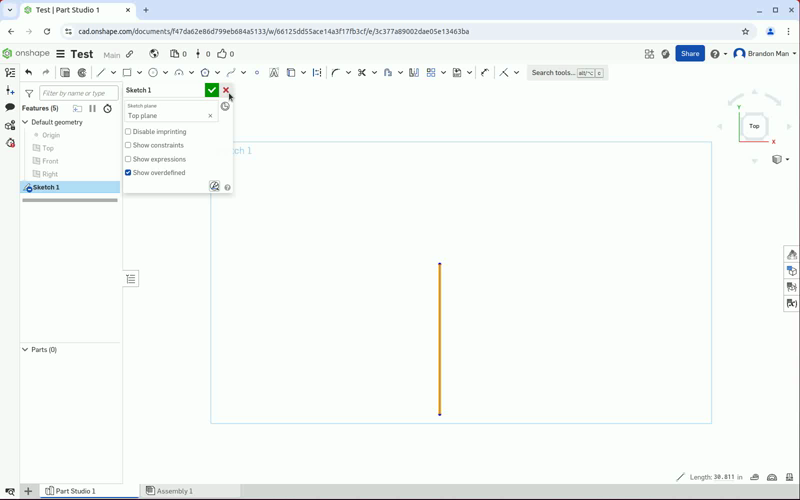
key(shift+h)
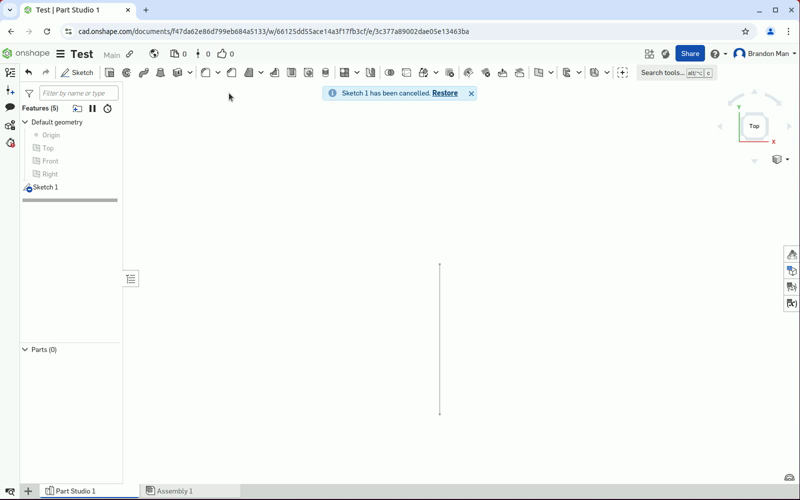
mouse_move(73, 352)
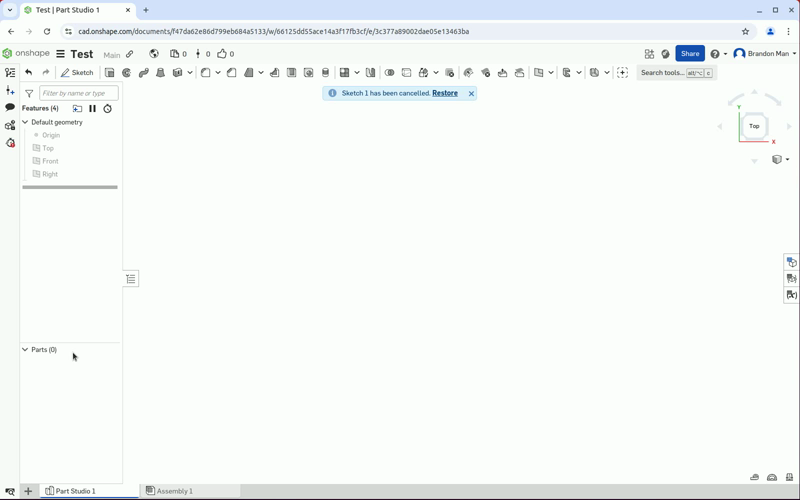
key(y)
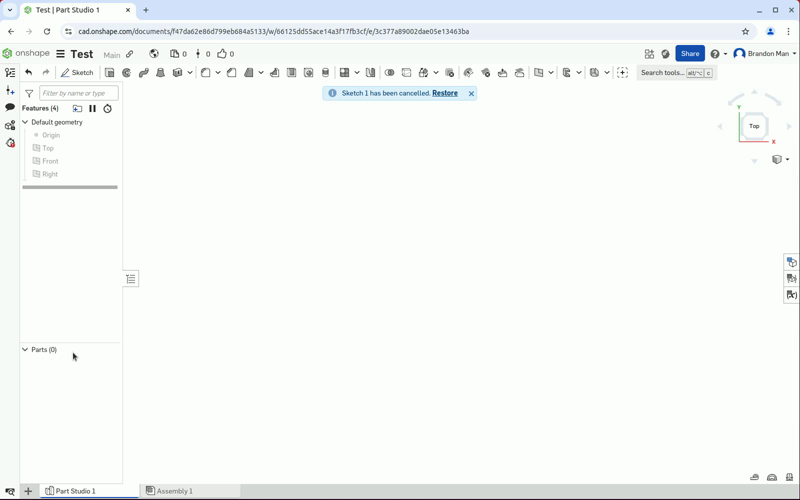
key(shift+p)
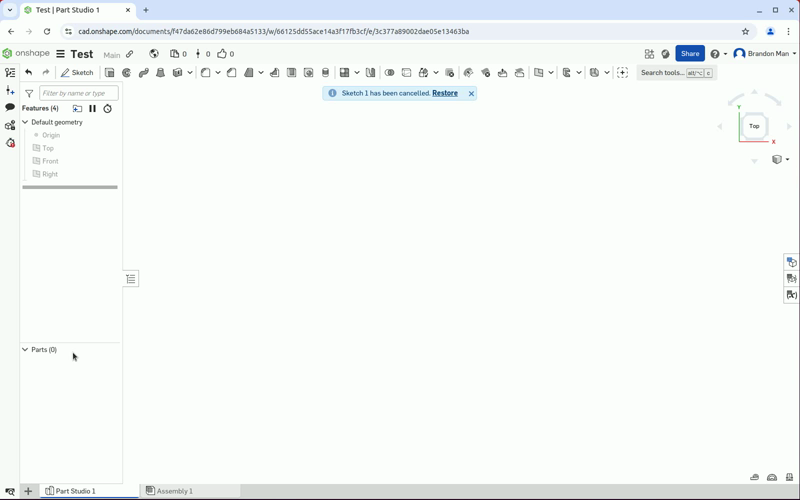
key(space)
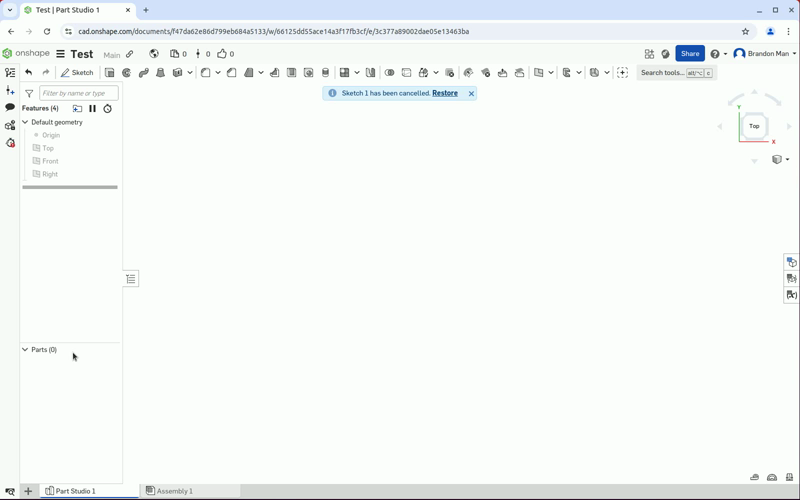
key_down(shift)
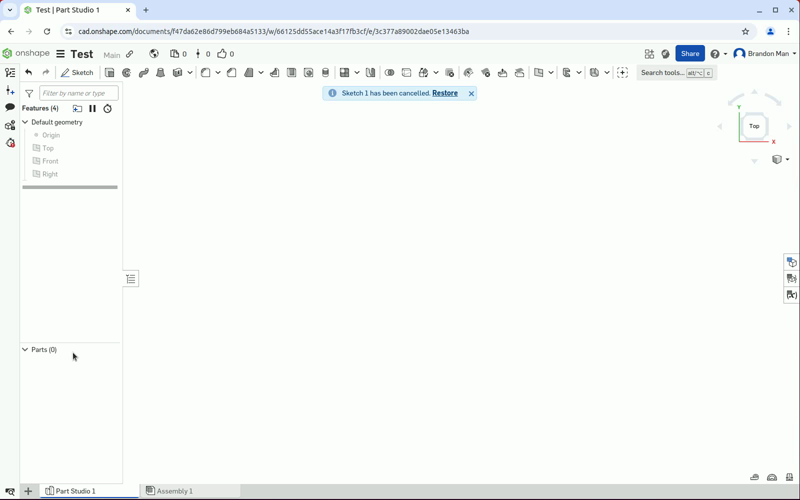
key(up)
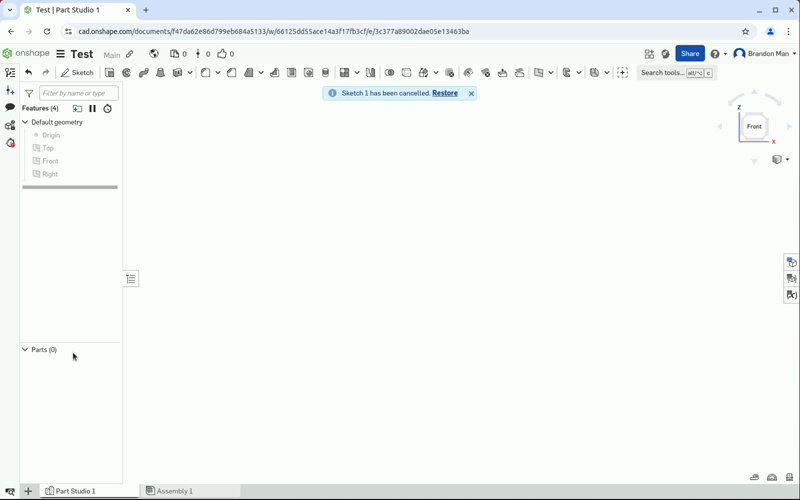
key_up(shift)
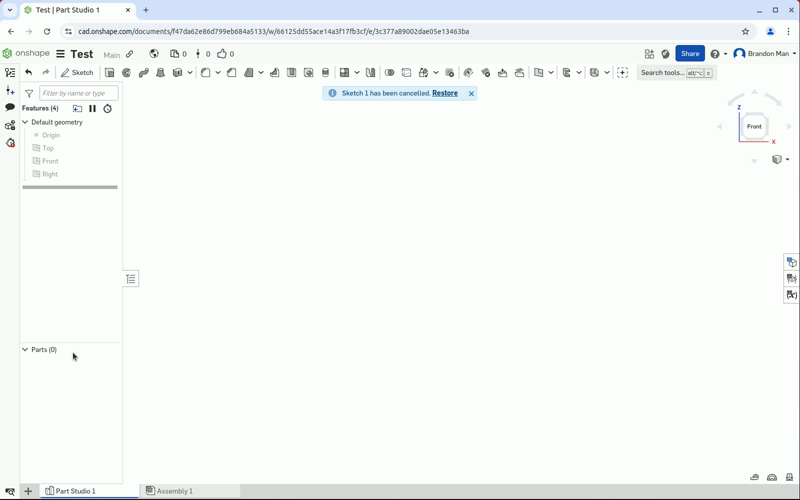
mouse_move(73, 352)
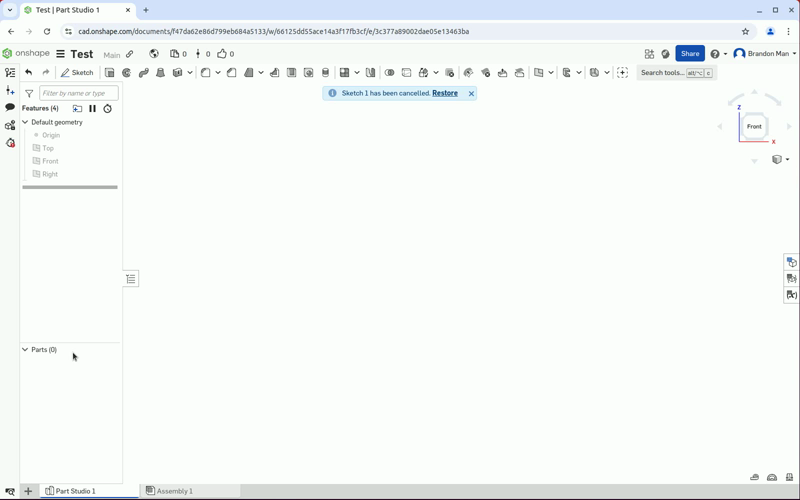
key(shift+y)
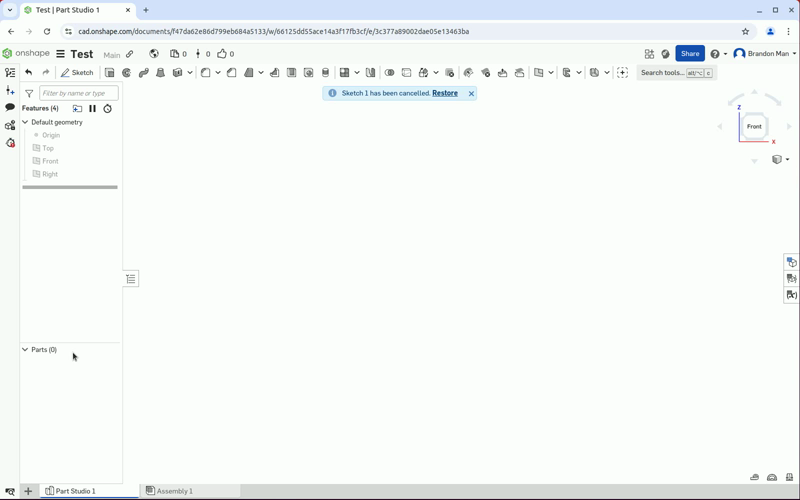
key(shift+s)
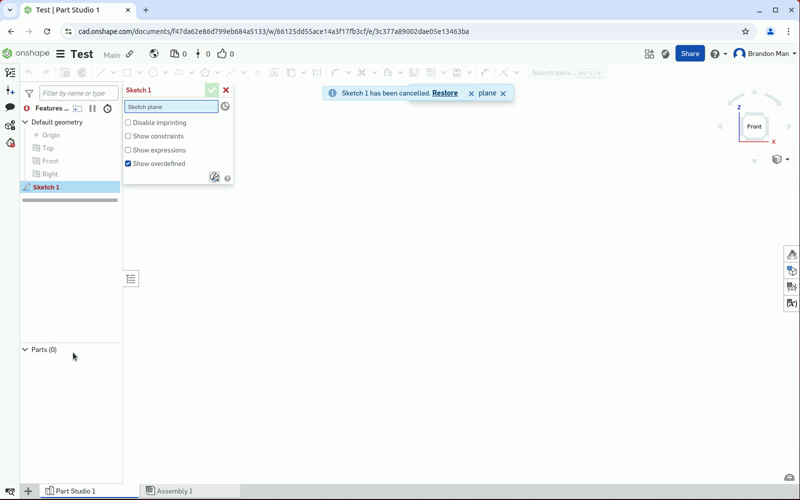
mouse_move(73, 163)
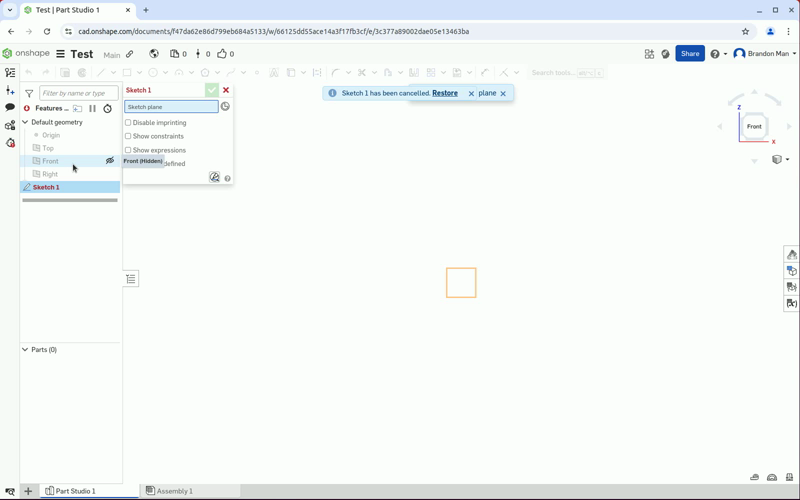
click(73, 163)
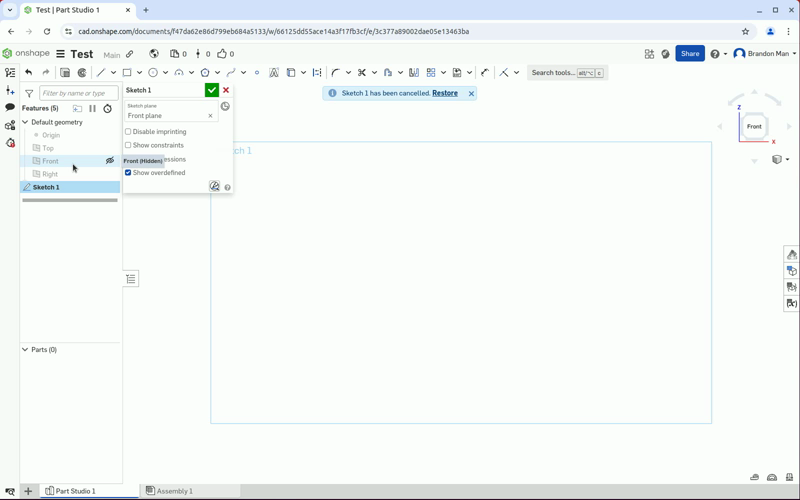
mouse_move(73, 352)
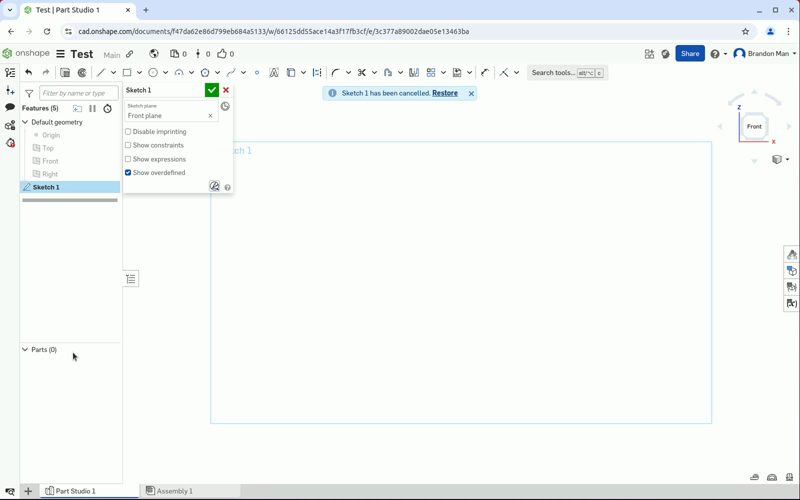
key(y)
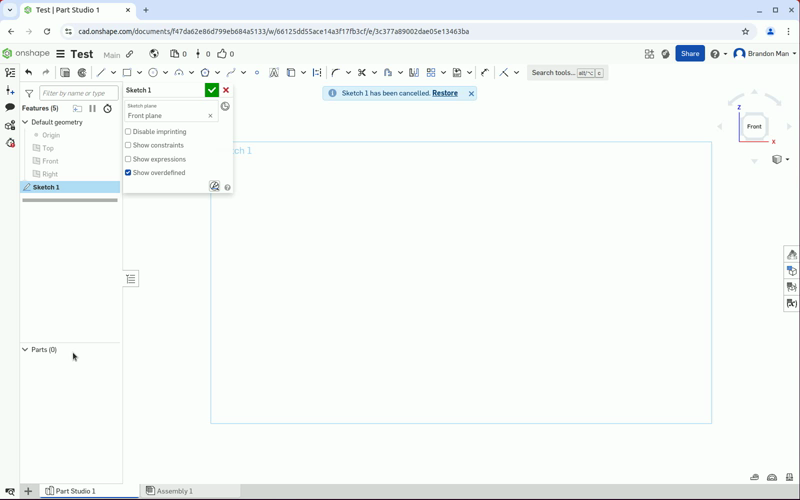
key(a)
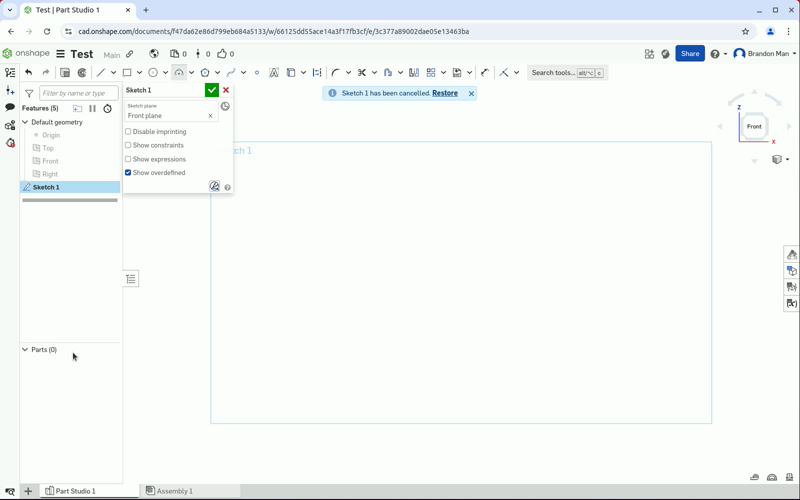
key_down(shift)
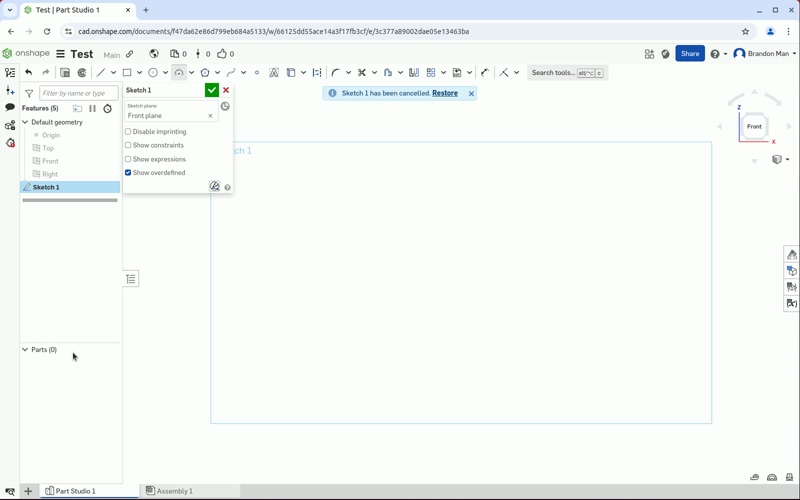
mouse_move(460, 278)
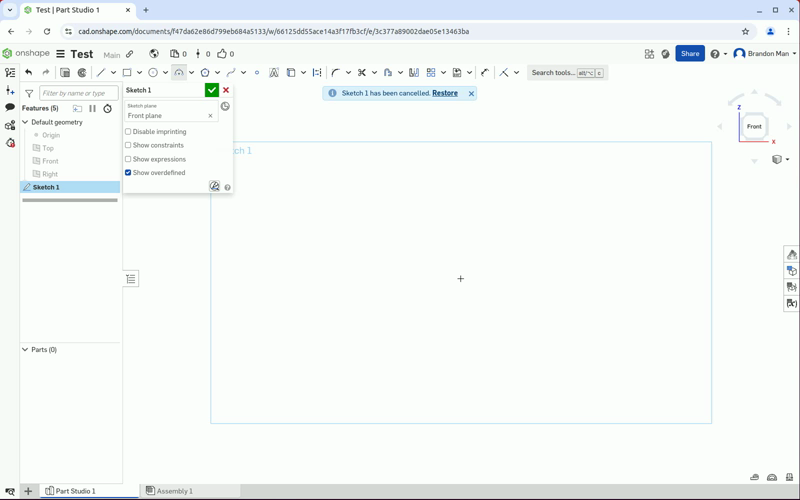
click(460, 278)
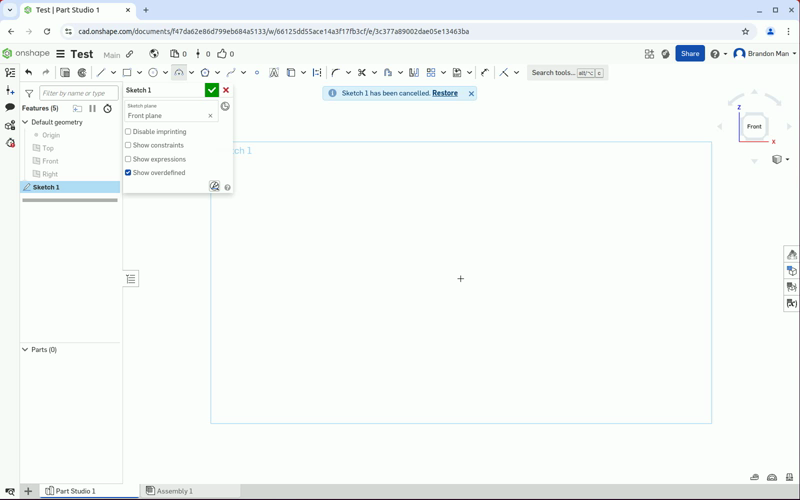
key_up(shift)
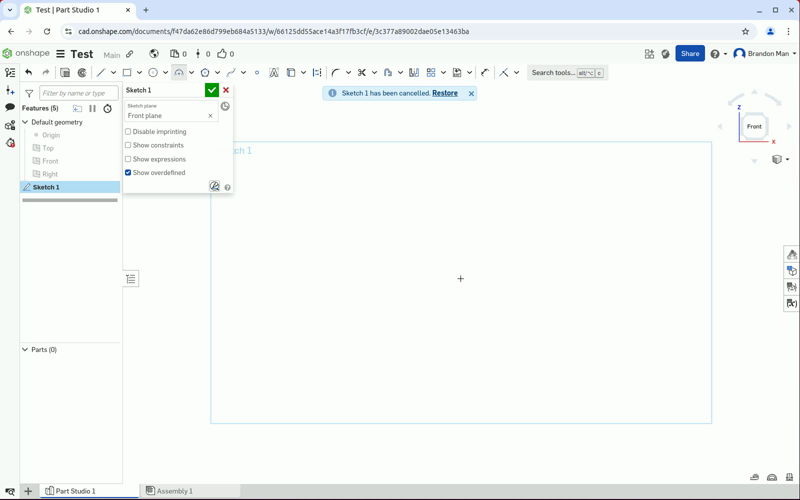
key_down(shift)
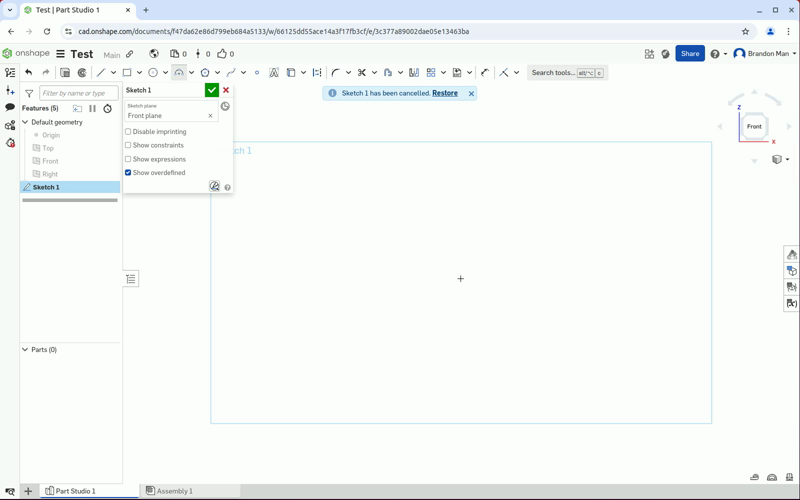
mouse_move(465, 282)
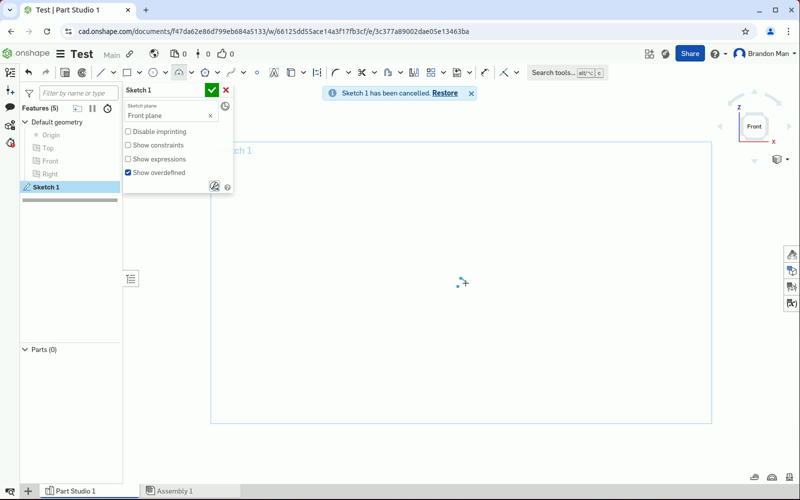
scroll(6)
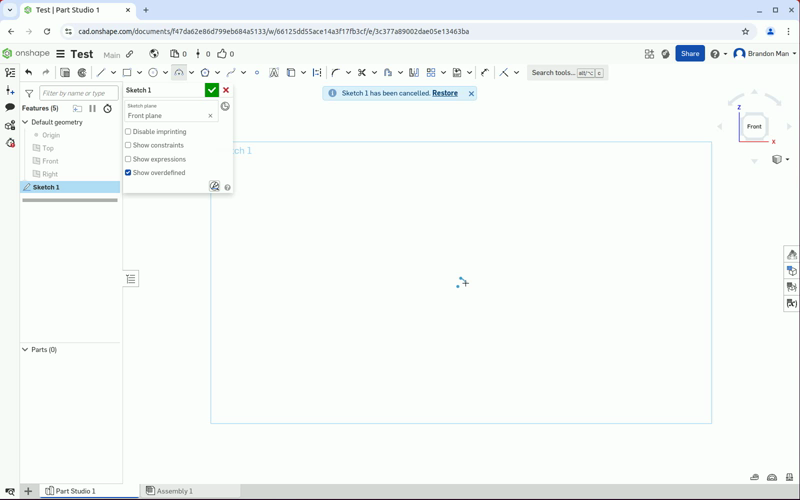
scroll(6)
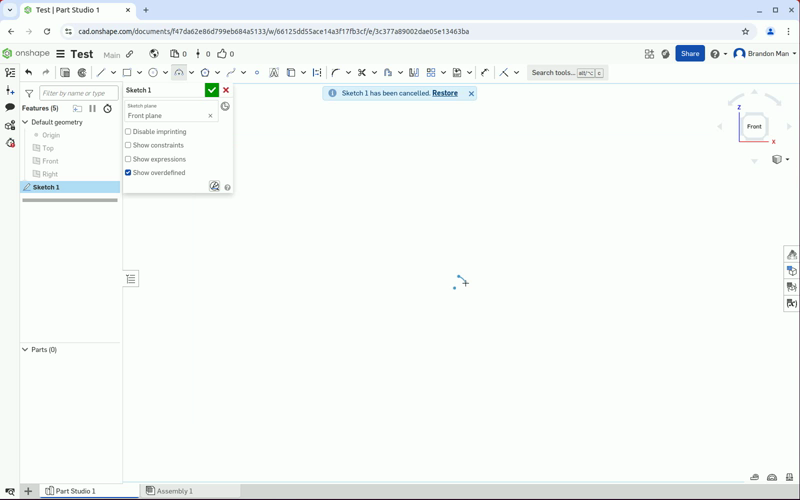
scroll(6)
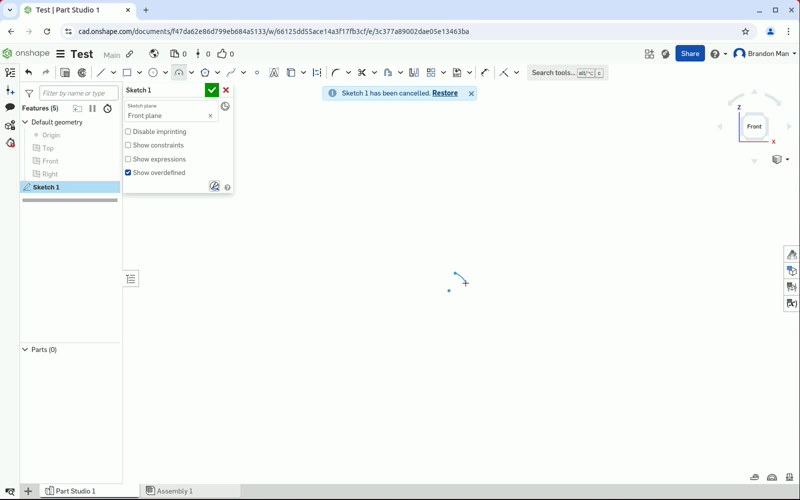
scroll(6)
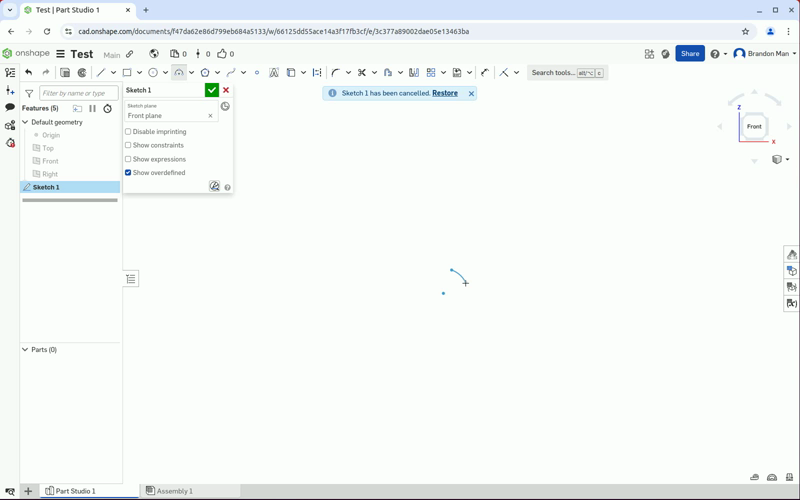
scroll(6)
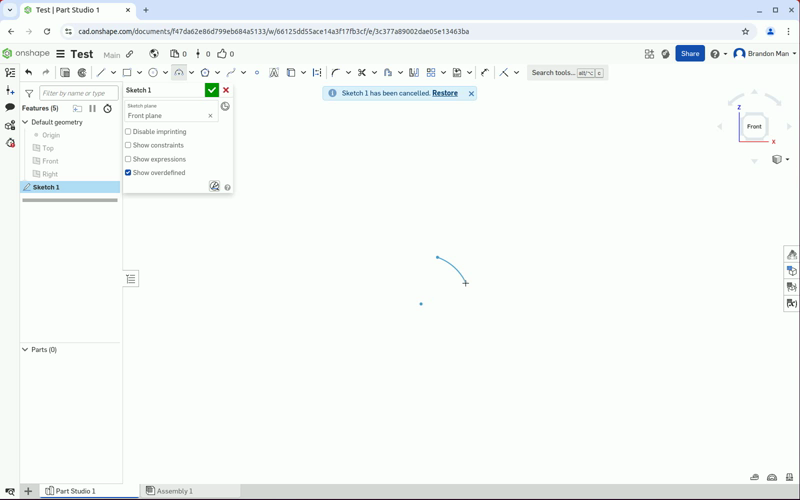
scroll(6)
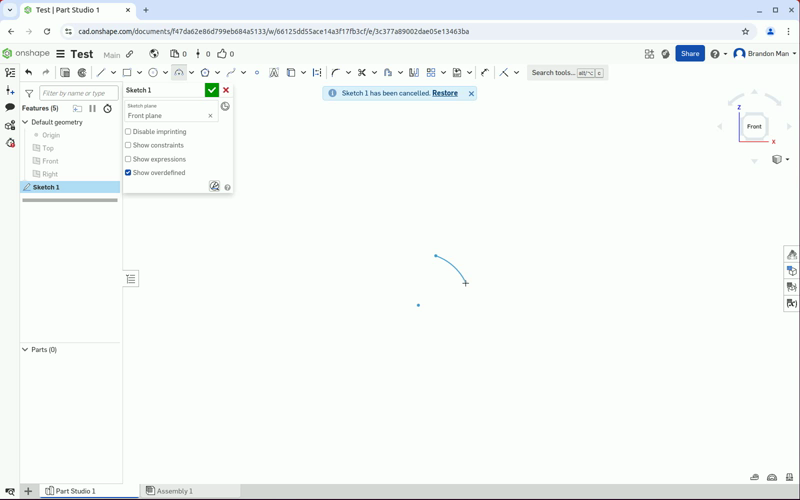
scroll(6)
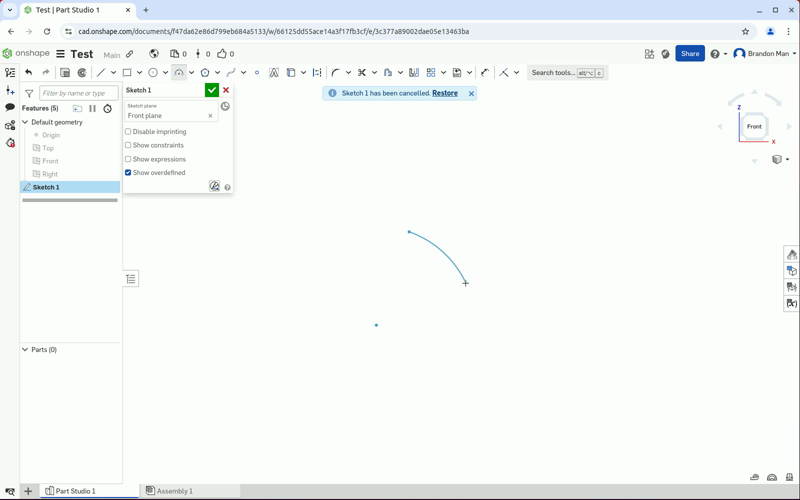
click(465, 282)
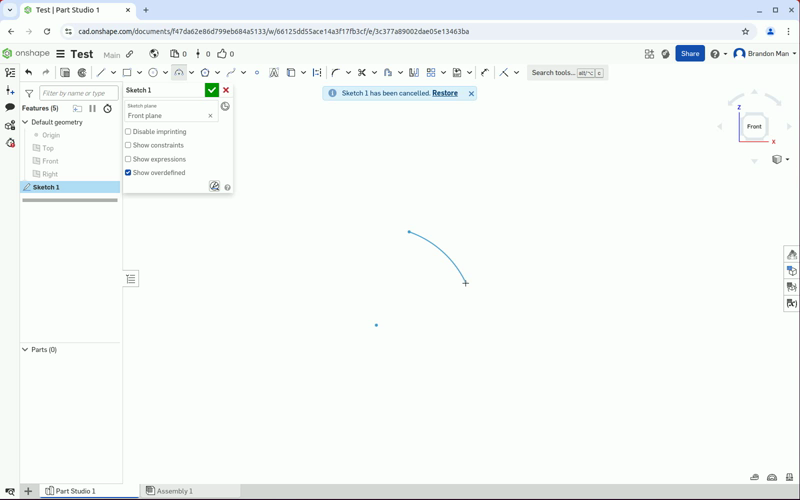
scroll(-6)
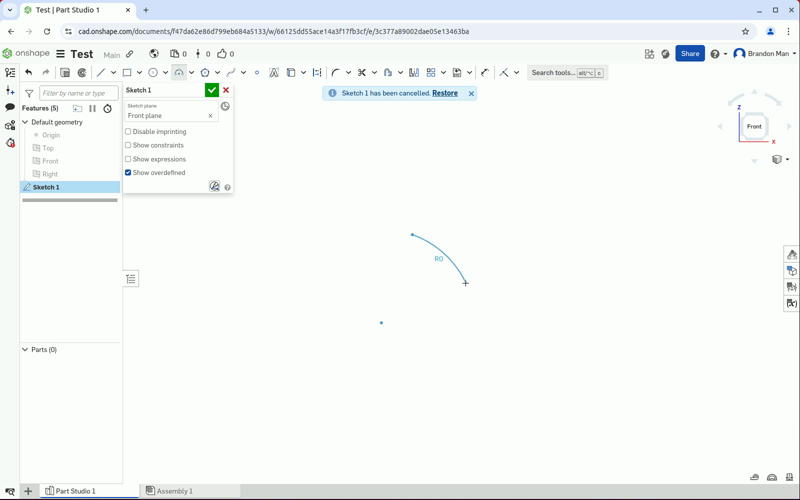
scroll(-6)
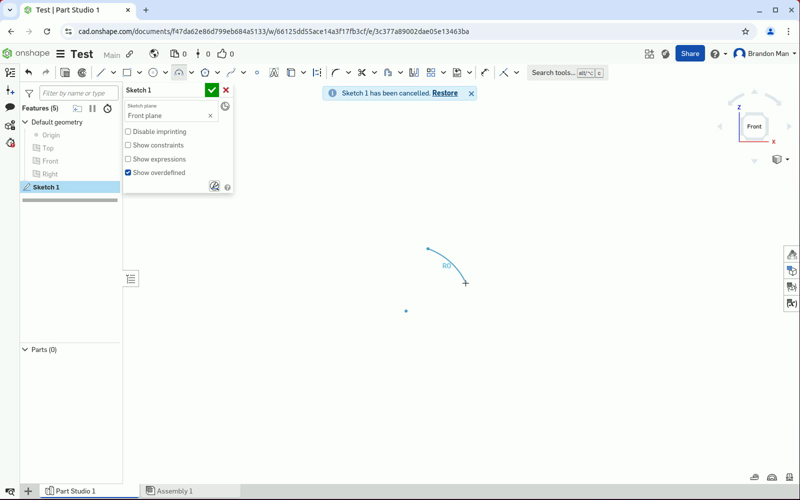
scroll(-6)
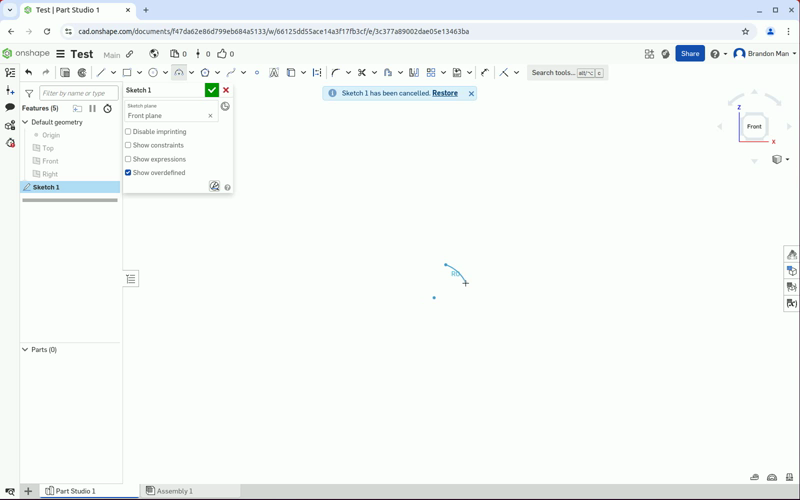
scroll(-6)
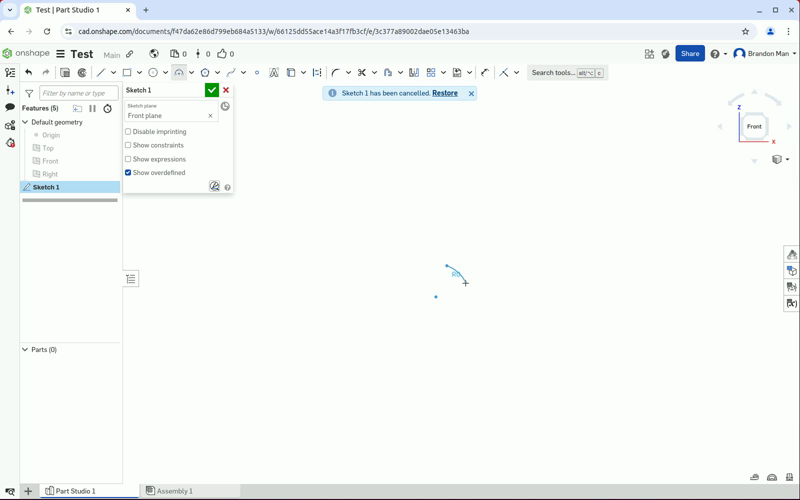
scroll(-6)
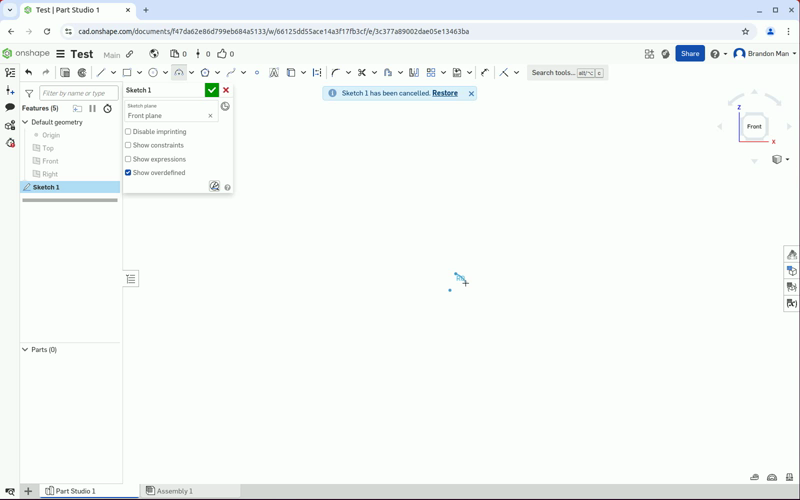
scroll(-6)
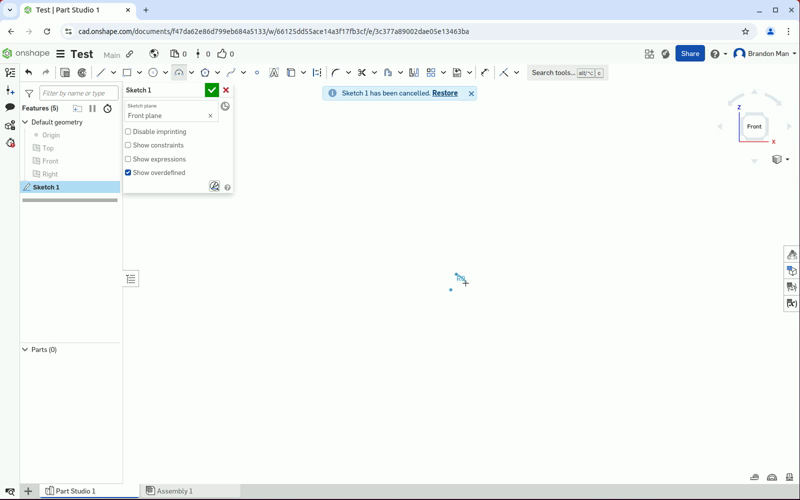
scroll(-6)
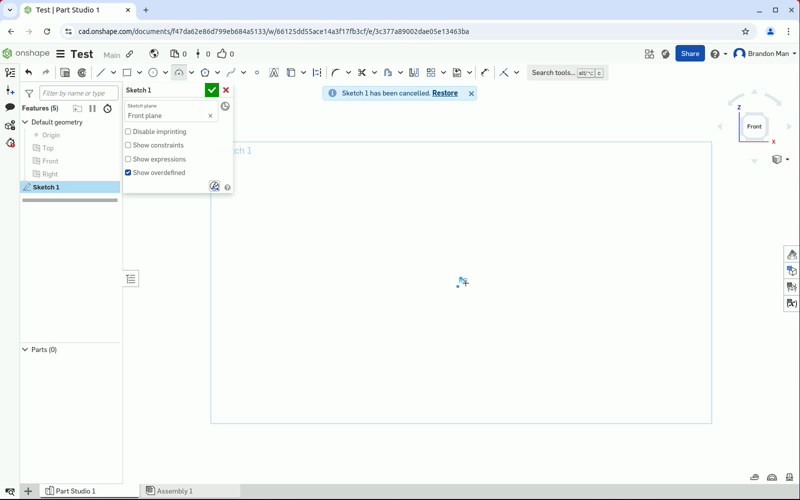
mouse_move(462, 281)
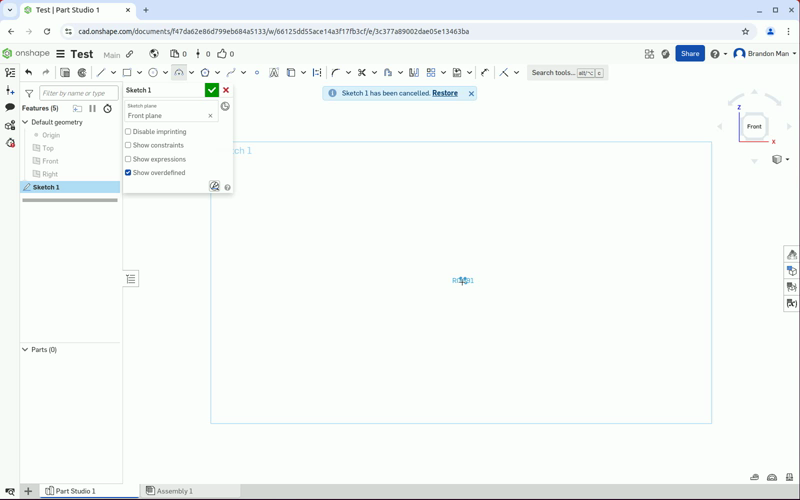
scroll(6)
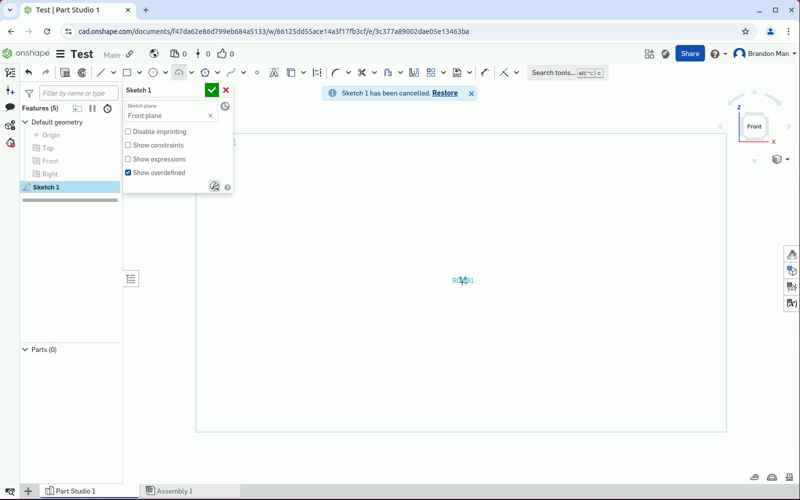
scroll(6)
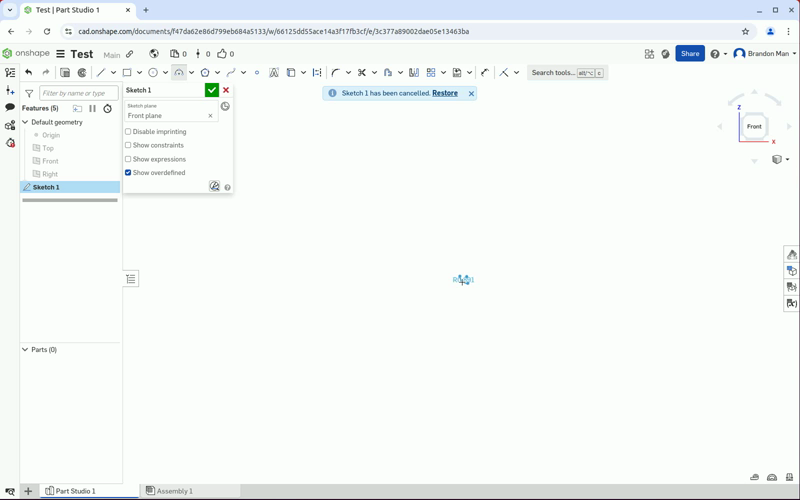
scroll(6)
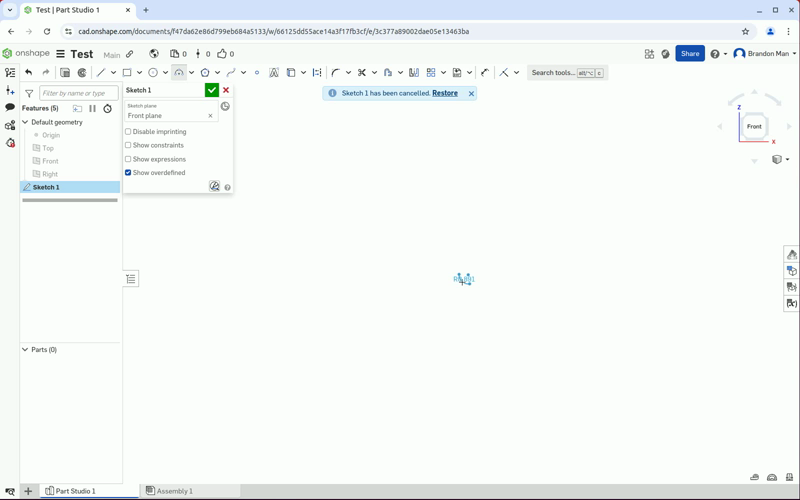
scroll(6)
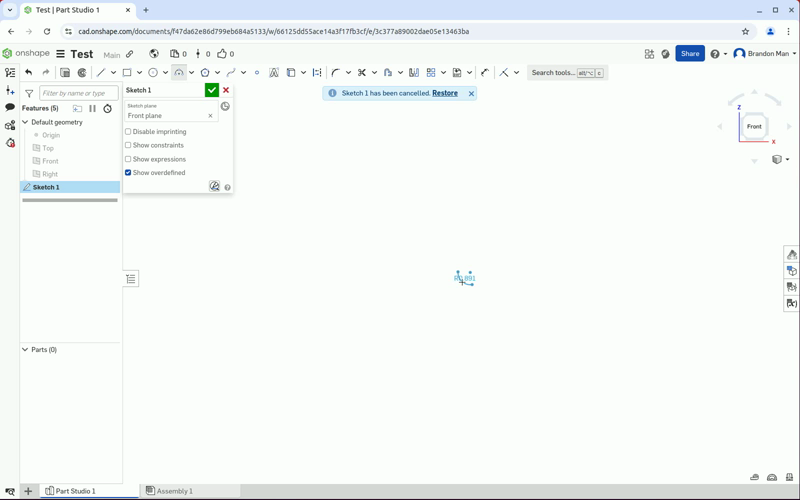
scroll(6)
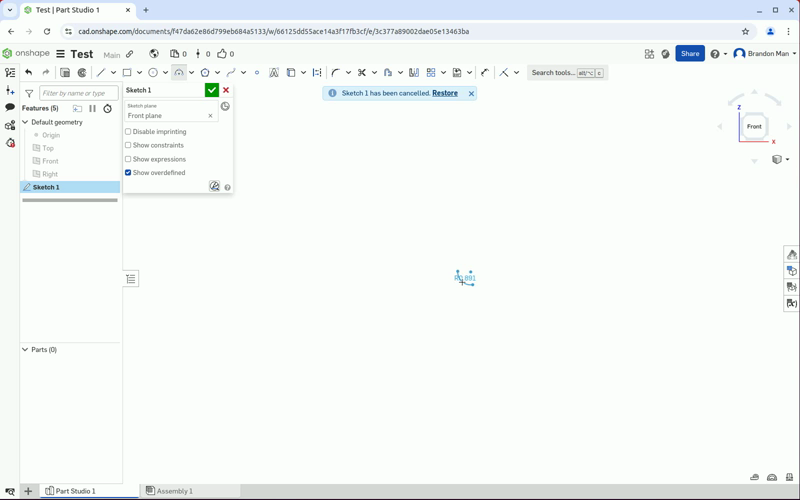
scroll(6)
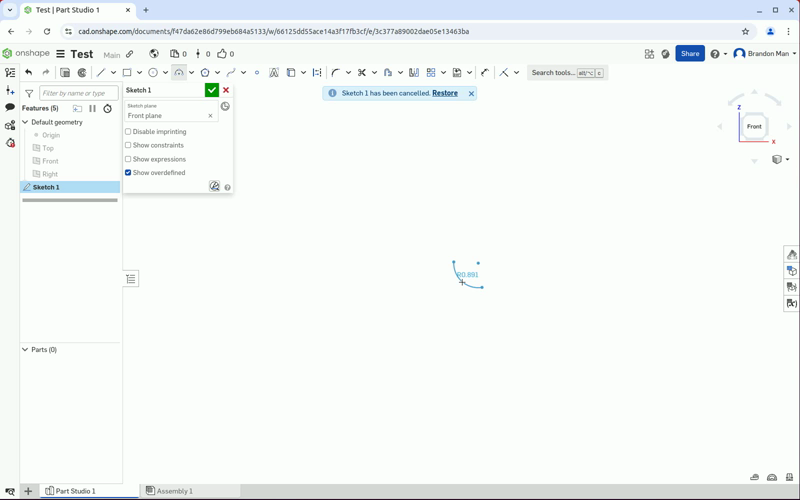
scroll(6)
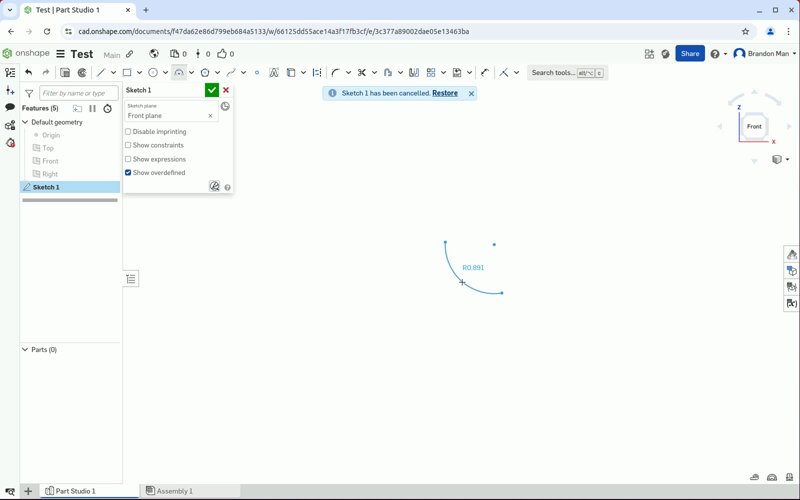
click(462, 281)
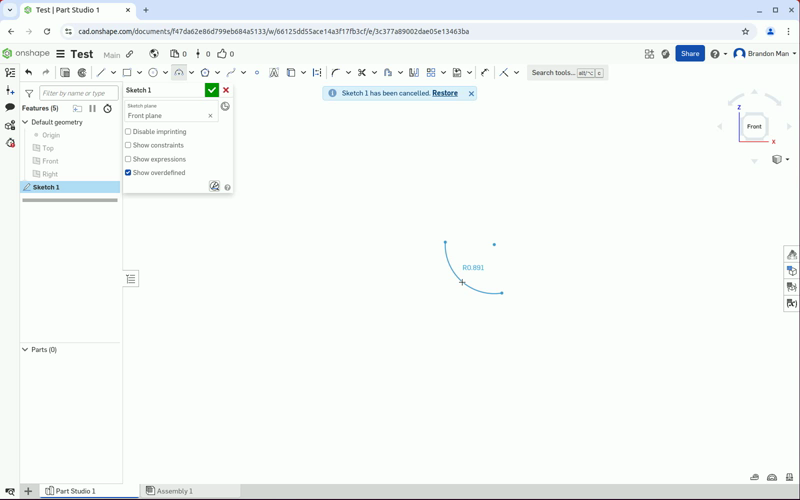
scroll(-6)
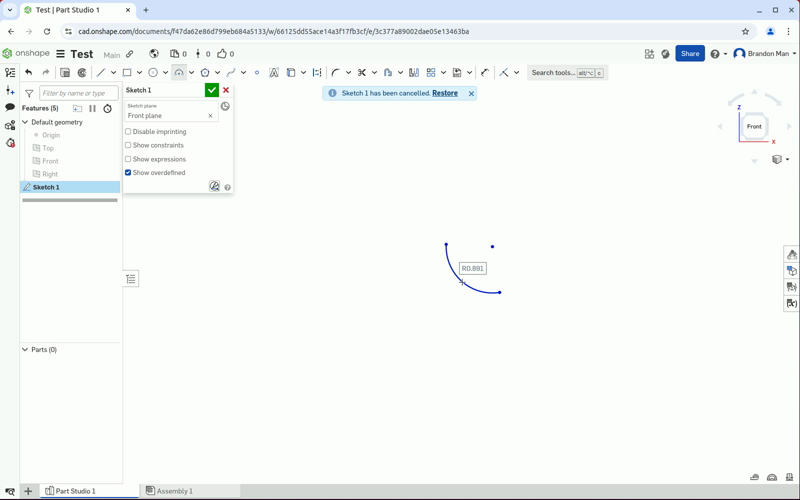
scroll(-6)
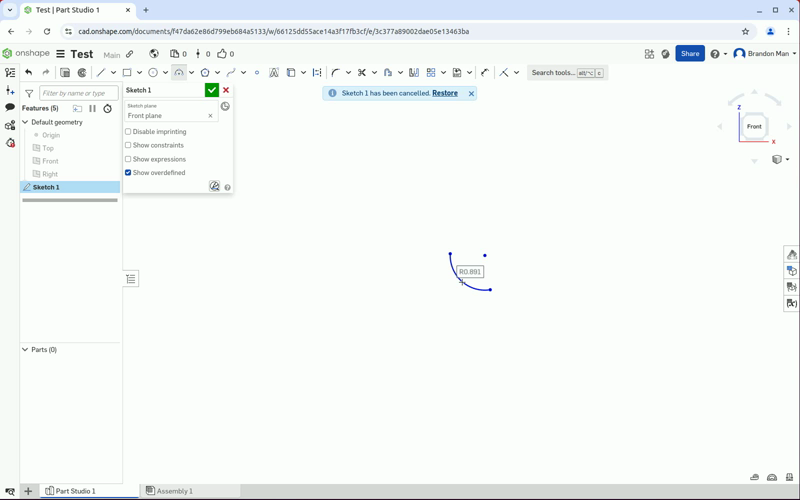
scroll(-6)
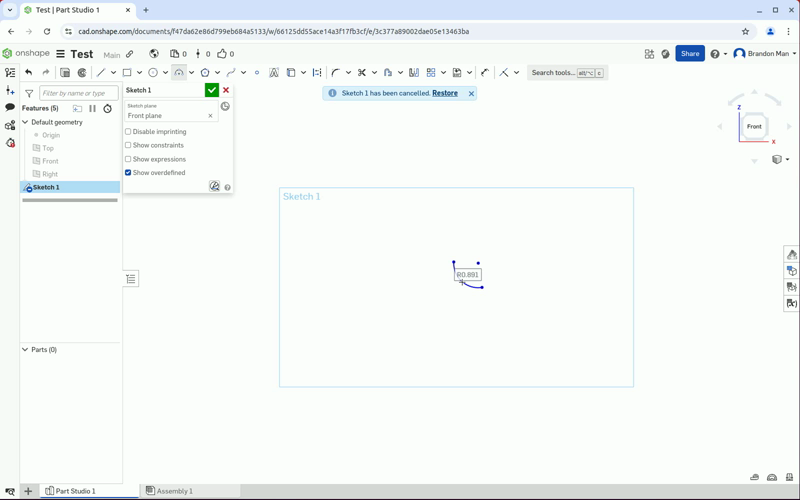
scroll(-6)
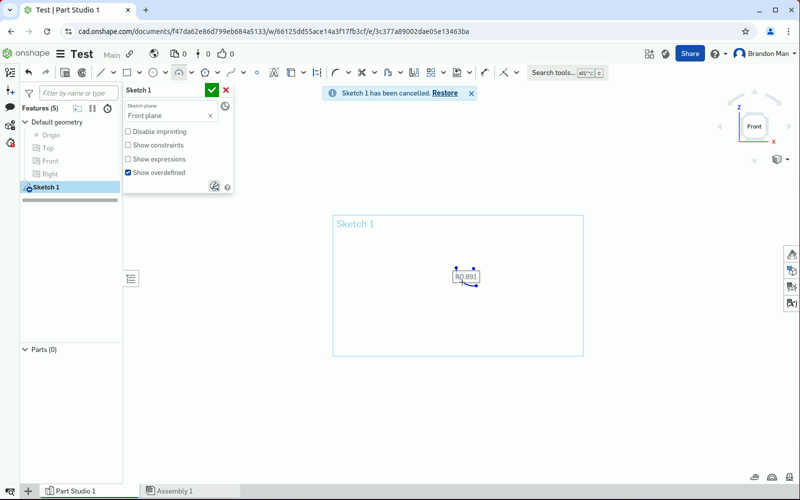
scroll(-6)
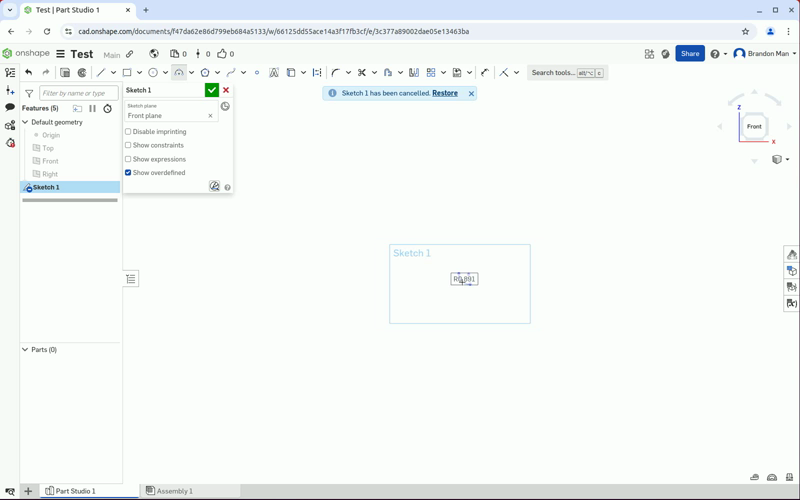
scroll(-6)
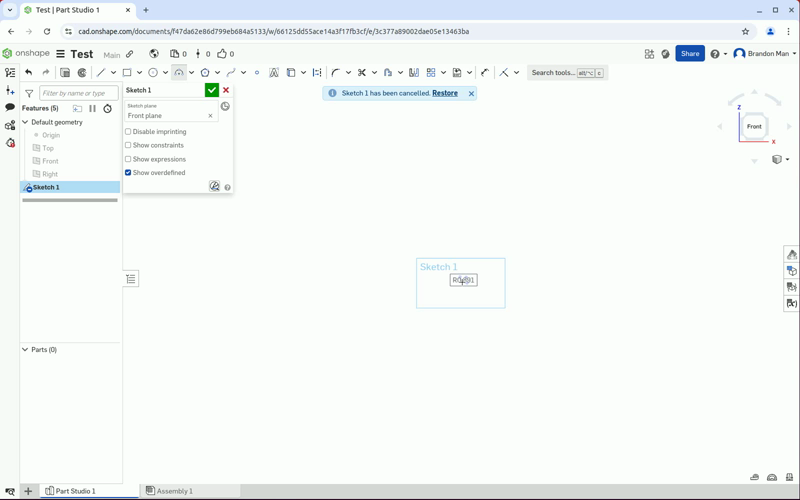
scroll(-6)
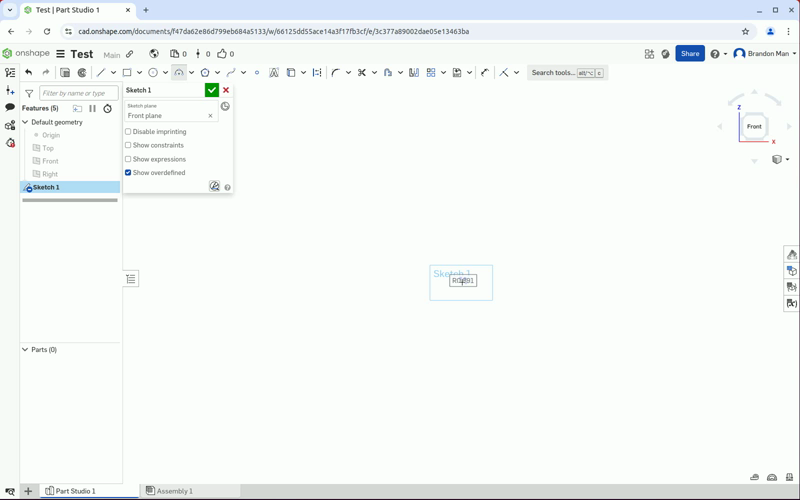
key_up(shift)
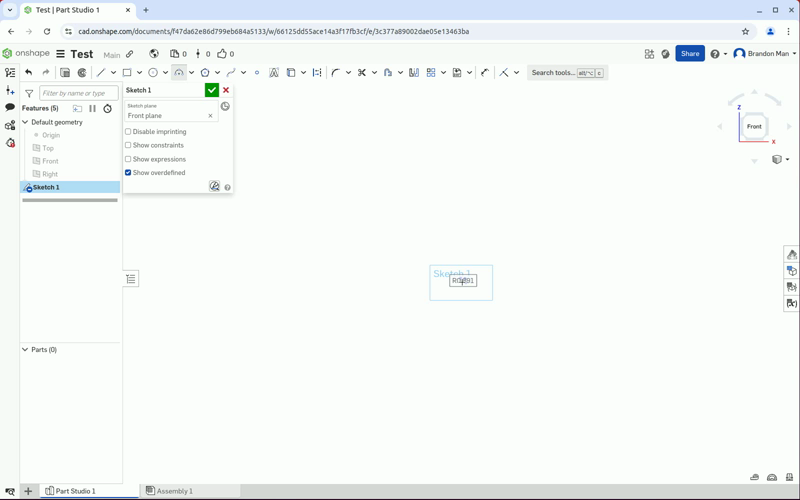
key(esc)
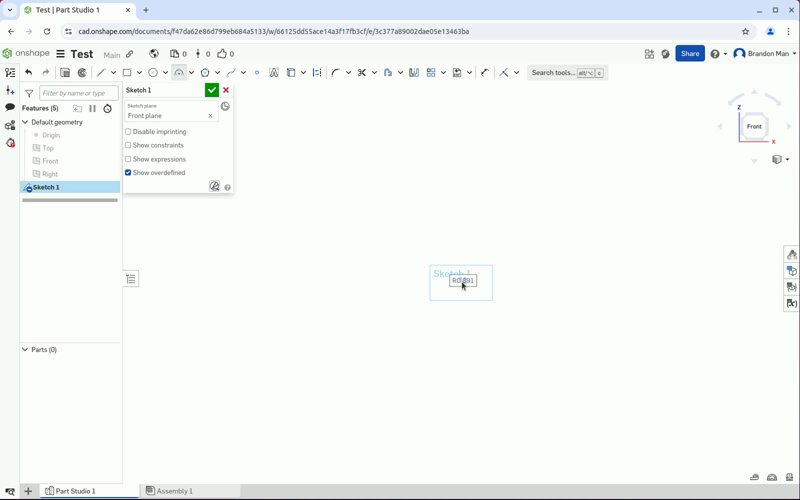
key(l)
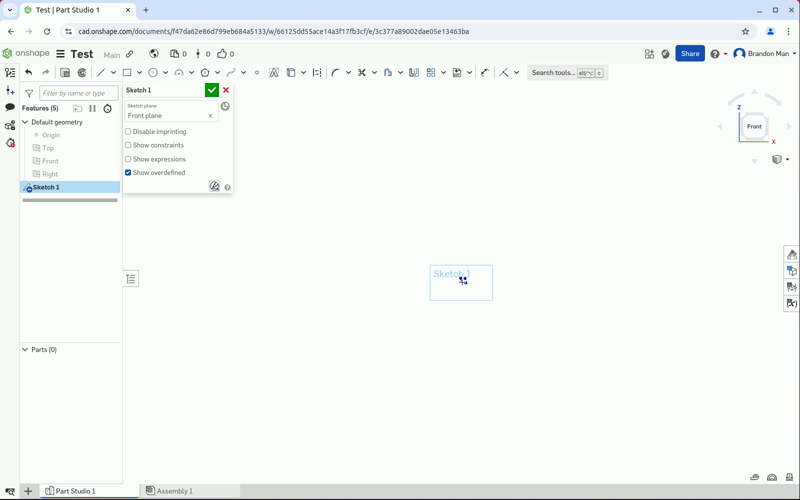
mouse_move(465, 282)
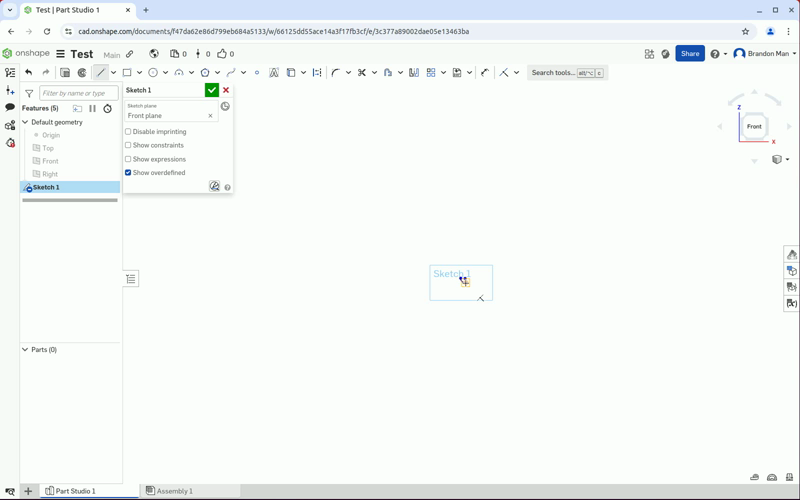
scroll(6)
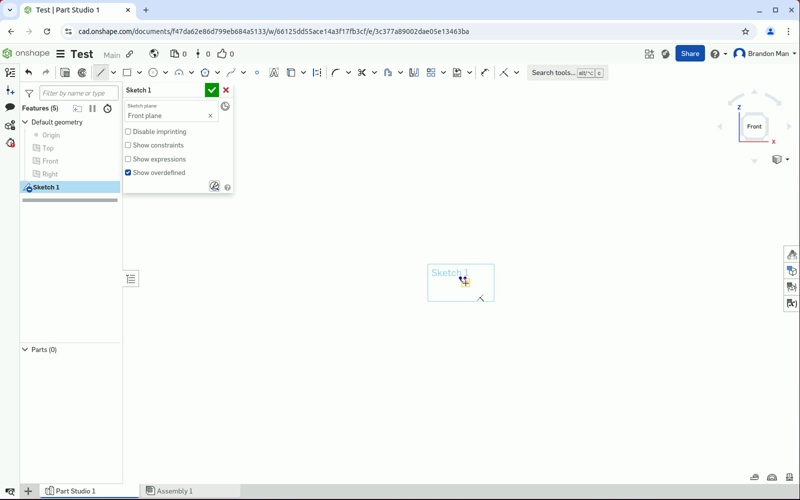
scroll(6)
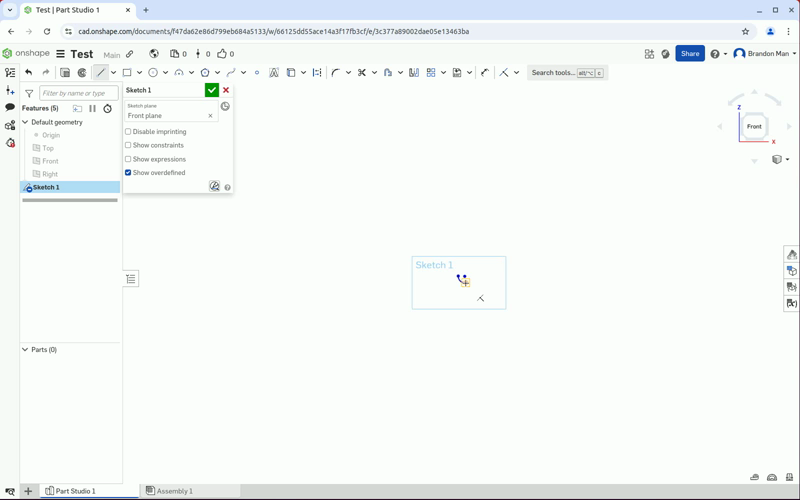
scroll(6)
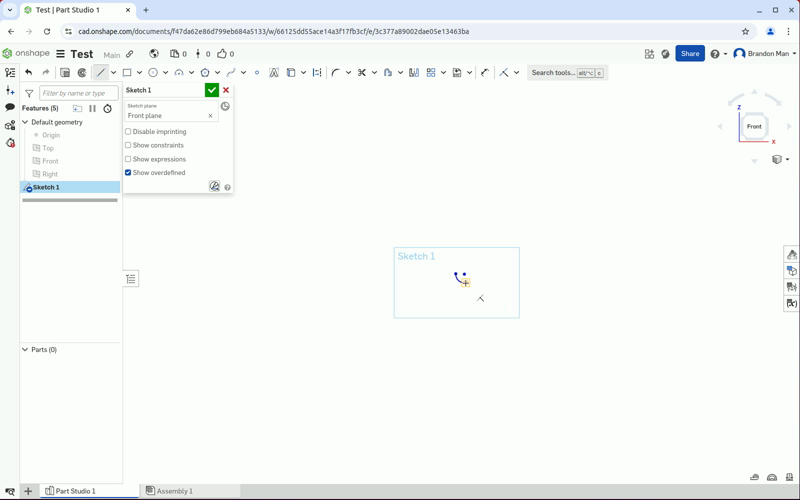
scroll(6)
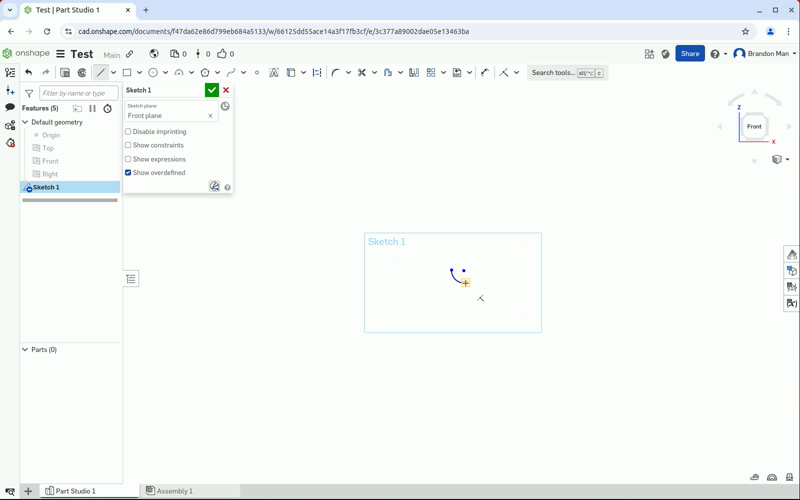
scroll(6)
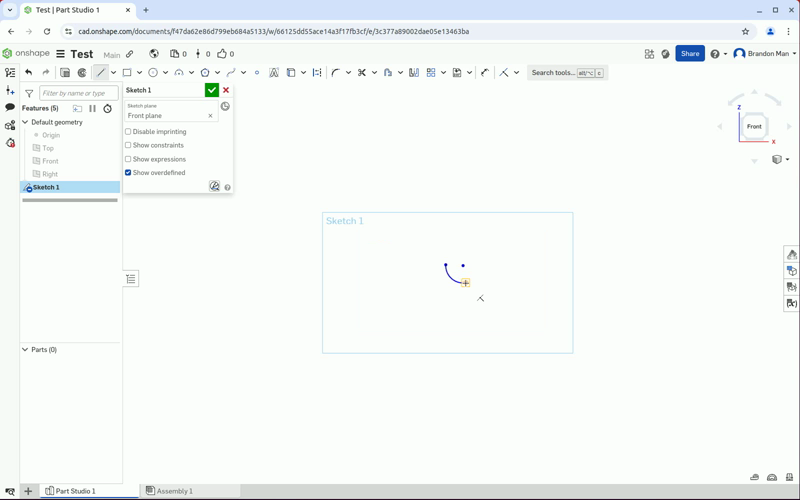
scroll(6)
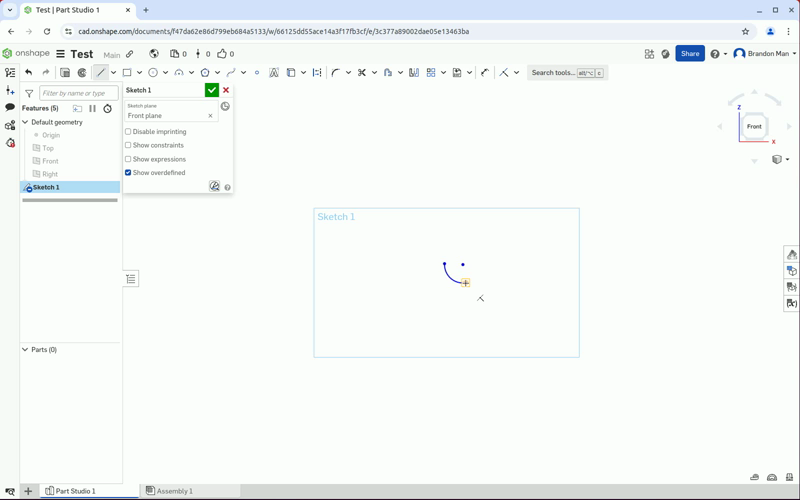
scroll(6)
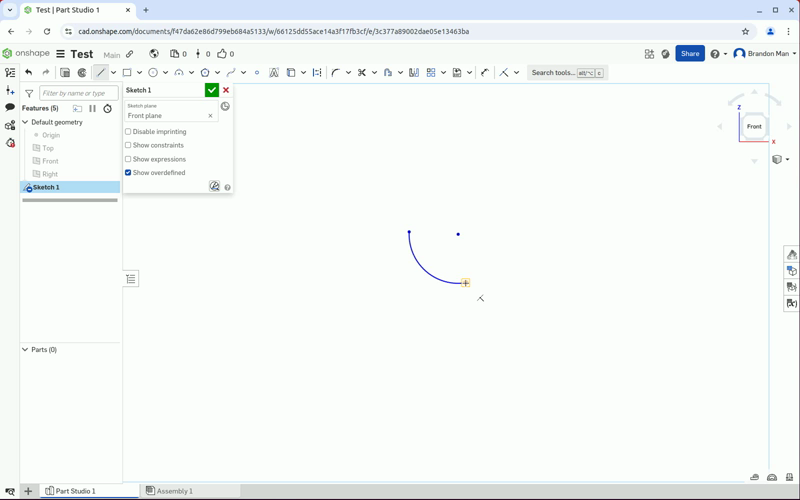
click(465, 282)
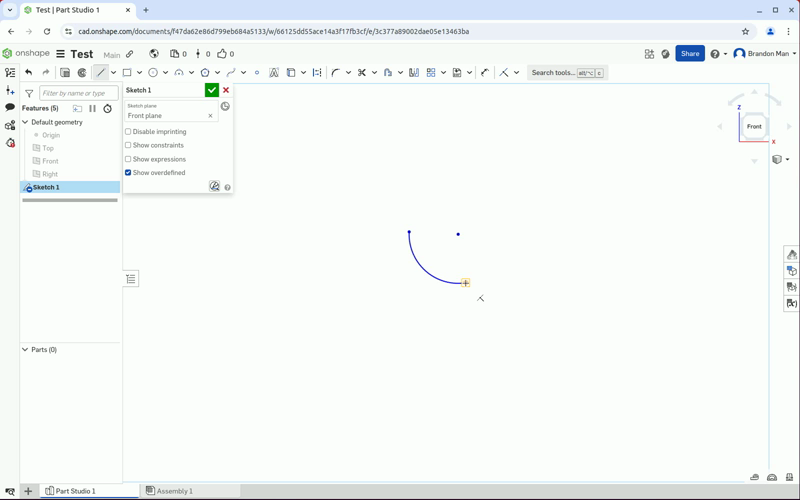
scroll(-6)
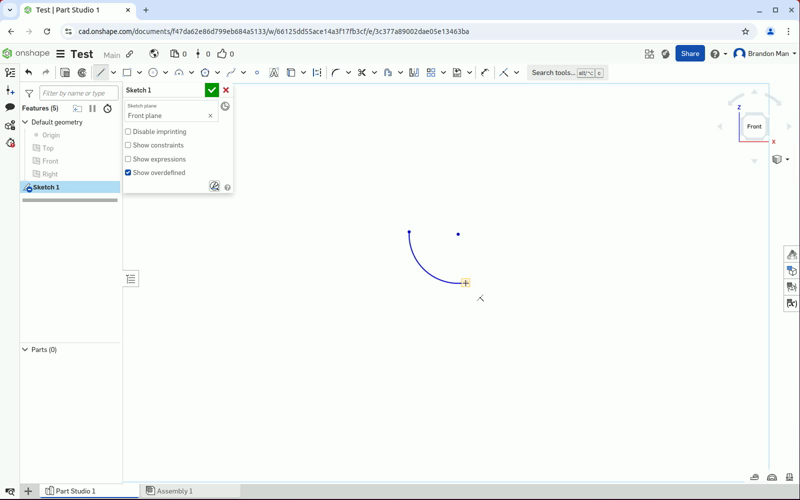
scroll(-6)
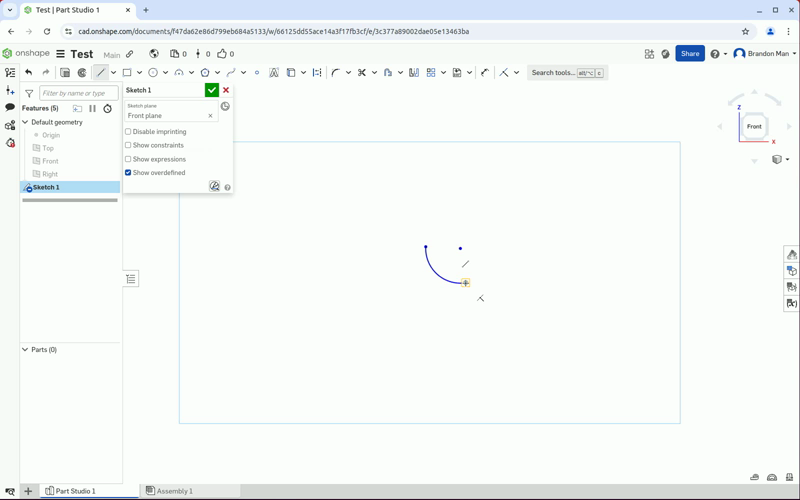
scroll(-6)
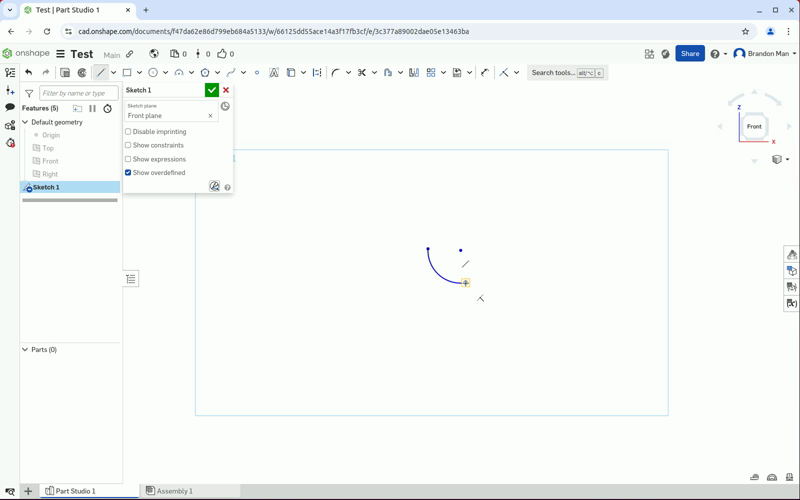
scroll(-6)
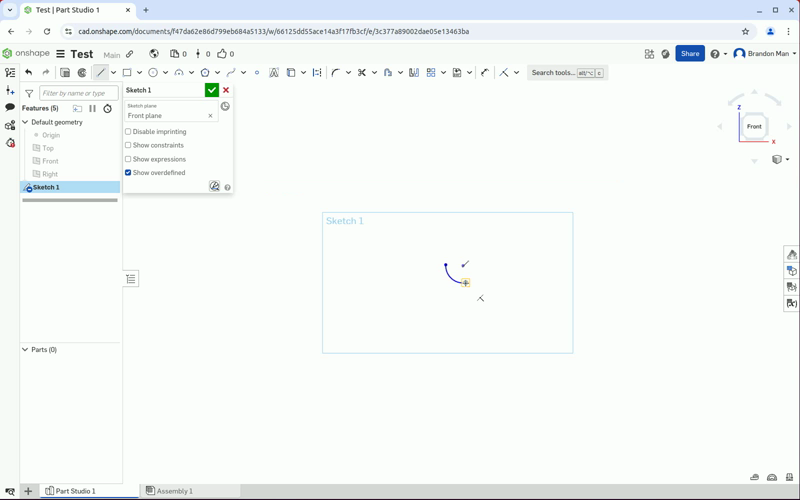
scroll(-6)
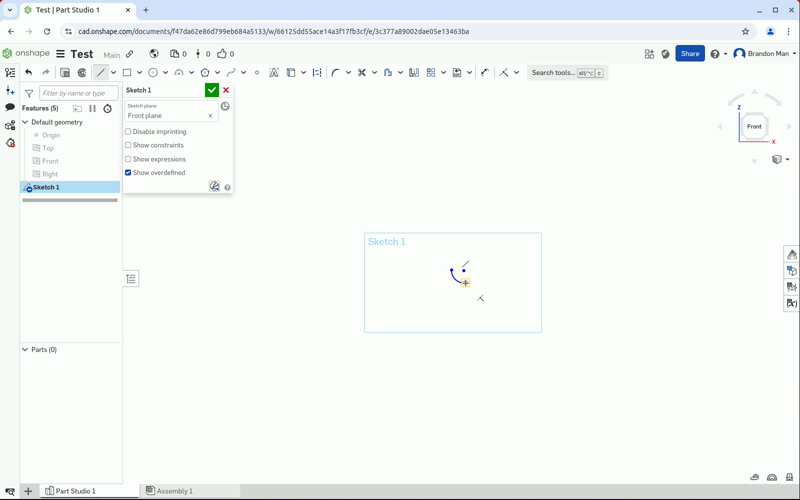
scroll(-6)
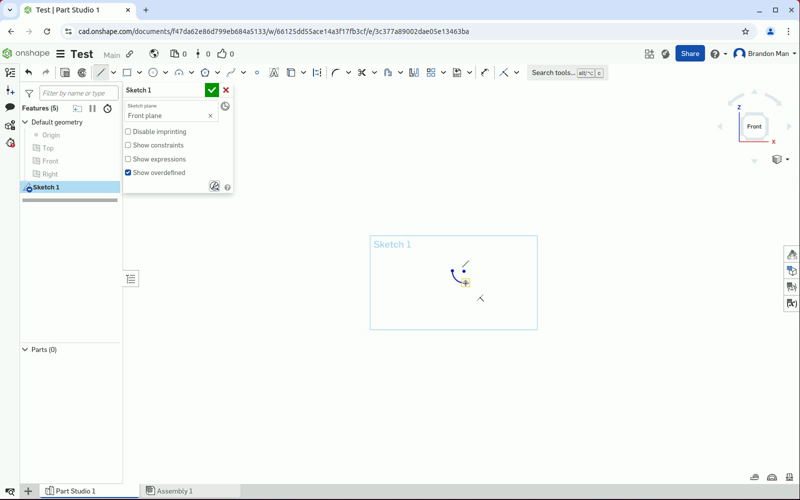
scroll(-6)
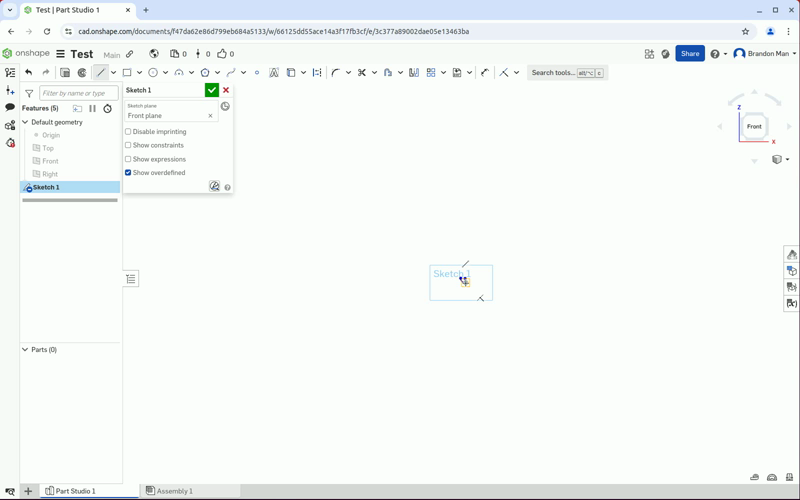
key_down(shift)
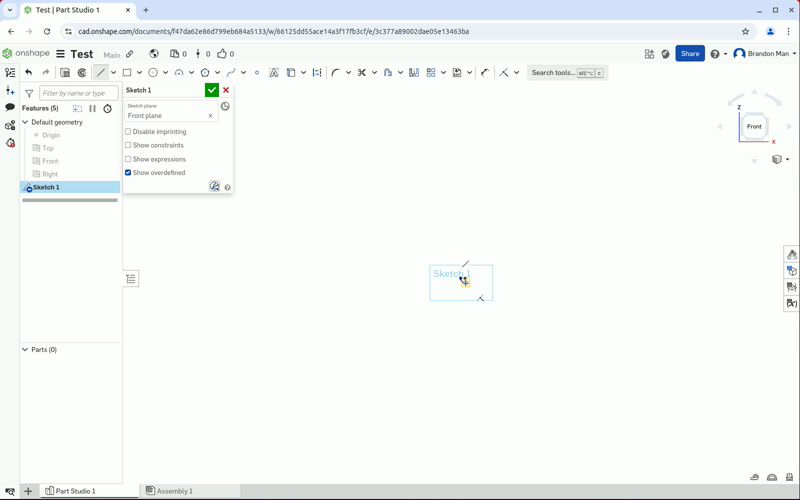
mouse_move(568, 282)
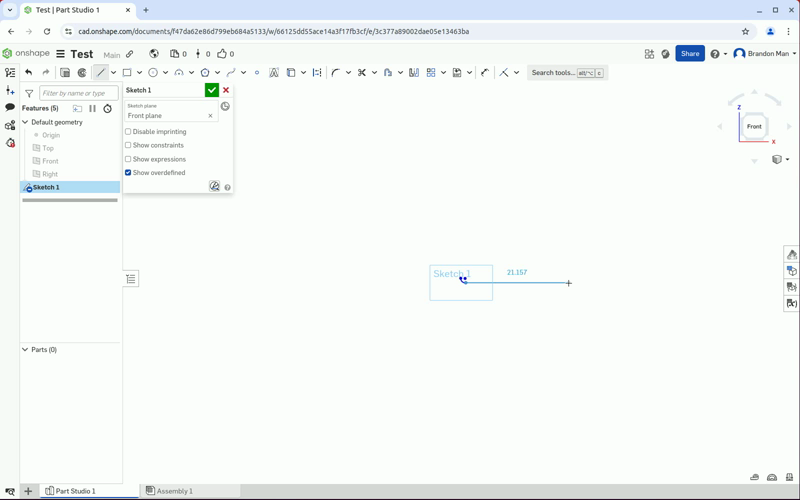
click(568, 282)
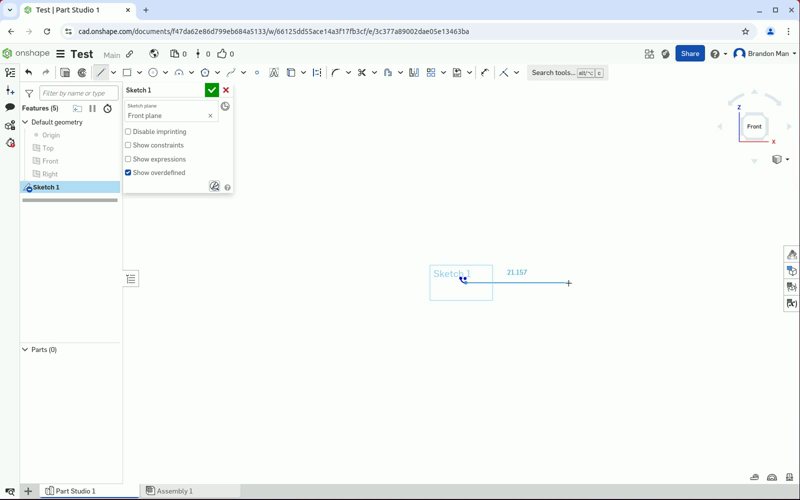
key_up(shift)
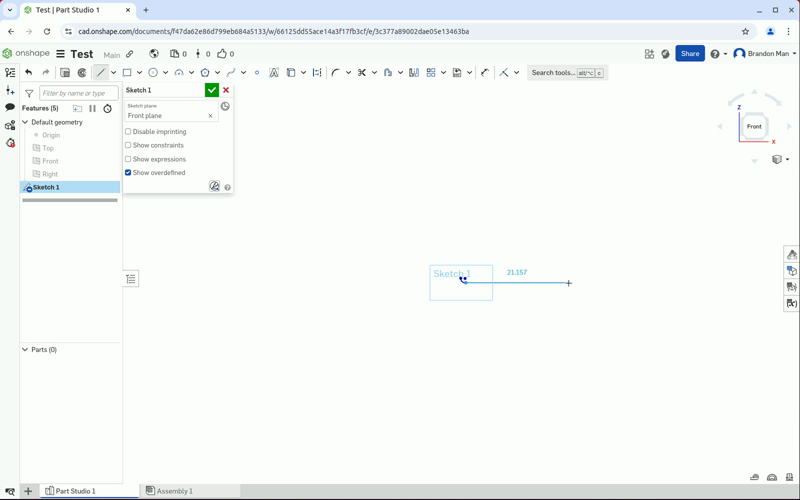
key(esc)
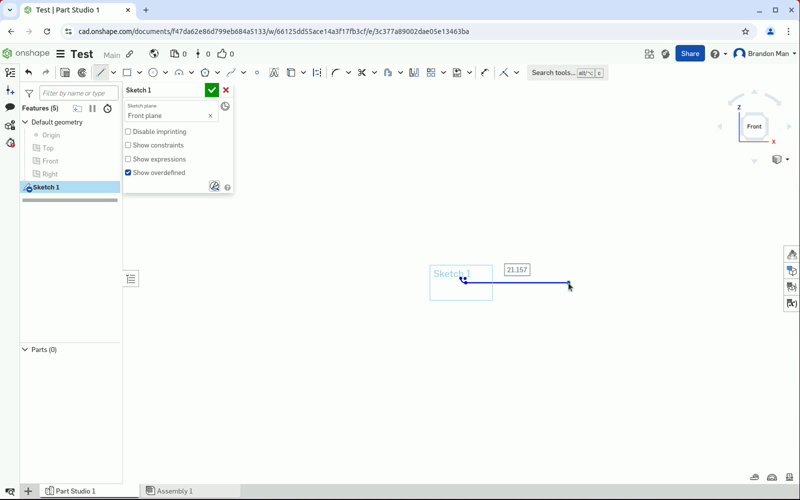
key(a)
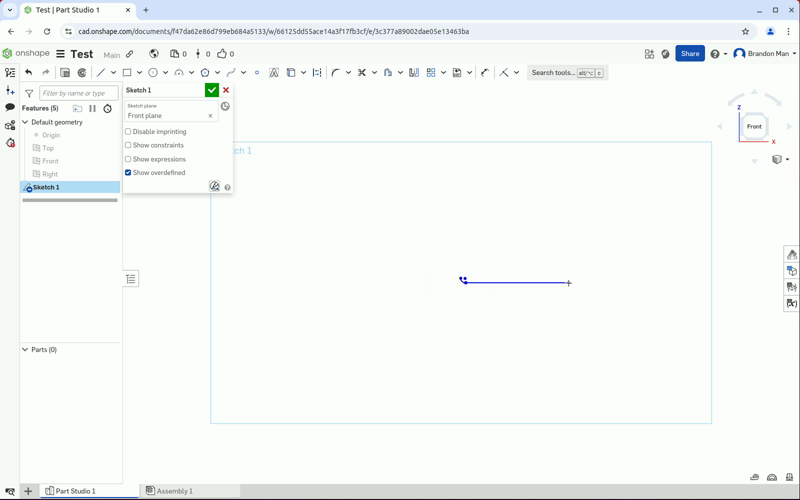
mouse_move(568, 282)
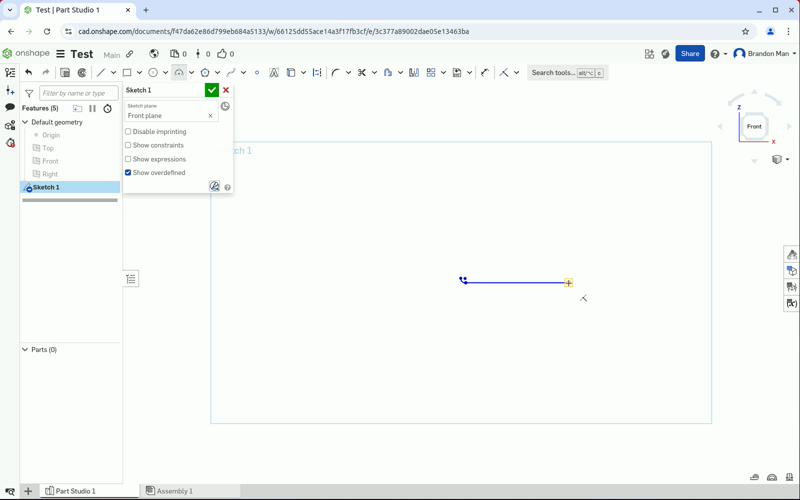
click(568, 282)
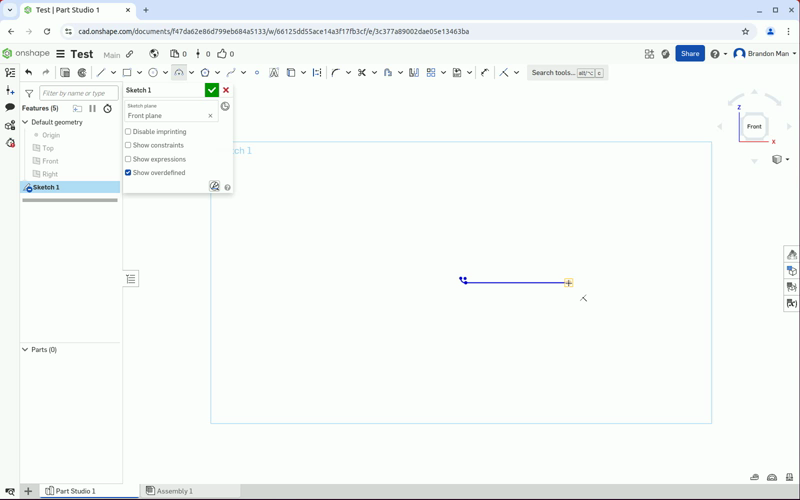
key_down(shift)
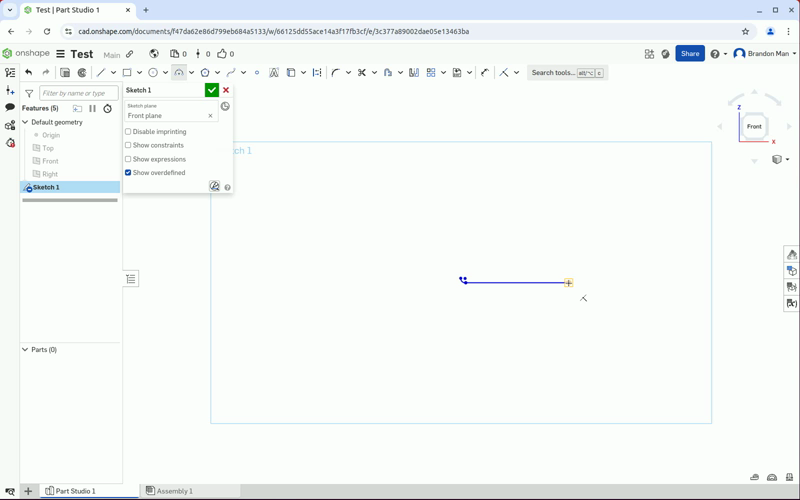
mouse_move(573, 278)
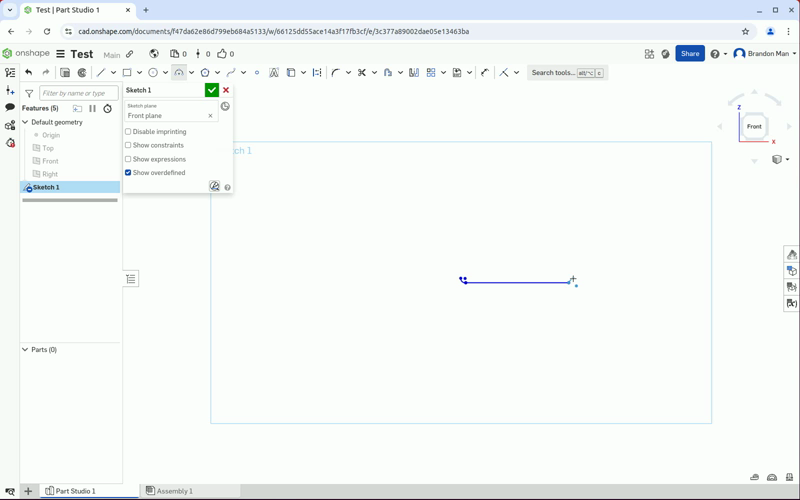
scroll(6)
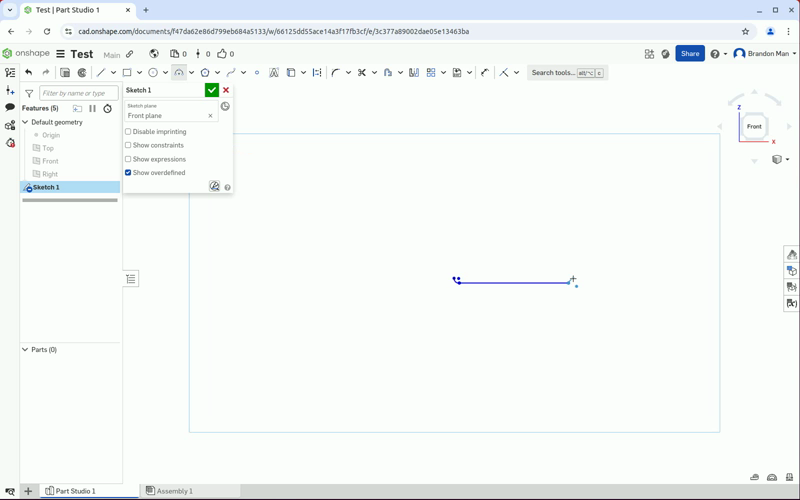
scroll(6)
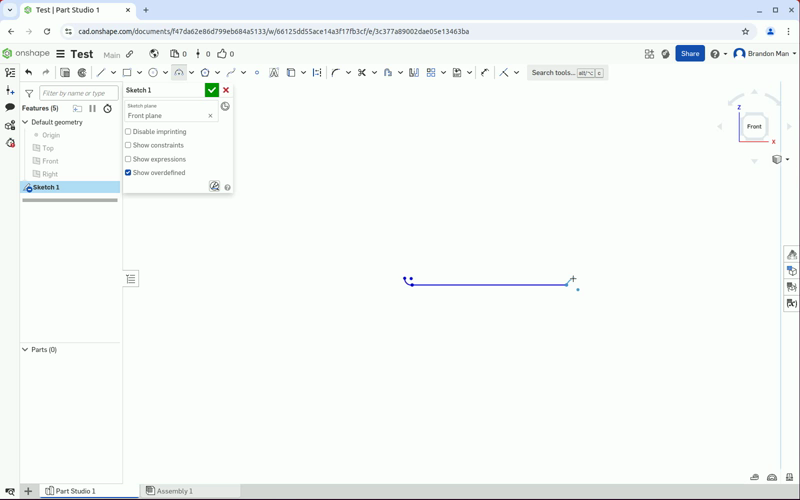
scroll(6)
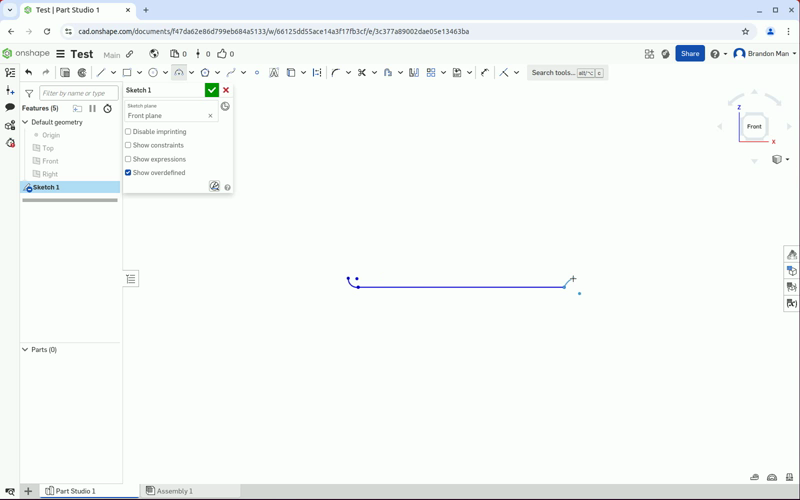
scroll(6)
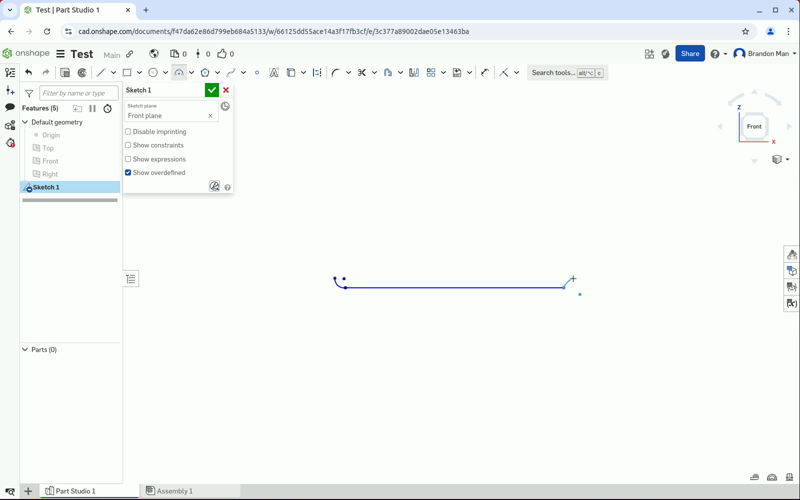
scroll(6)
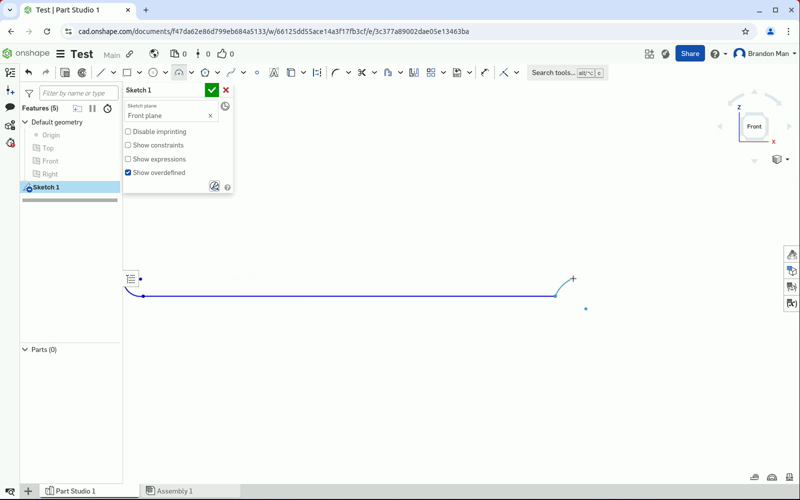
scroll(6)
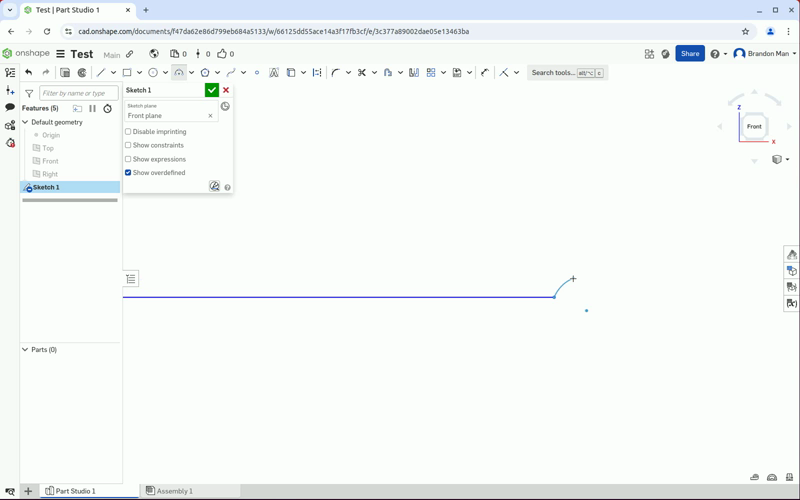
scroll(6)
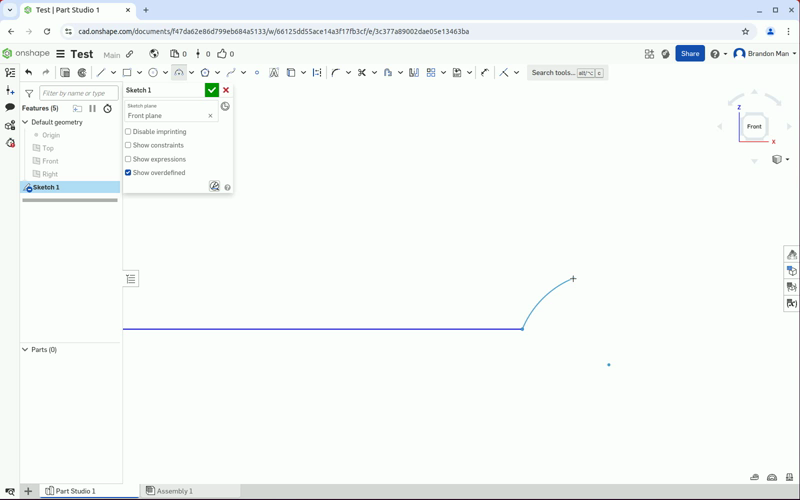
click(573, 278)
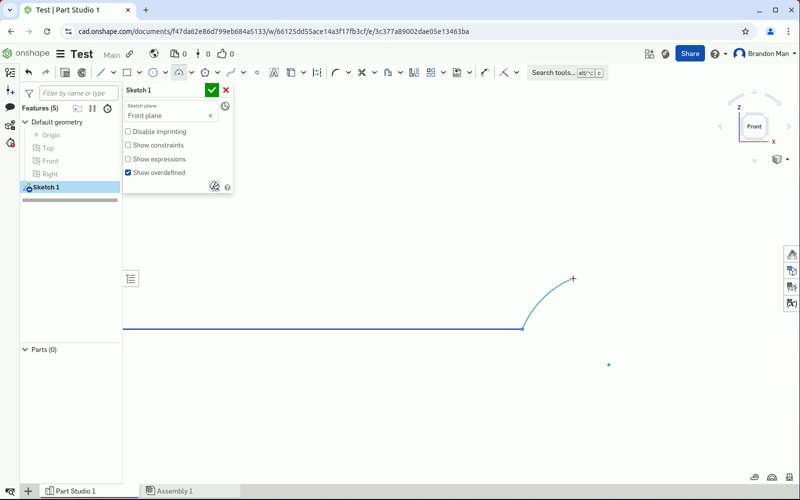
scroll(-6)
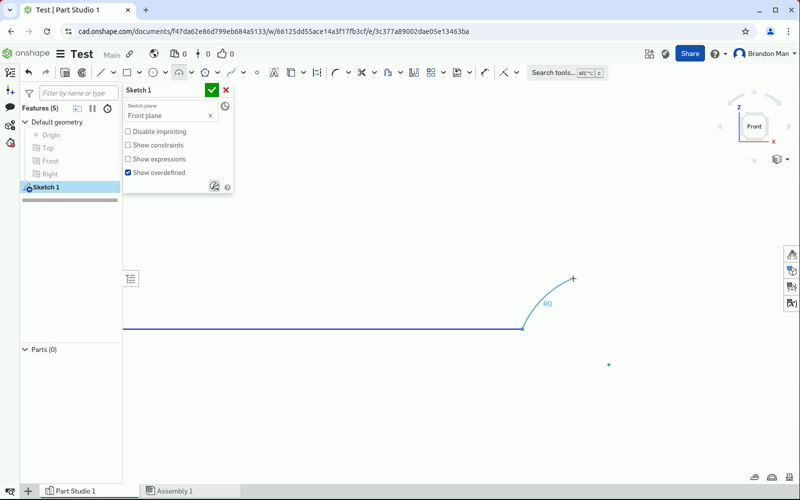
scroll(-6)
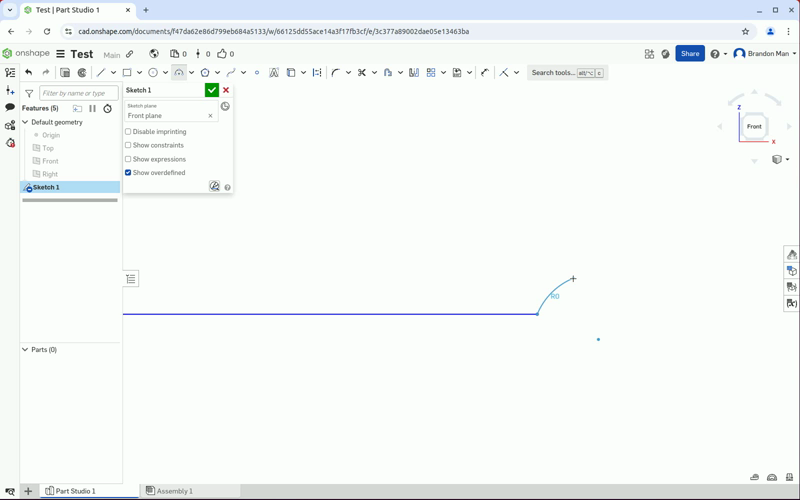
scroll(-6)
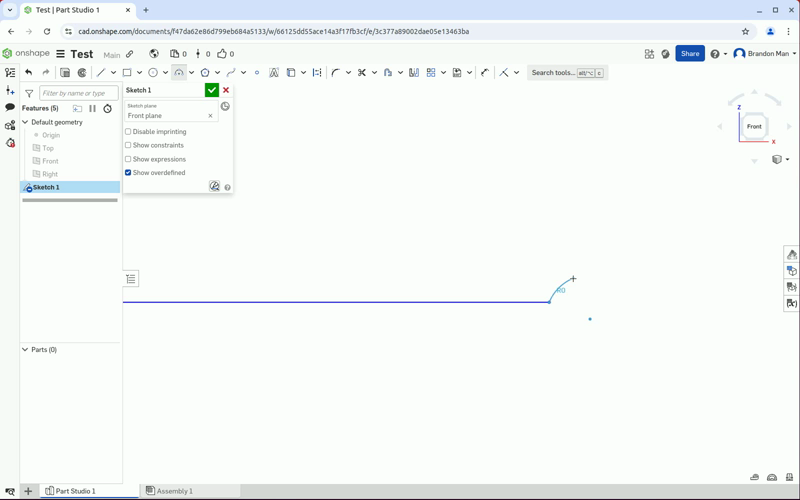
scroll(-6)
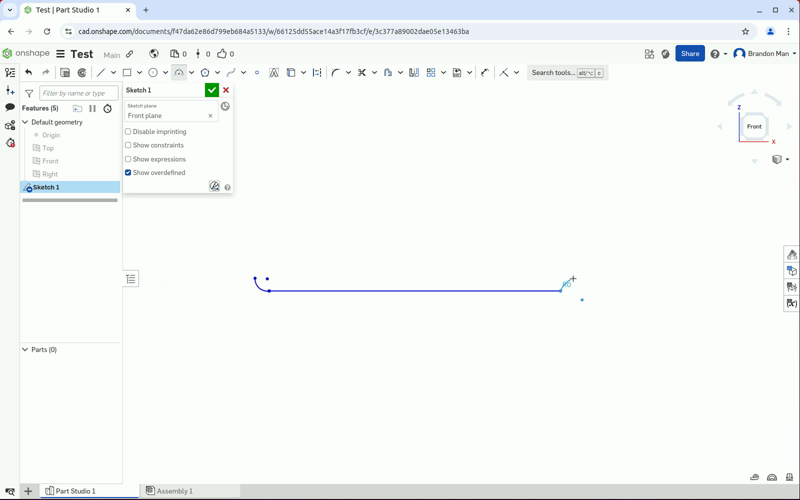
scroll(-6)
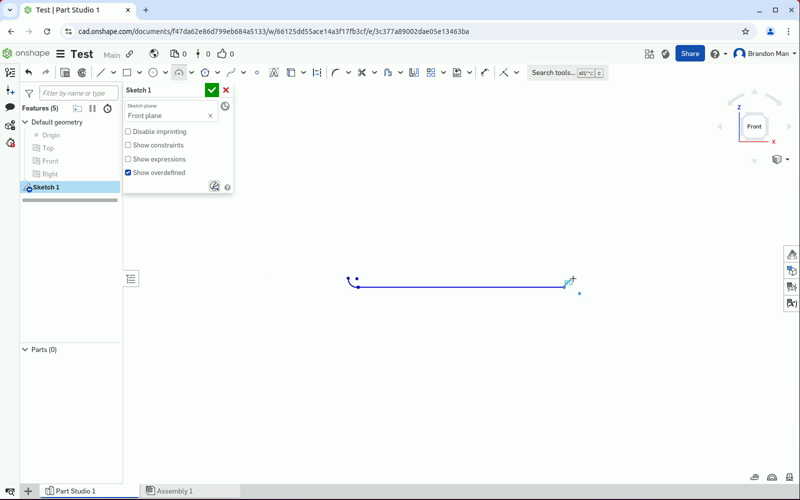
scroll(-6)
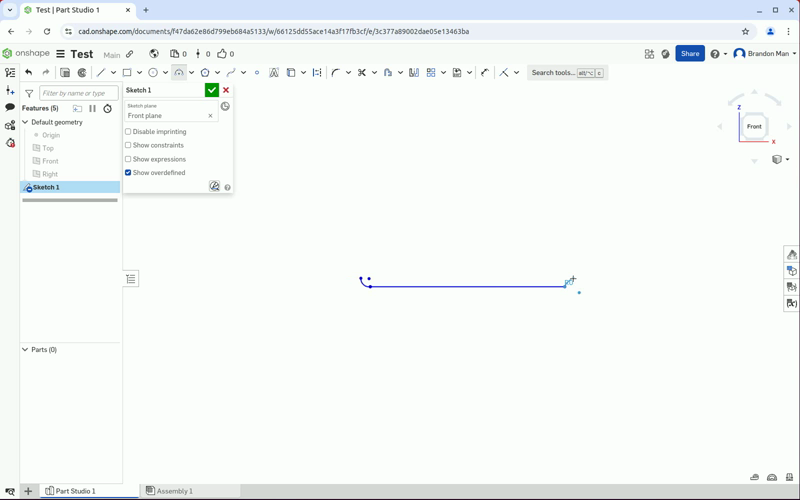
scroll(-6)
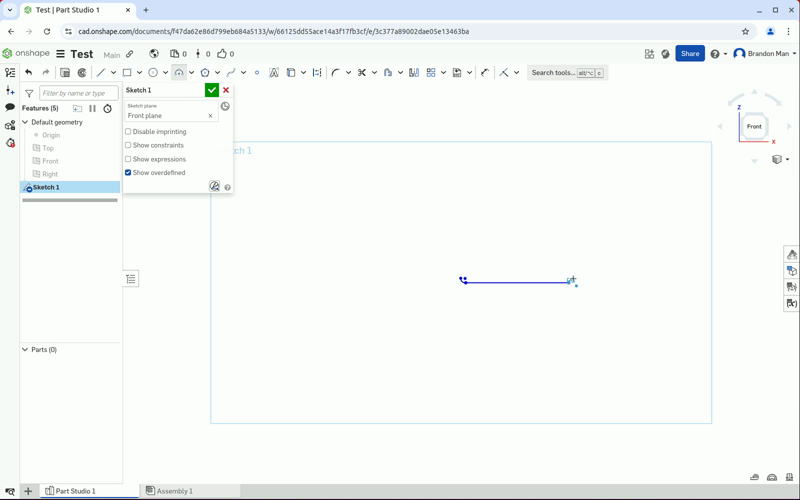
mouse_move(571, 281)
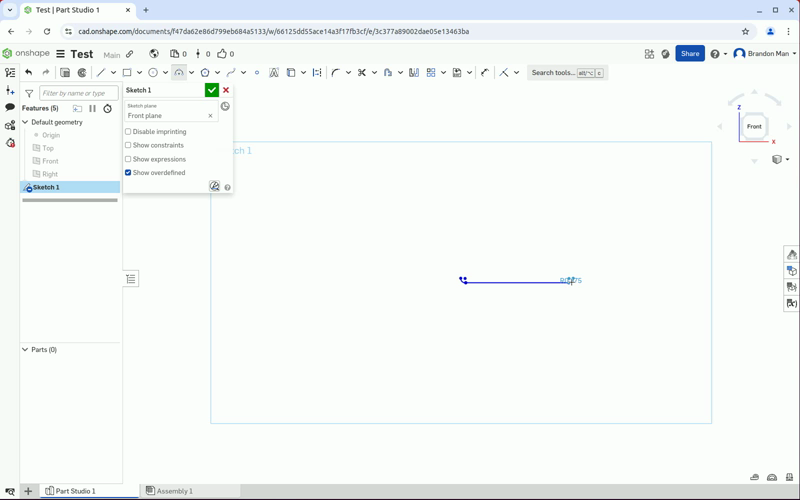
scroll(6)
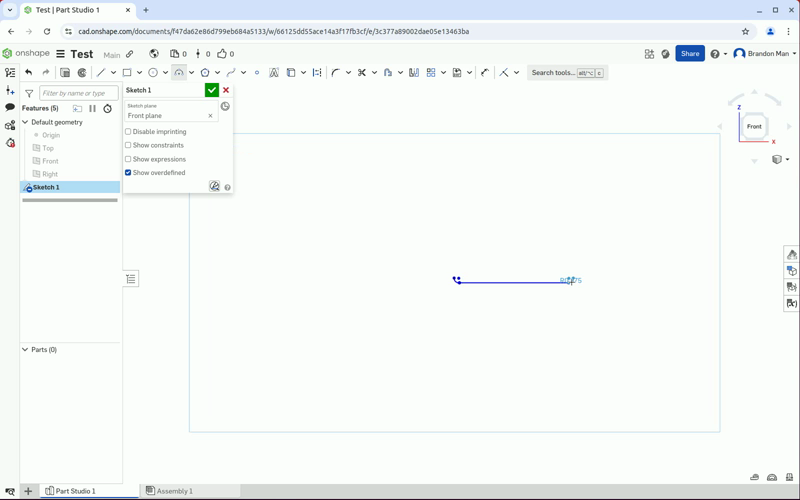
scroll(6)
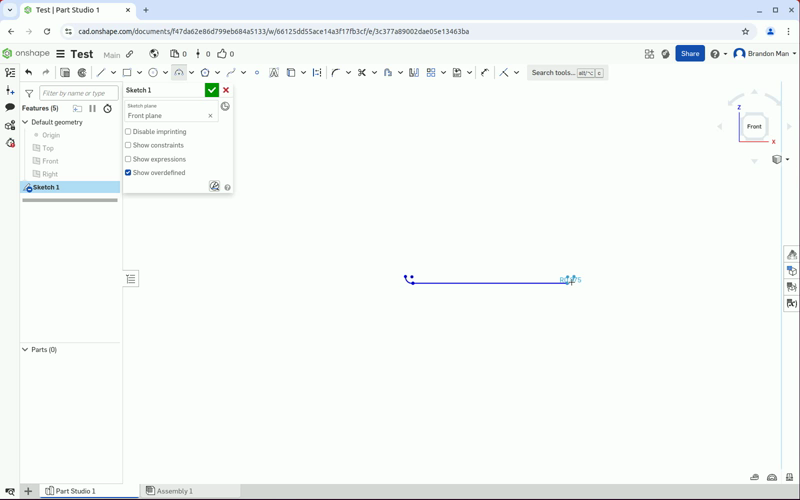
scroll(6)
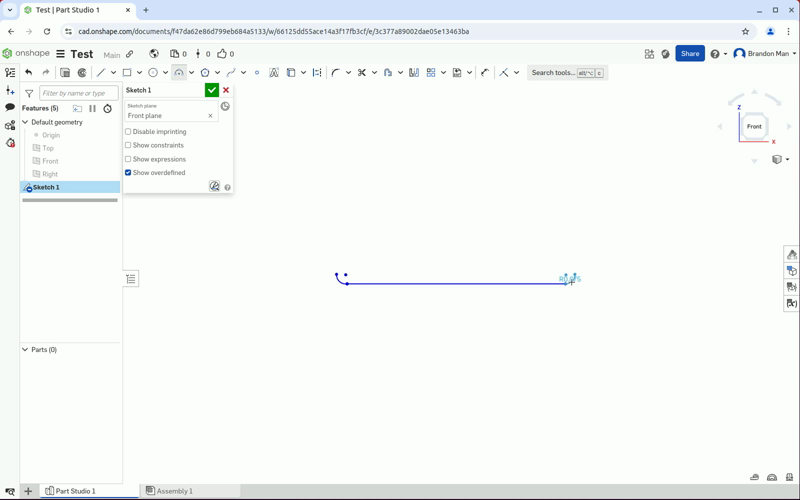
scroll(6)
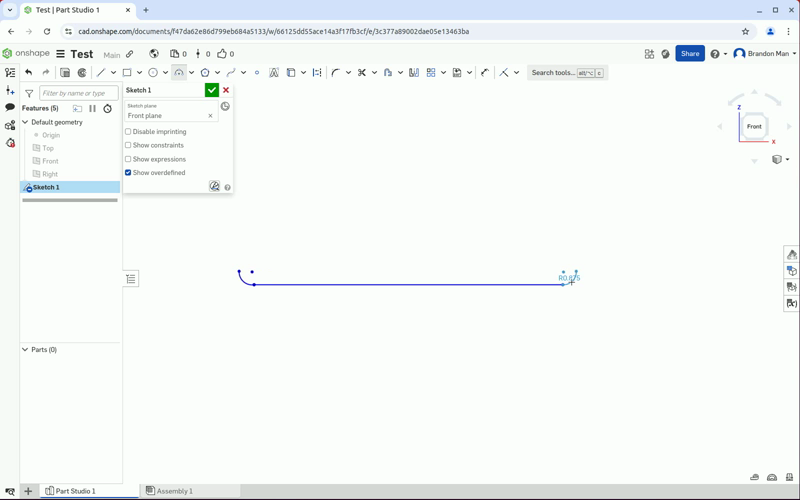
scroll(6)
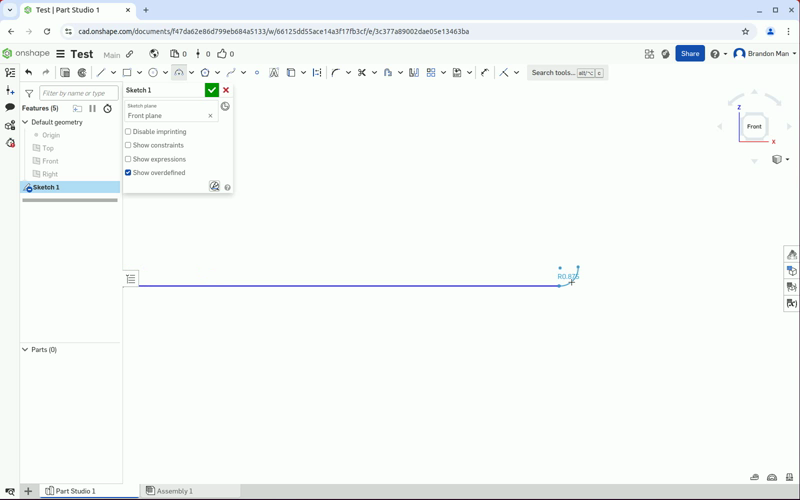
scroll(6)
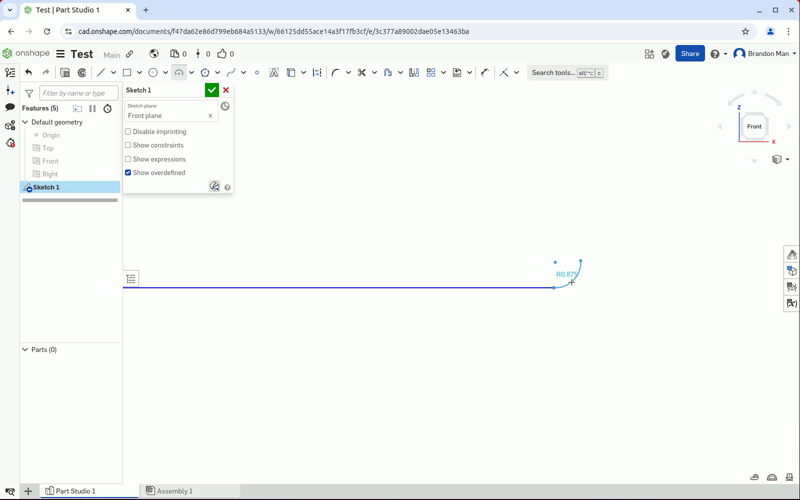
scroll(6)
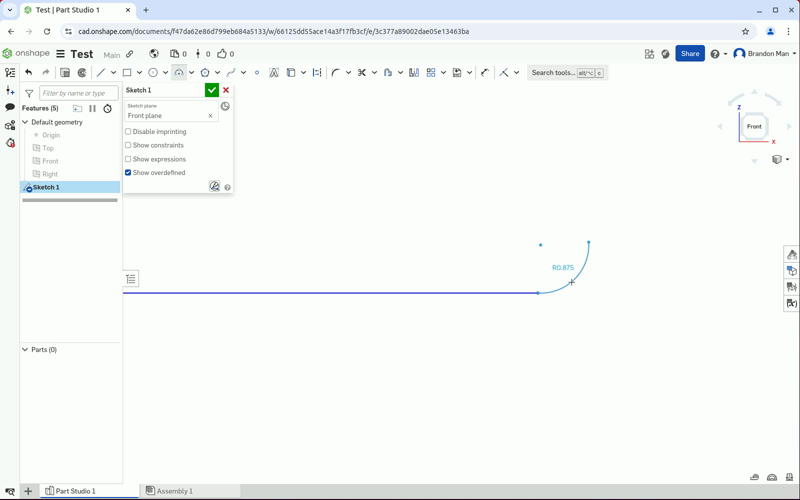
click(571, 281)
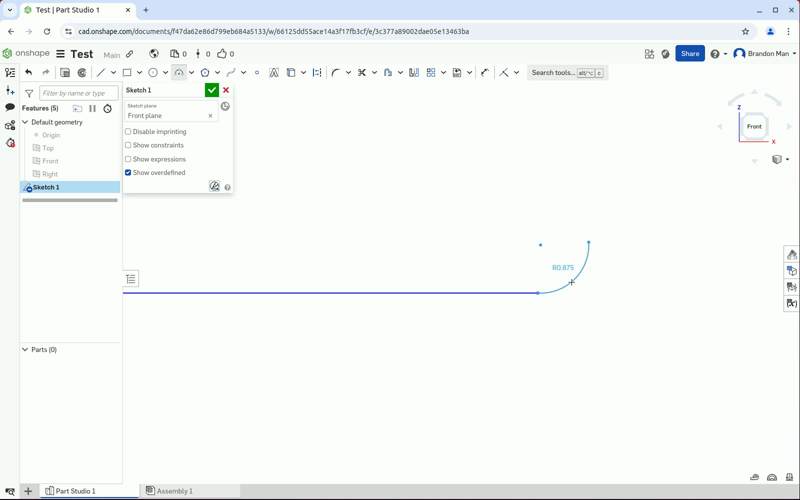
scroll(-6)
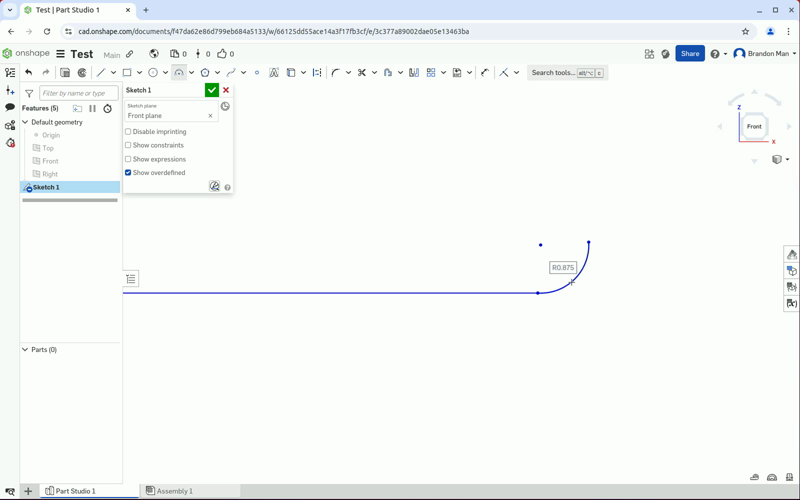
scroll(-6)
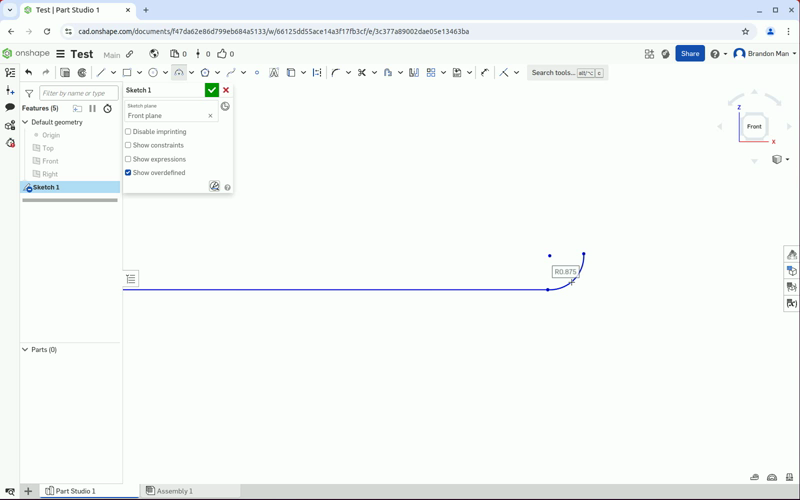
scroll(-6)
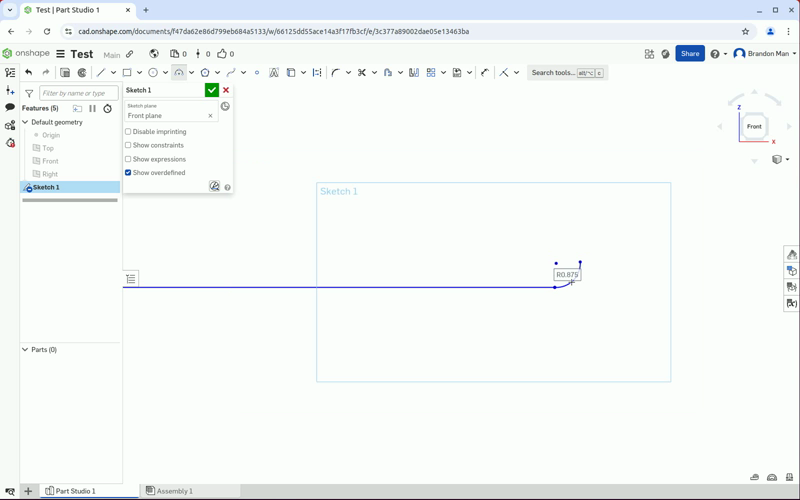
scroll(-6)
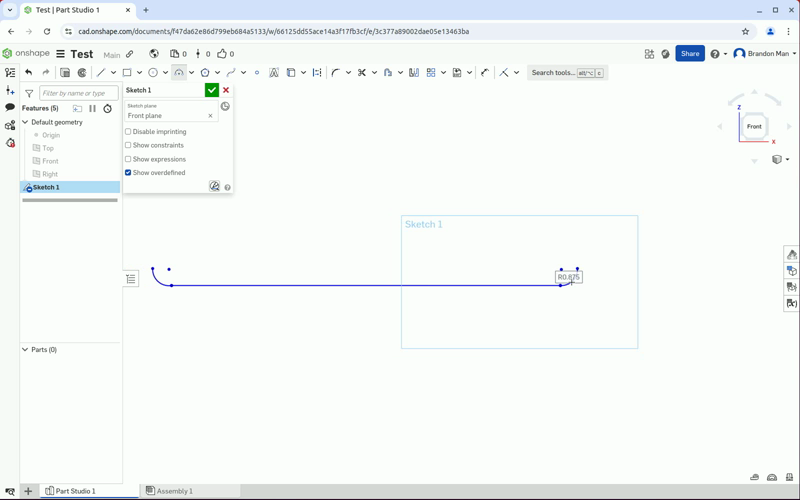
scroll(-6)
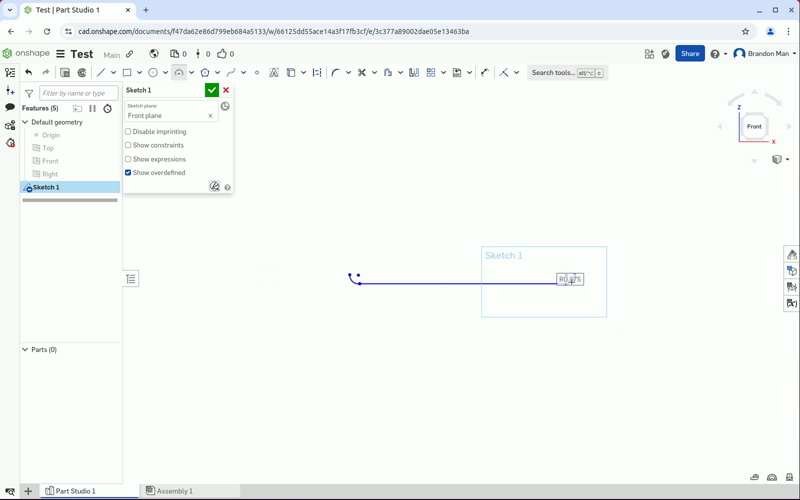
scroll(-6)
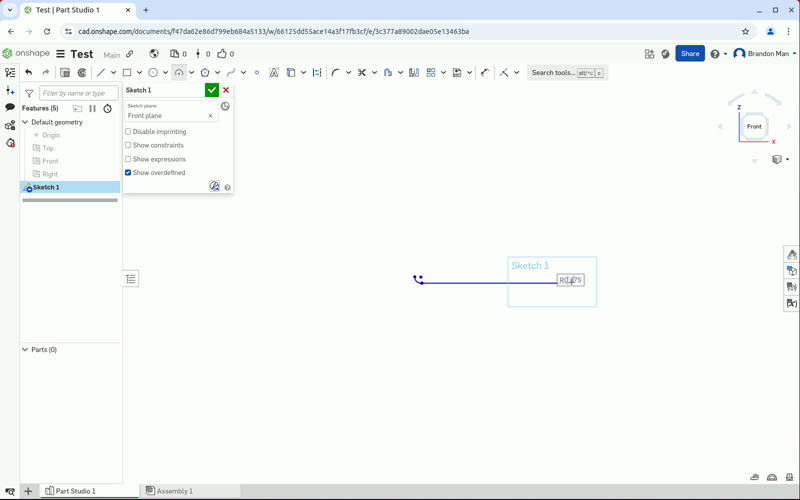
scroll(-6)
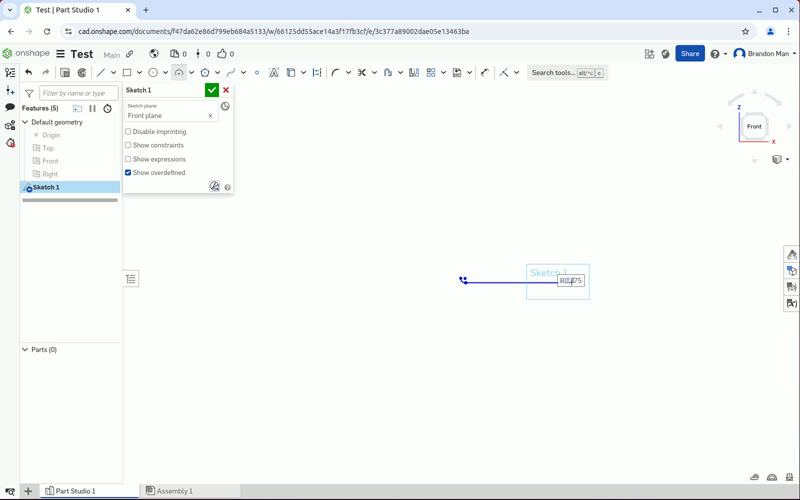
key_up(shift)
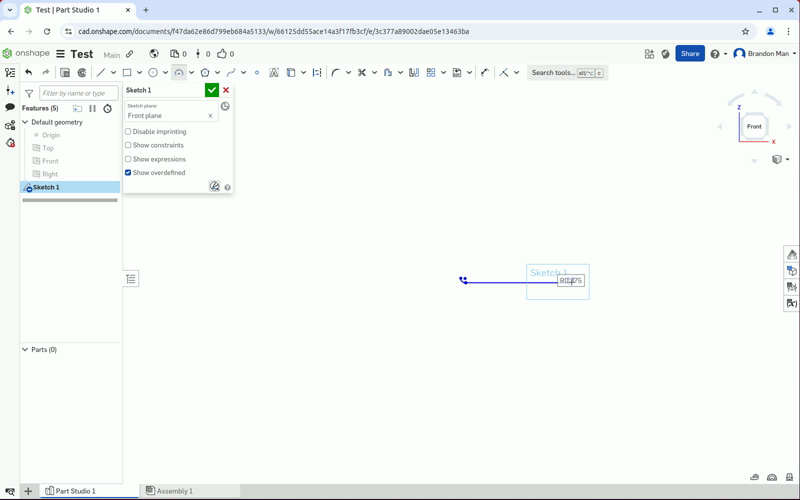
key(esc)
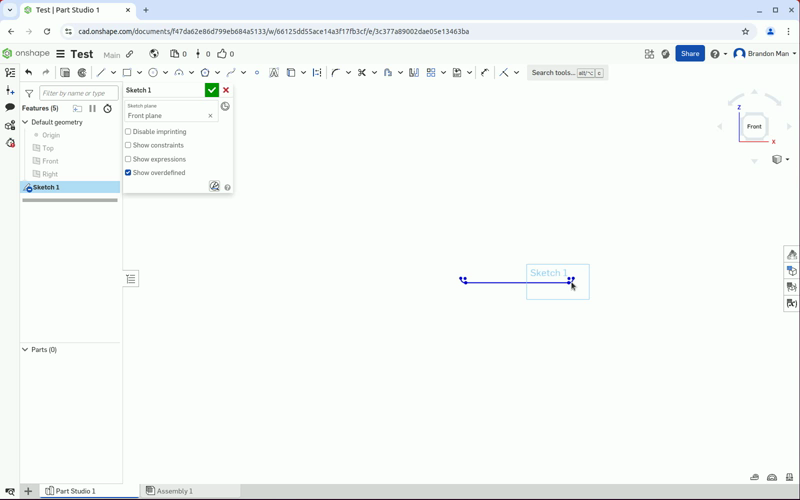
key(l)
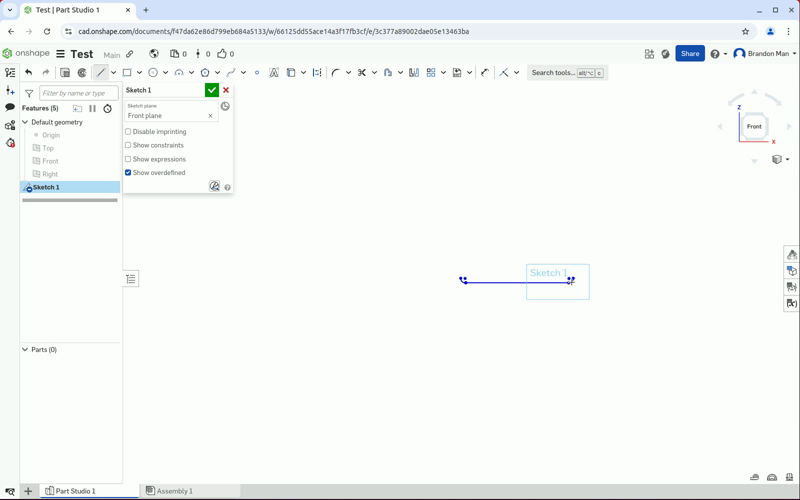
mouse_move(573, 278)
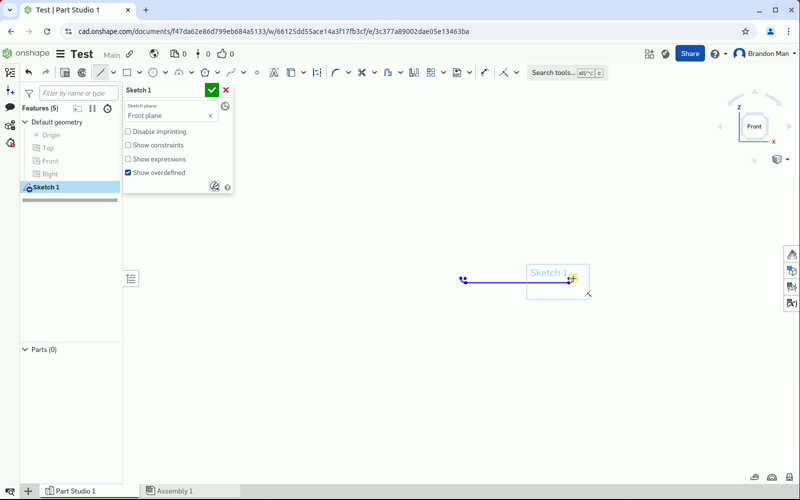
scroll(6)
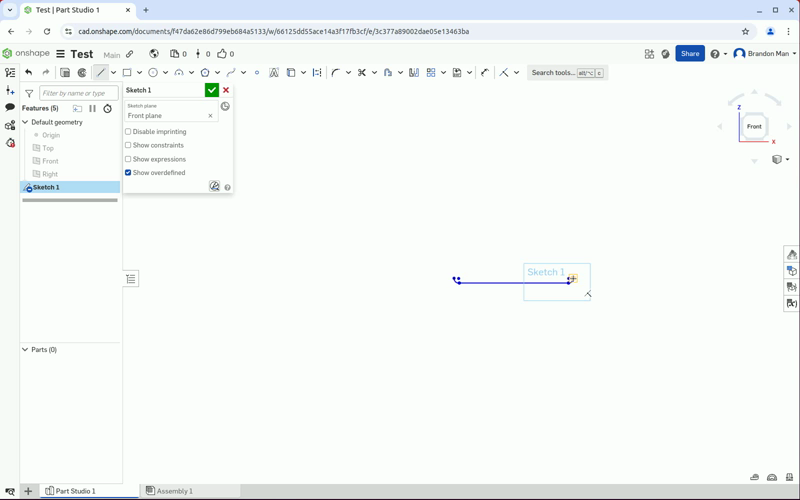
scroll(6)
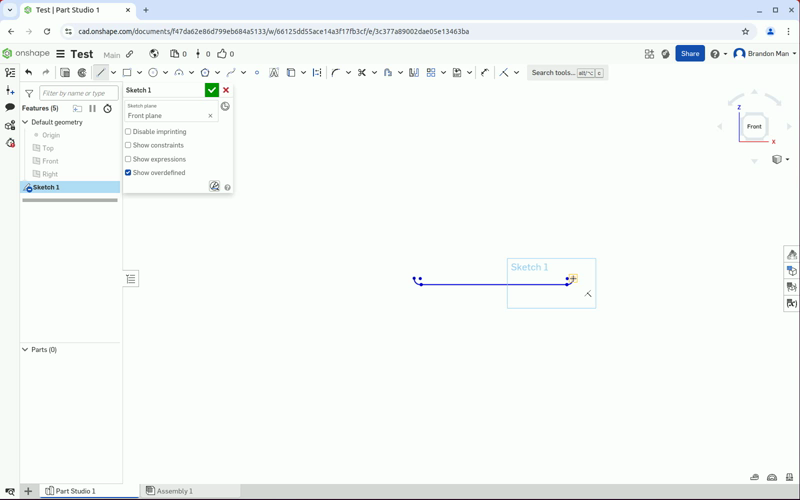
scroll(6)
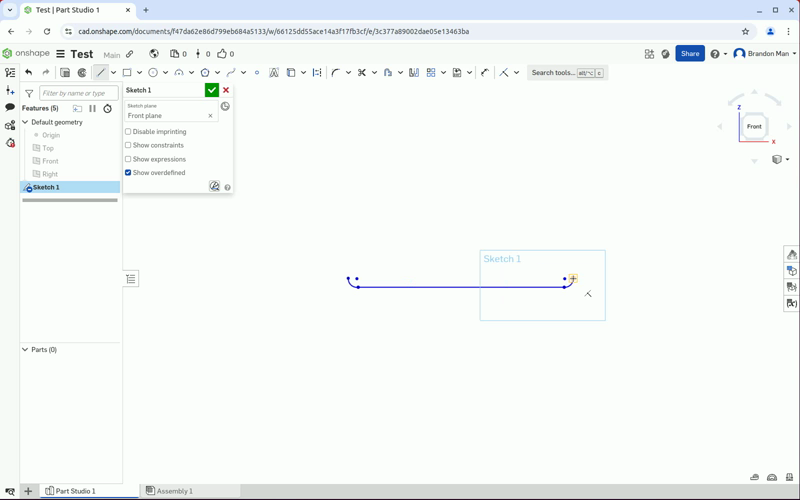
scroll(6)
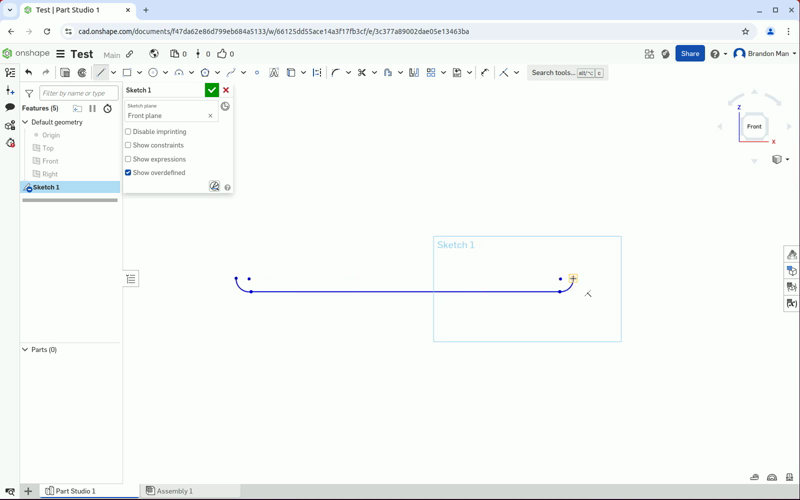
scroll(6)
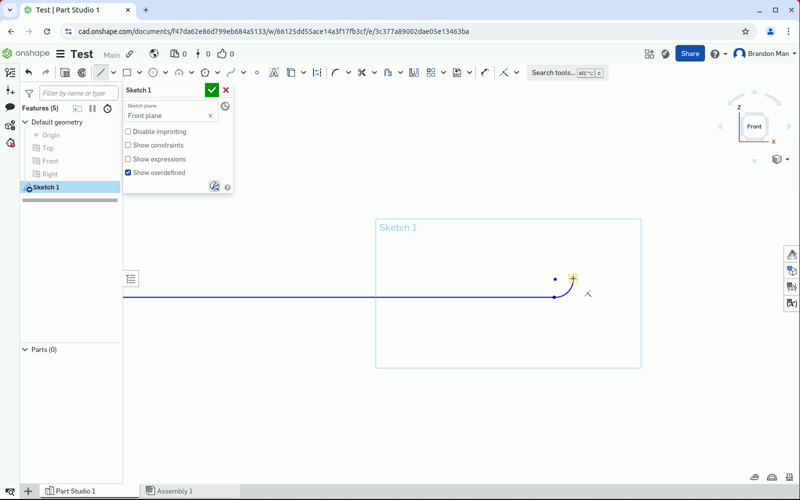
scroll(6)
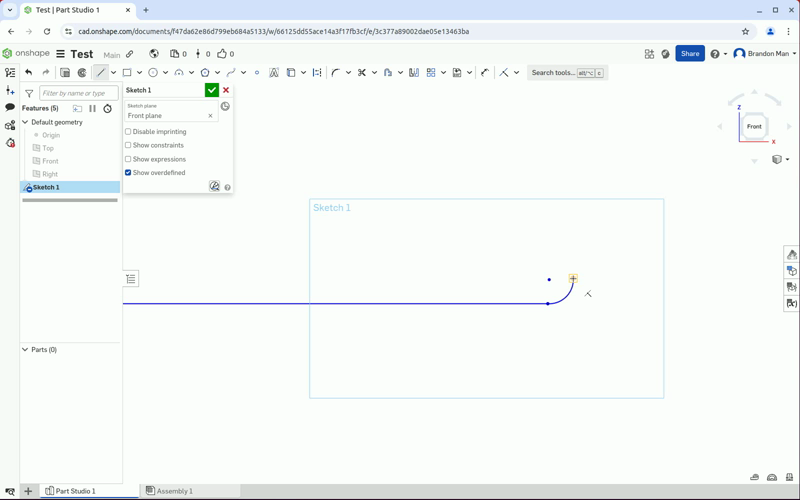
scroll(6)
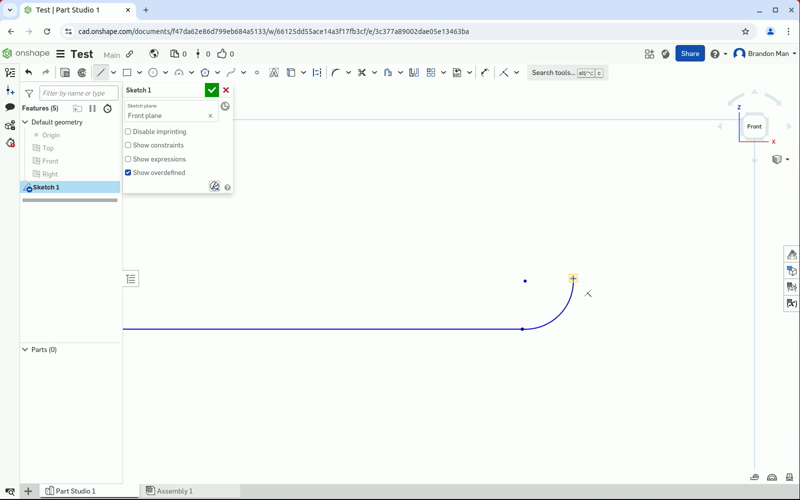
click(573, 278)
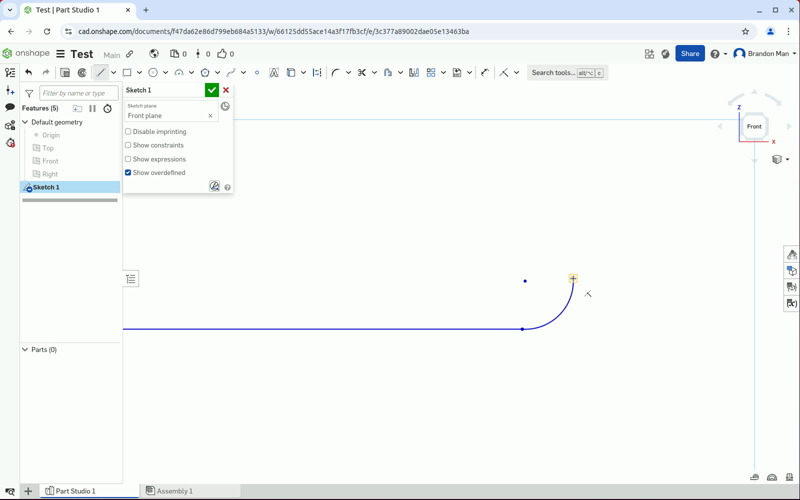
scroll(-6)
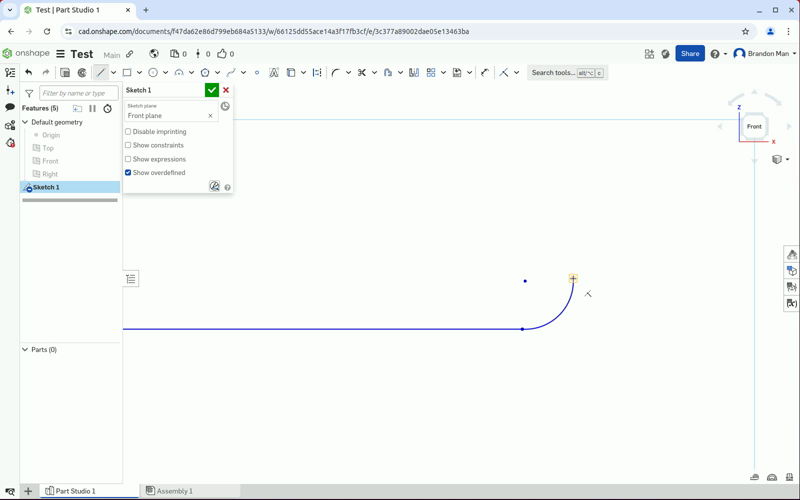
scroll(-6)
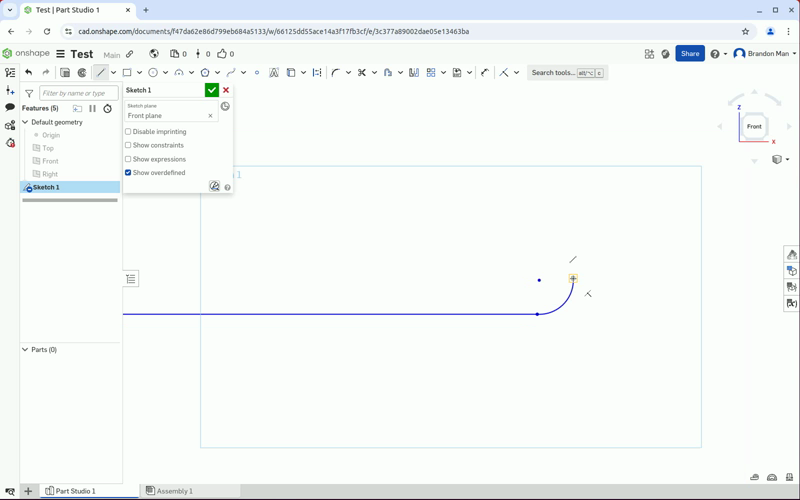
scroll(-6)
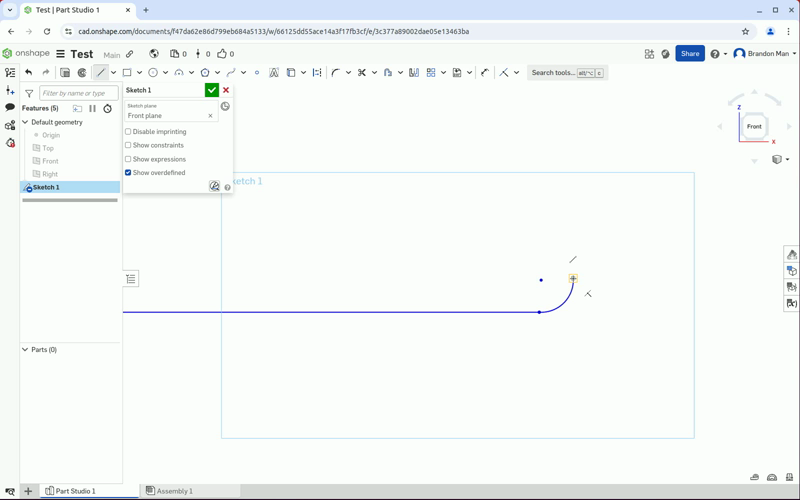
scroll(-6)
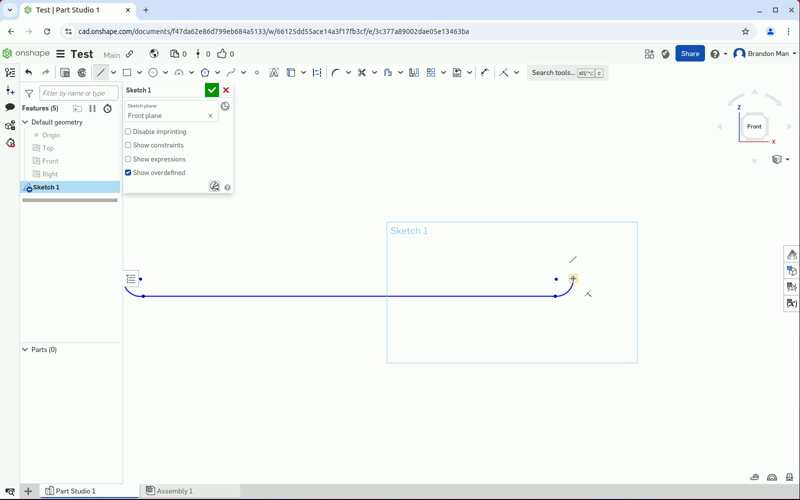
scroll(-6)
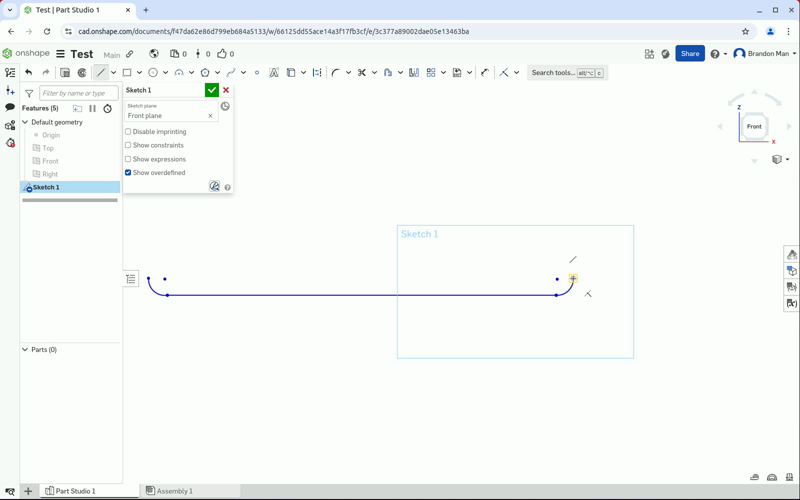
scroll(-6)
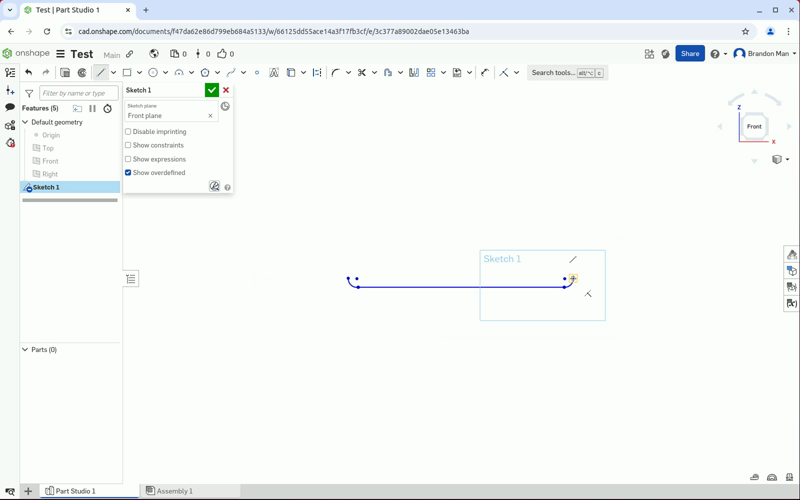
scroll(-6)
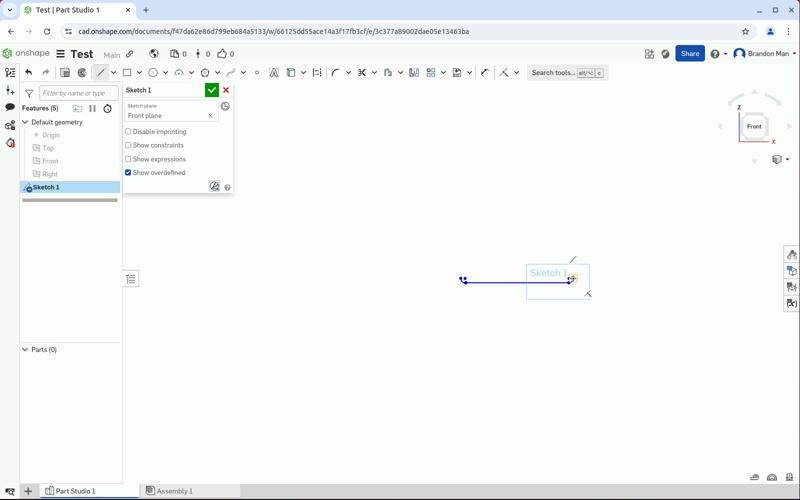
key_down(shift)
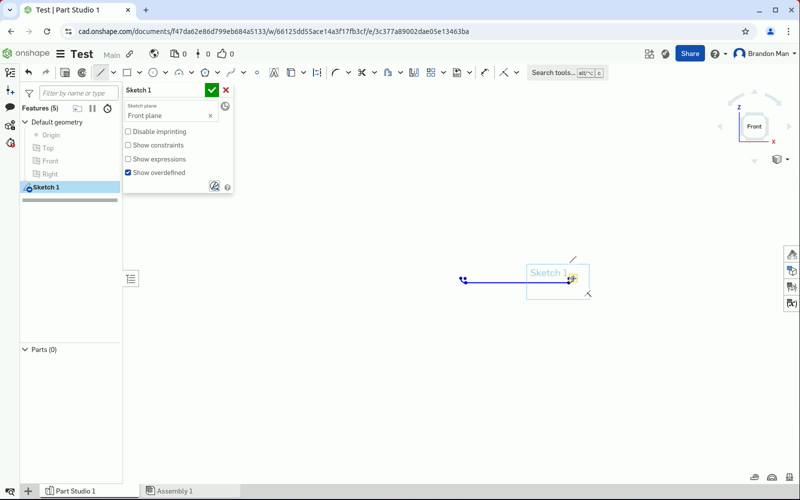
mouse_move(589, 278)
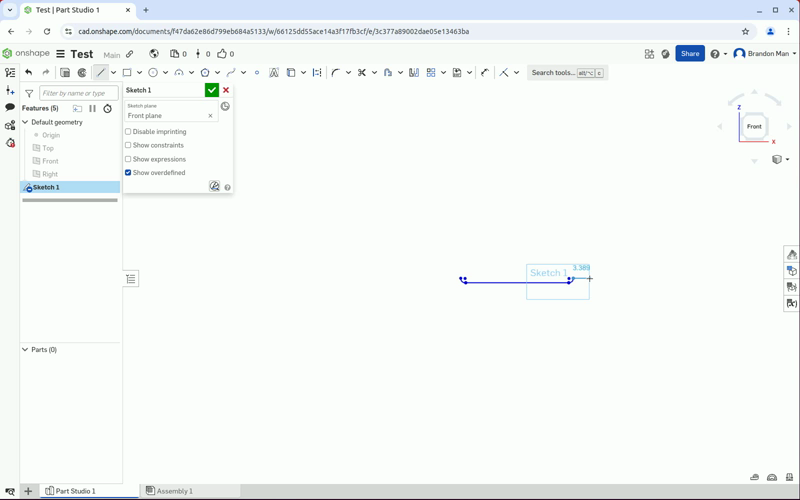
mouse_move(573, 247)
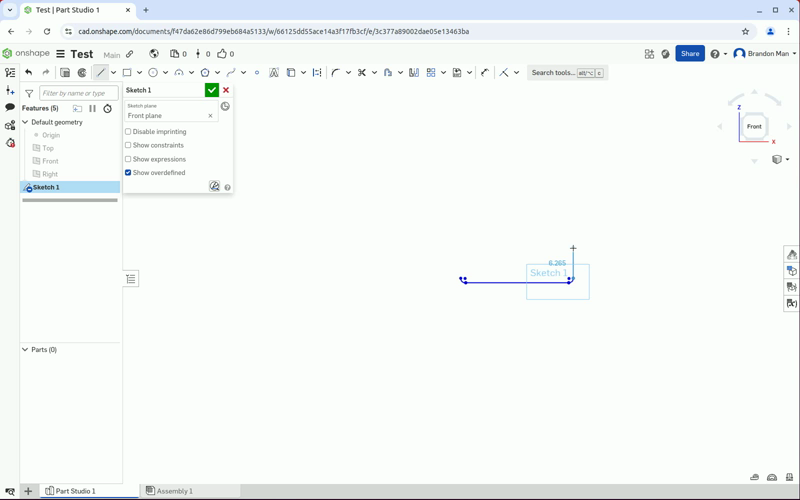
click(573, 247)
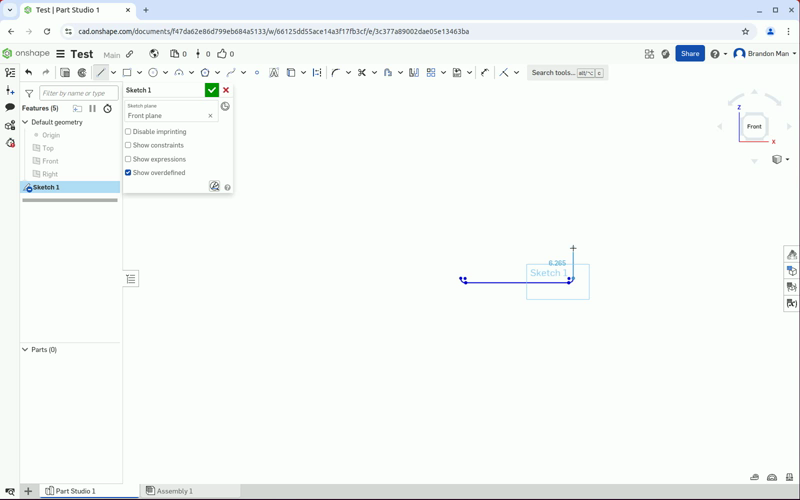
key_up(shift)
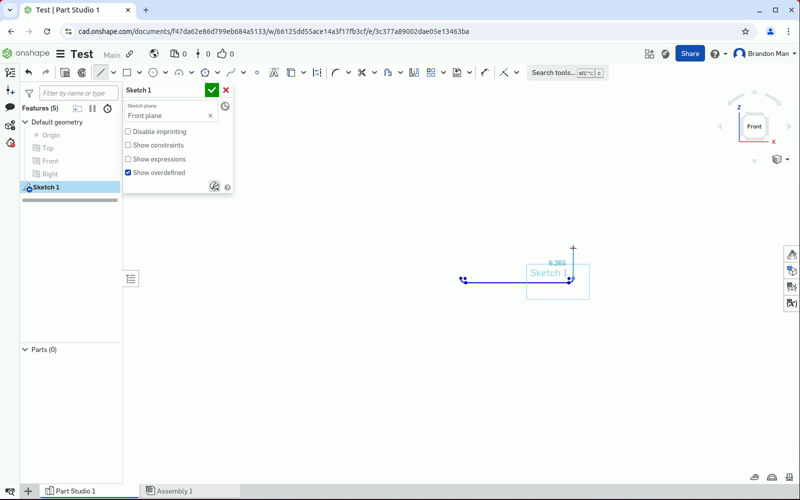
key(esc)
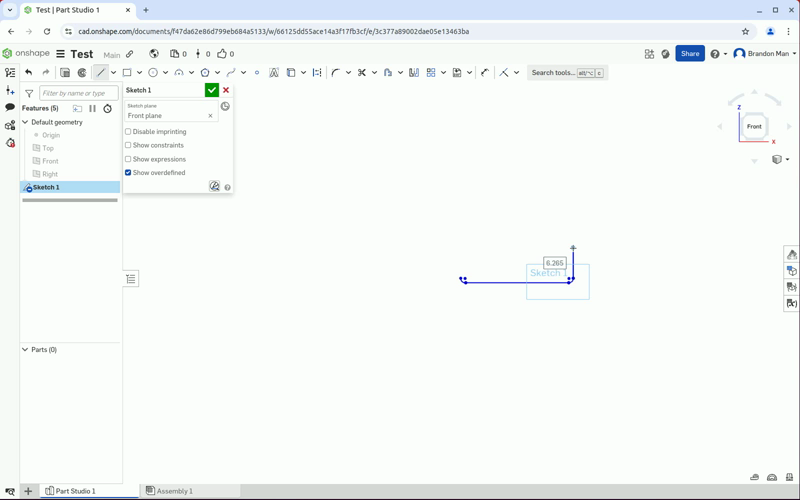
key(a)
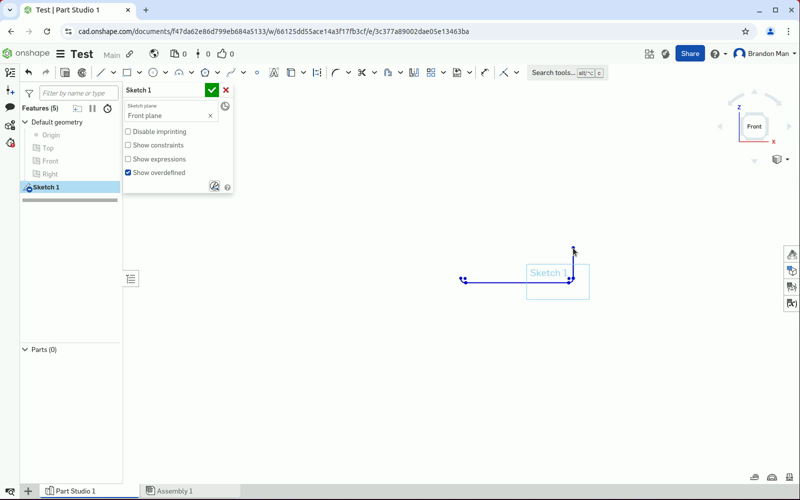
mouse_move(573, 247)
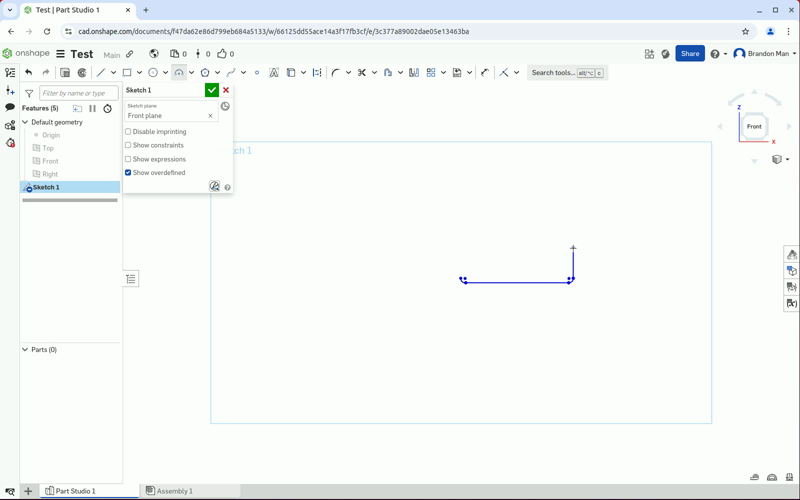
click(573, 247)
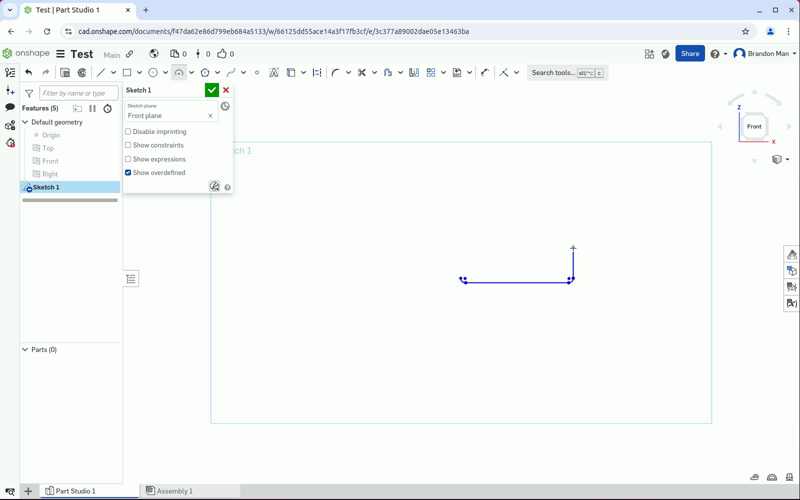
key_down(shift)
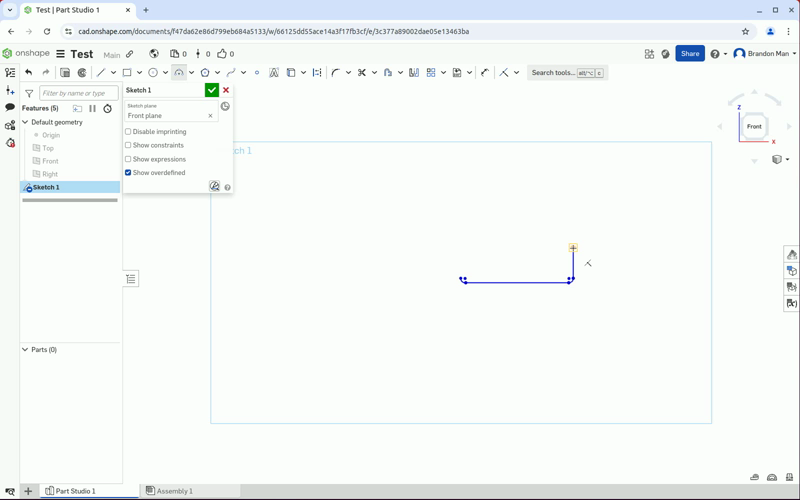
mouse_move(568, 242)
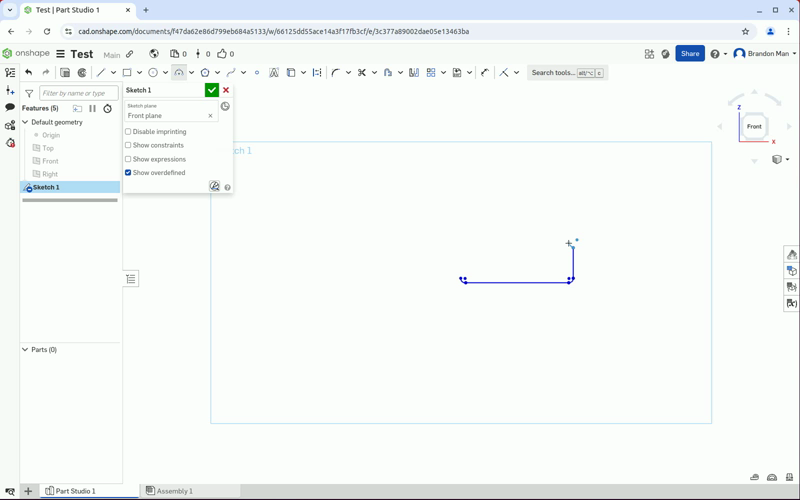
scroll(6)
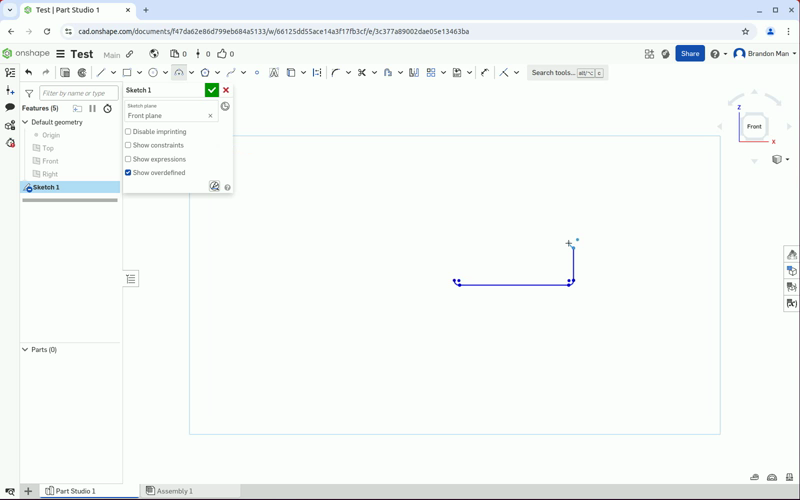
scroll(6)
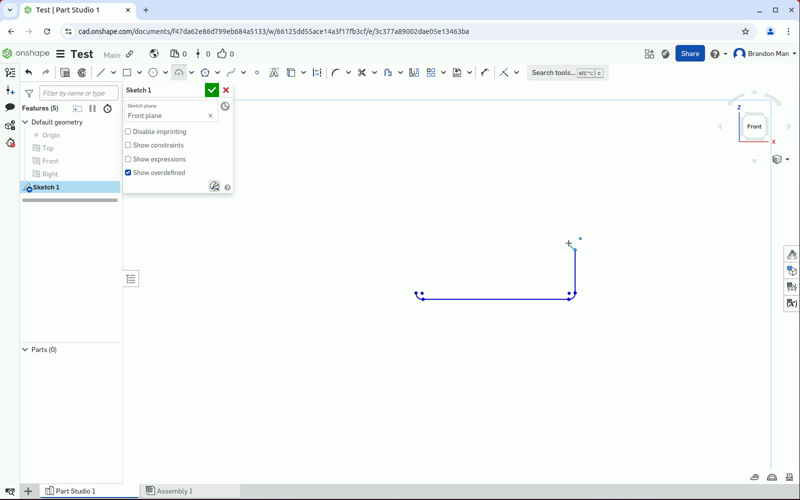
scroll(6)
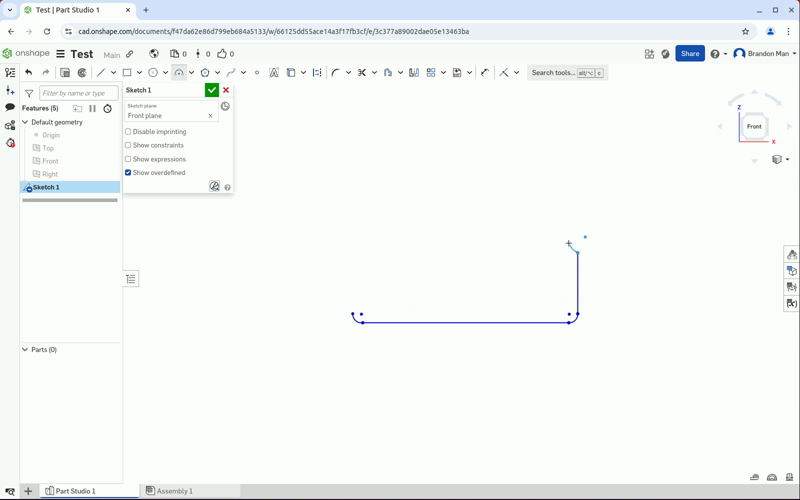
scroll(6)
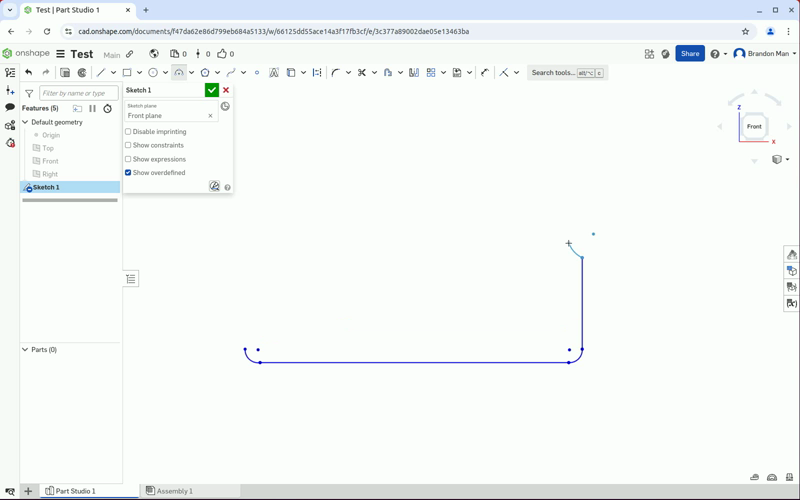
scroll(6)
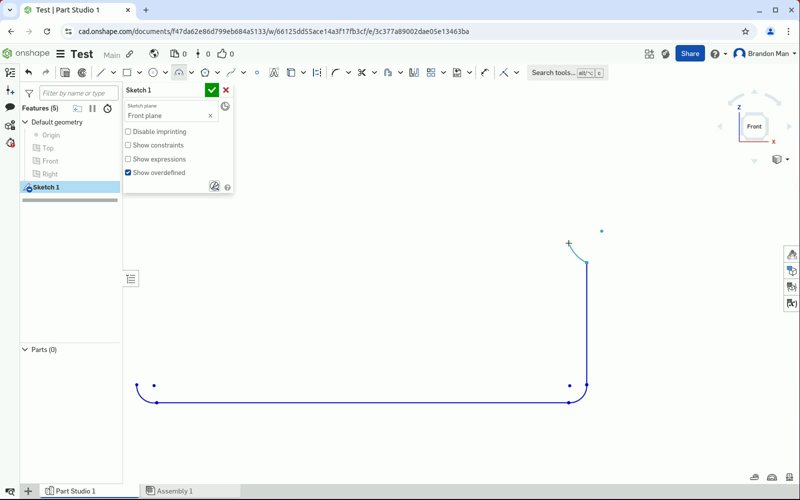
scroll(6)
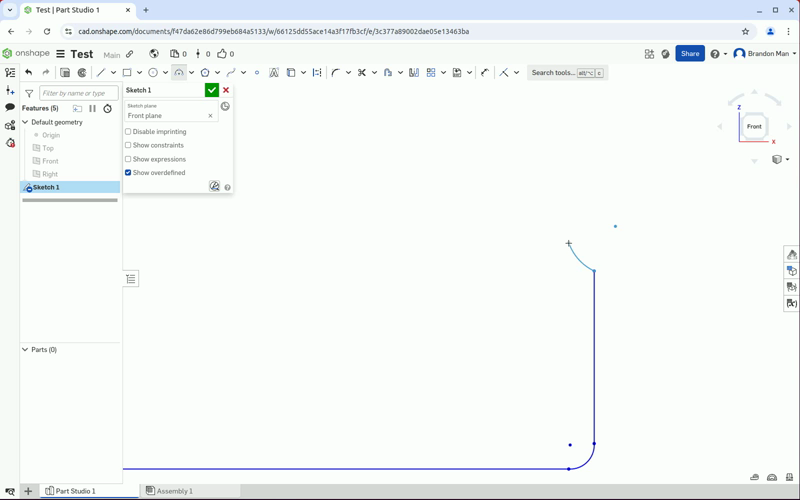
scroll(6)
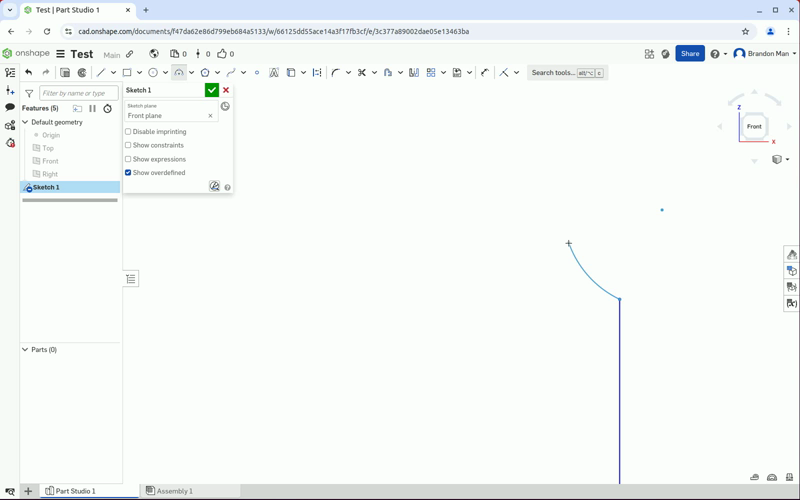
click(568, 242)
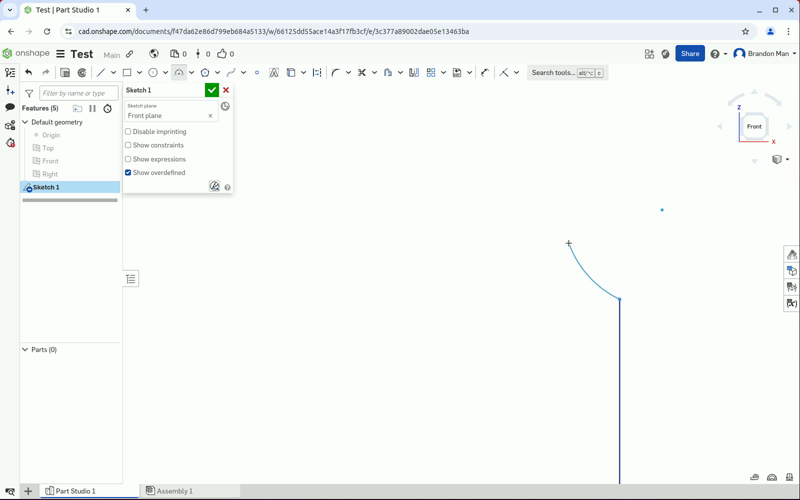
scroll(-6)
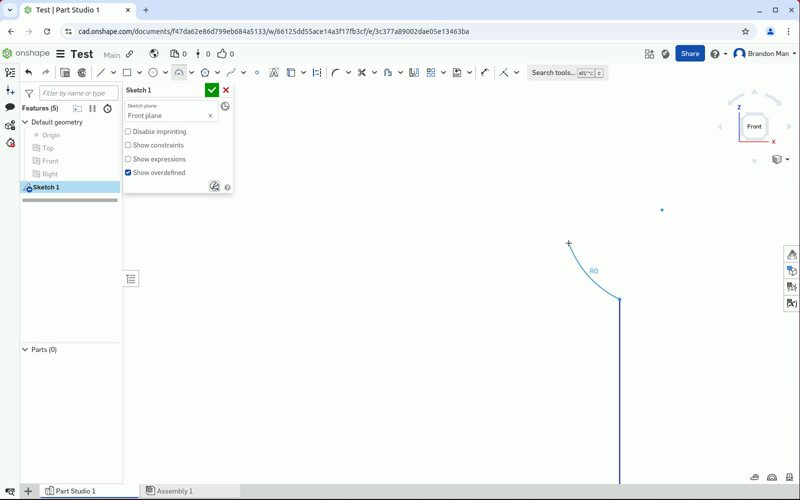
scroll(-6)
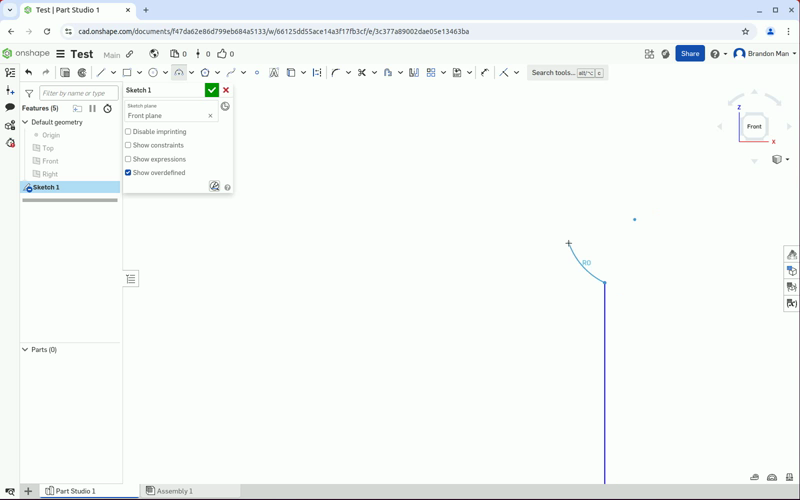
scroll(-6)
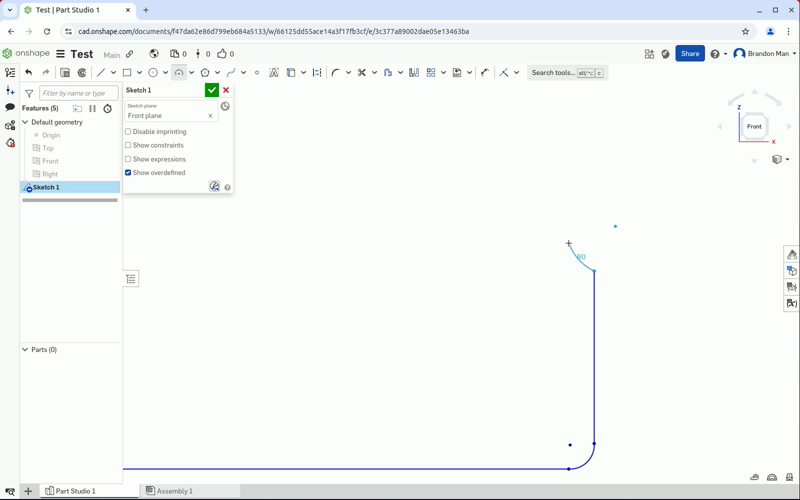
scroll(-6)
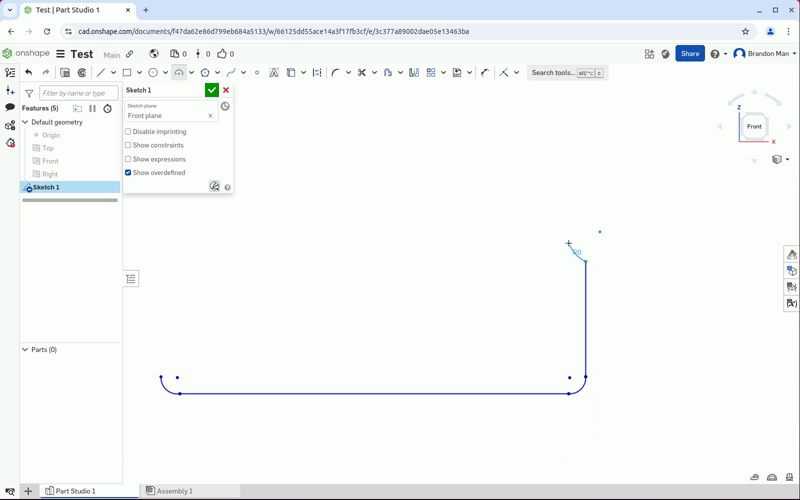
scroll(-6)
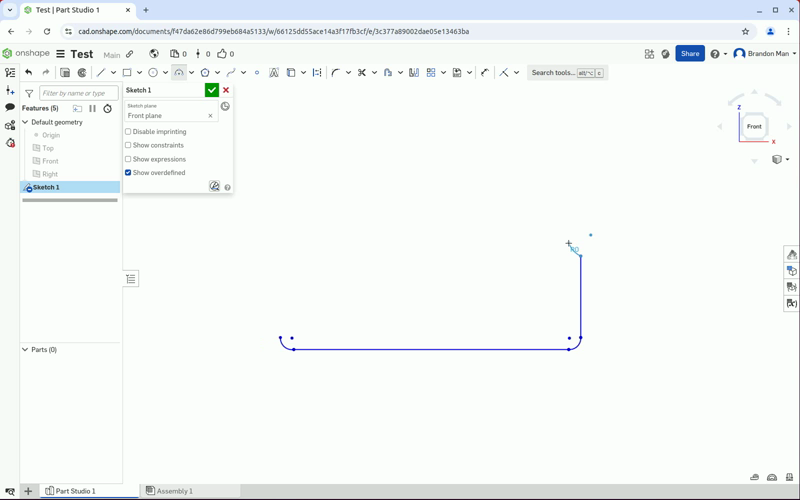
scroll(-6)
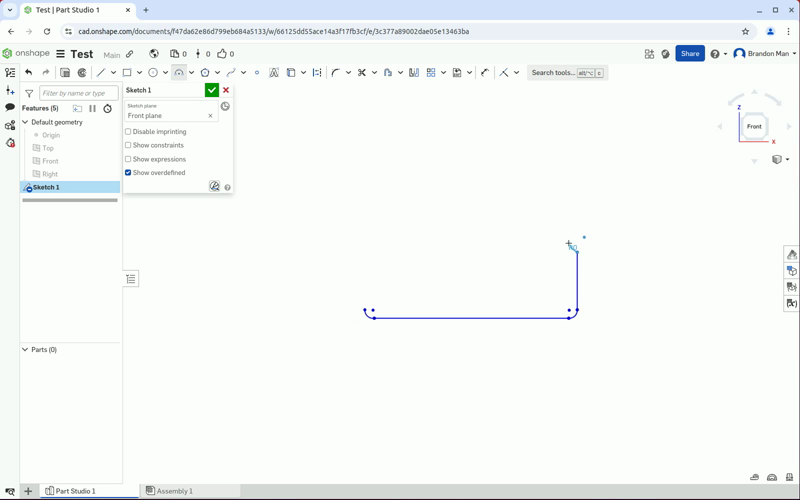
scroll(-6)
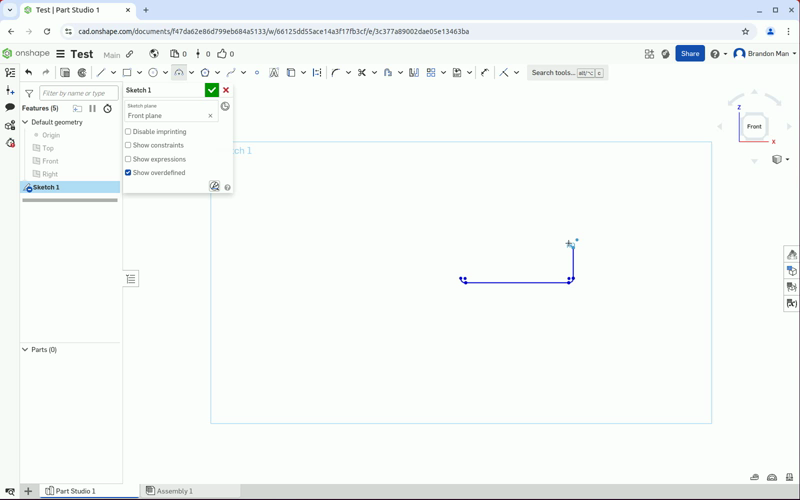
mouse_move(571, 244)
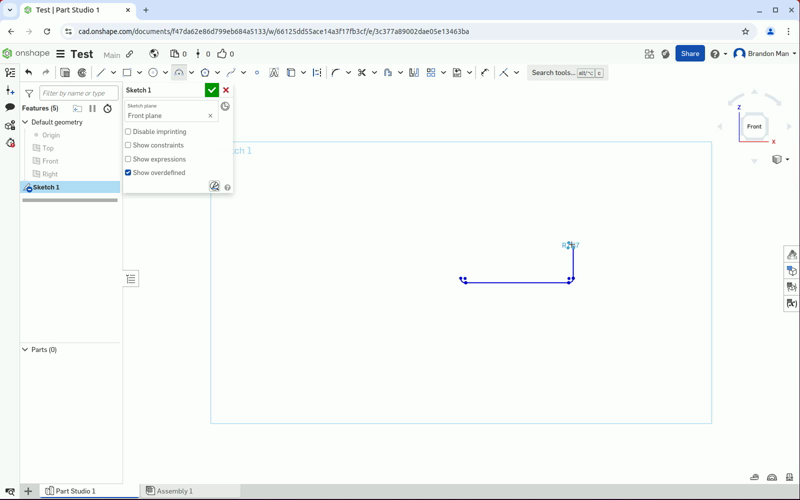
scroll(6)
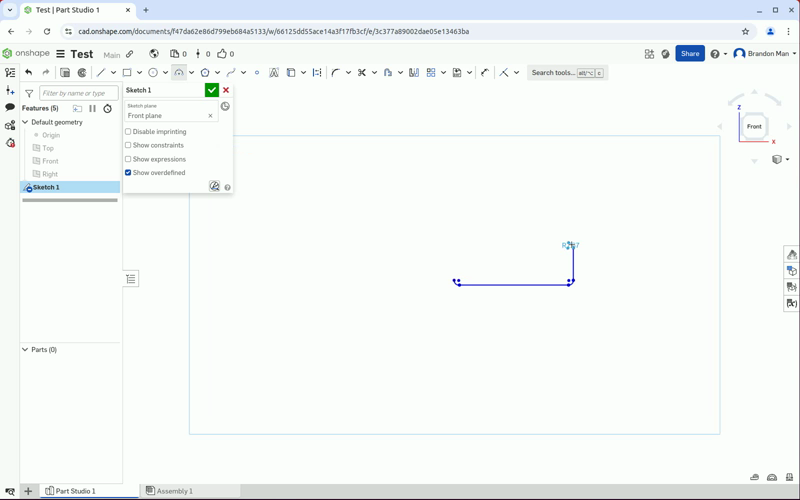
scroll(6)
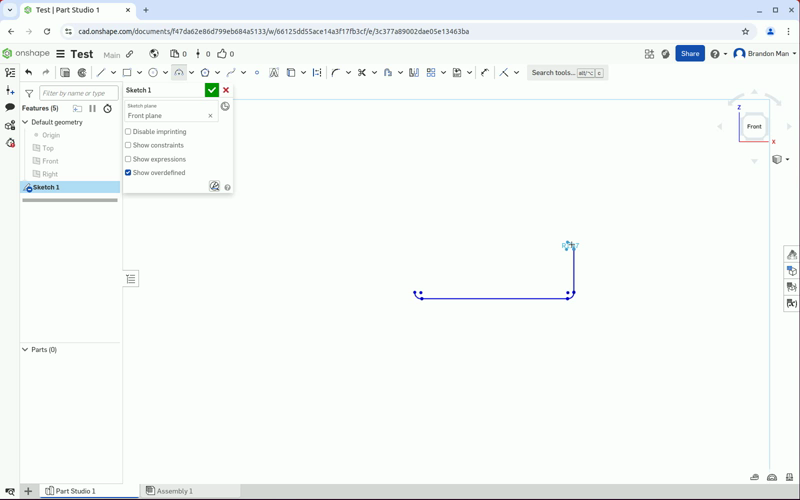
scroll(6)
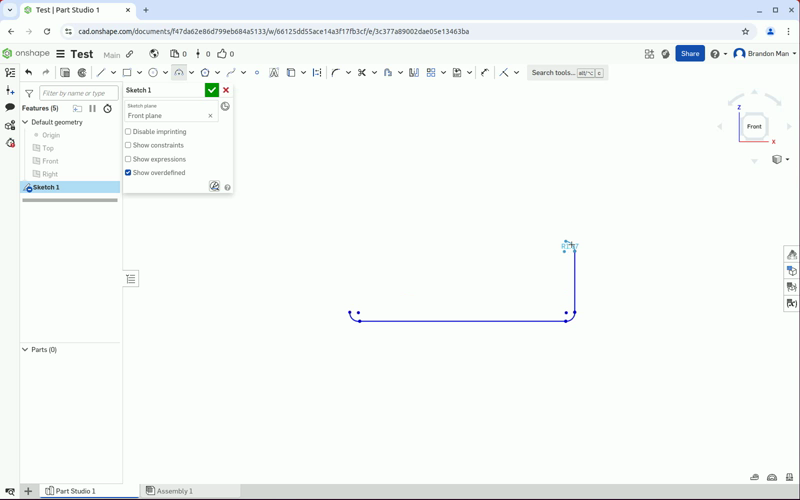
scroll(6)
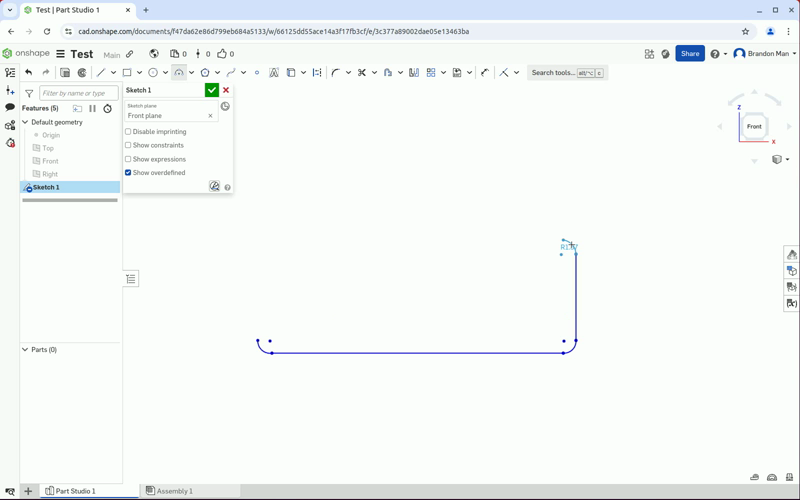
scroll(6)
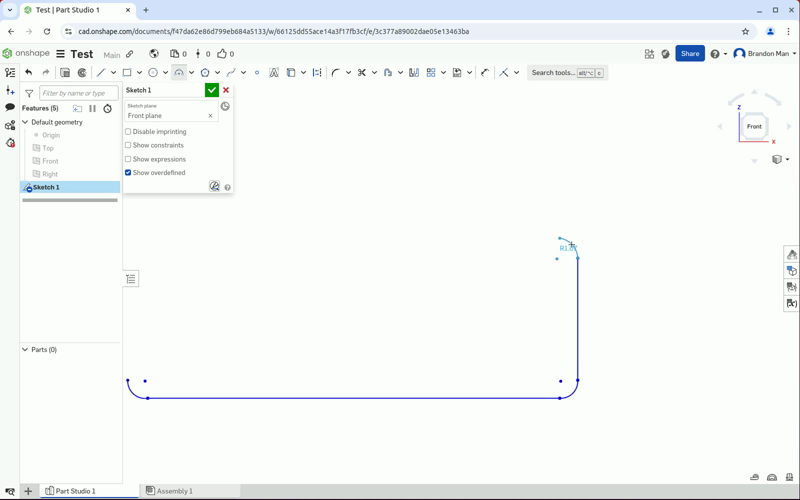
scroll(6)
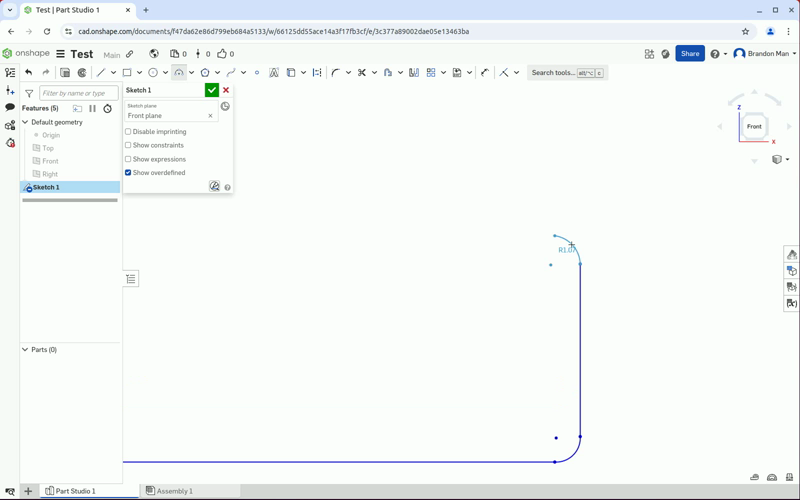
scroll(6)
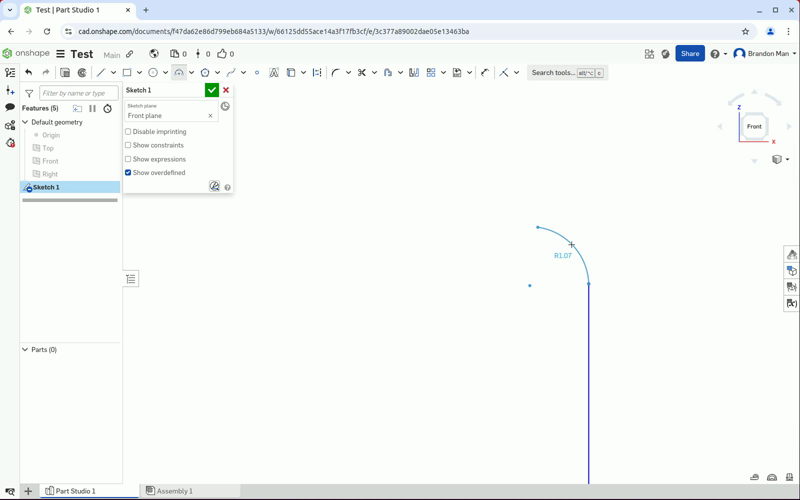
click(571, 244)
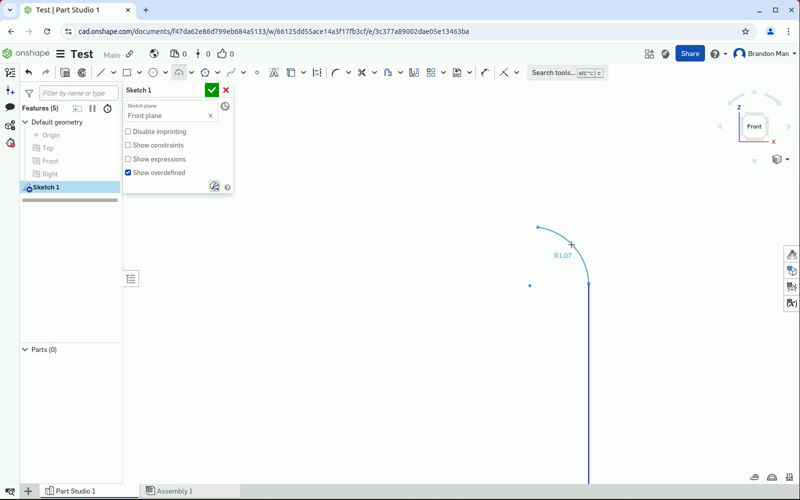
scroll(-6)
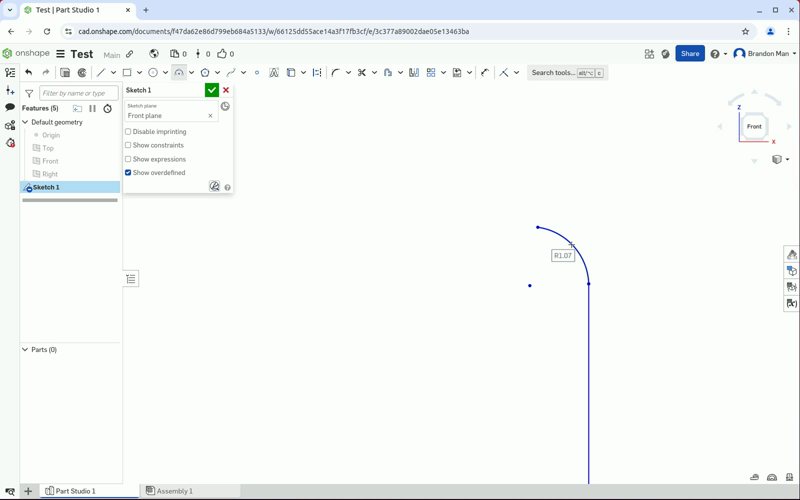
scroll(-6)
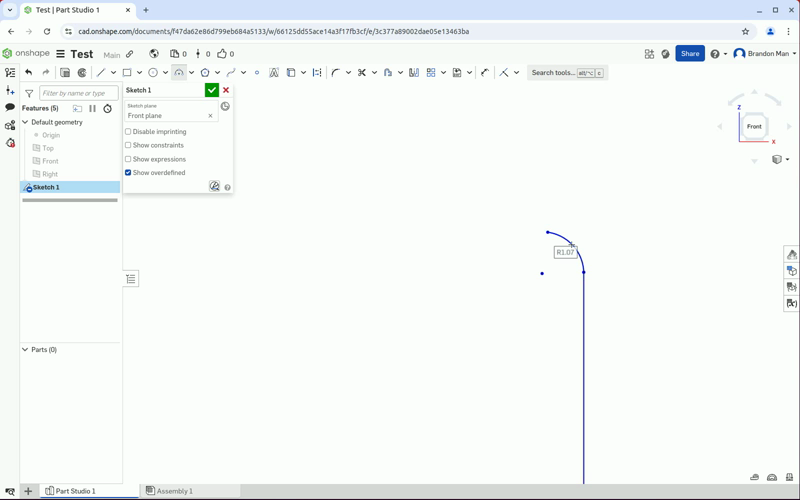
scroll(-6)
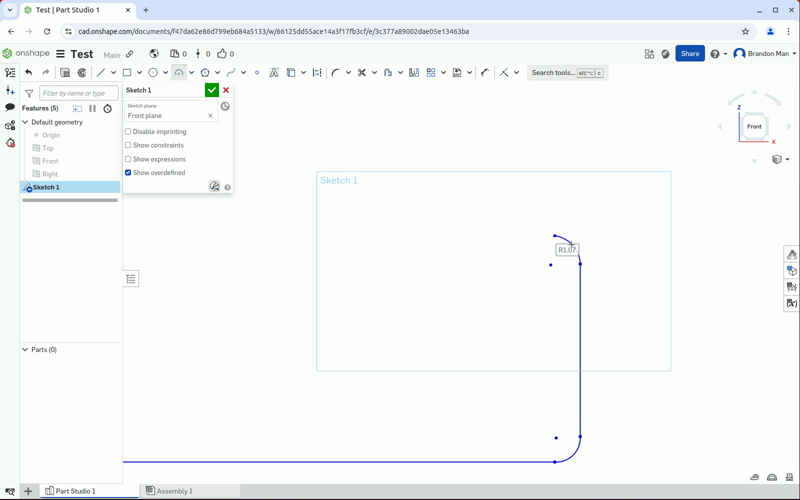
scroll(-6)
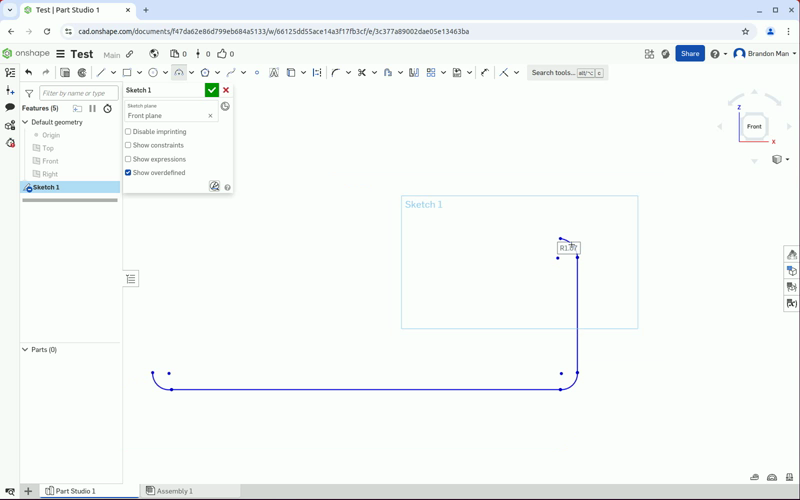
scroll(-6)
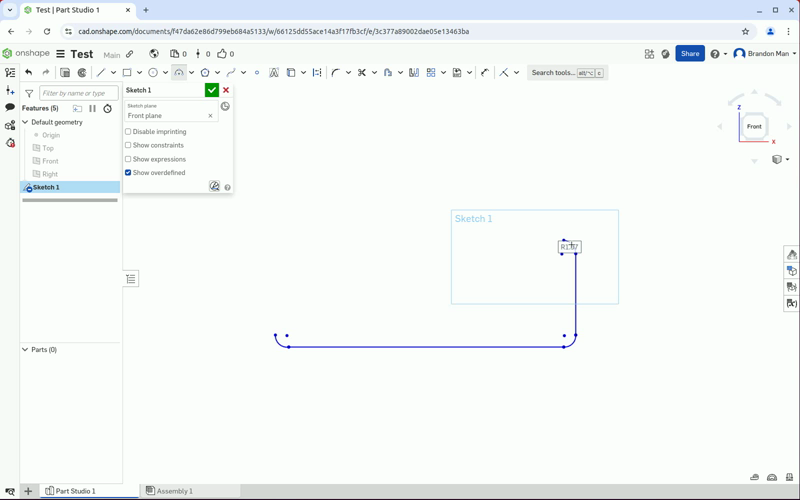
scroll(-6)
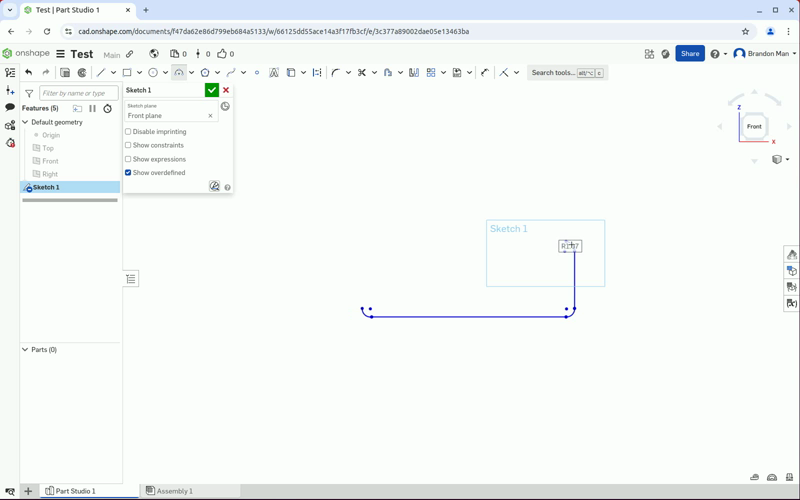
scroll(-6)
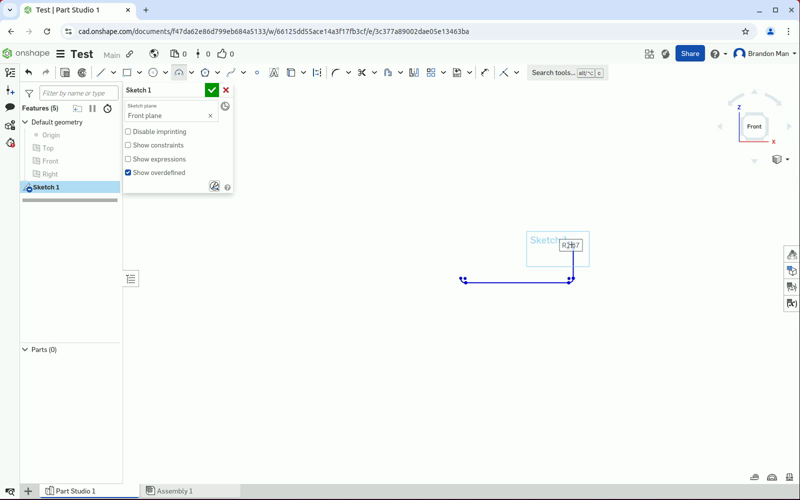
key_up(shift)
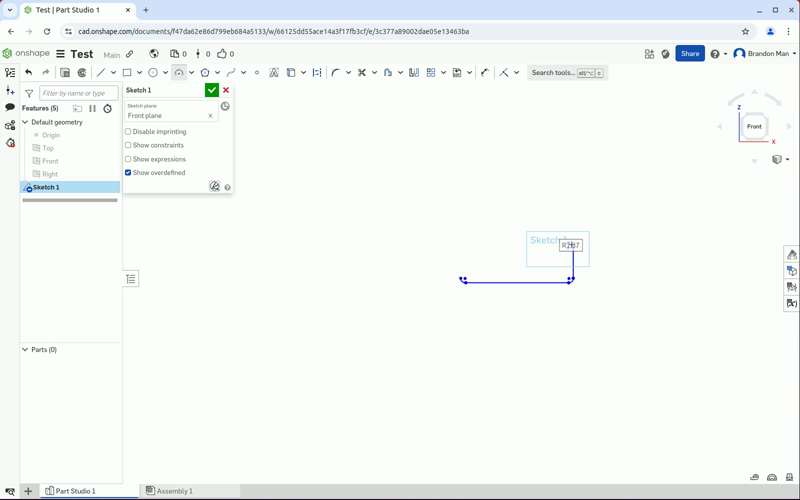
key(esc)
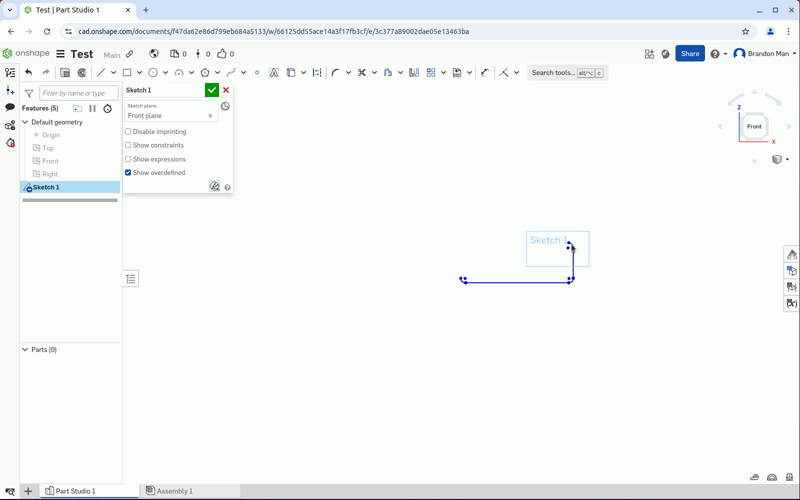
key(l)
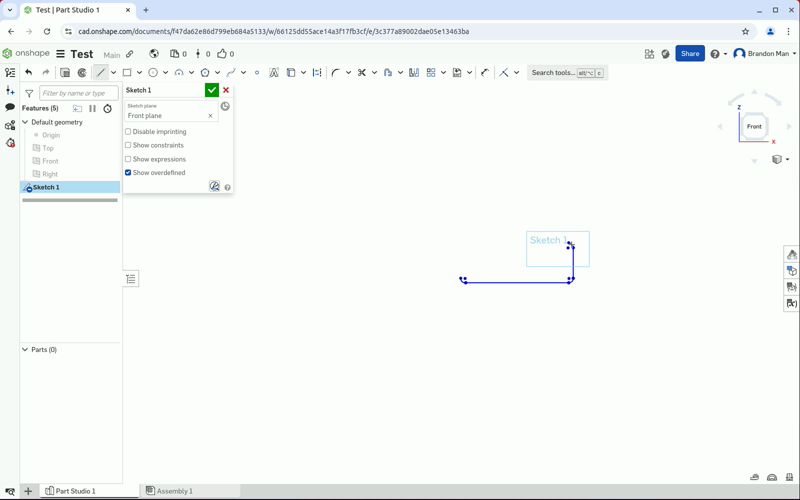
mouse_move(568, 242)
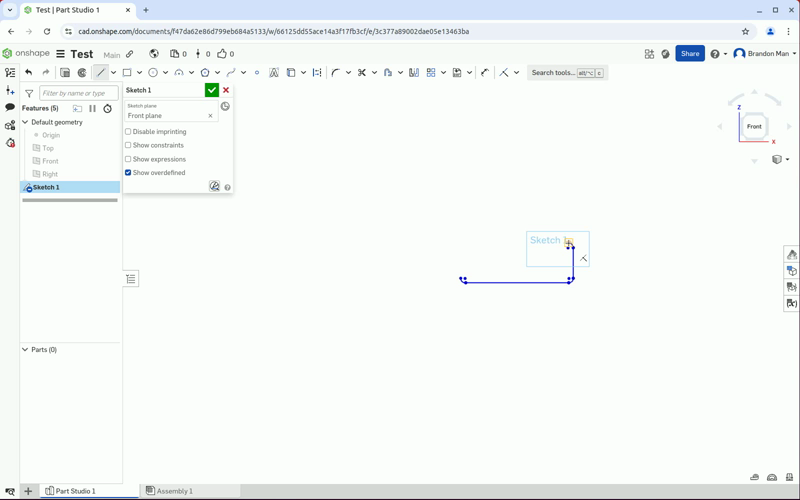
scroll(6)
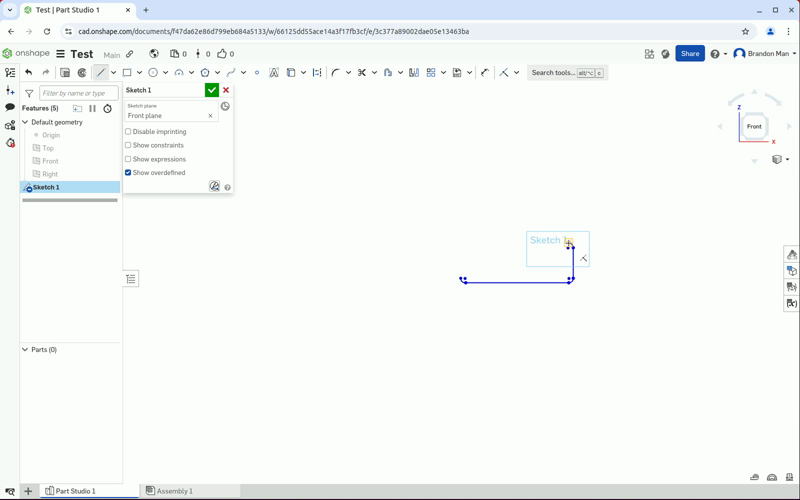
scroll(6)
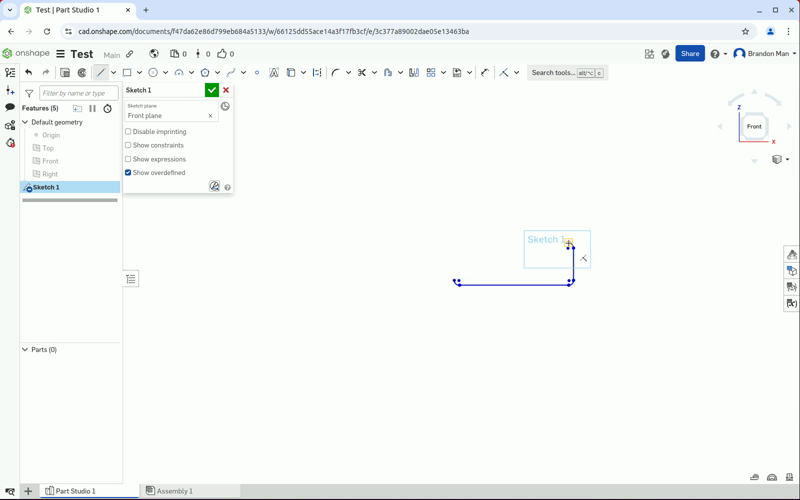
scroll(6)
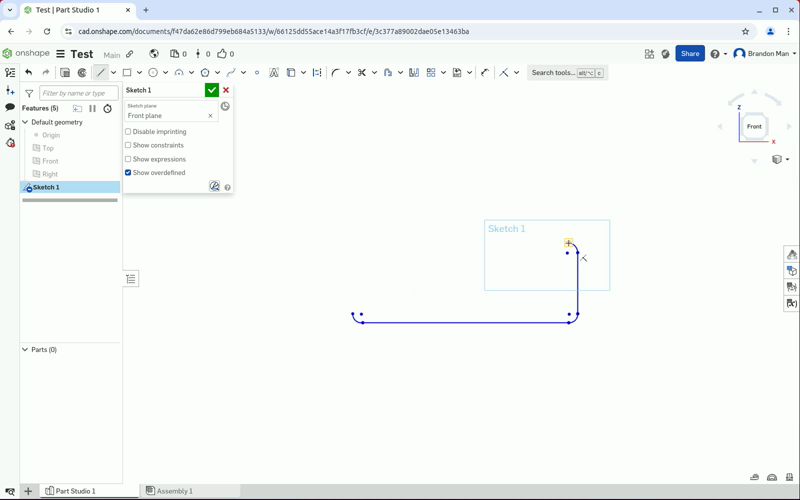
scroll(6)
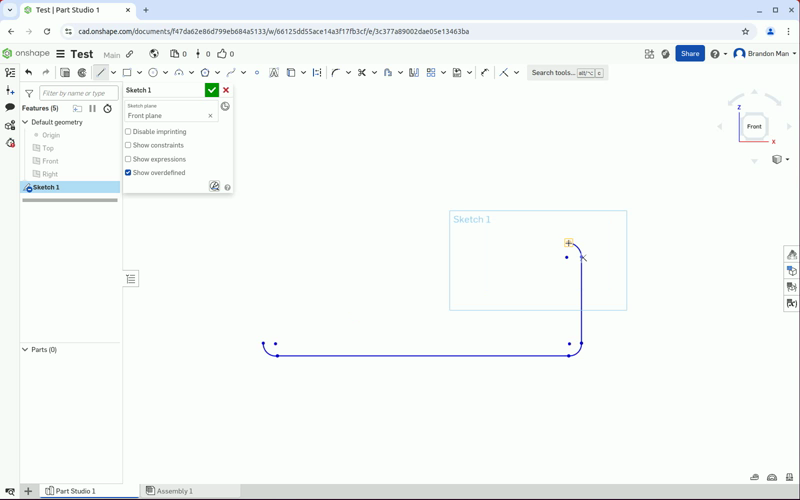
scroll(6)
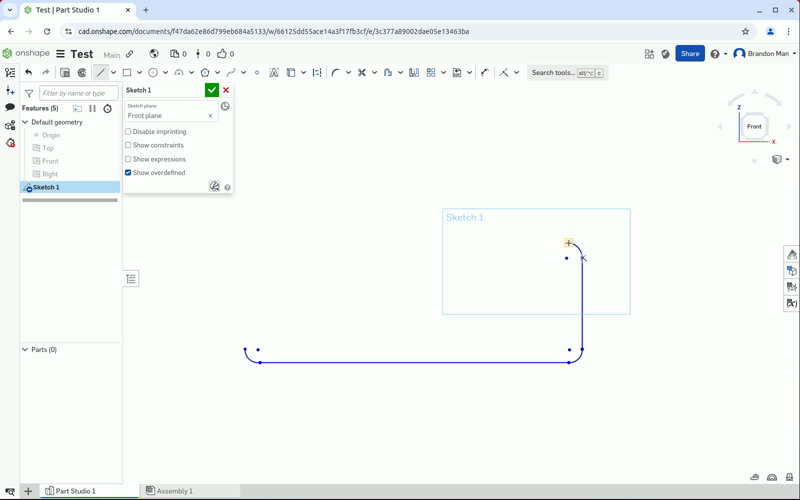
scroll(6)
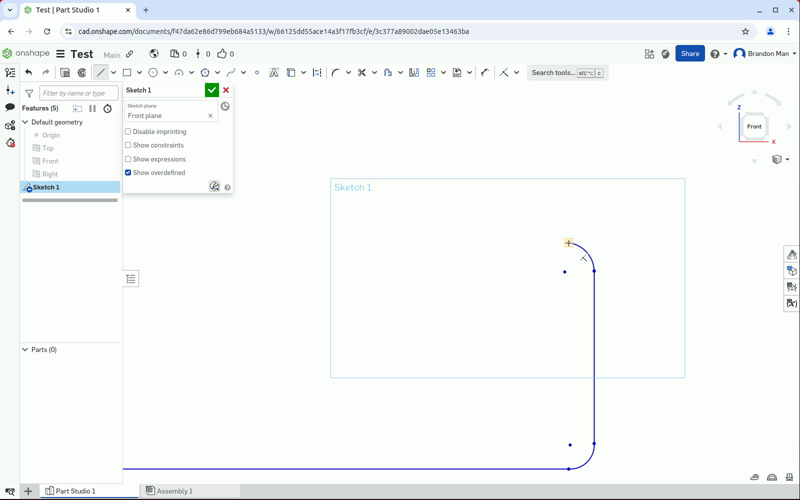
scroll(6)
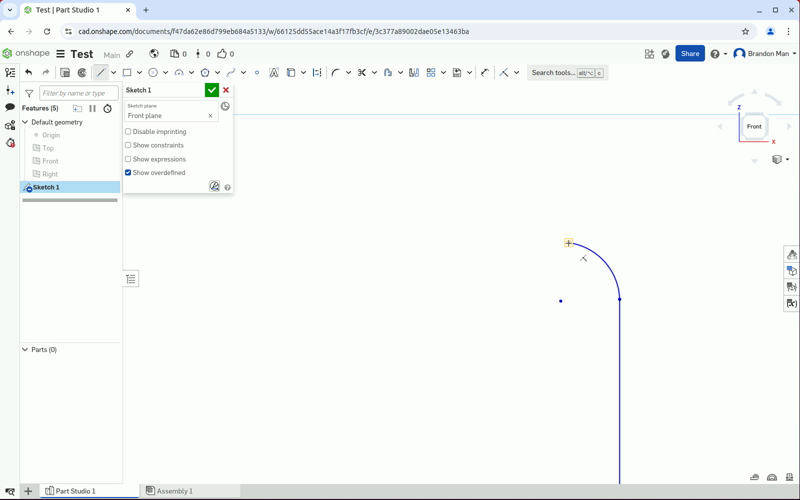
click(568, 242)
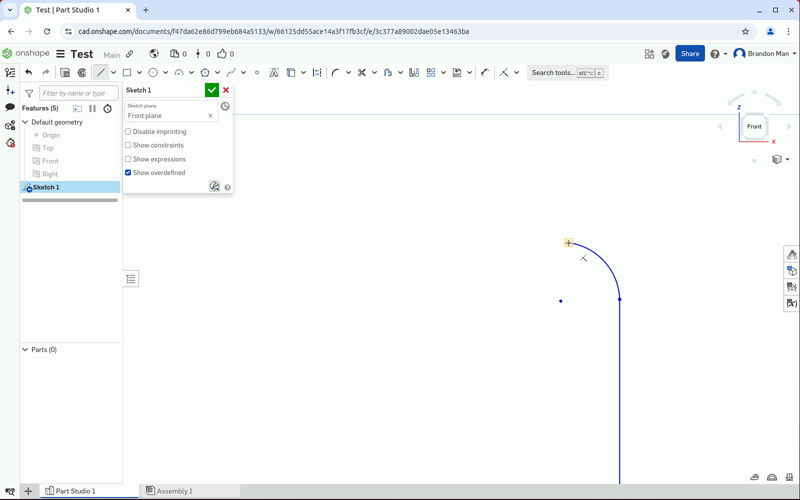
scroll(-6)
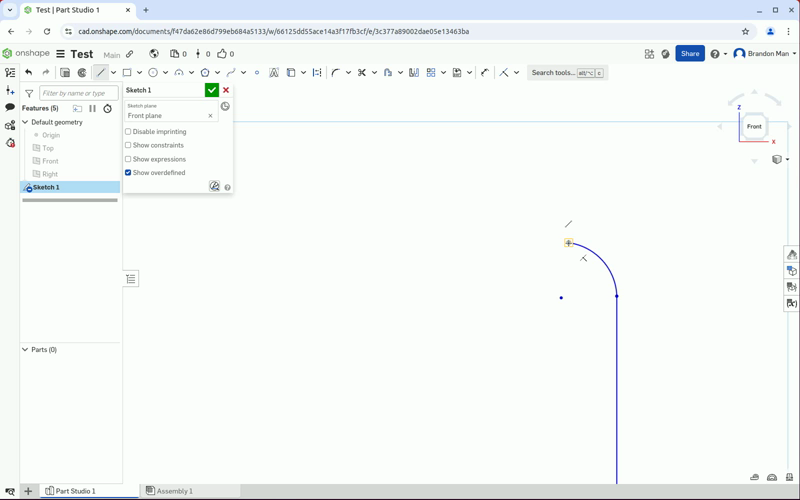
scroll(-6)
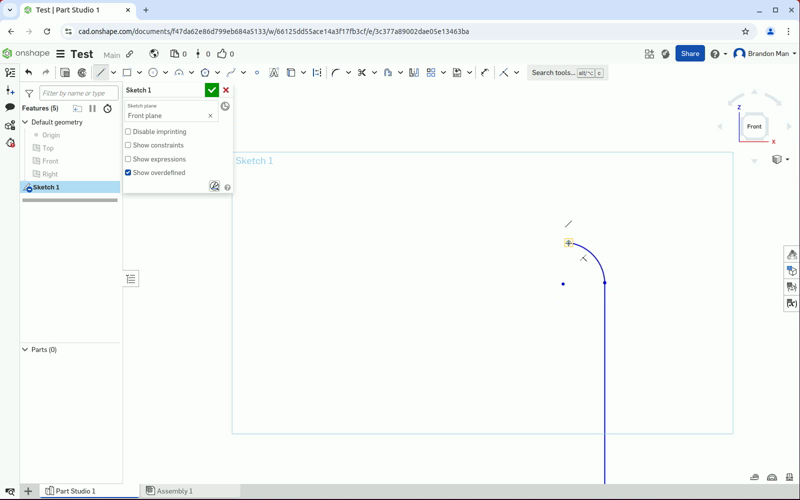
scroll(-6)
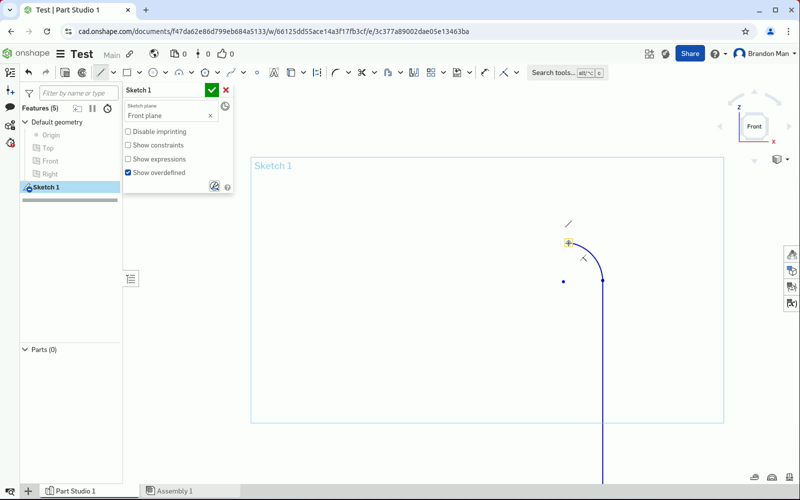
scroll(-6)
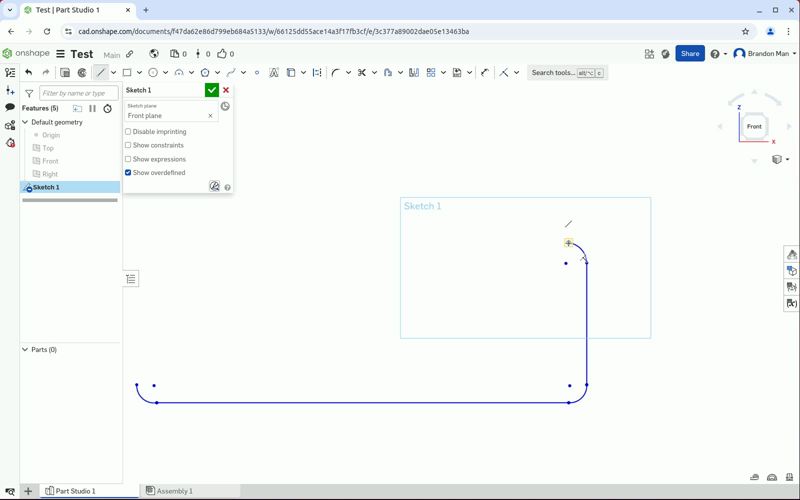
scroll(-6)
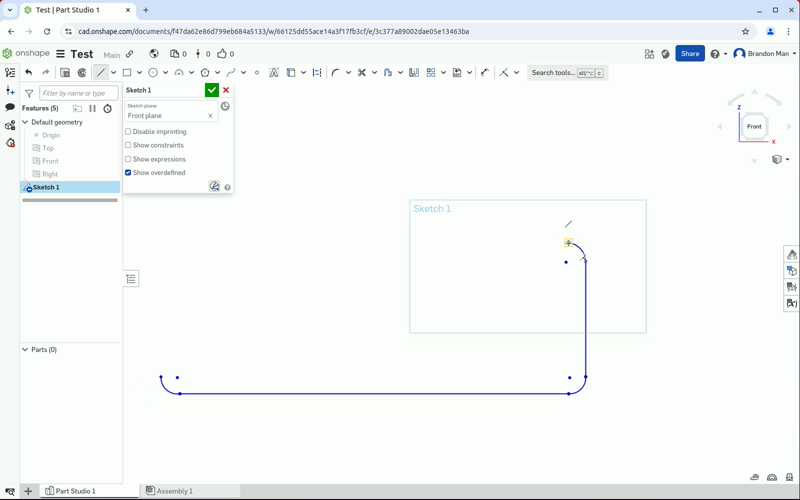
scroll(-6)
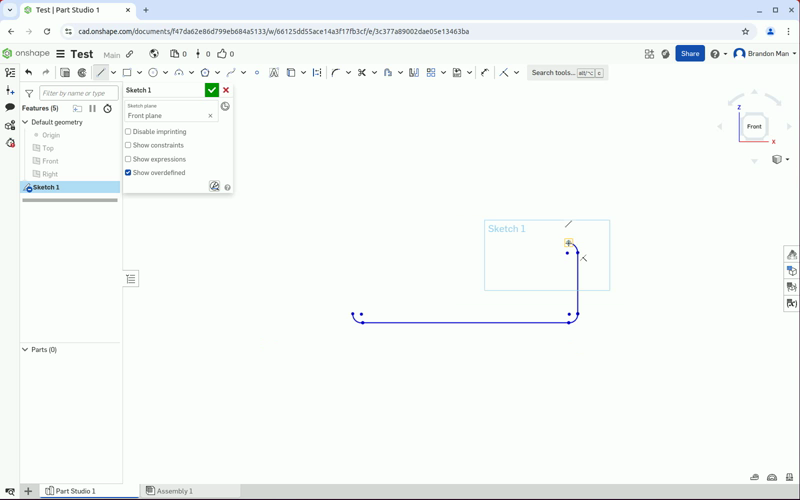
scroll(-6)
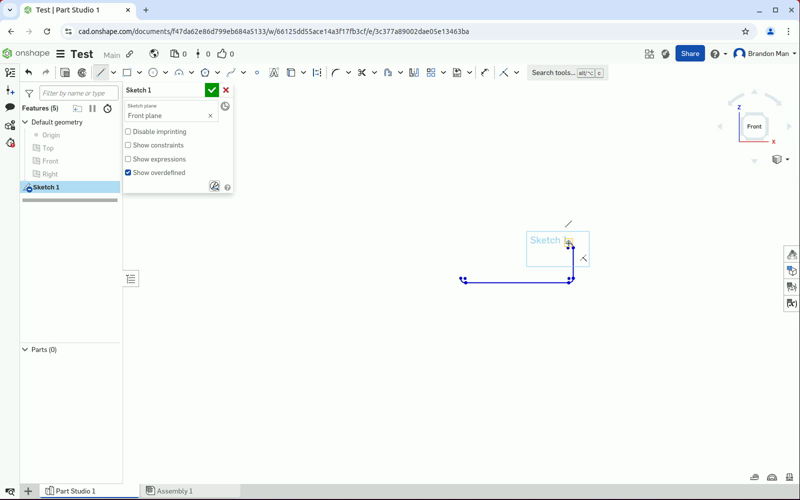
key_down(shift)
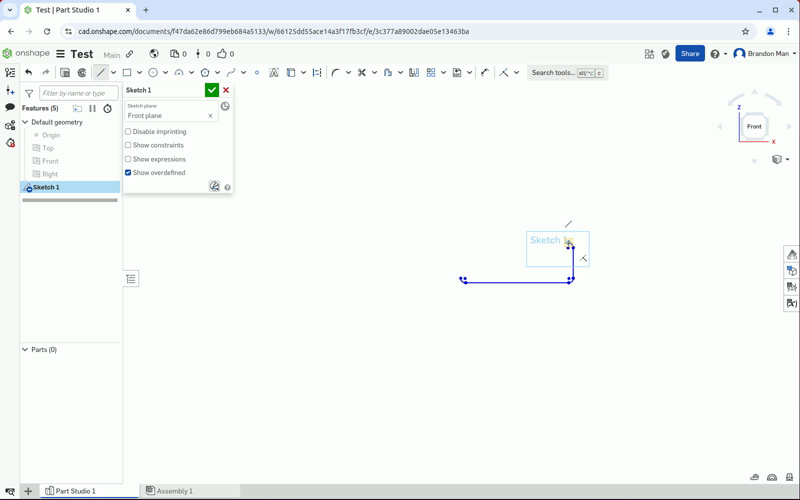
mouse_move(465, 242)
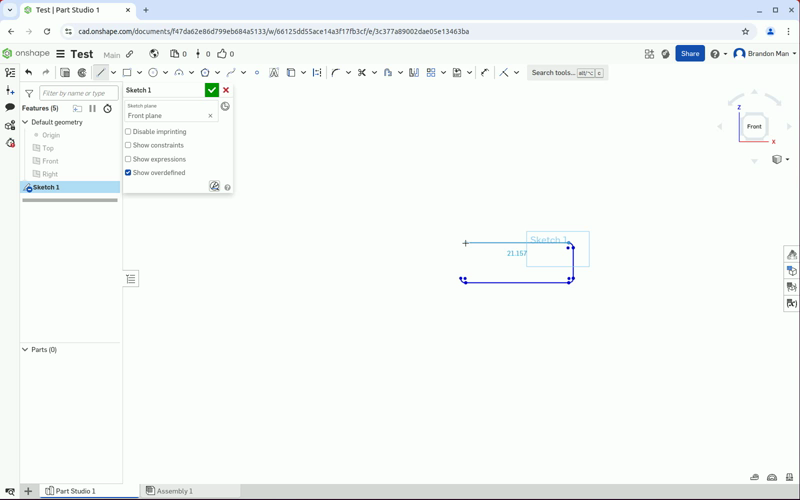
click(465, 242)
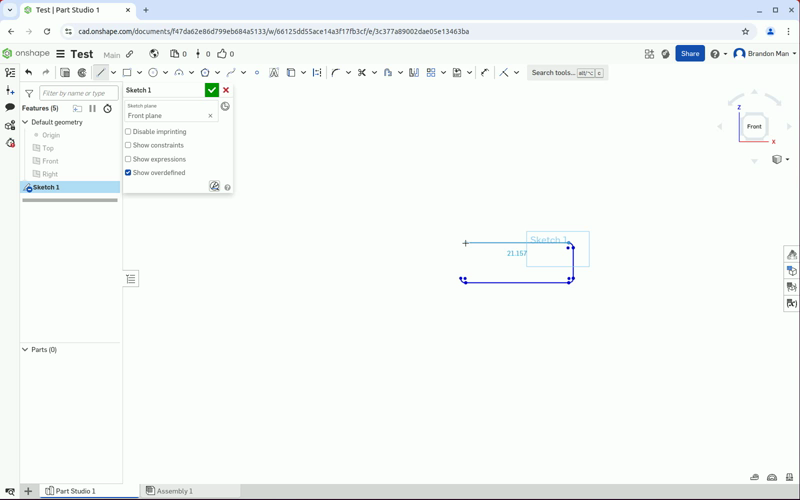
key_up(shift)
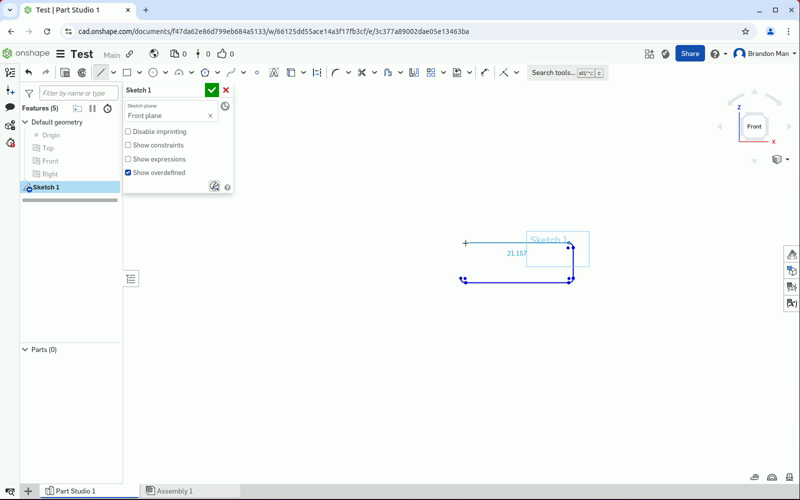
key(esc)
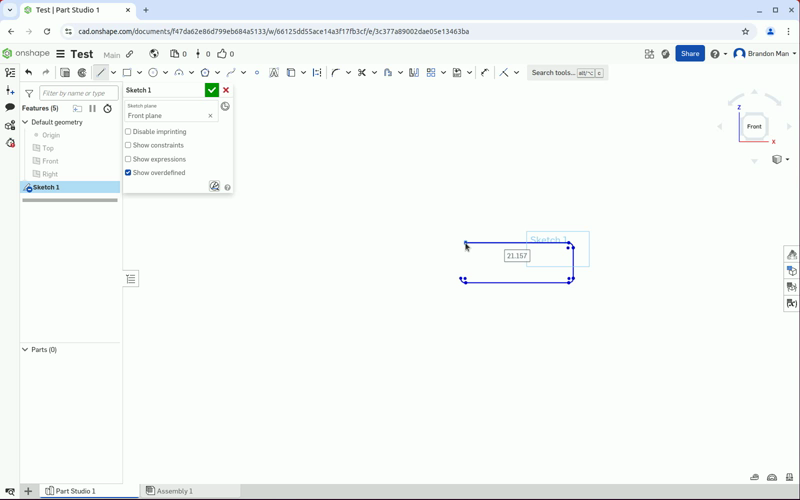
key(a)
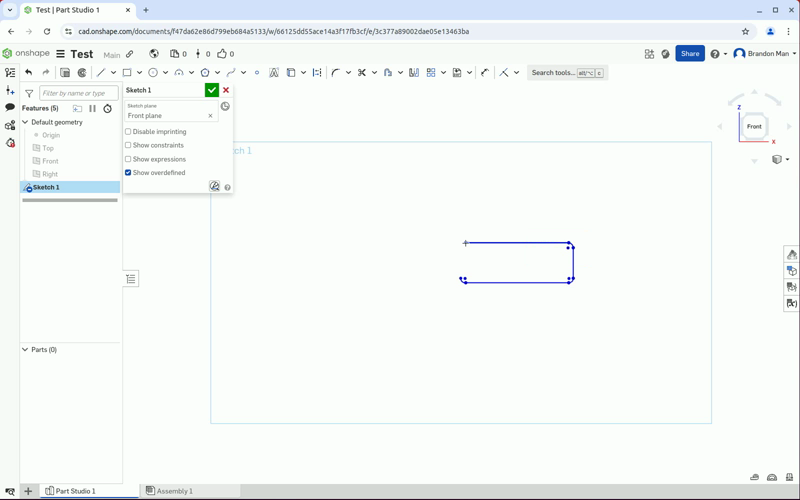
mouse_move(465, 242)
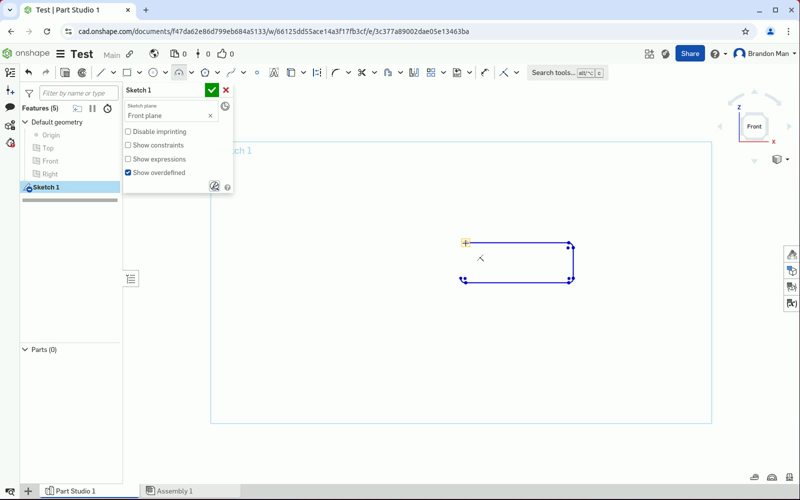
click(465, 242)
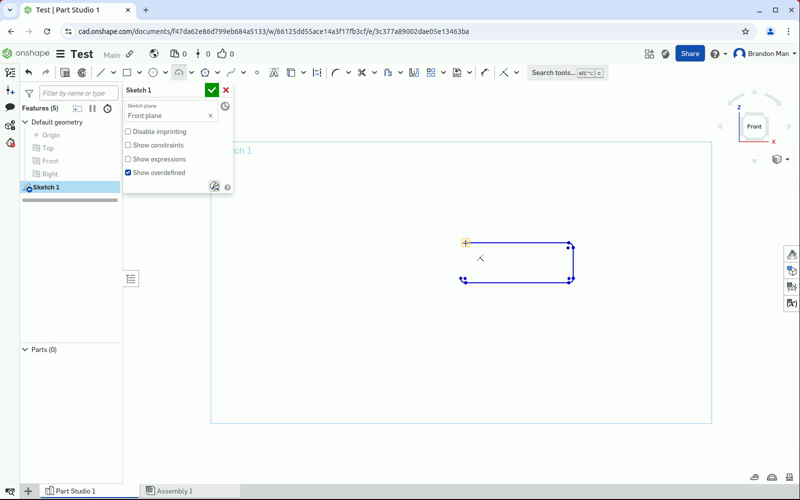
key_down(shift)
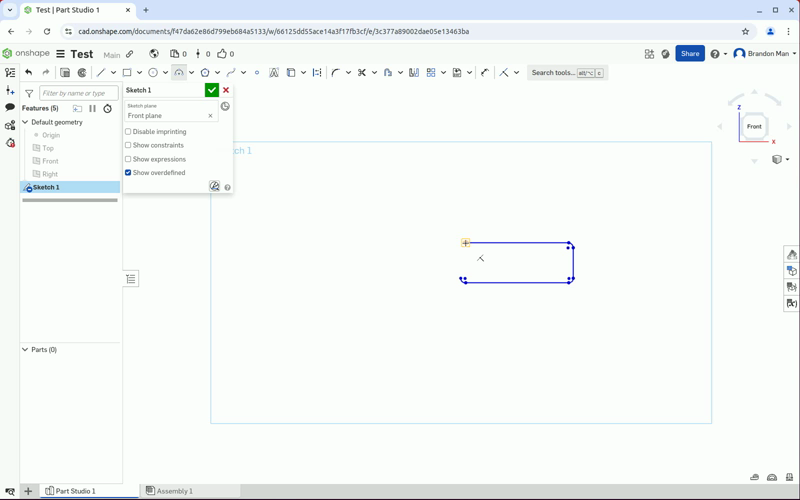
mouse_move(460, 247)
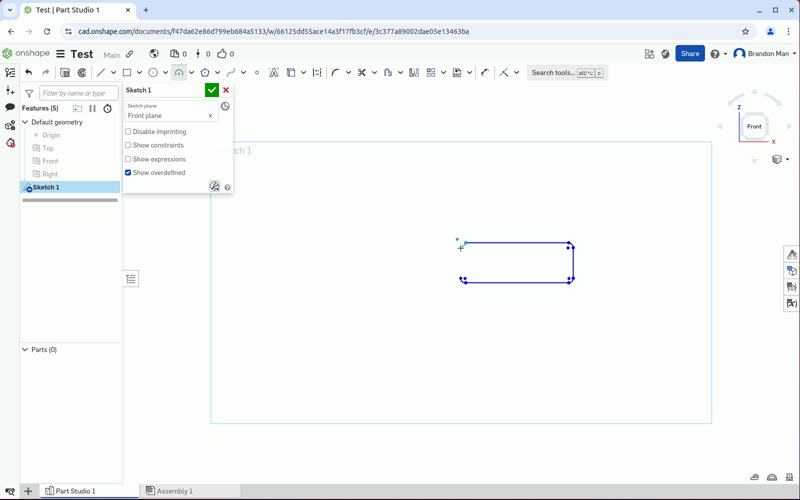
scroll(6)
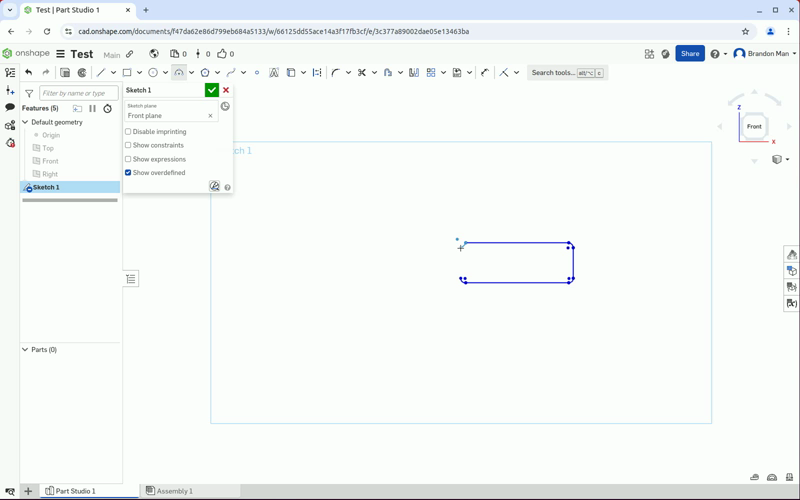
scroll(6)
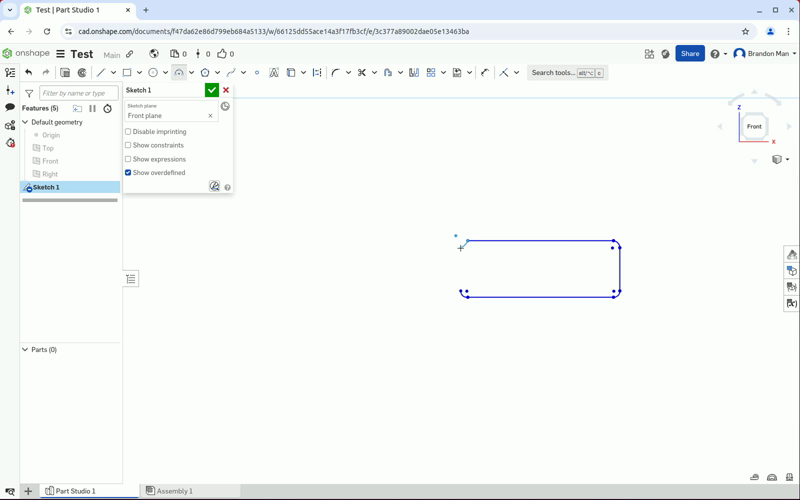
scroll(6)
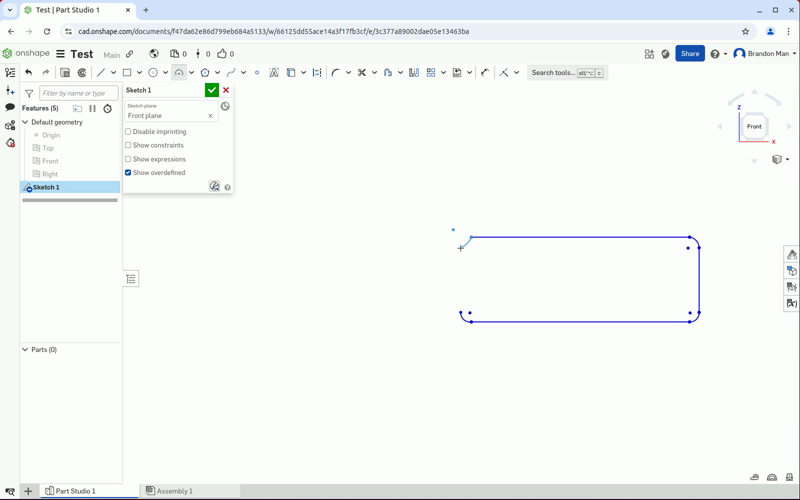
scroll(6)
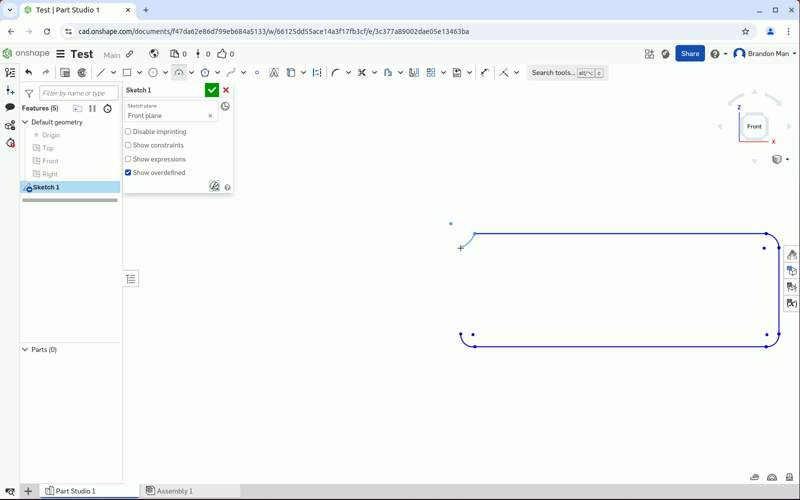
scroll(6)
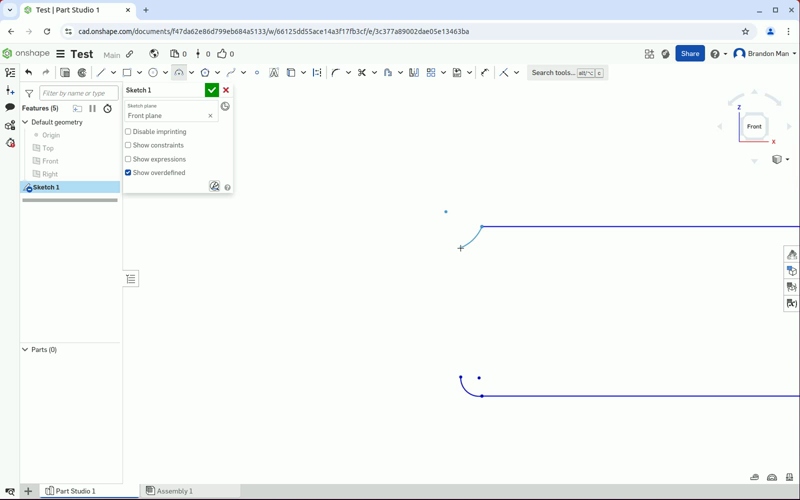
scroll(6)
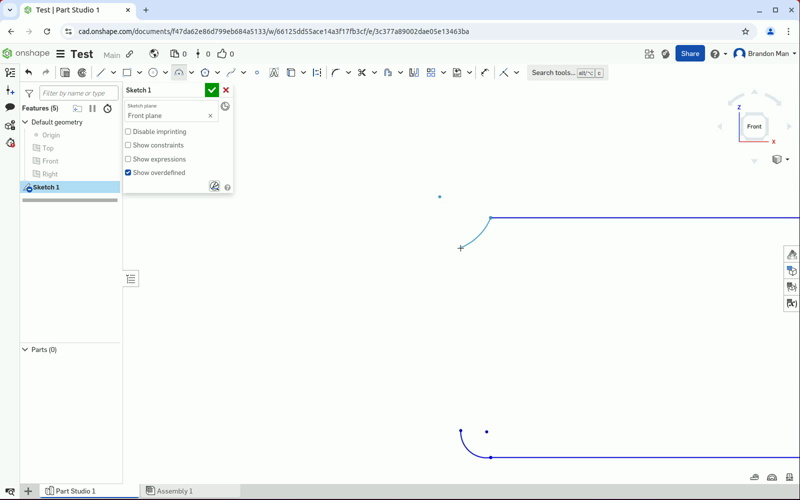
scroll(6)
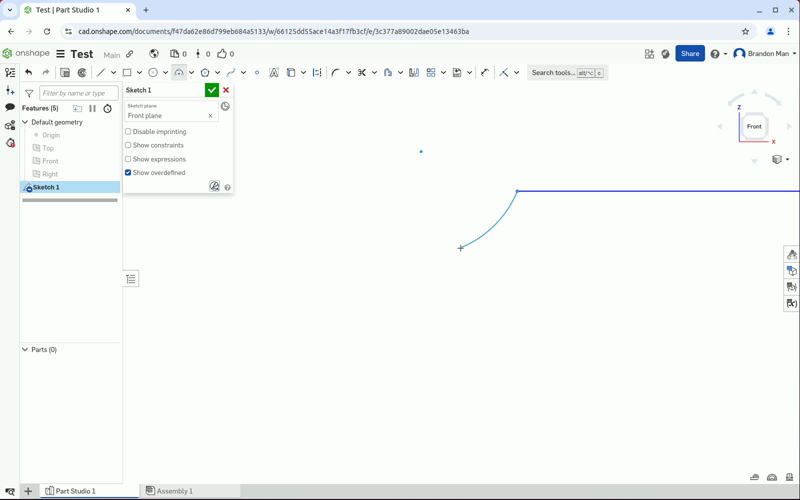
click(460, 247)
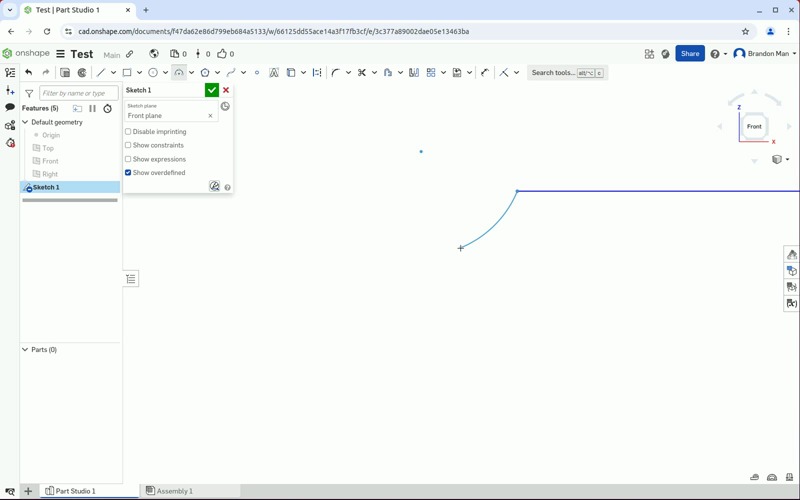
scroll(-6)
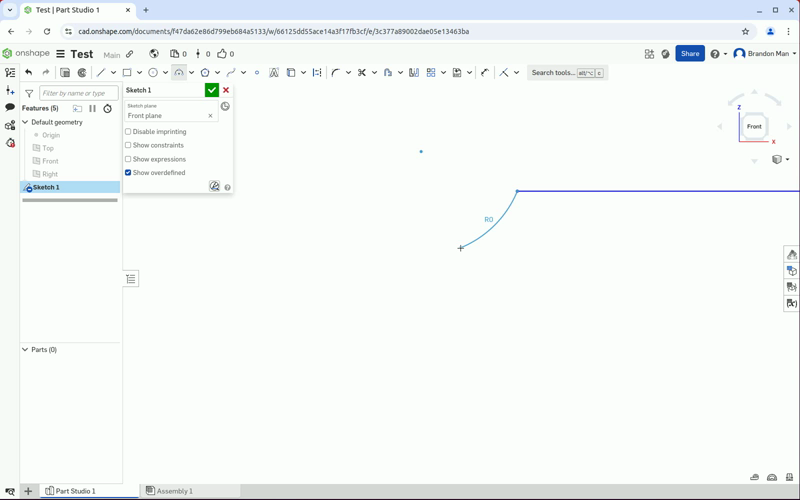
scroll(-6)
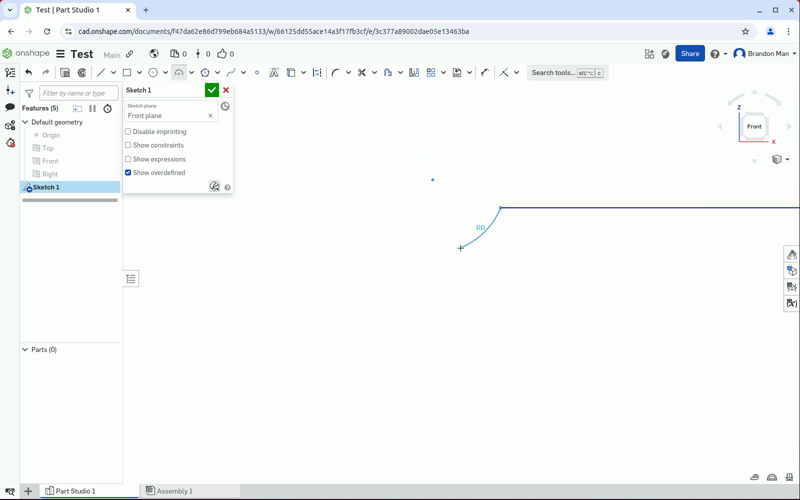
scroll(-6)
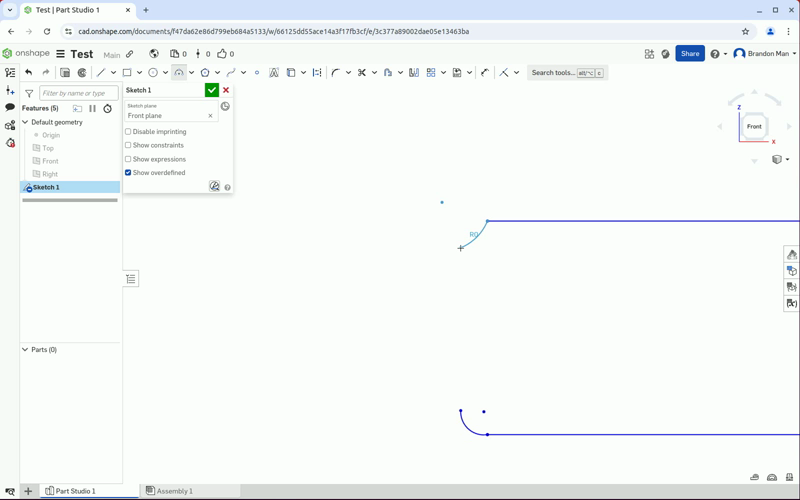
scroll(-6)
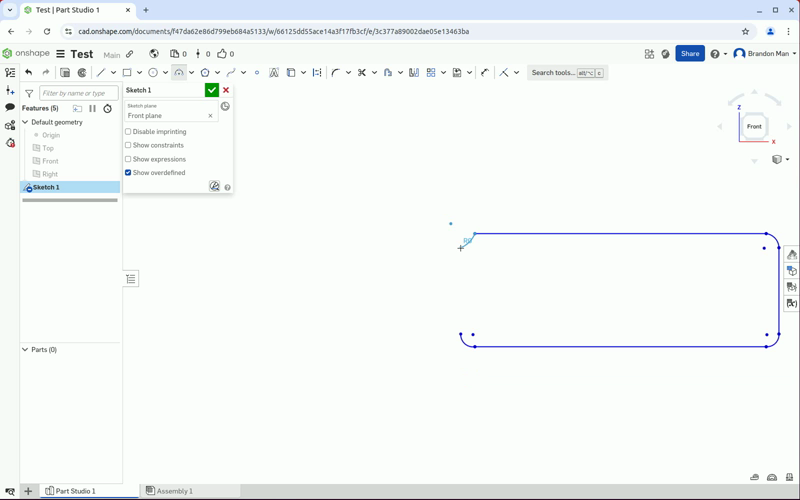
scroll(-6)
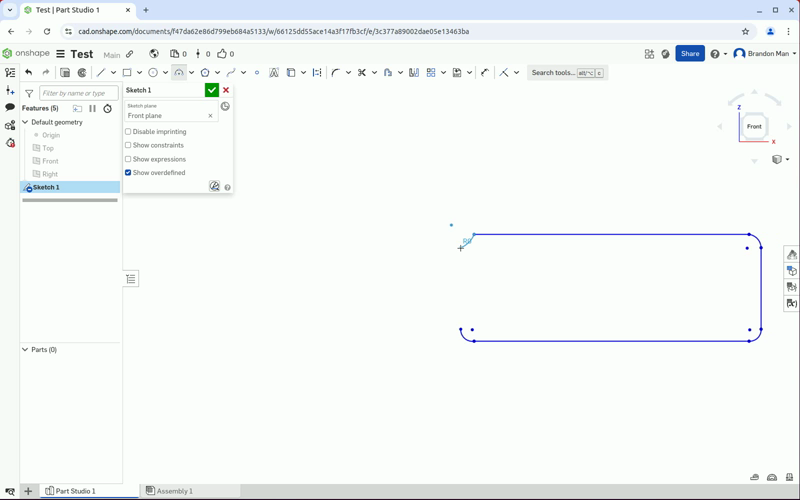
scroll(-6)
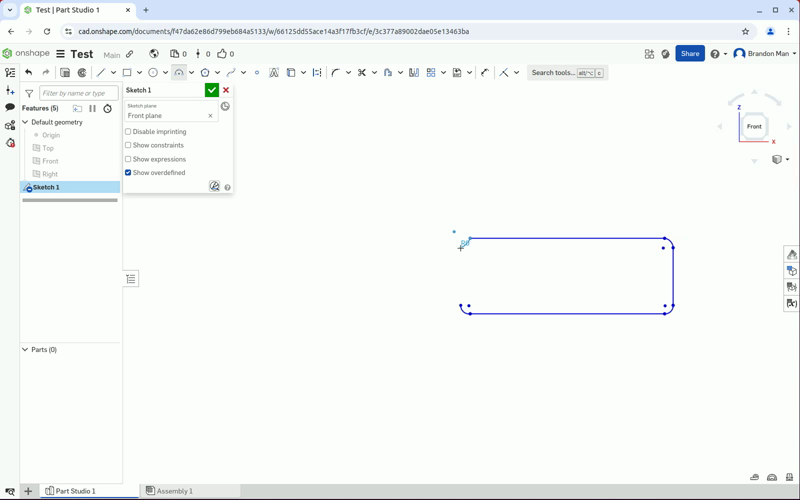
scroll(-6)
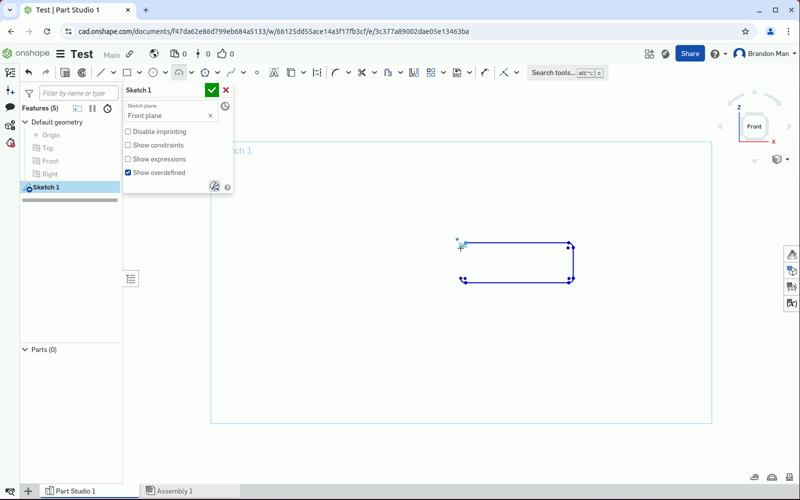
mouse_move(462, 244)
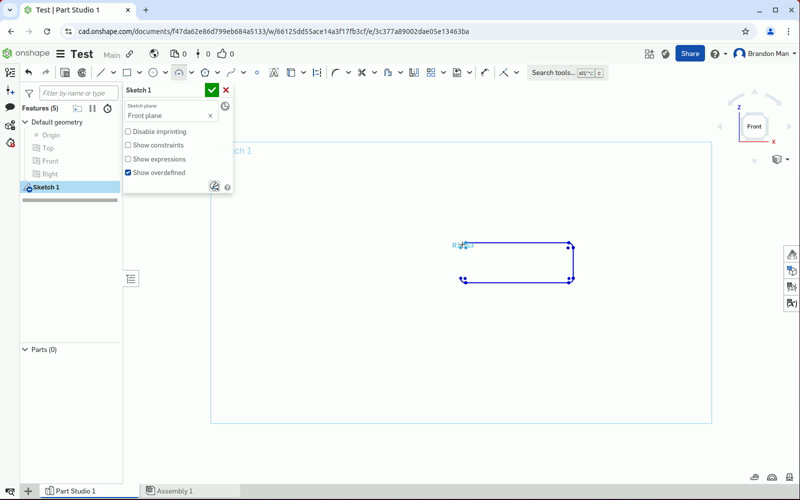
scroll(6)
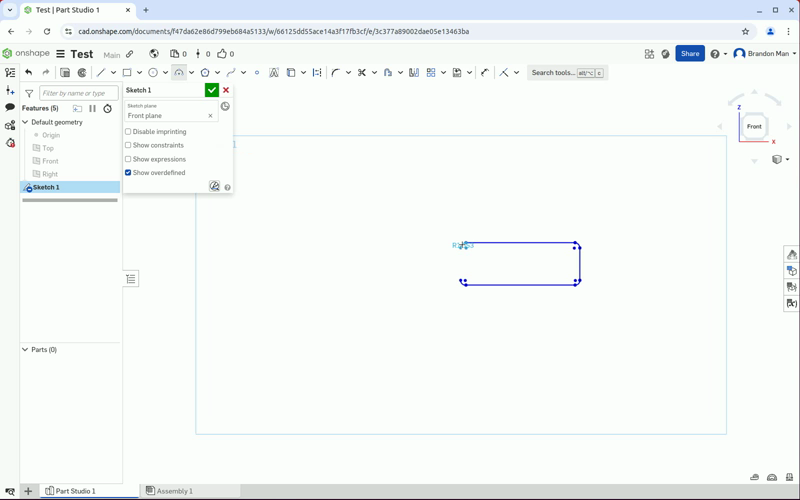
scroll(6)
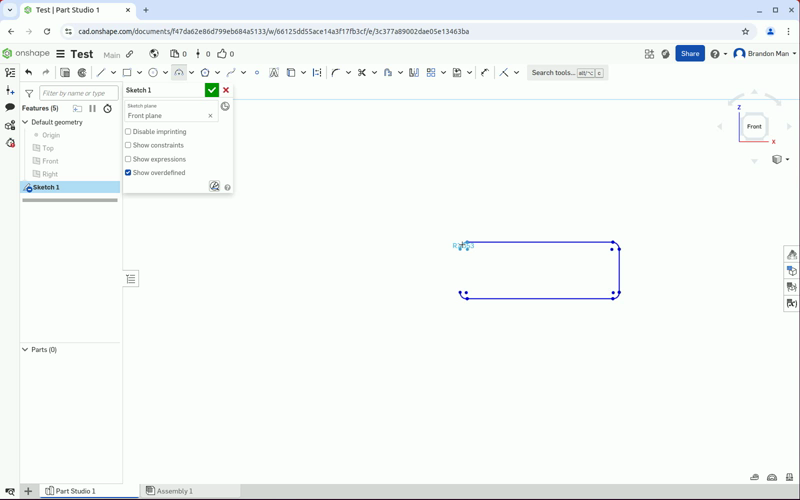
scroll(6)
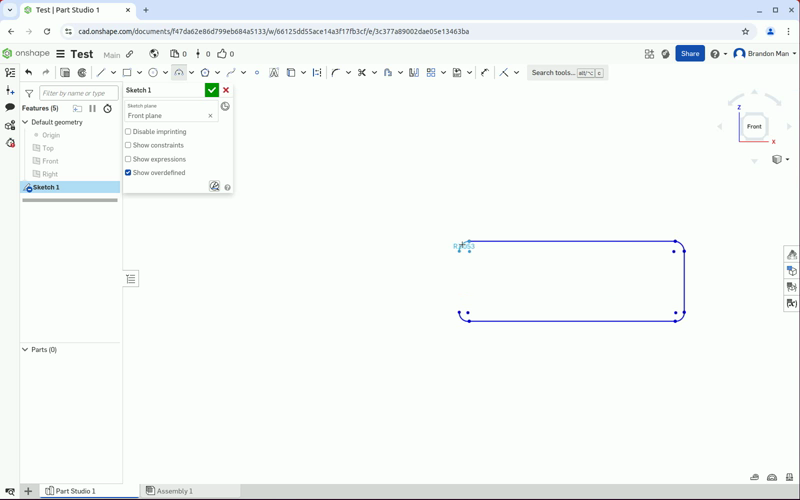
scroll(6)
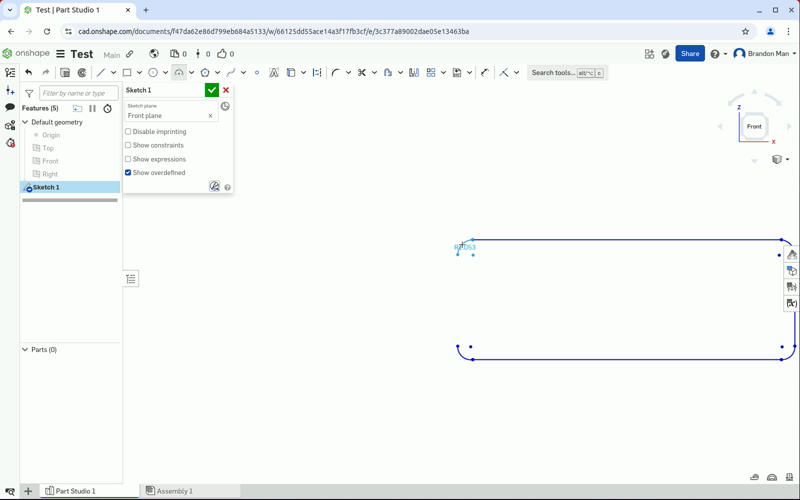
scroll(6)
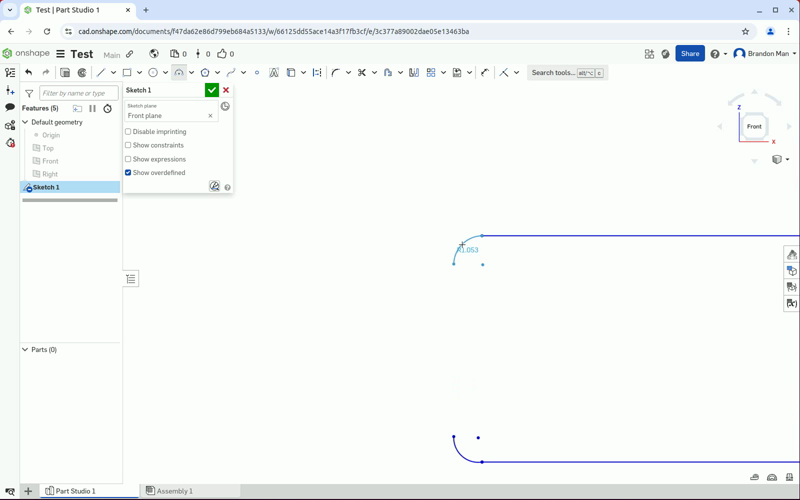
scroll(6)
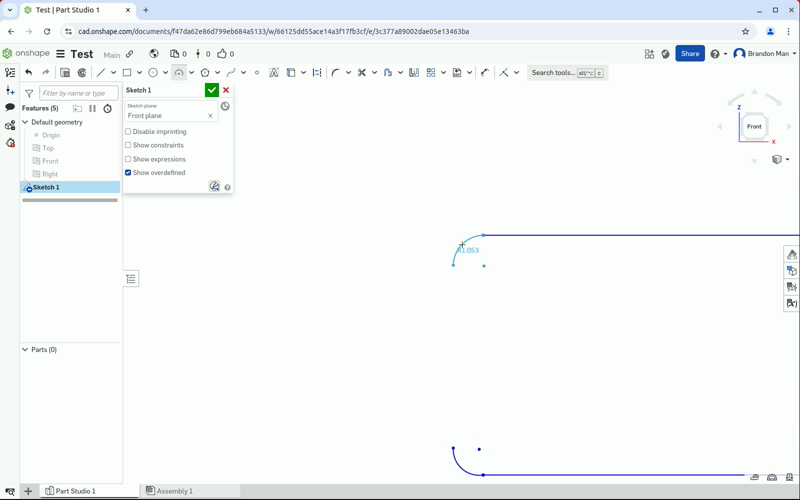
scroll(6)
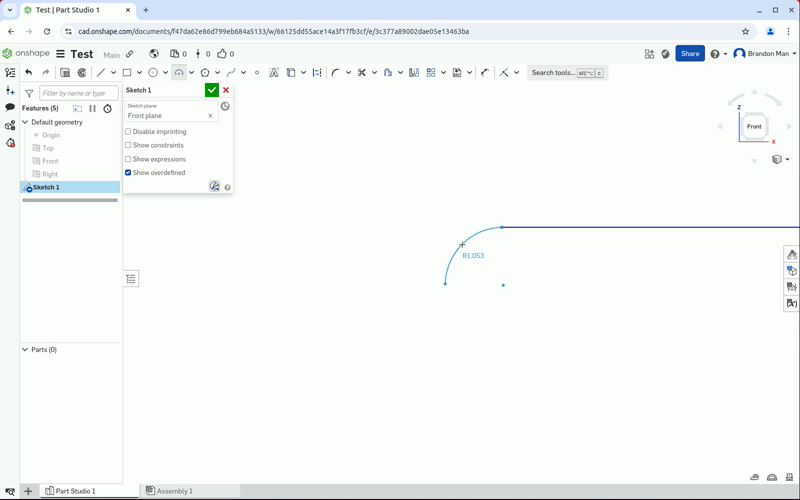
click(462, 244)
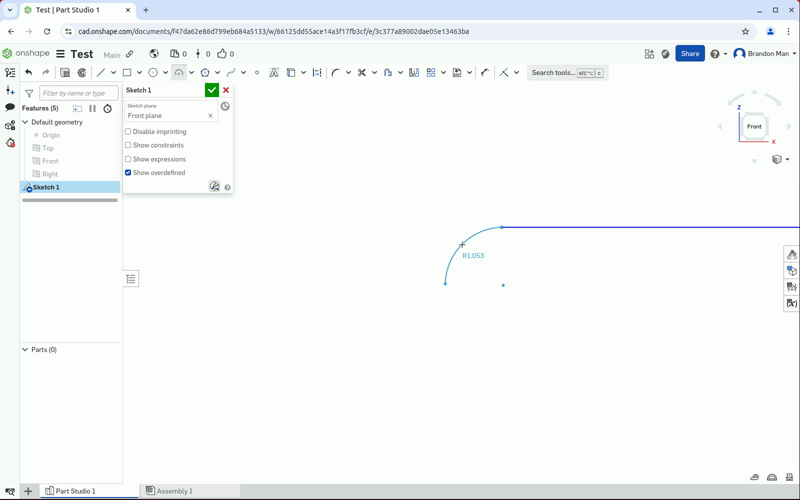
scroll(-6)
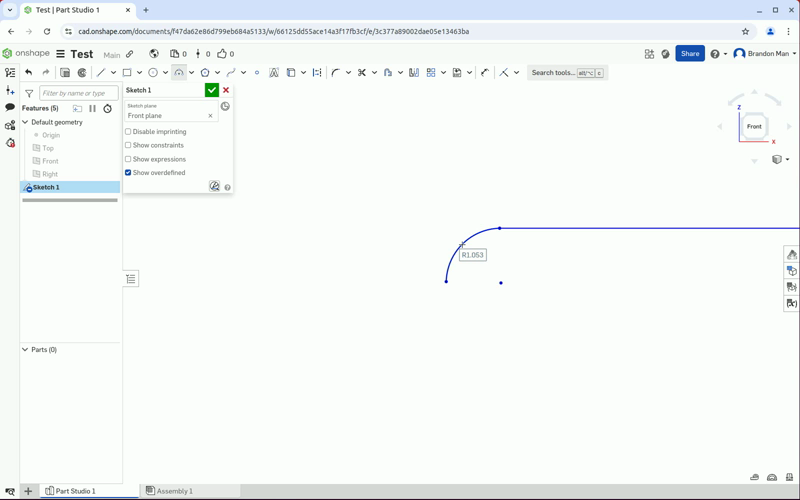
scroll(-6)
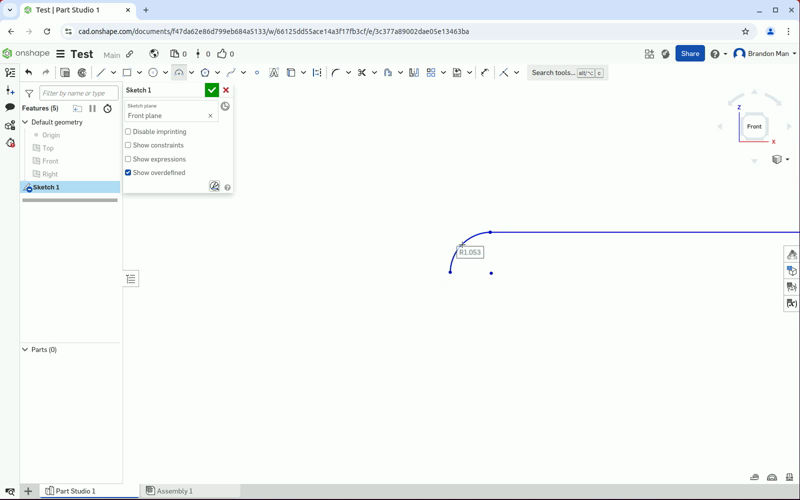
scroll(-6)
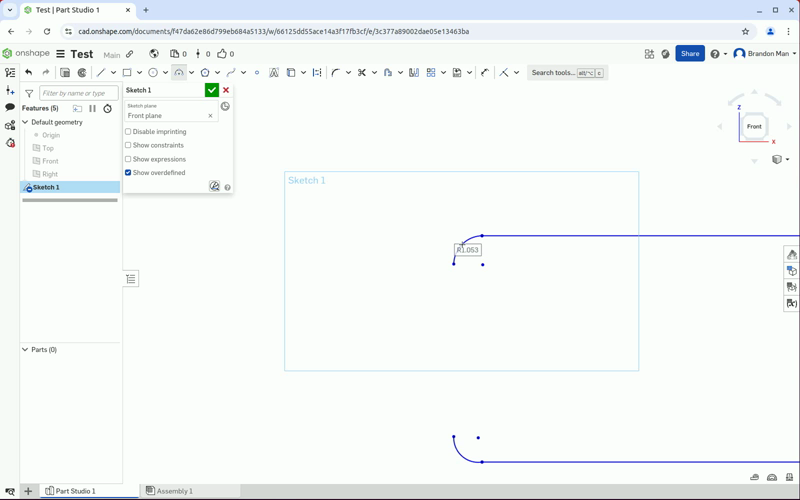
scroll(-6)
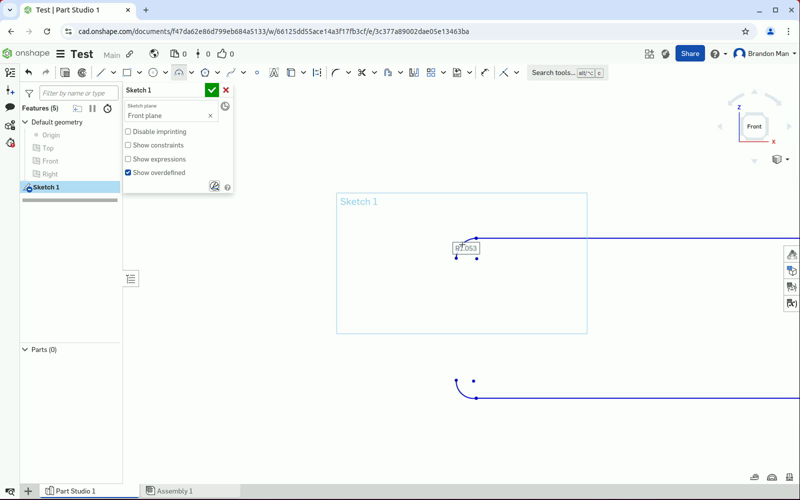
scroll(-6)
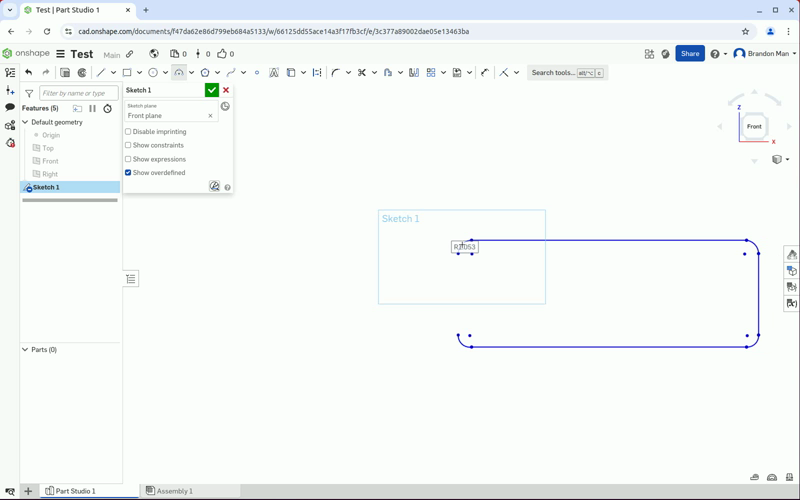
scroll(-6)
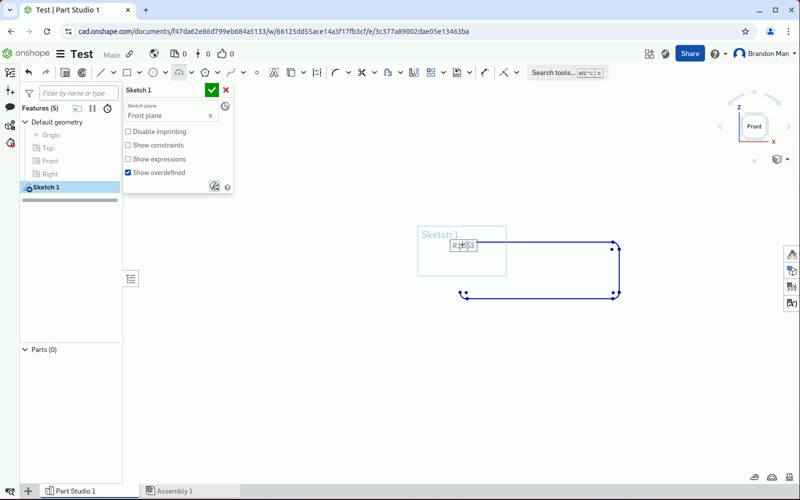
scroll(-6)
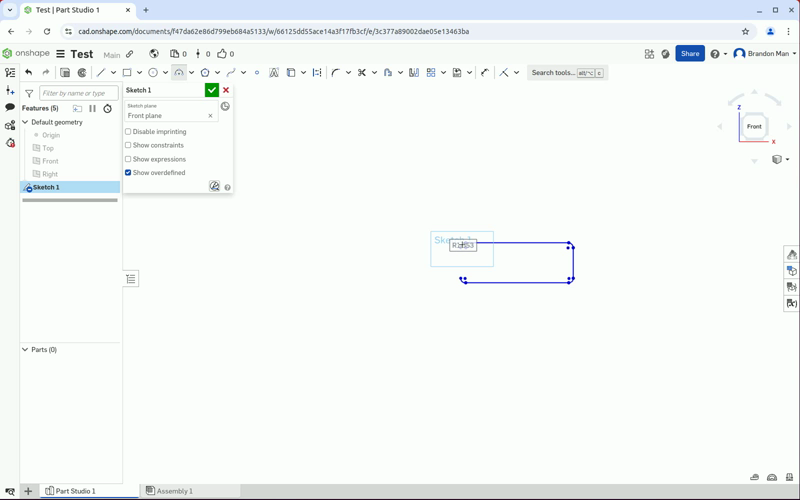
key_up(shift)
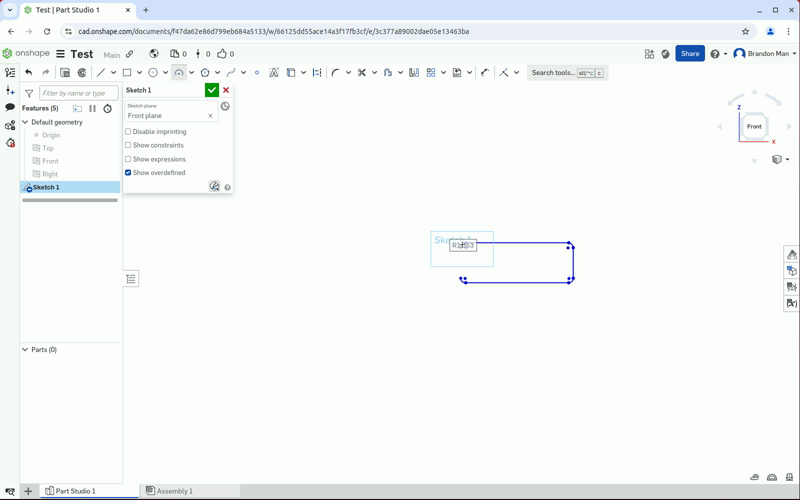
key(esc)
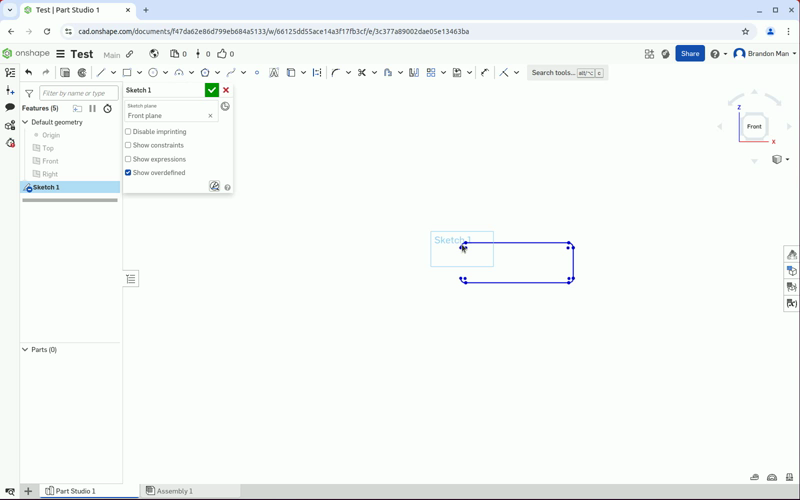
key(l)
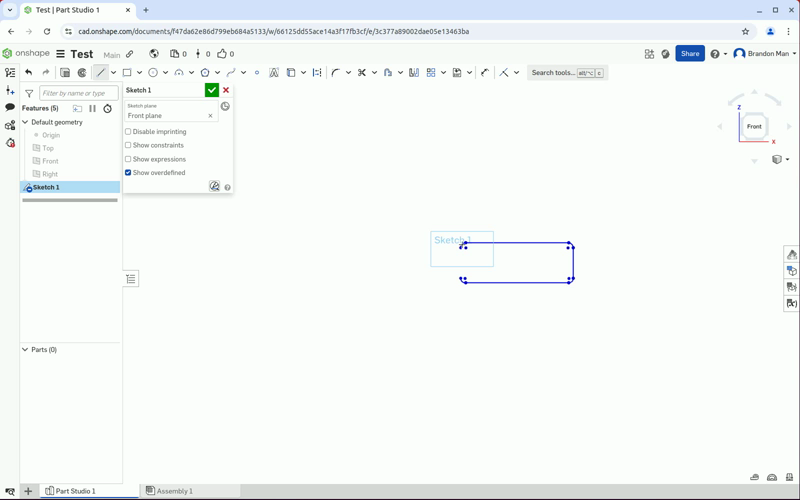
mouse_move(460, 247)
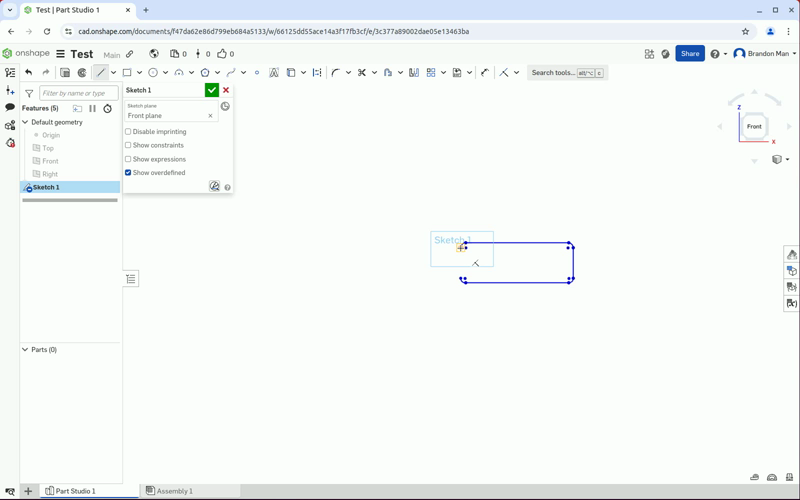
scroll(6)
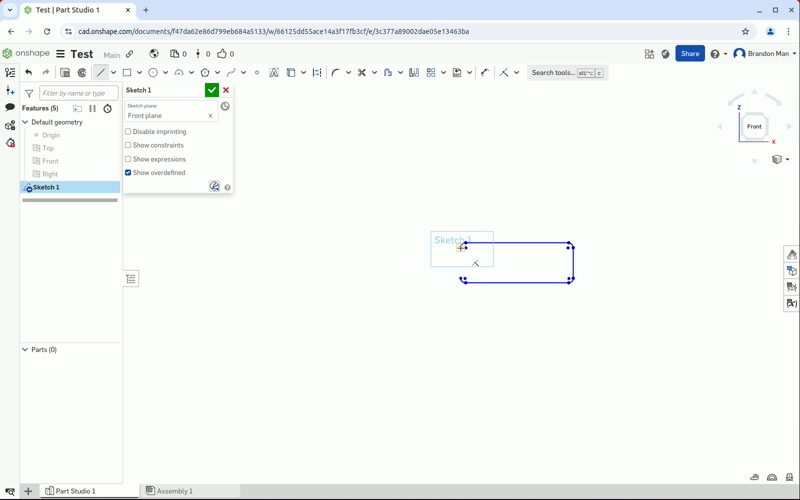
scroll(6)
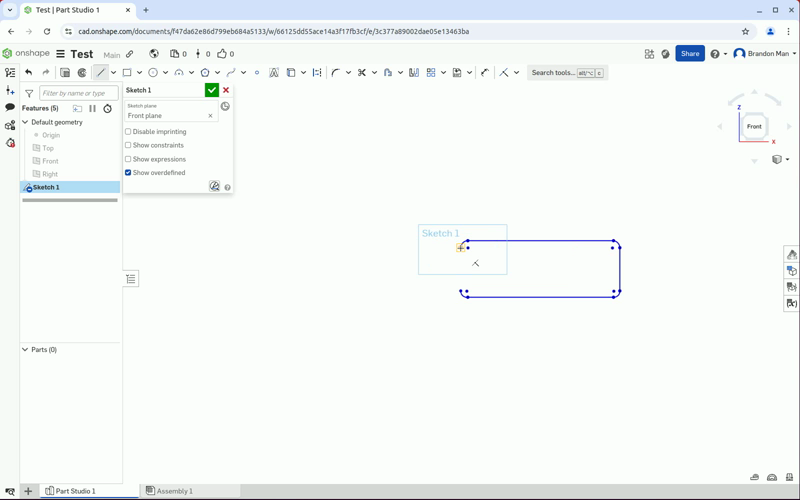
scroll(6)
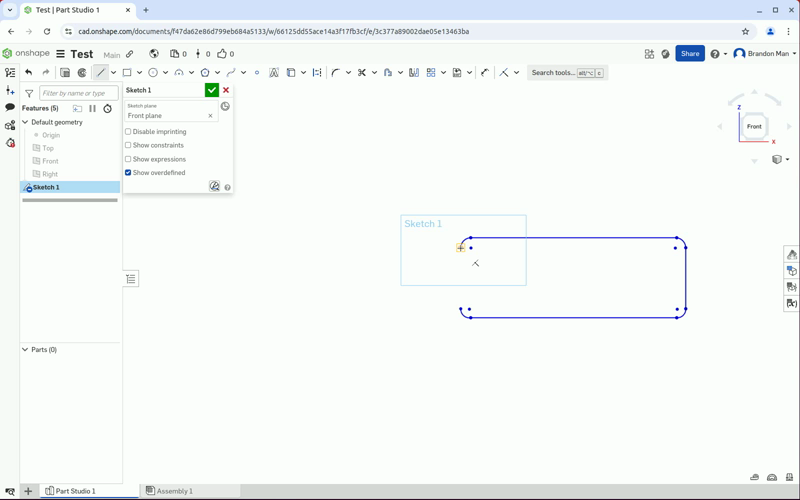
scroll(6)
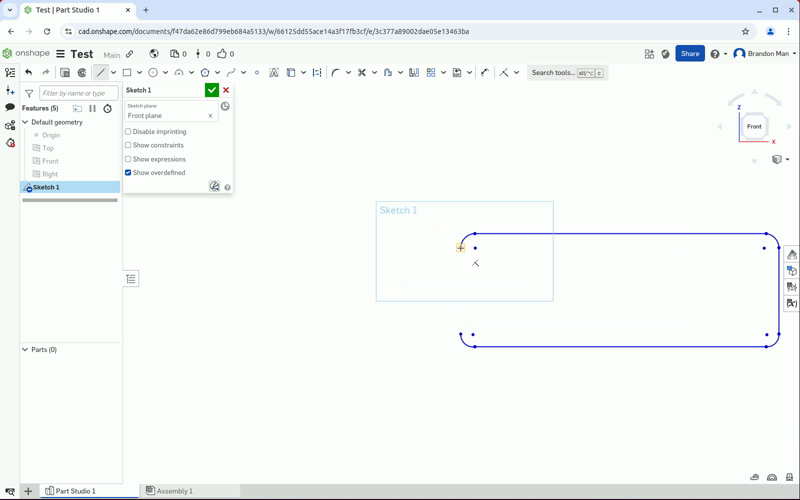
scroll(6)
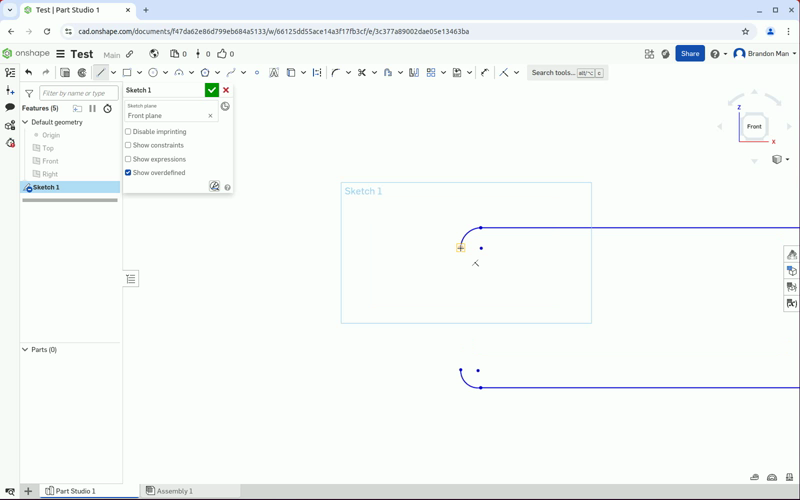
scroll(6)
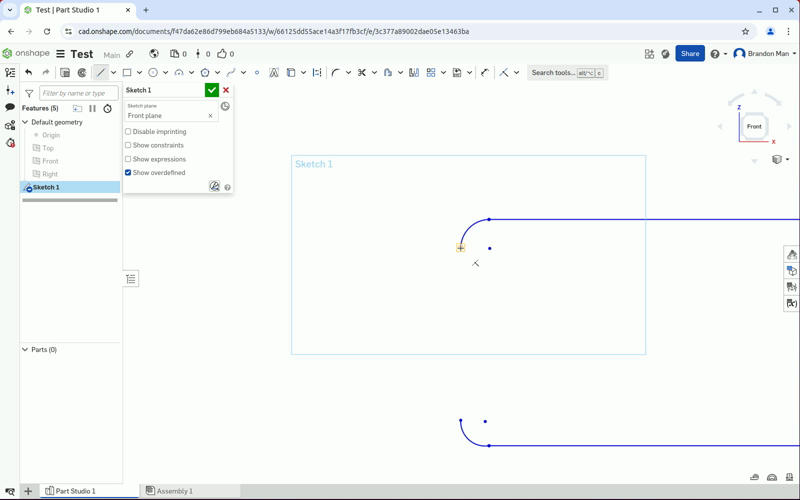
scroll(6)
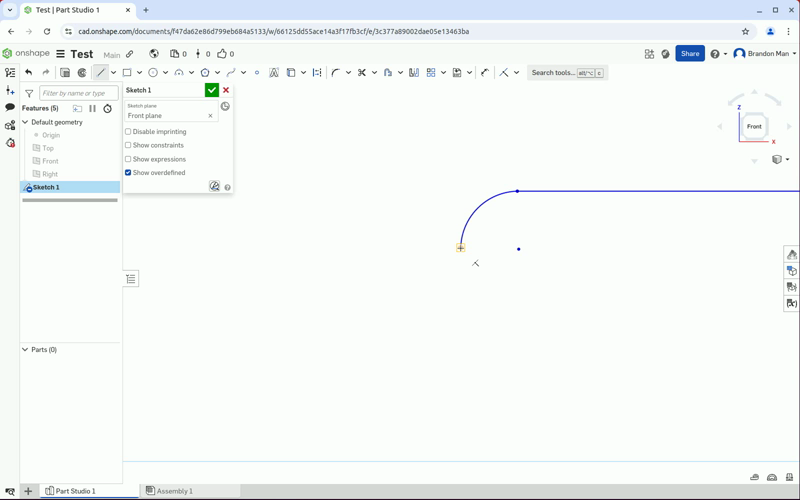
click(460, 247)
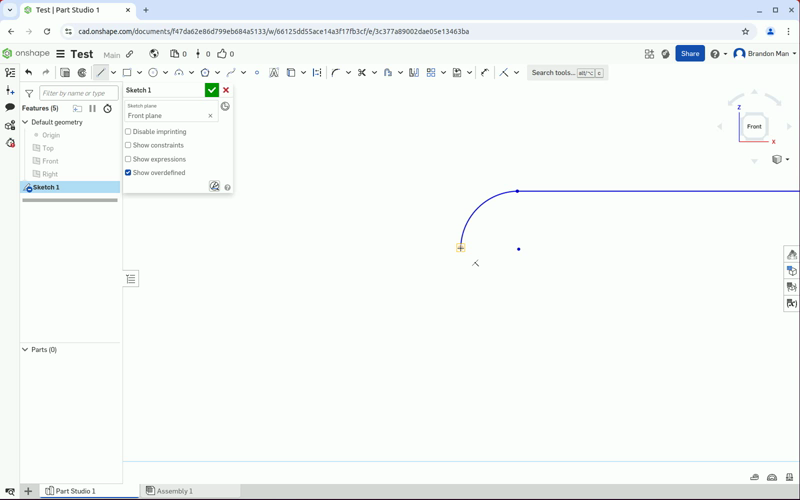
scroll(-6)
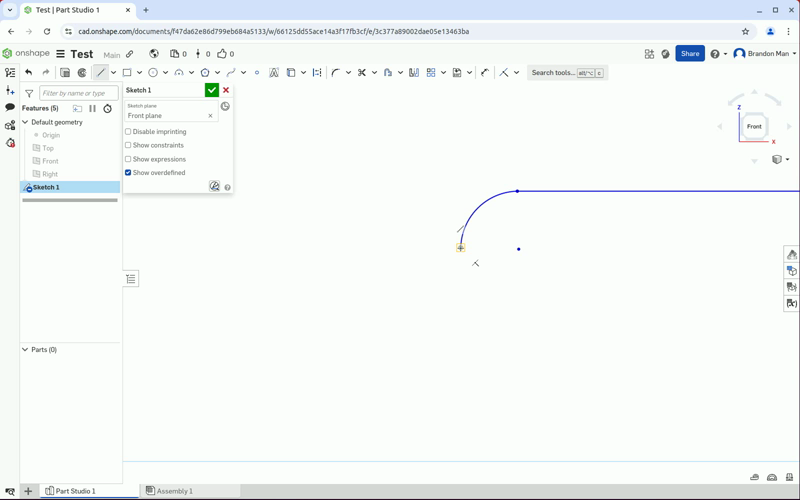
scroll(-6)
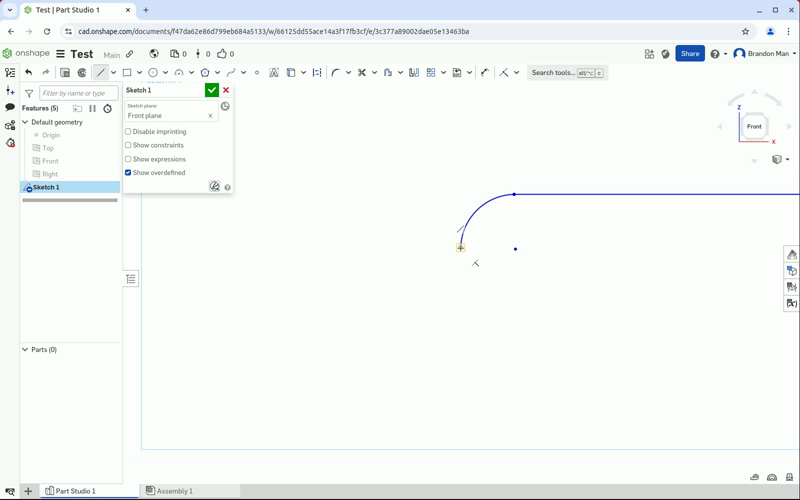
scroll(-6)
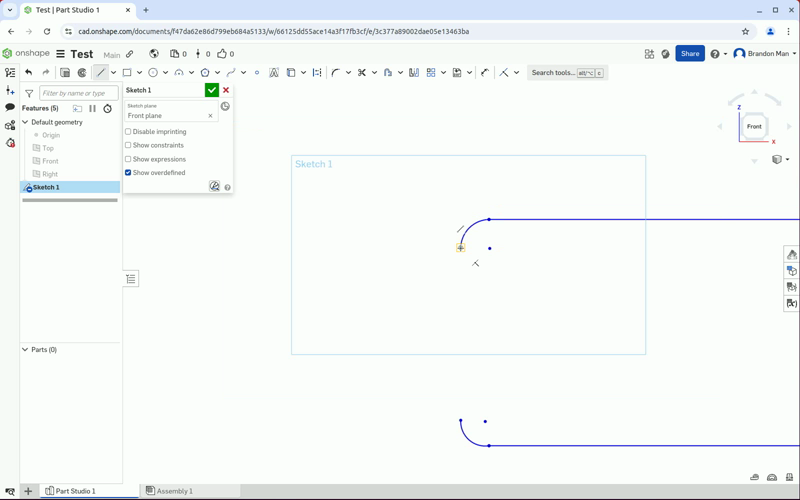
scroll(-6)
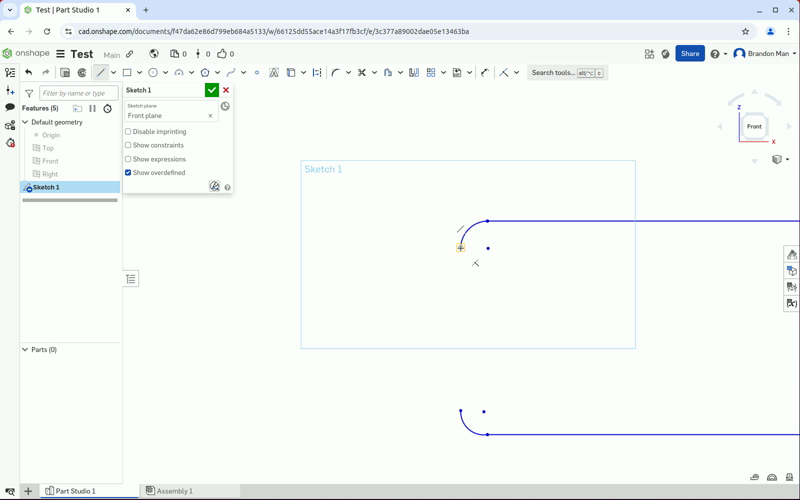
scroll(-6)
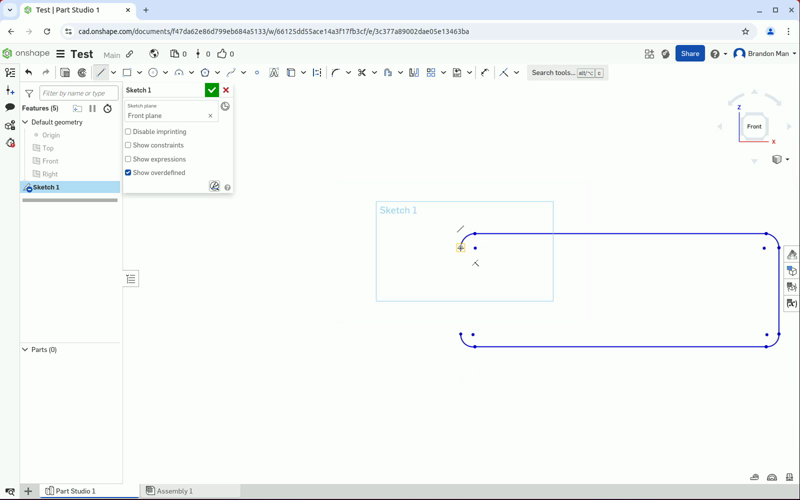
scroll(-6)
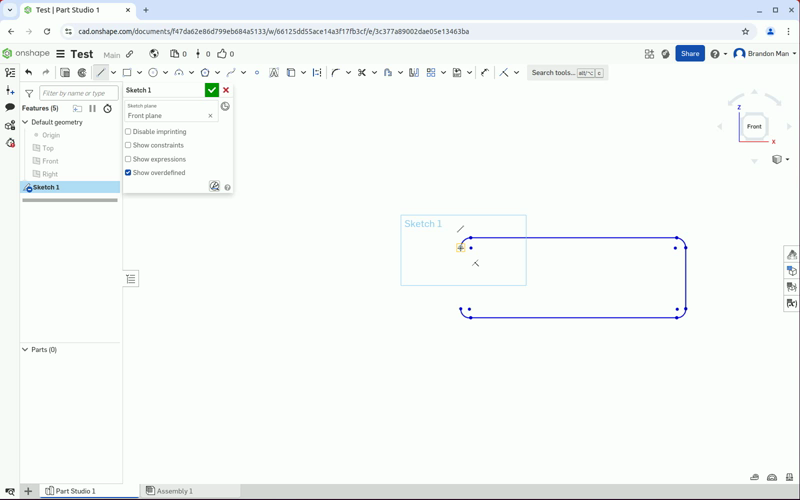
scroll(-6)
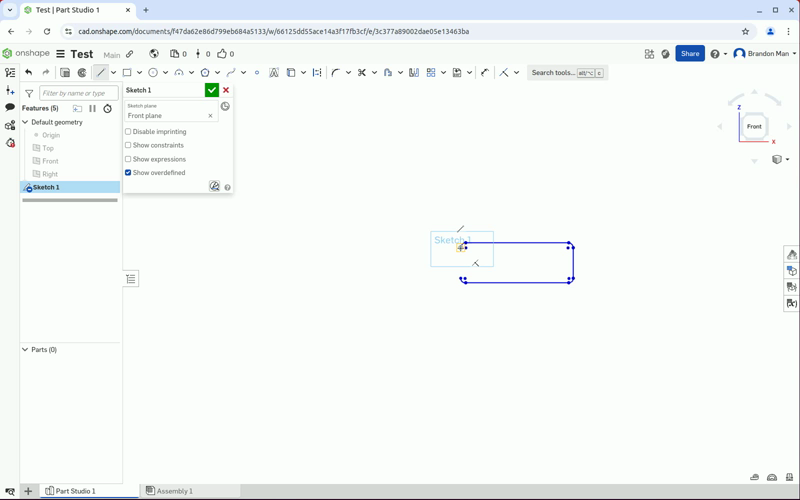
mouse_move(490, 247)
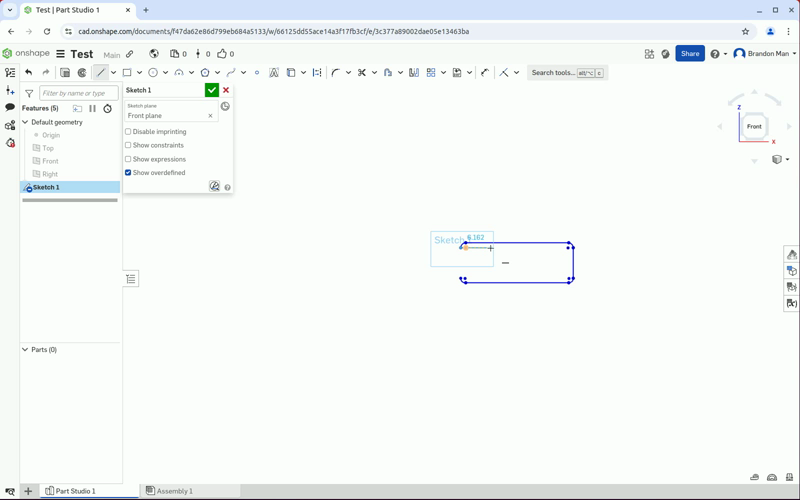
key_down(shift)
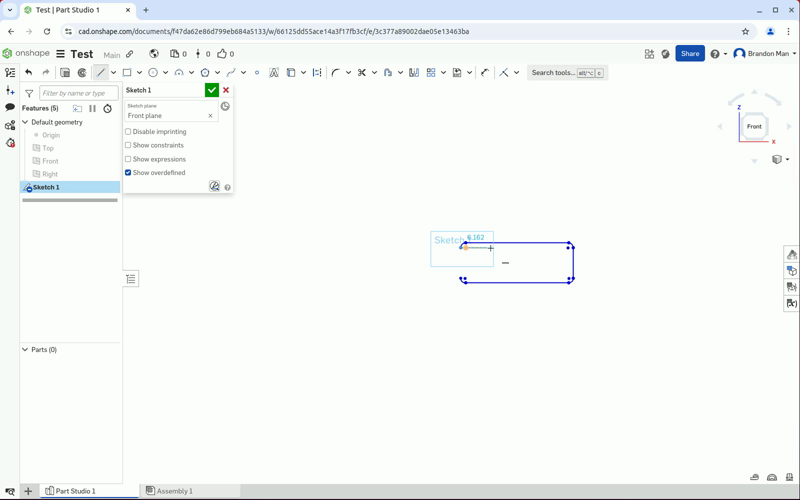
mouse_move(460, 278)
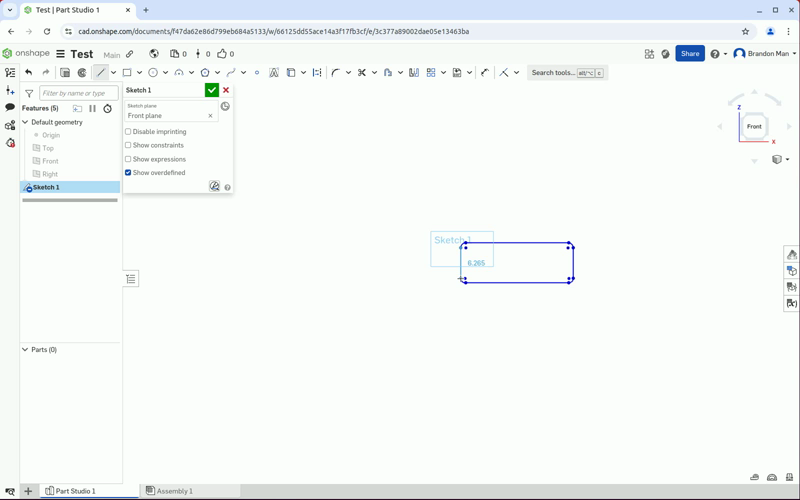
scroll(6)
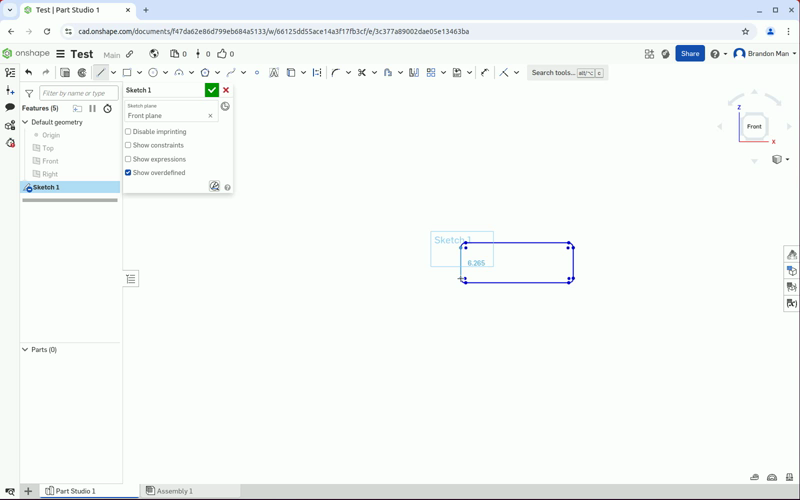
scroll(6)
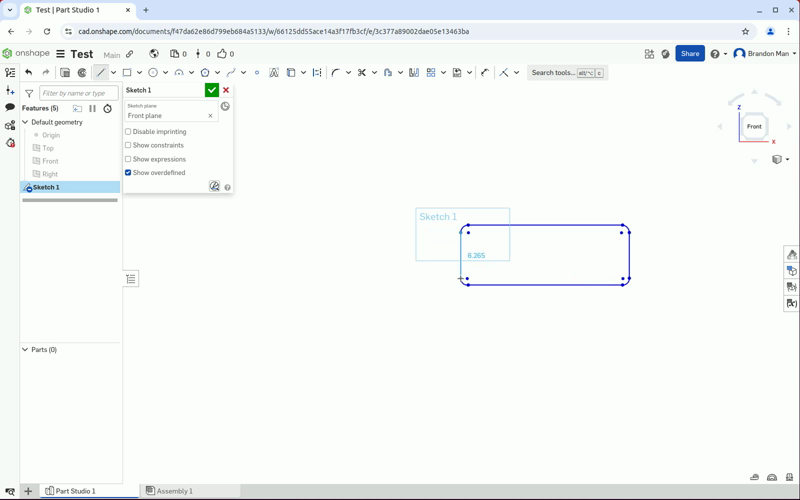
scroll(6)
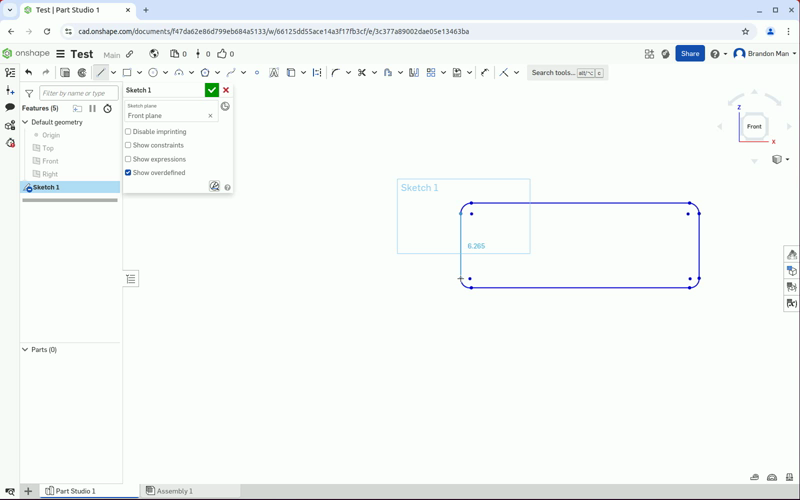
scroll(6)
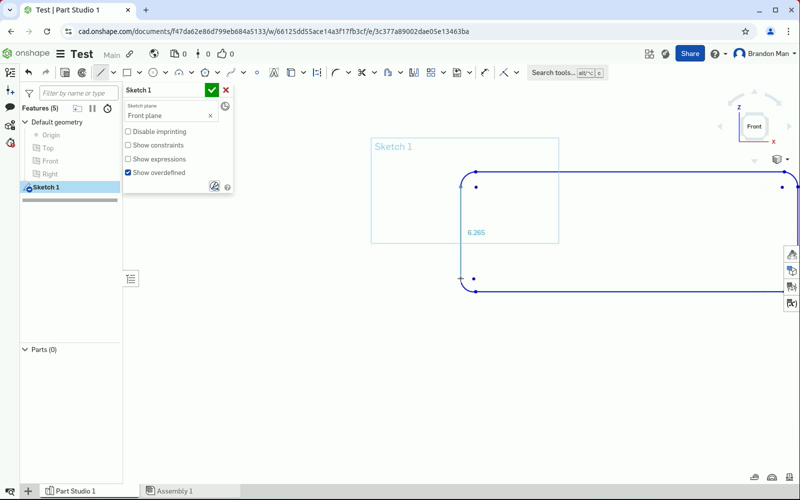
scroll(6)
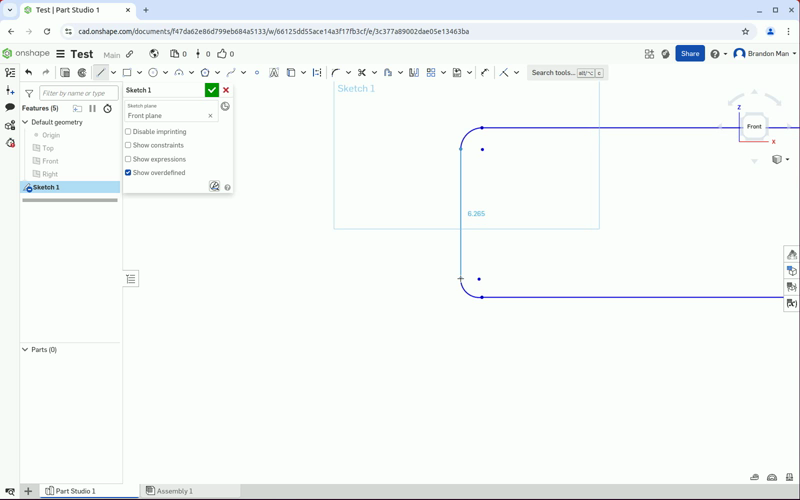
scroll(6)
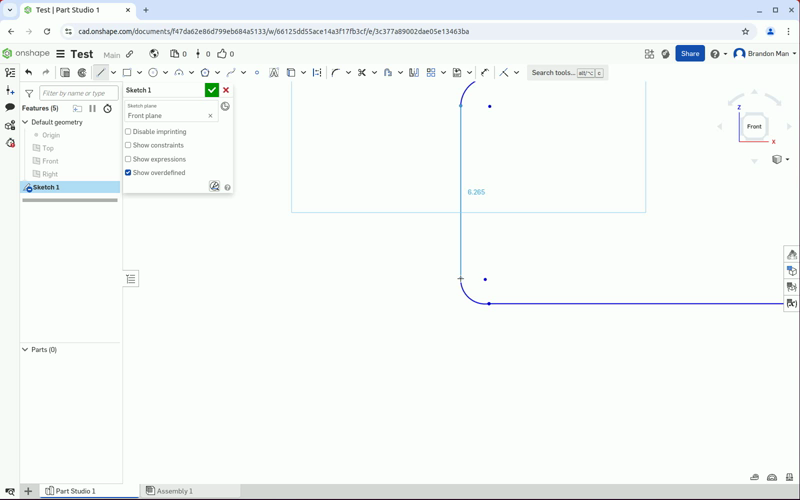
scroll(6)
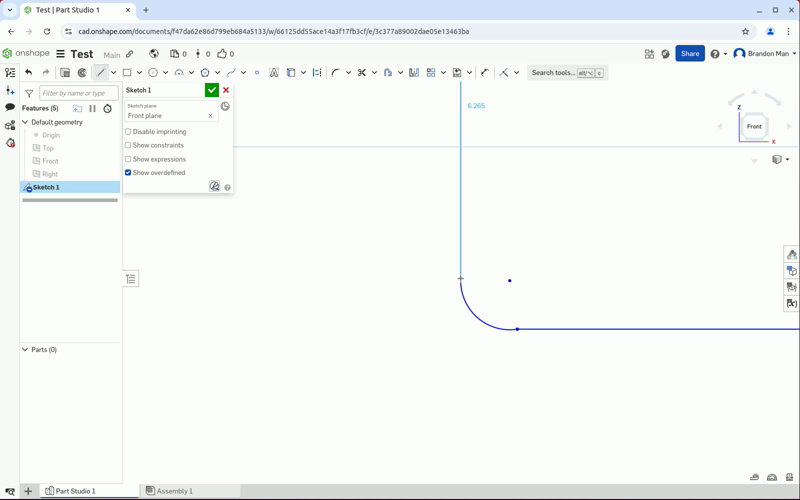
key_up(shift)
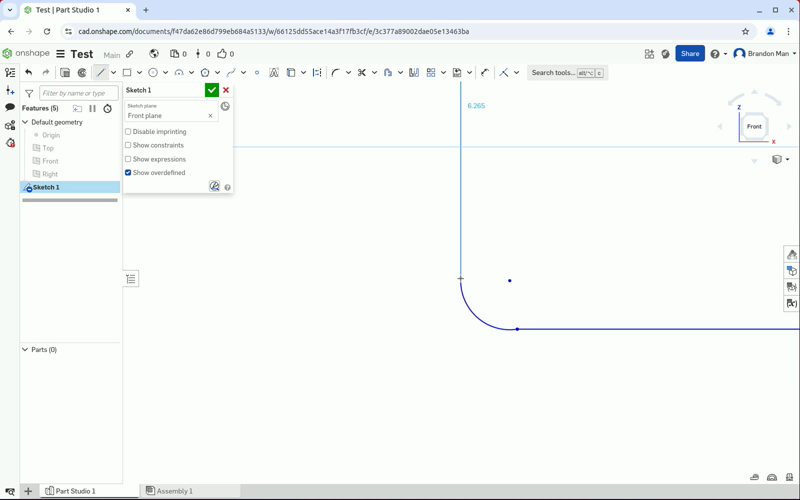
click(460, 278)
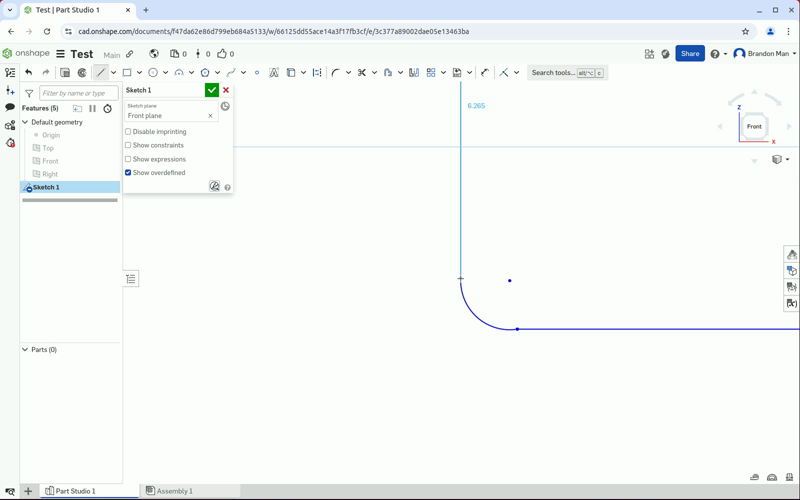
scroll(-6)
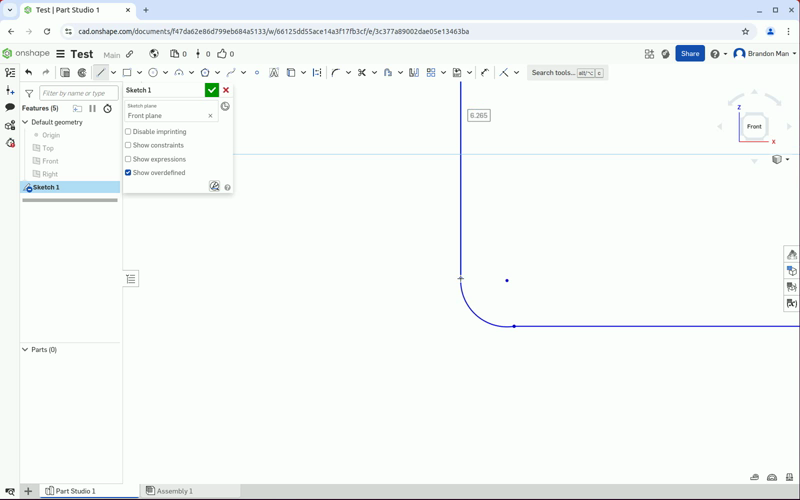
scroll(-6)
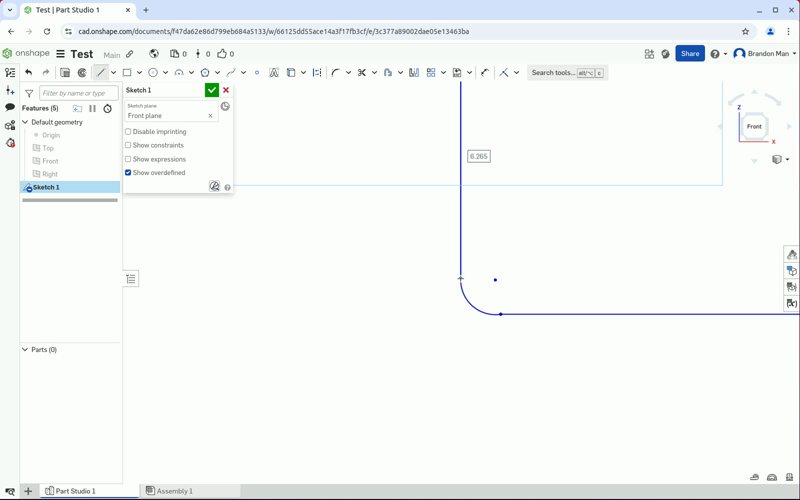
scroll(-6)
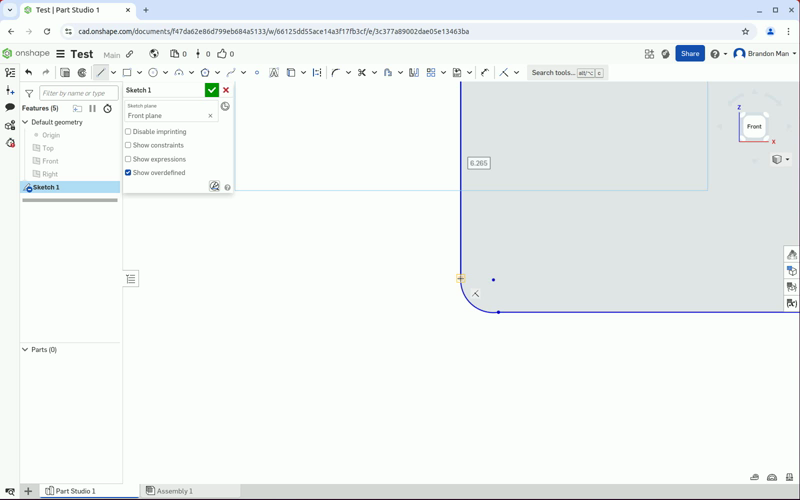
scroll(-6)
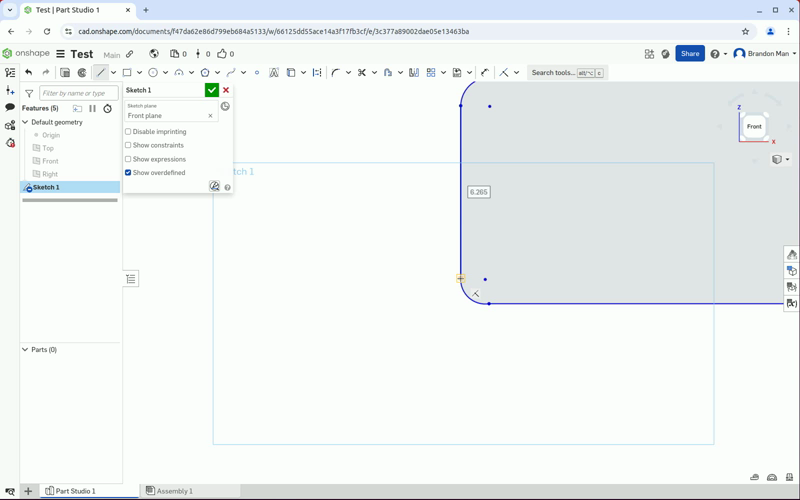
scroll(-6)
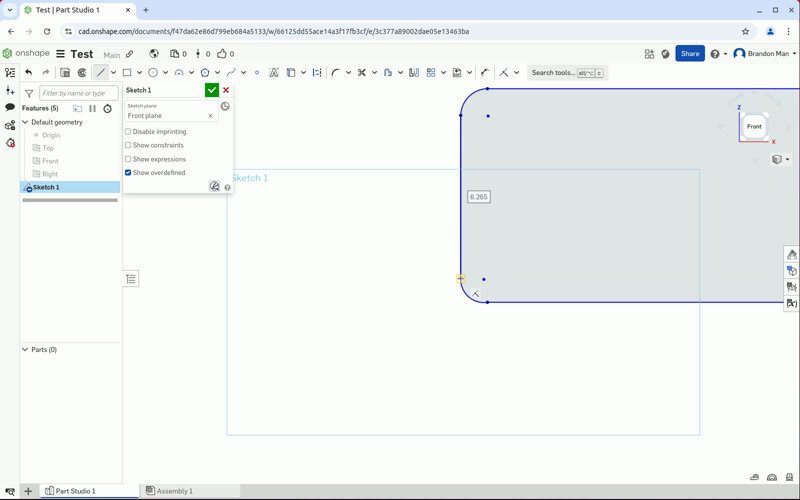
scroll(-6)
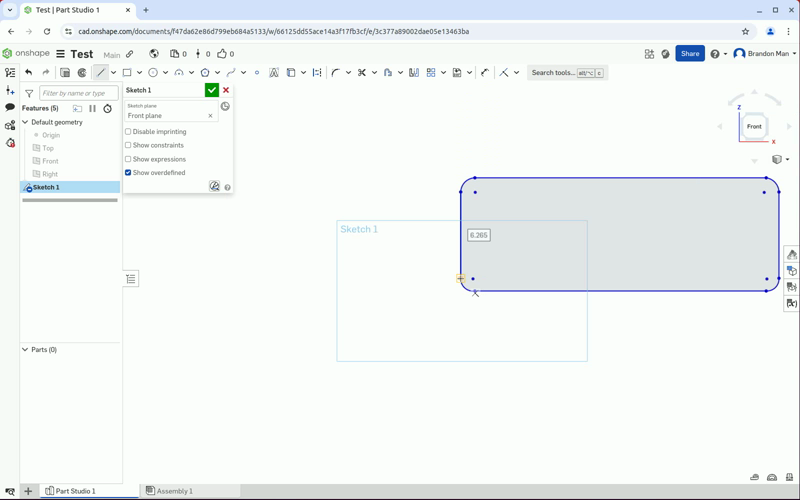
scroll(-6)
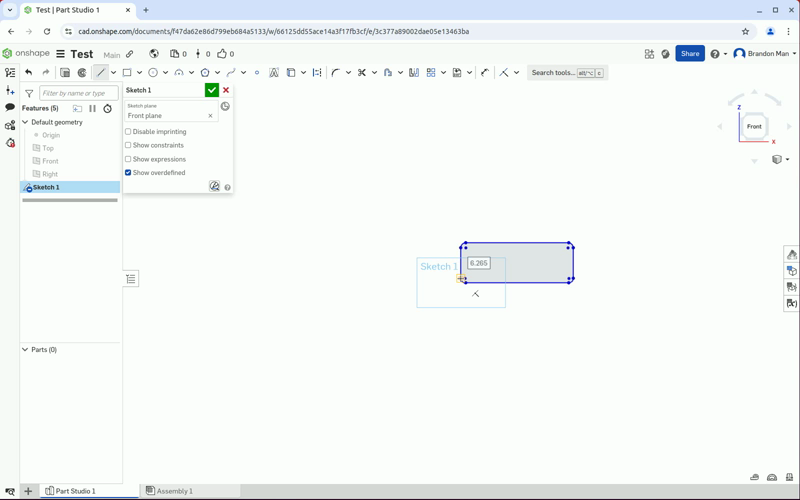
key(esc)
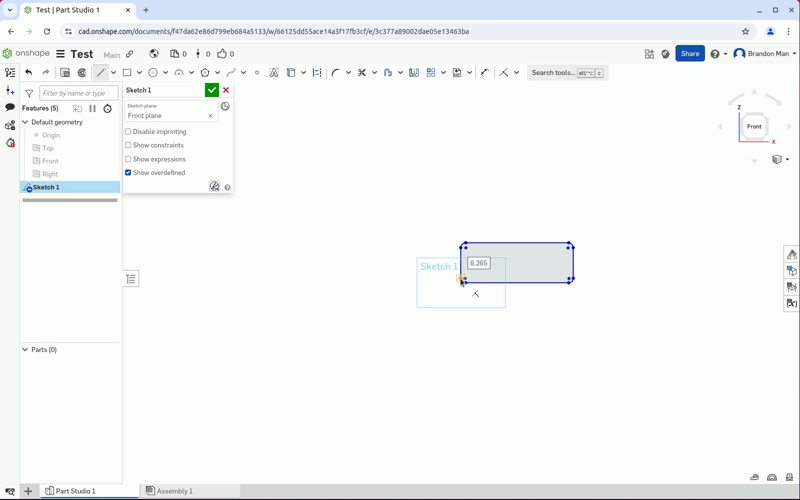
key(c)
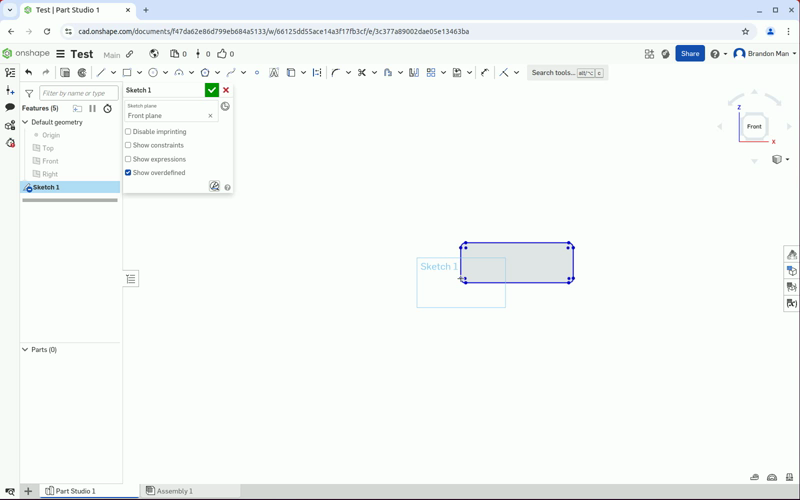
key_down(shift)
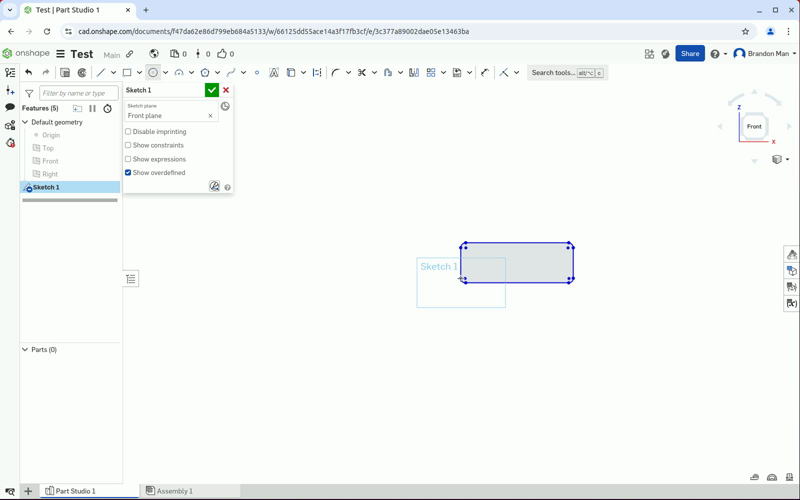
mouse_move(465, 278)
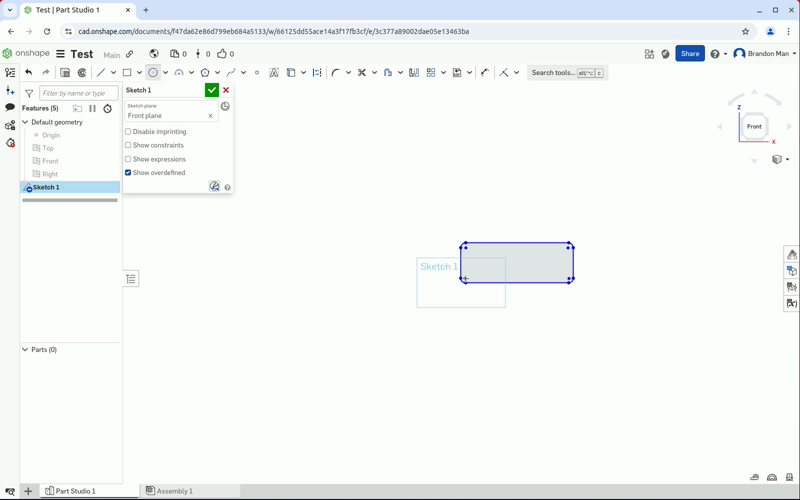
click(465, 278)
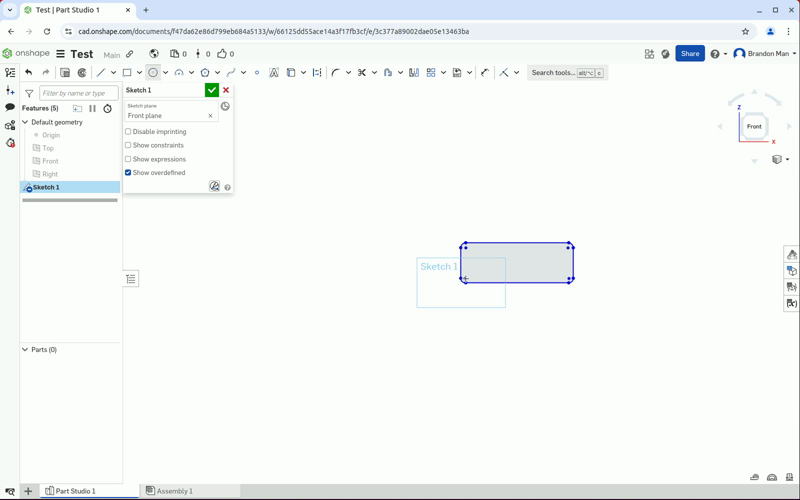
key_up(shift)
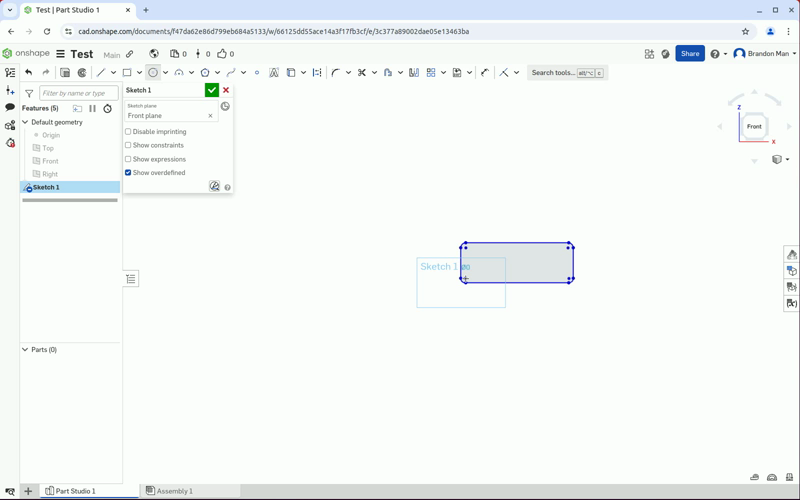
mouse_move(466, 278)
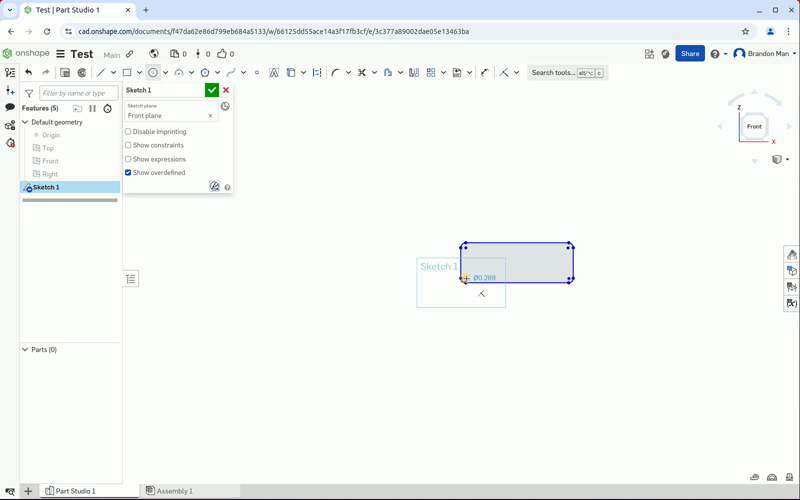
scroll(6)
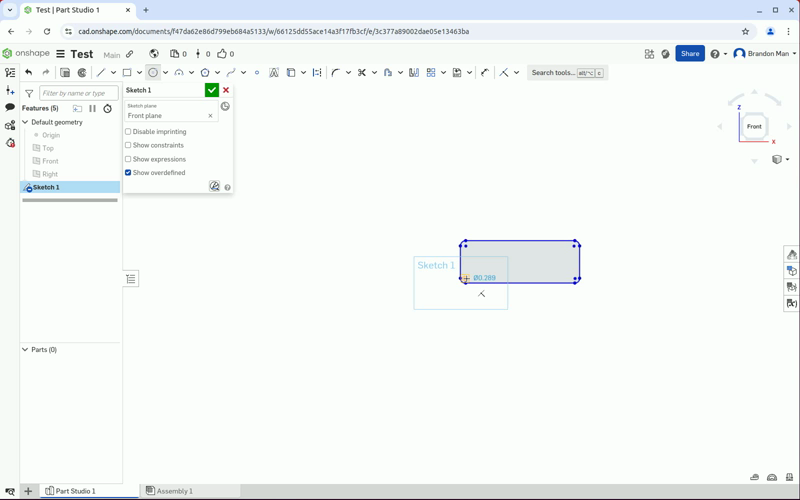
scroll(6)
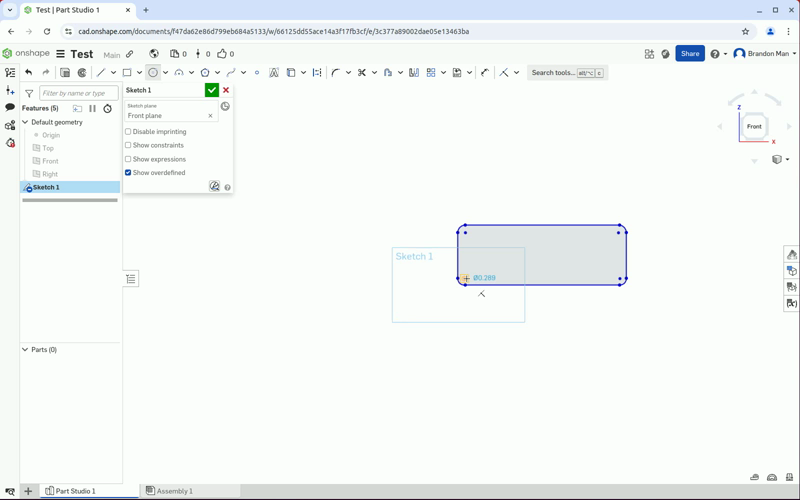
scroll(6)
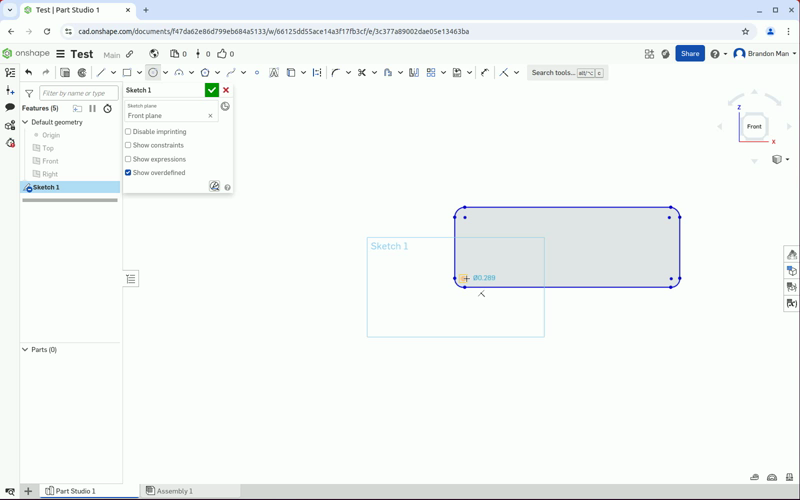
scroll(6)
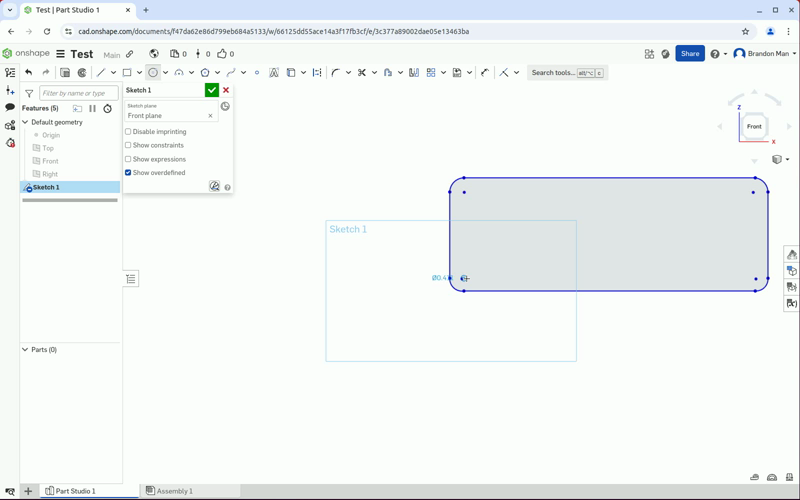
scroll(6)
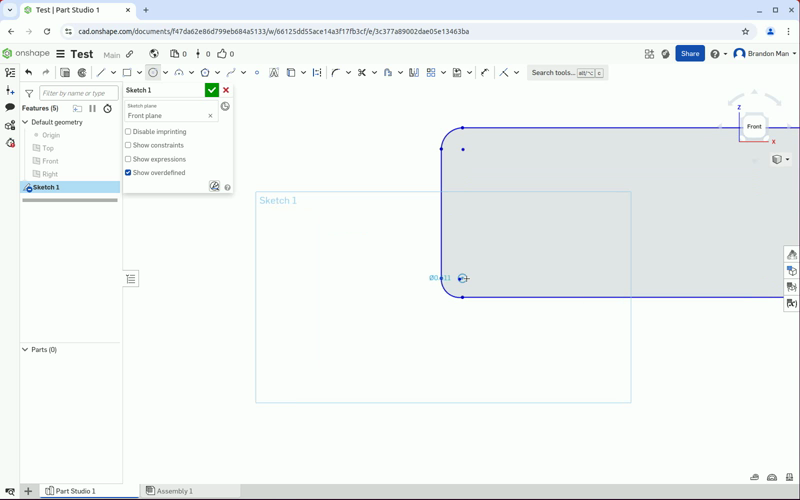
scroll(6)
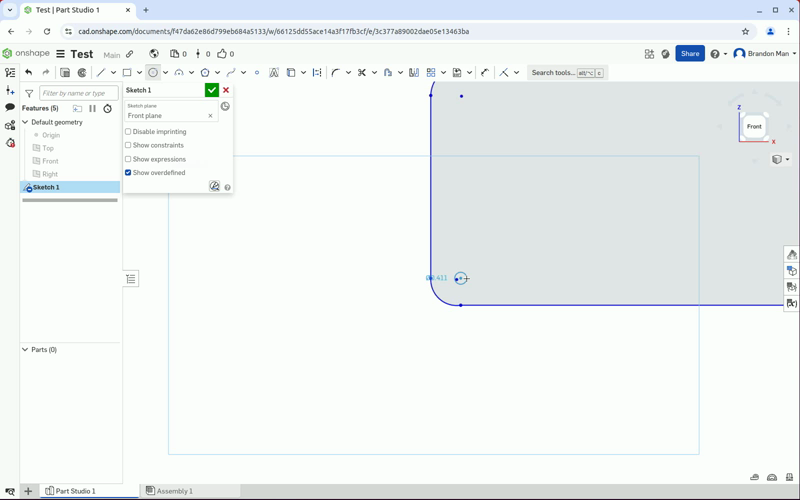
scroll(6)
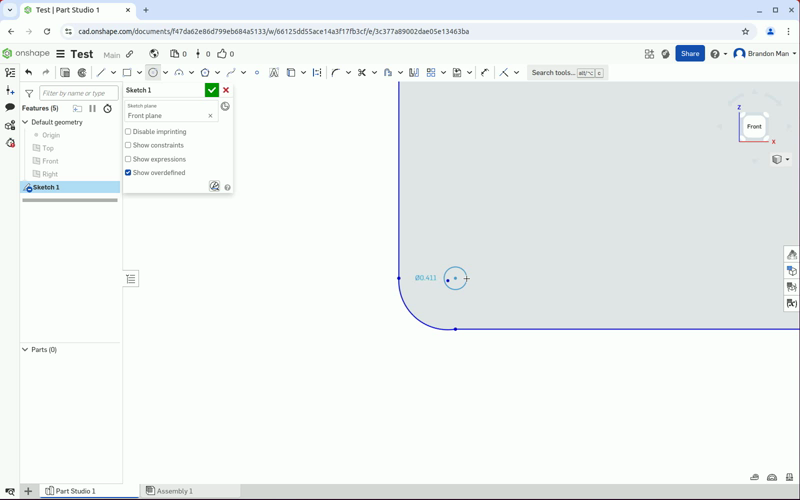
click(466, 278)
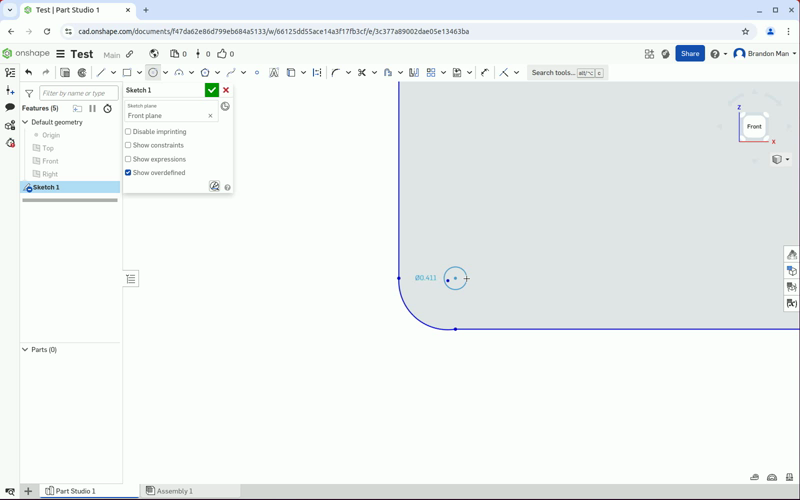
scroll(-6)
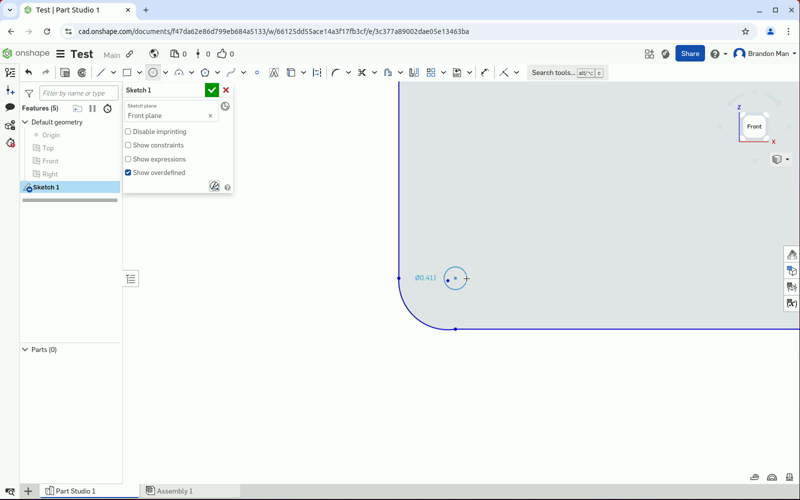
scroll(-6)
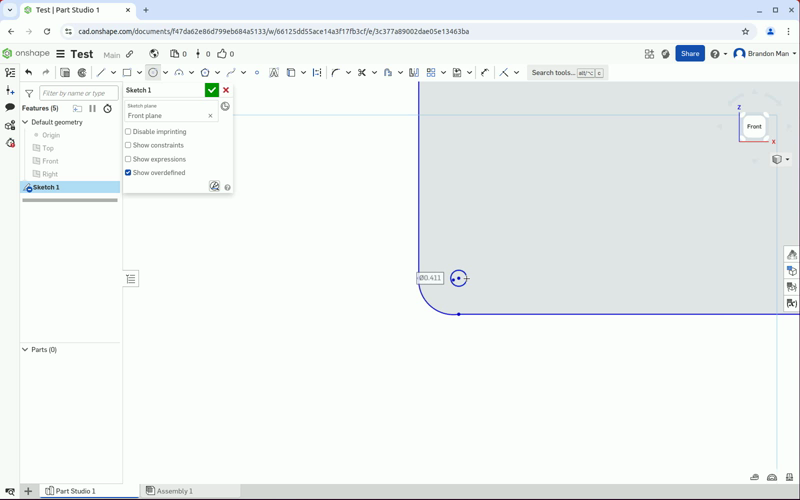
scroll(-6)
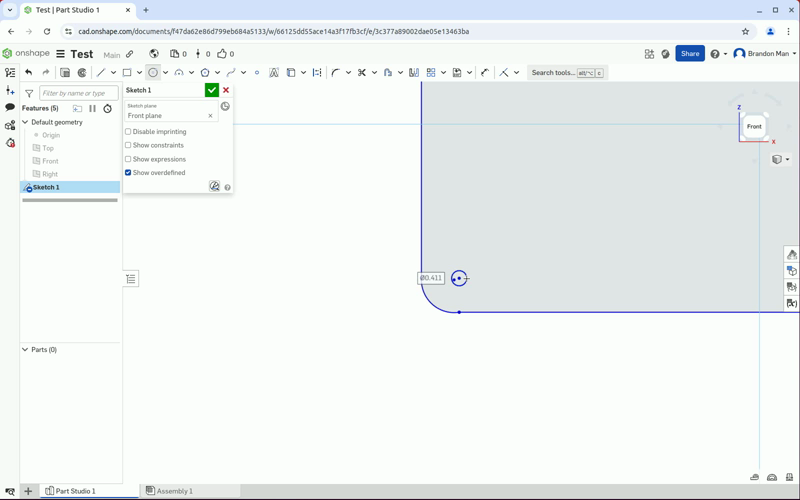
scroll(-6)
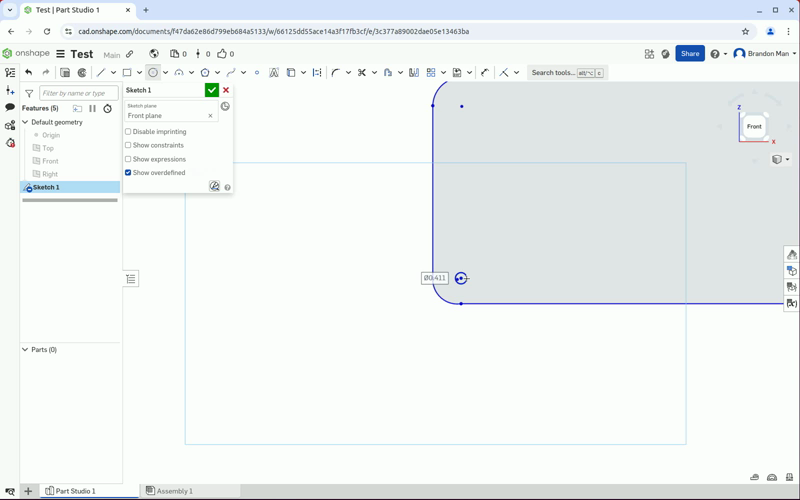
scroll(-6)
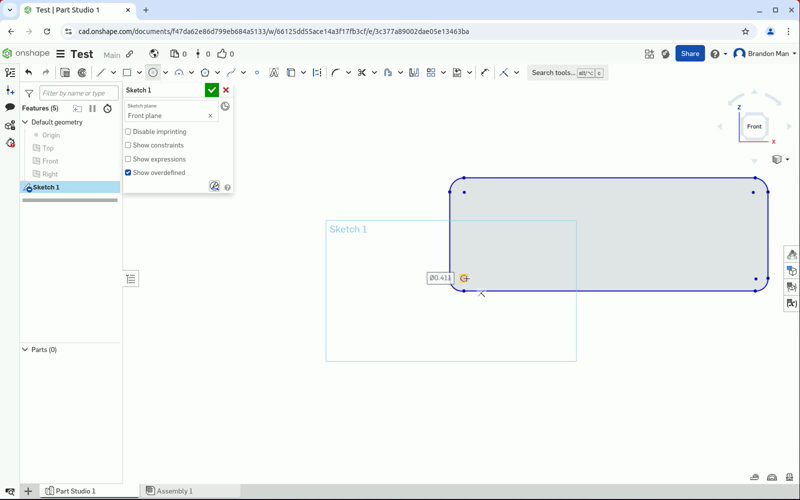
scroll(-6)
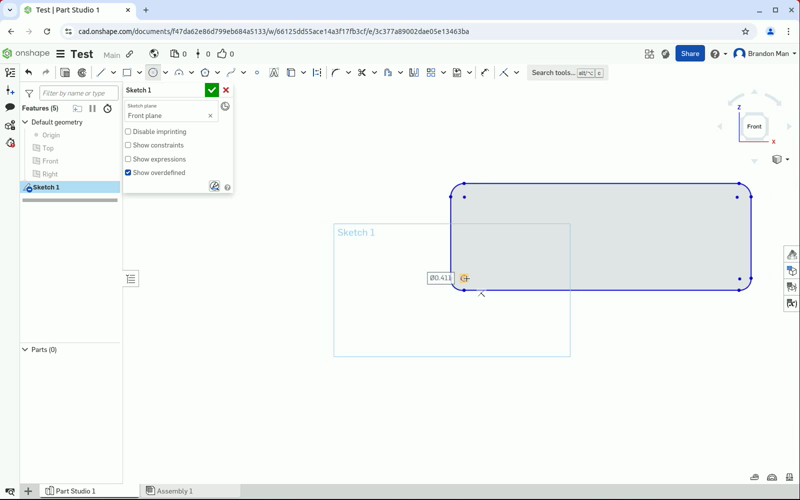
scroll(-6)
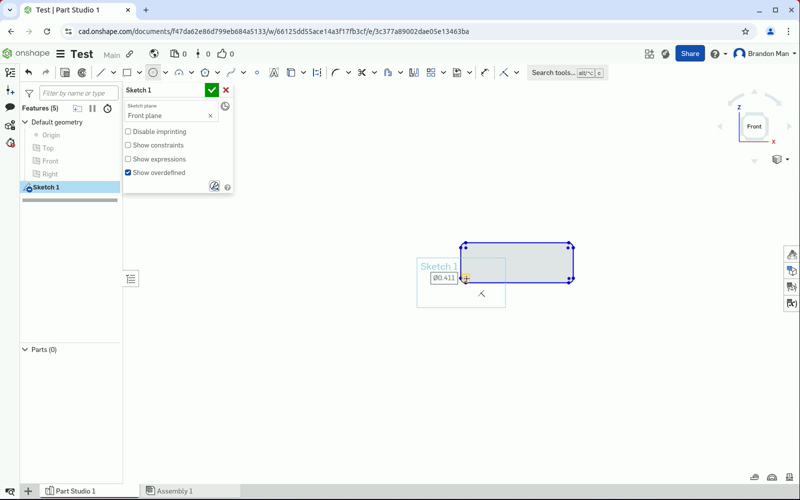
key(esc)
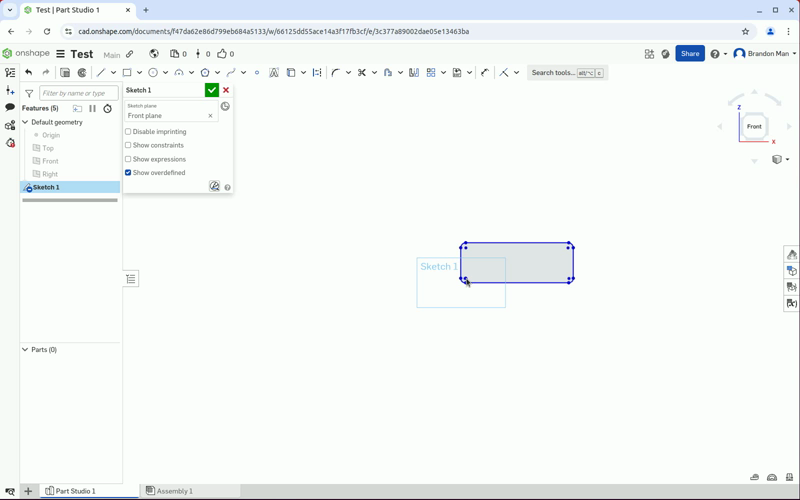
key(c)
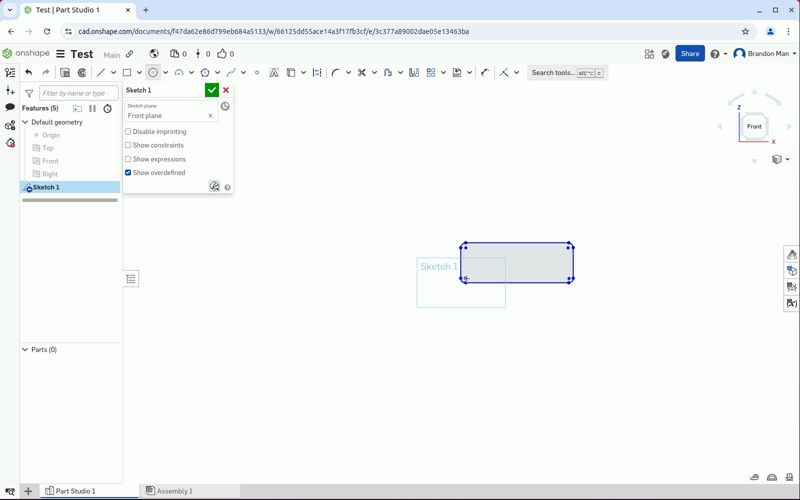
key_down(shift)
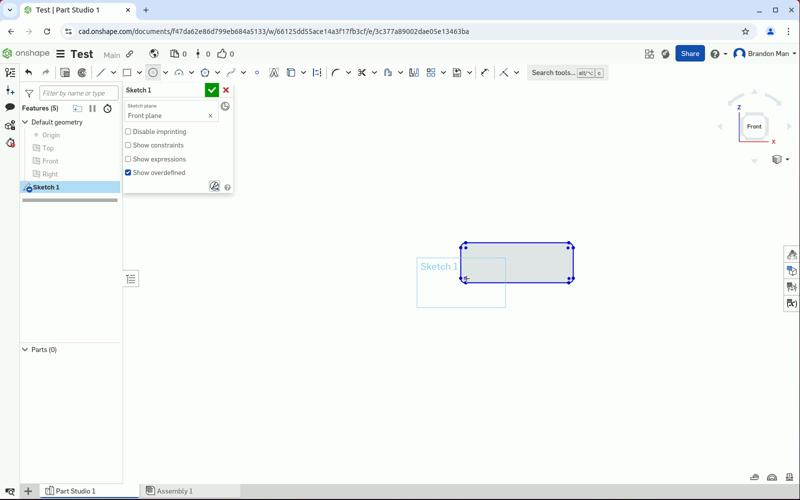
mouse_move(465, 247)
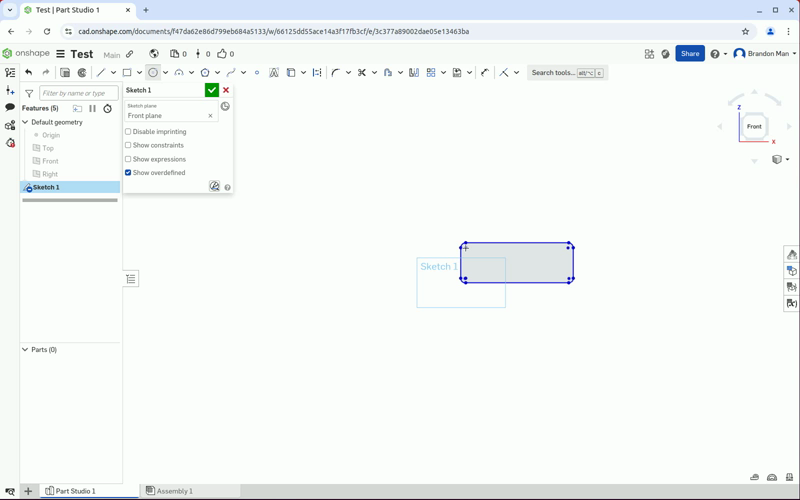
click(465, 247)
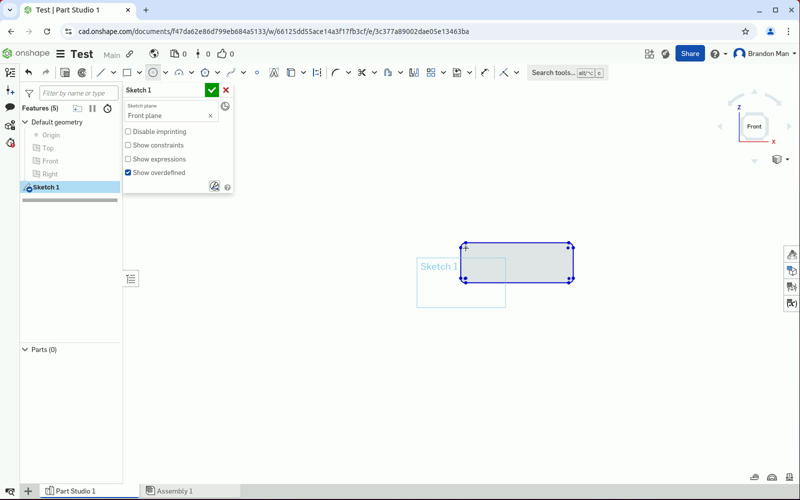
key_up(shift)
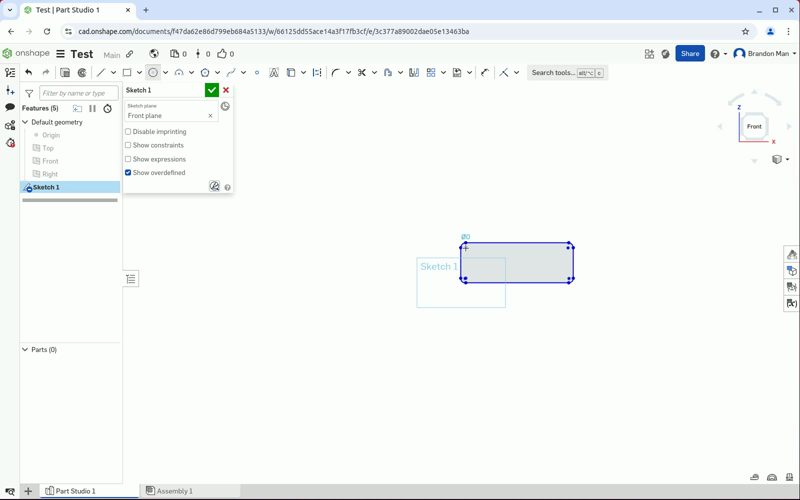
mouse_move(466, 247)
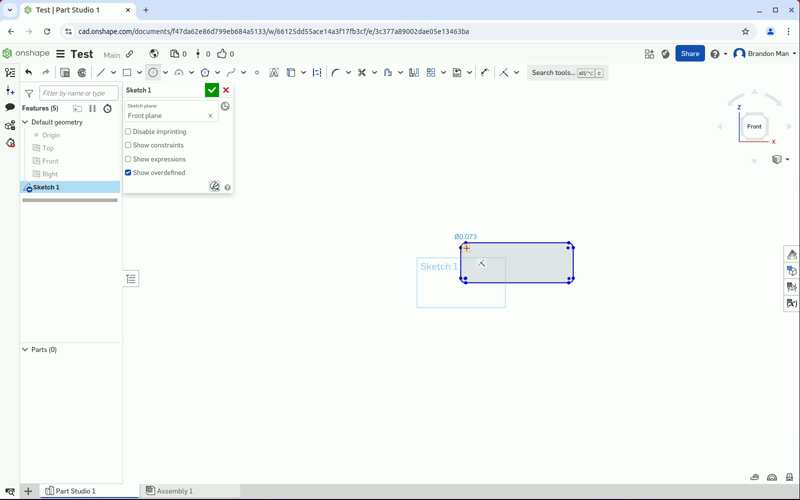
scroll(6)
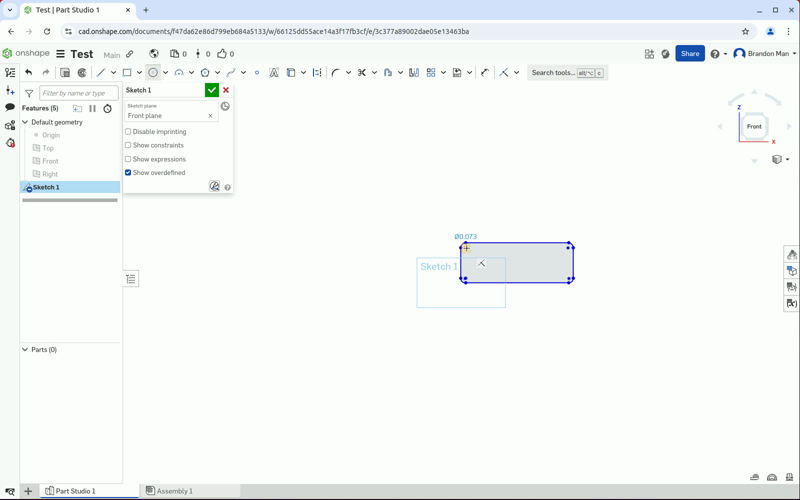
scroll(6)
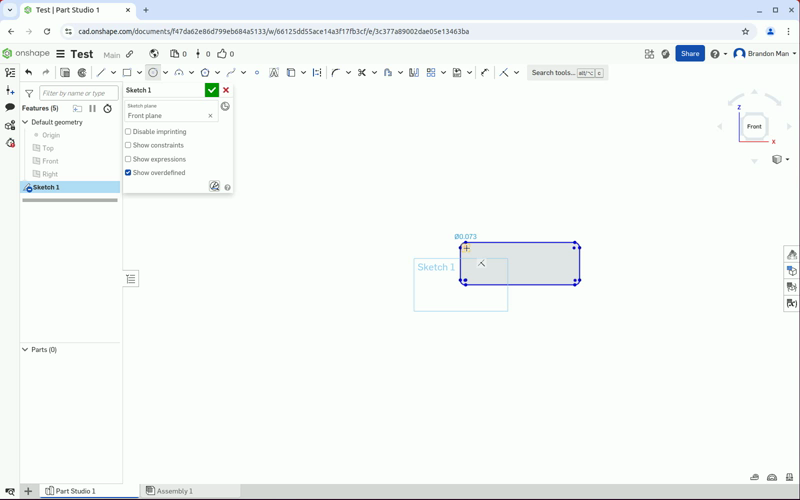
scroll(6)
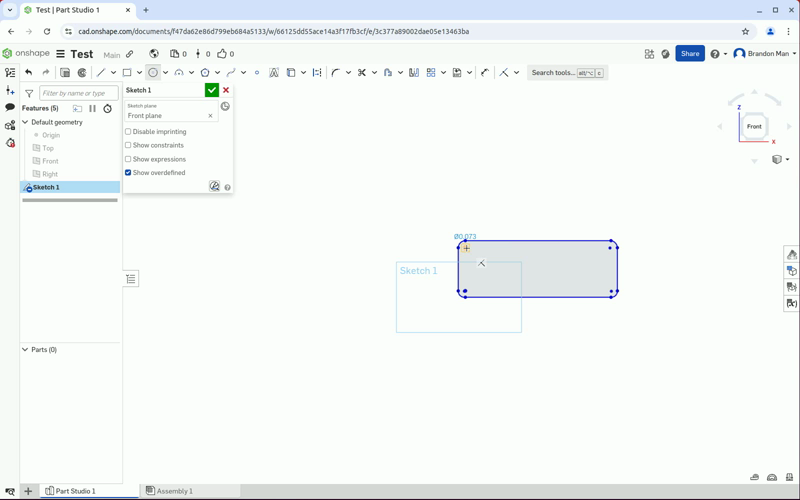
scroll(6)
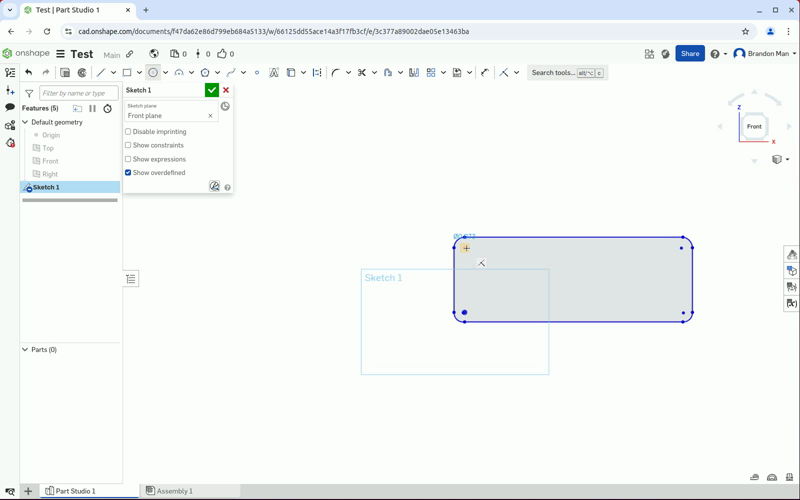
scroll(6)
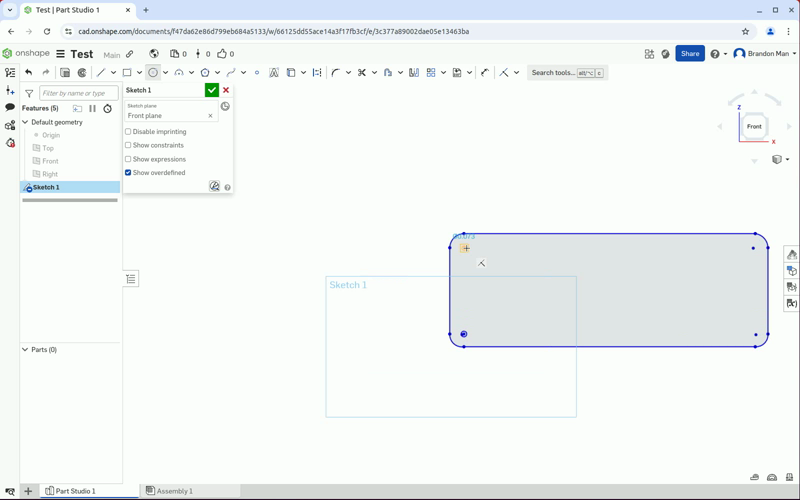
scroll(6)
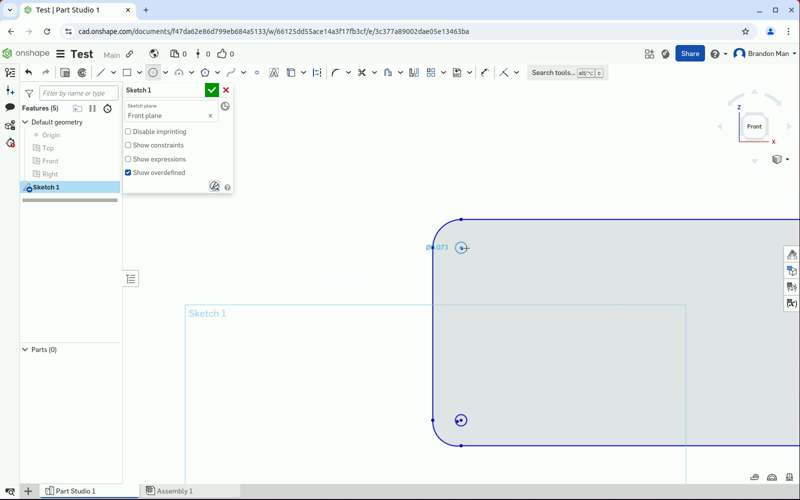
scroll(6)
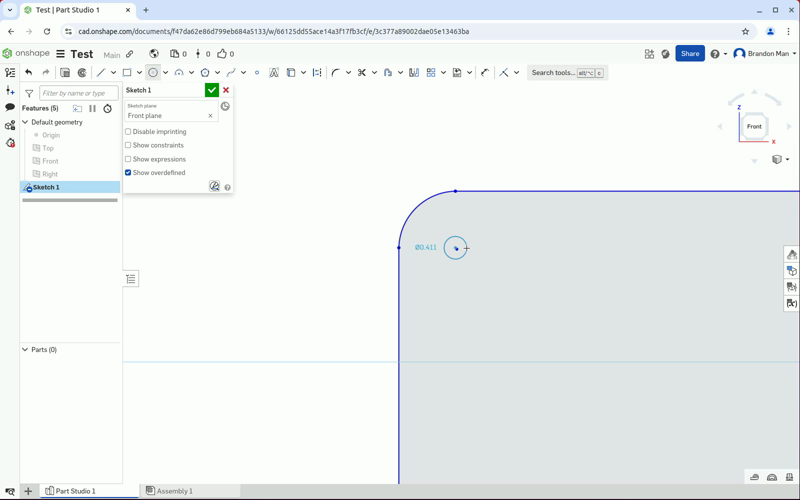
click(466, 247)
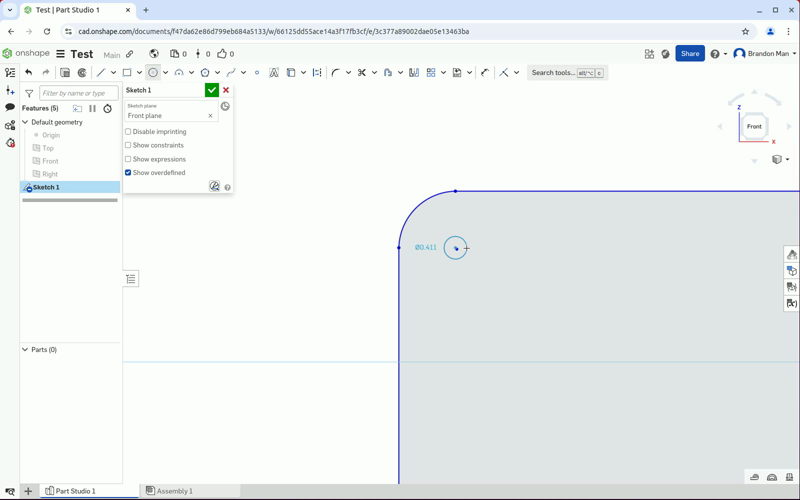
scroll(-6)
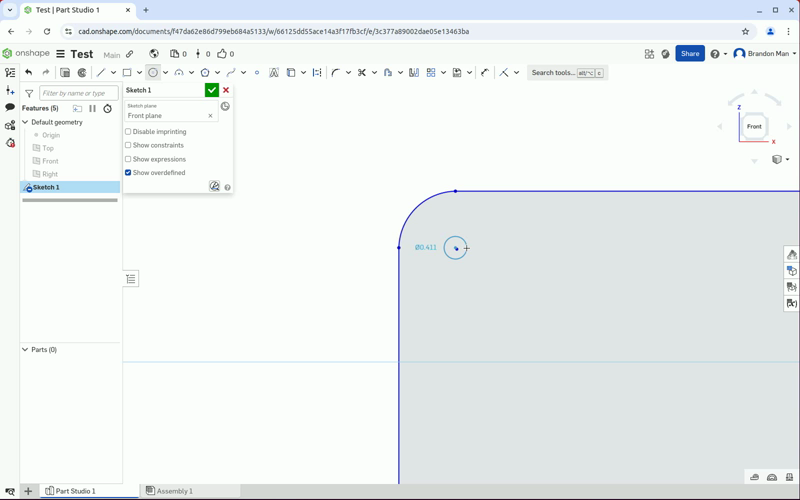
scroll(-6)
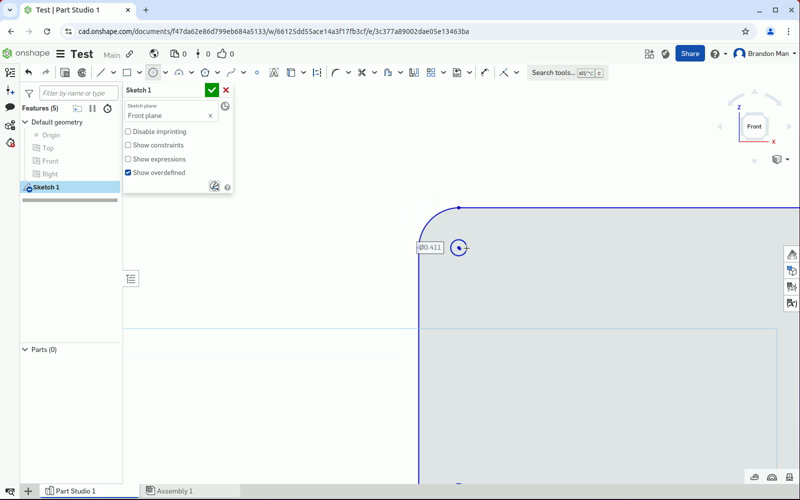
scroll(-6)
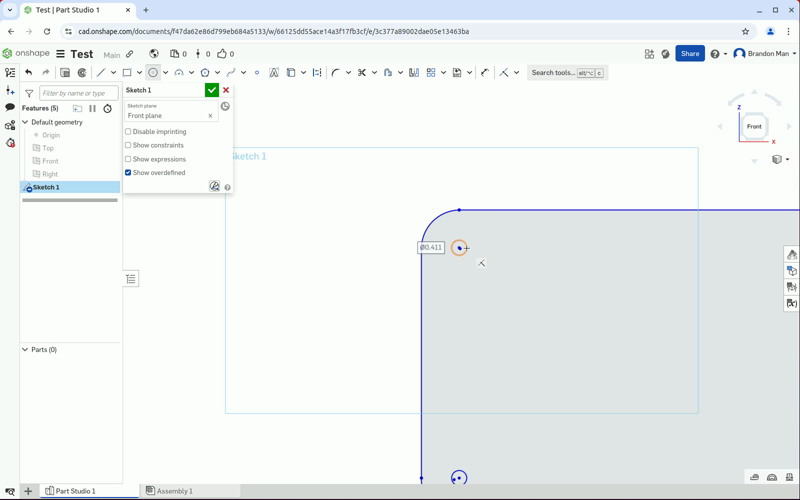
scroll(-6)
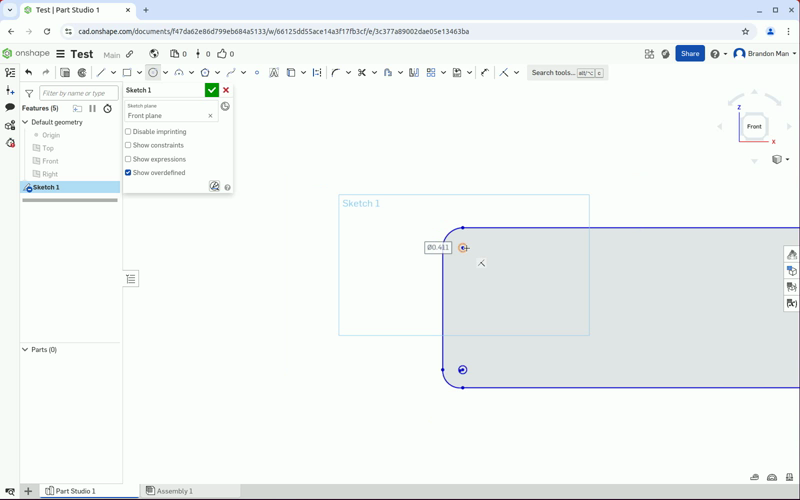
scroll(-6)
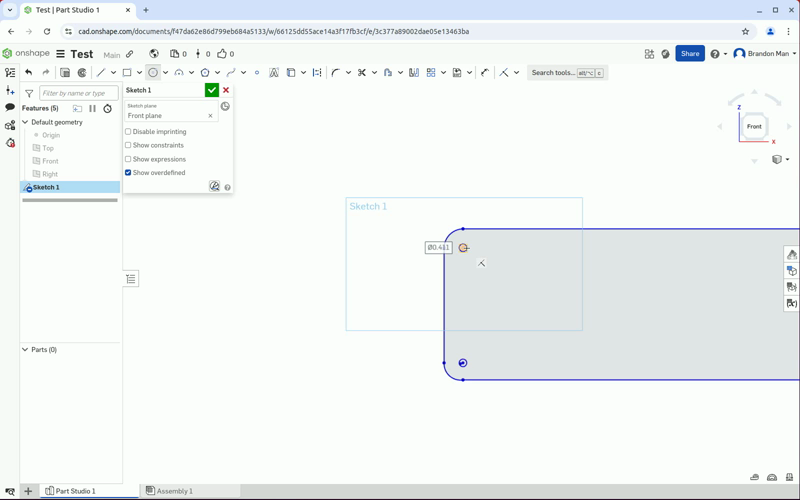
scroll(-6)
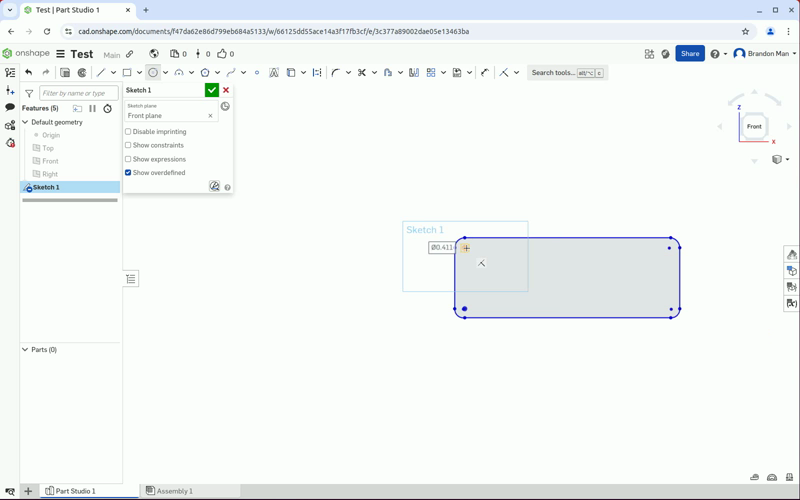
scroll(-6)
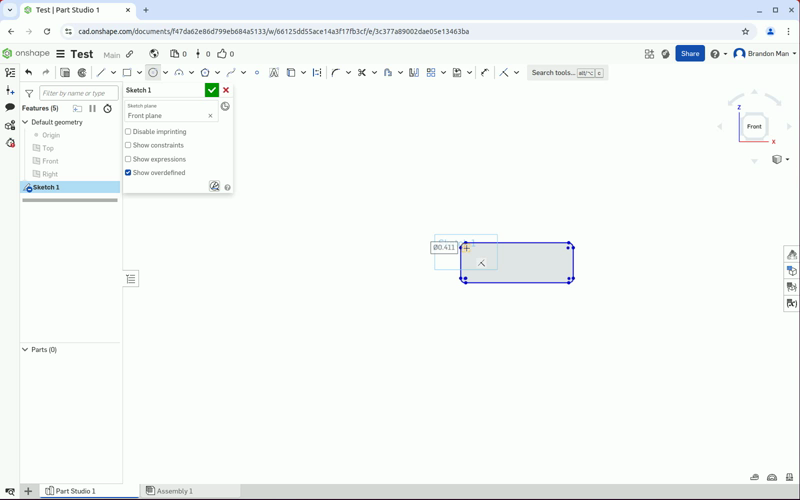
key(esc)
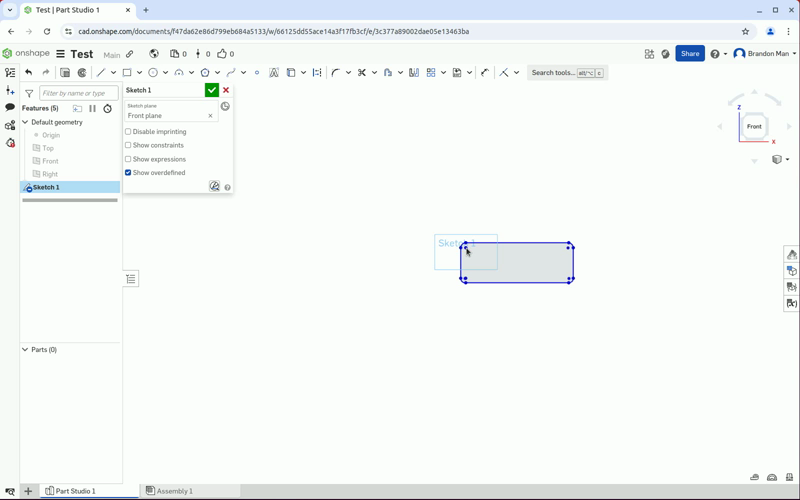
key(c)
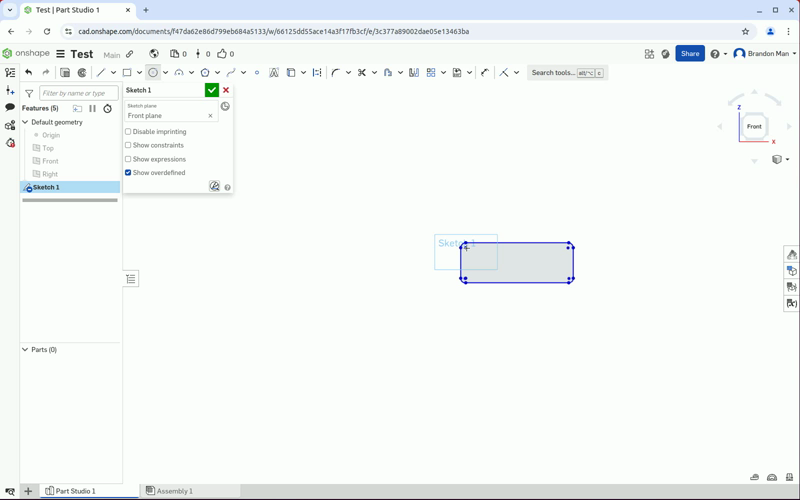
key_down(shift)
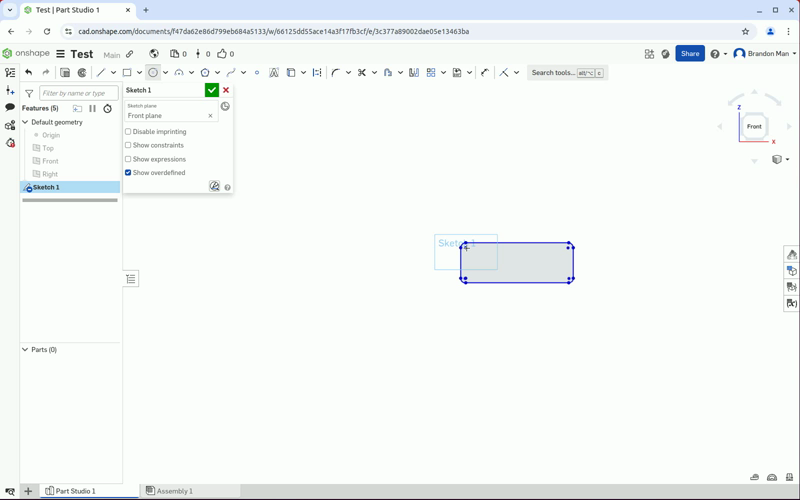
mouse_move(568, 278)
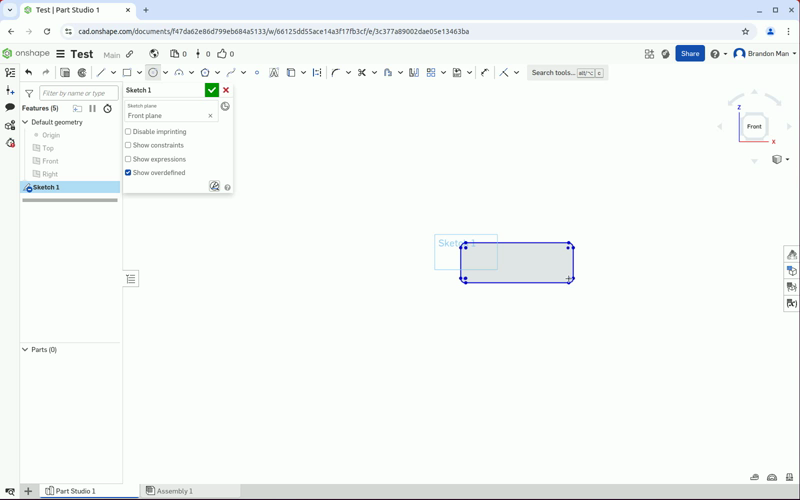
click(568, 278)
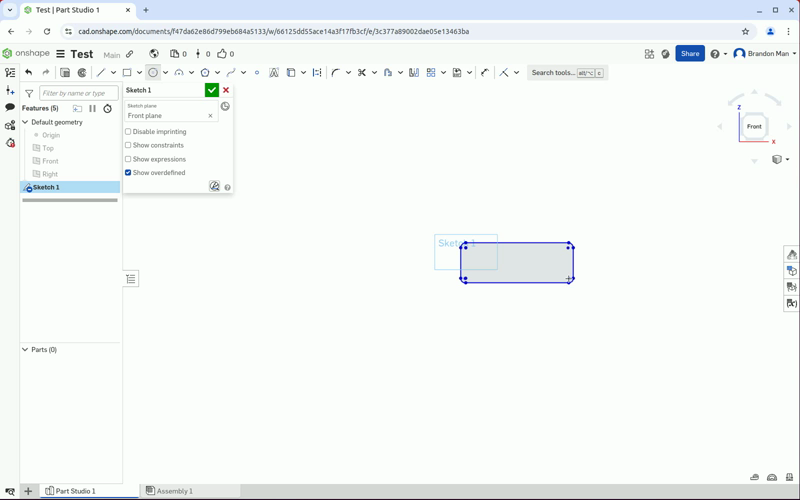
key_up(shift)
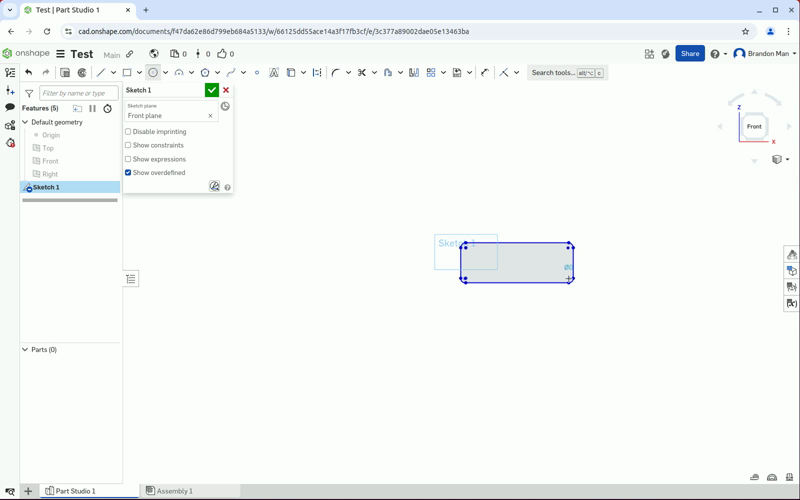
mouse_move(569, 278)
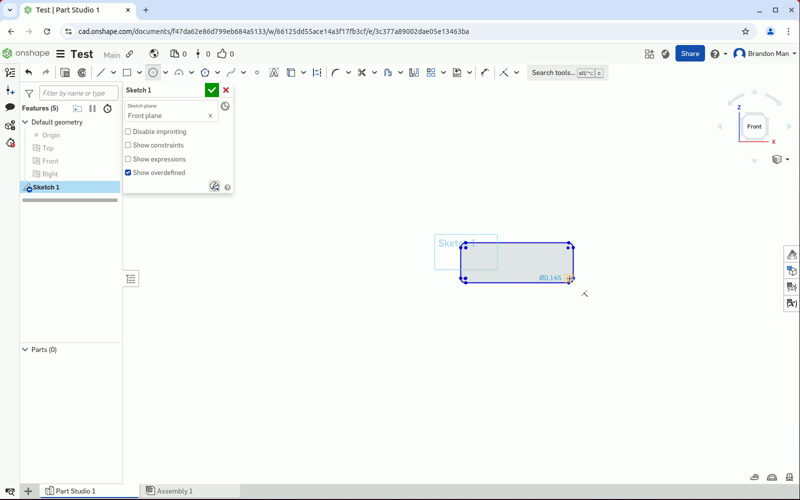
scroll(6)
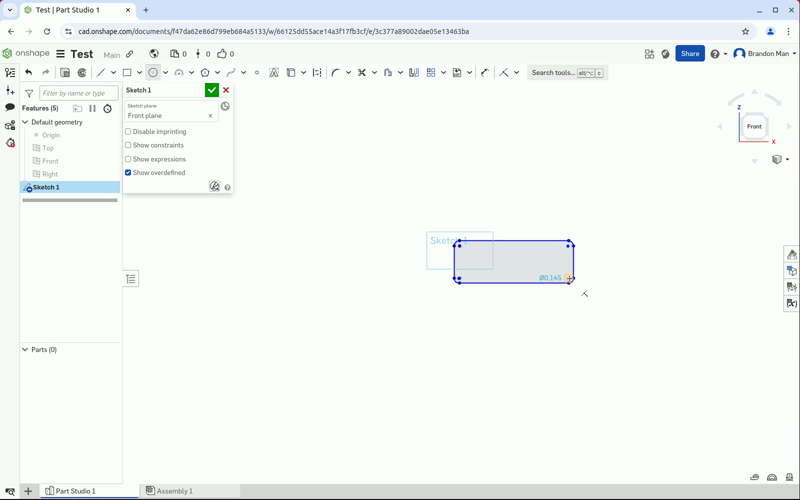
scroll(6)
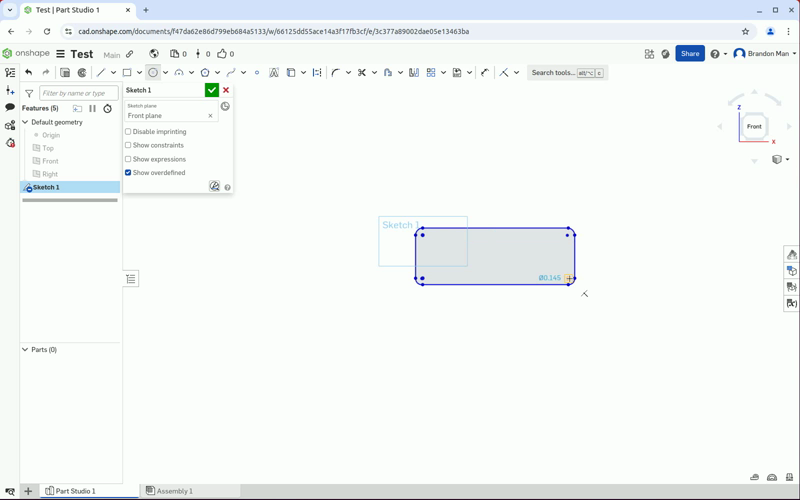
scroll(6)
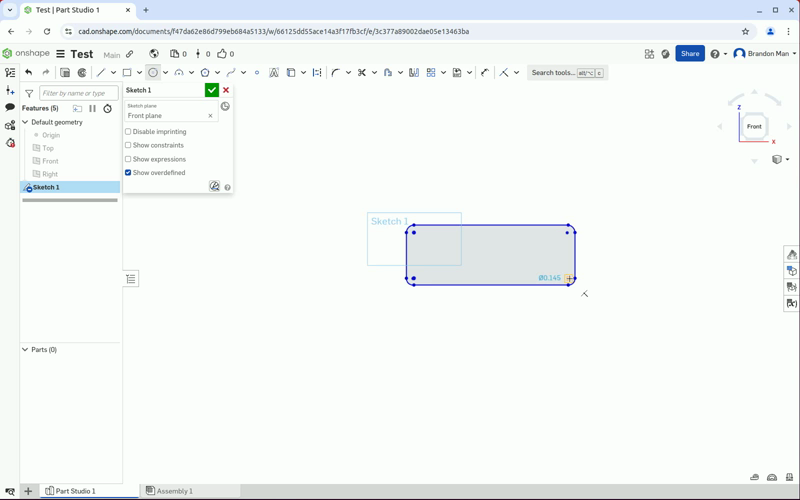
scroll(6)
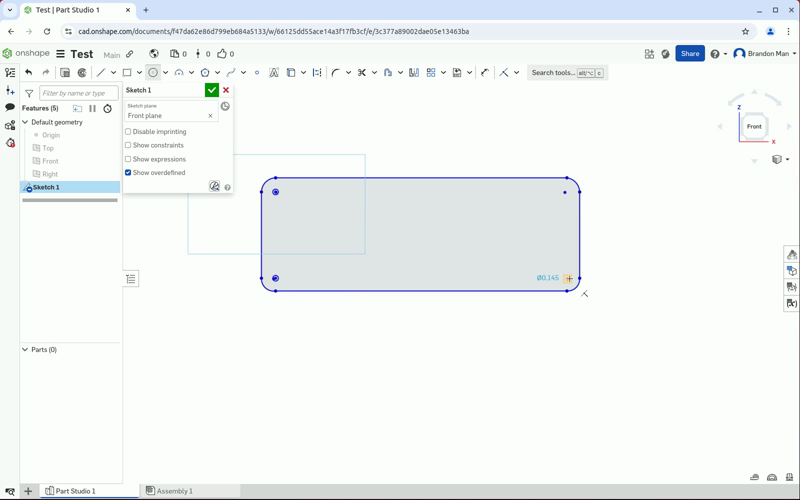
scroll(6)
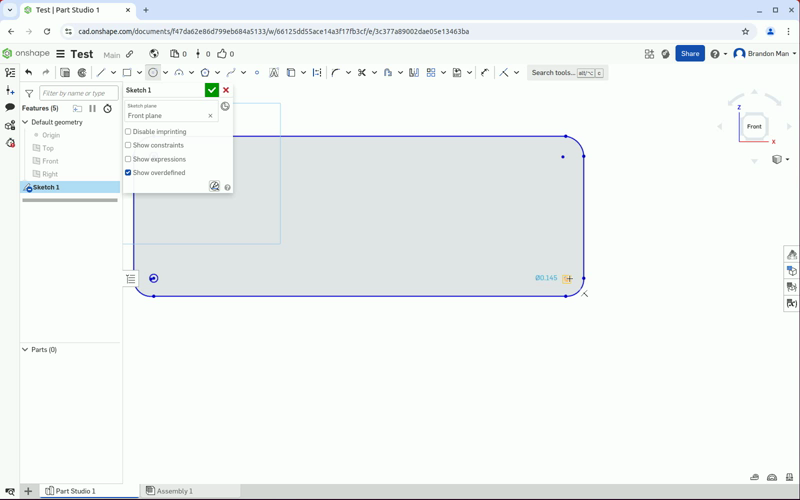
scroll(6)
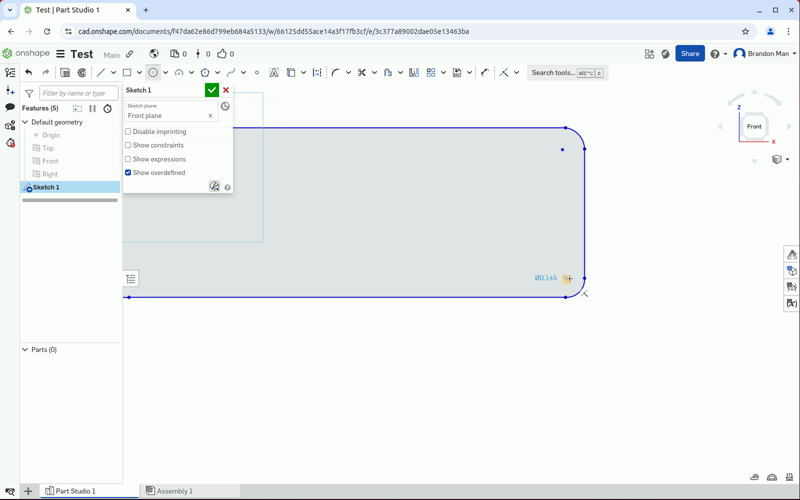
scroll(6)
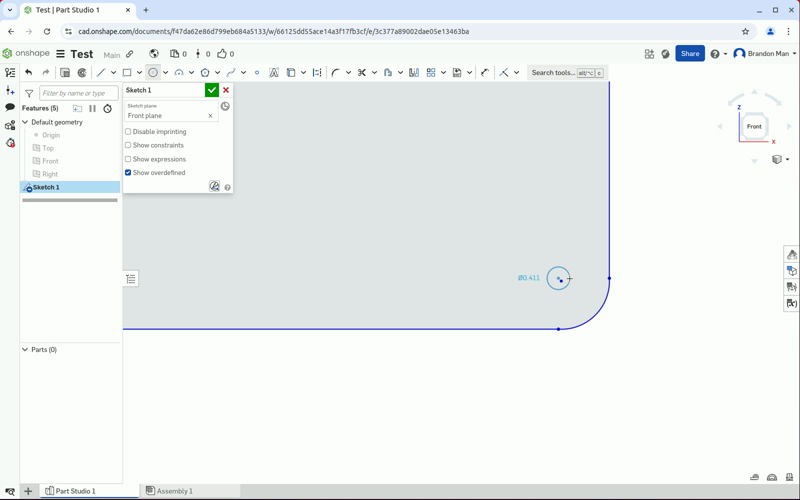
click(569, 278)
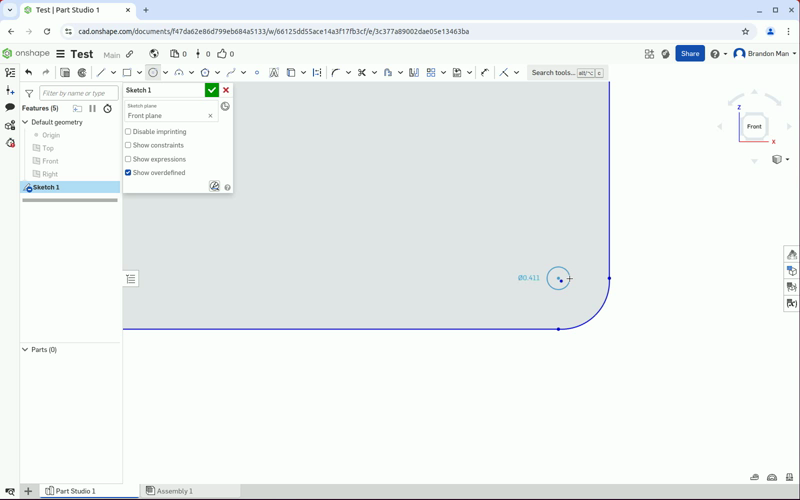
scroll(-6)
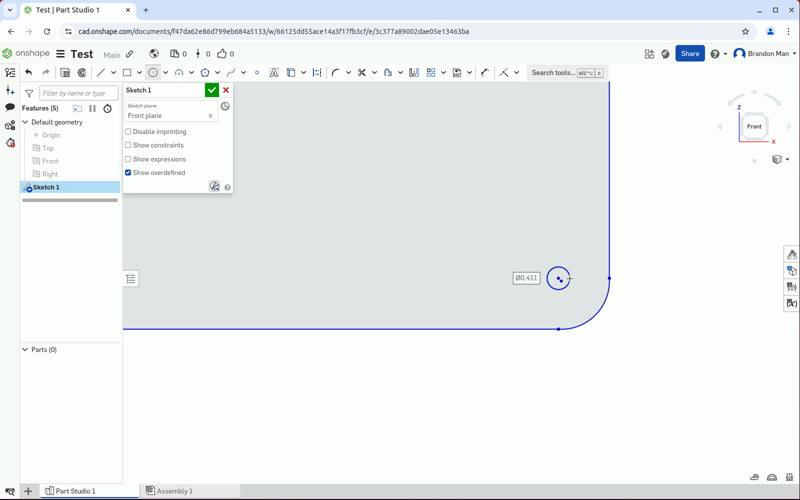
scroll(-6)
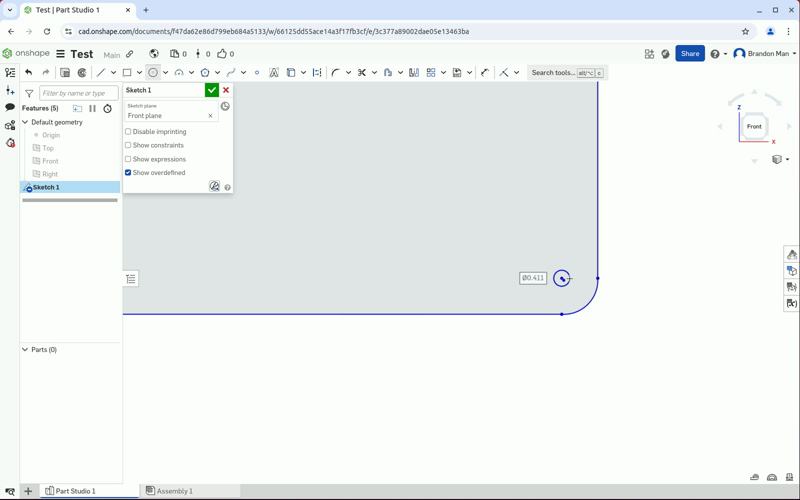
scroll(-6)
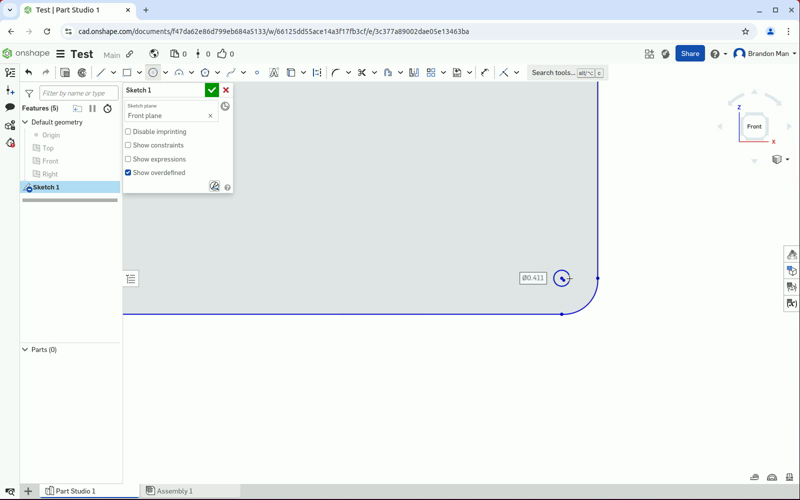
scroll(-6)
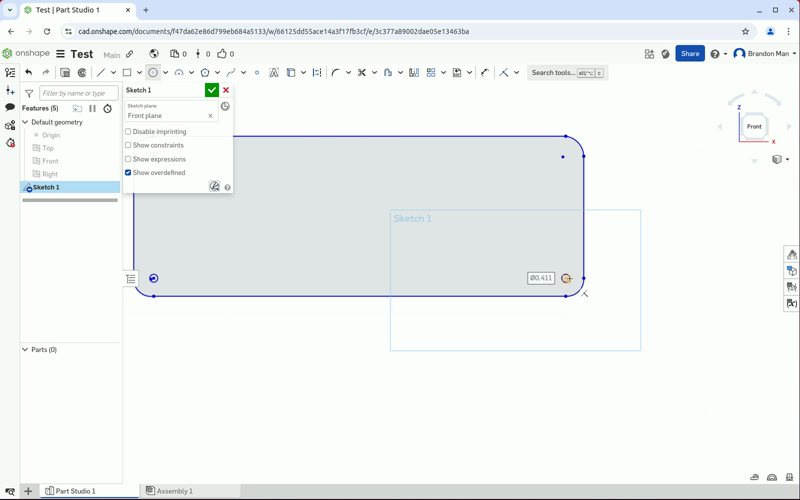
scroll(-6)
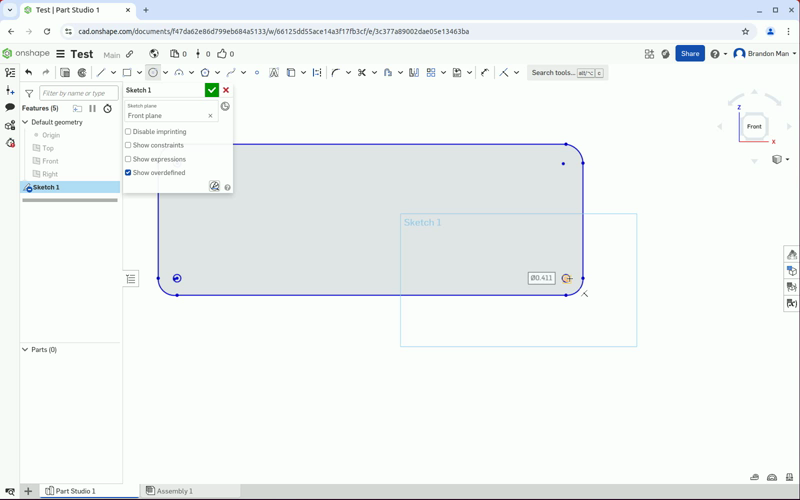
scroll(-6)
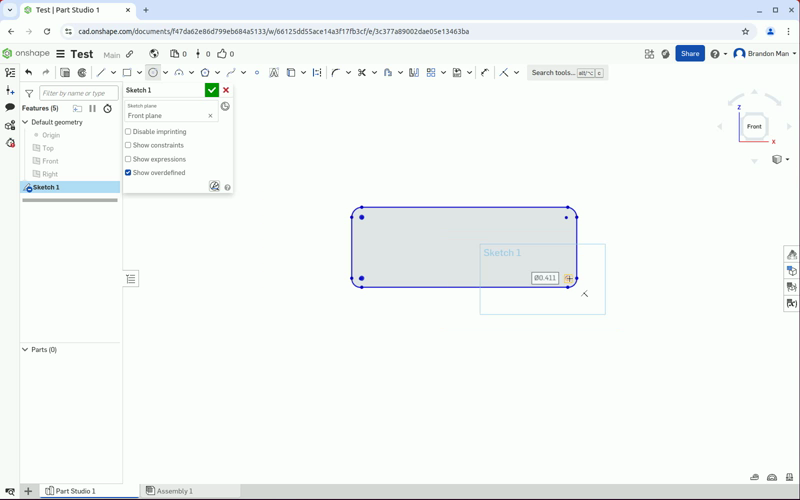
scroll(-6)
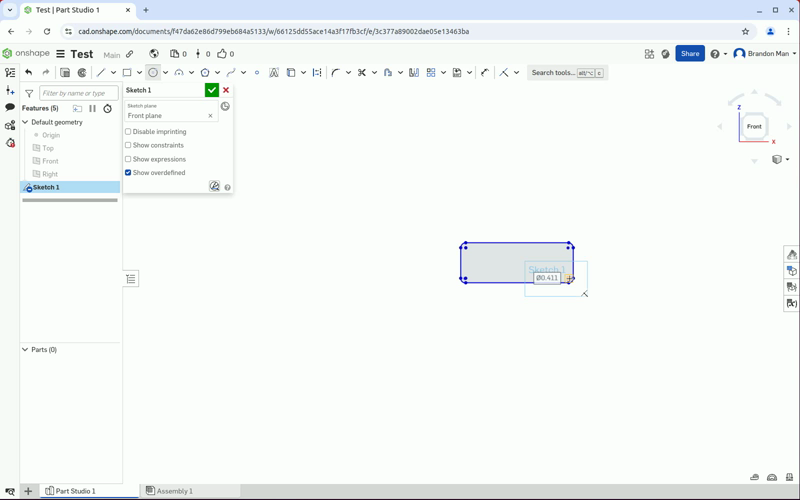
key(esc)
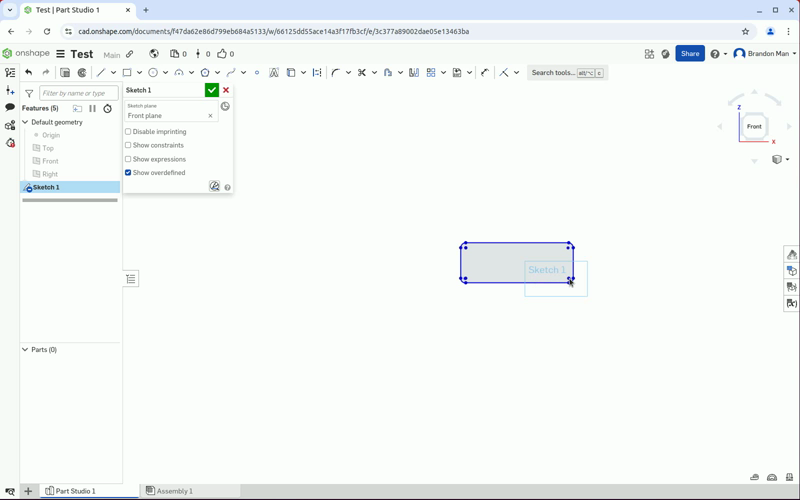
key(c)
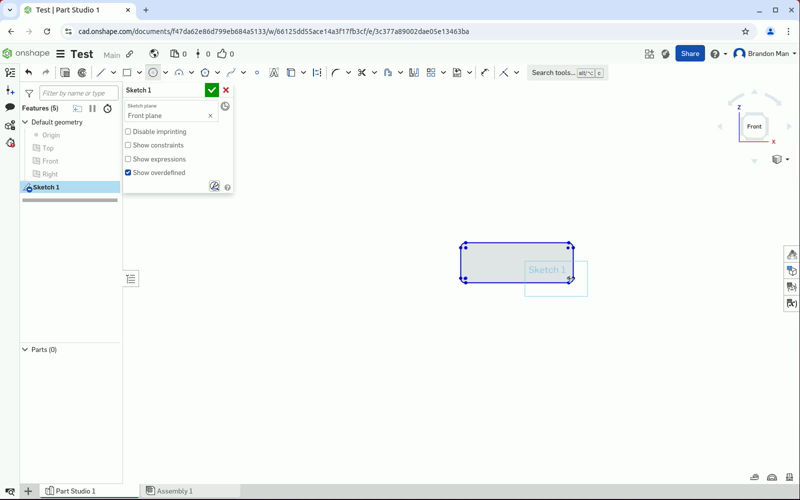
key_down(shift)
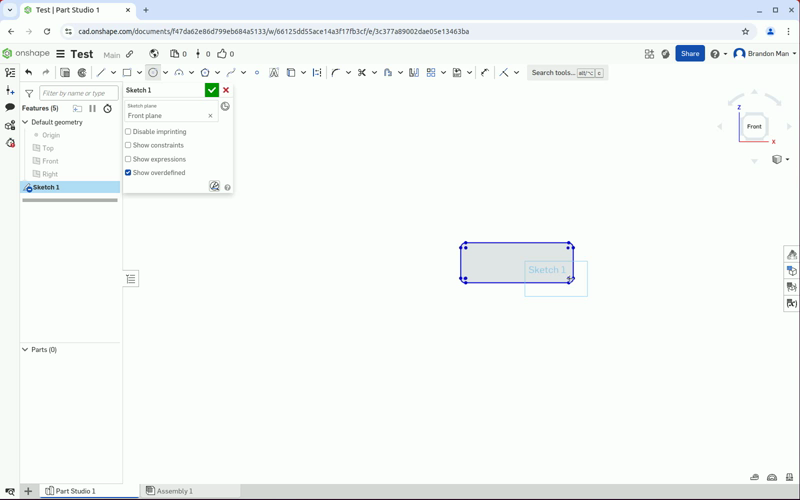
mouse_move(568, 247)
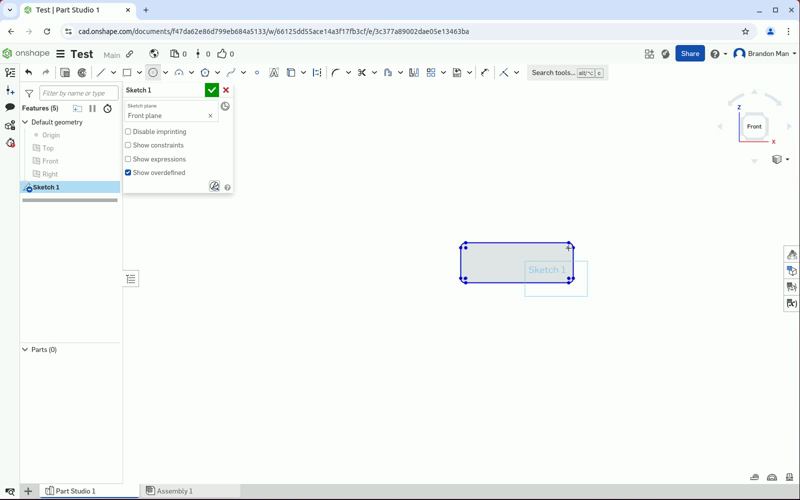
click(568, 247)
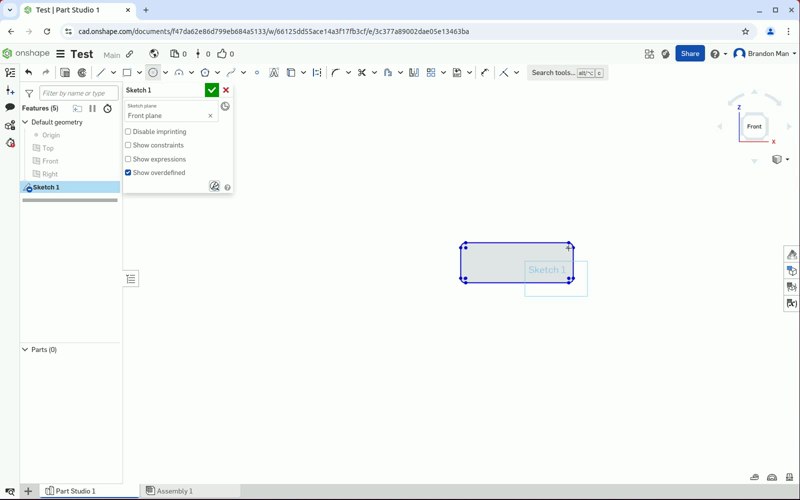
key_up(shift)
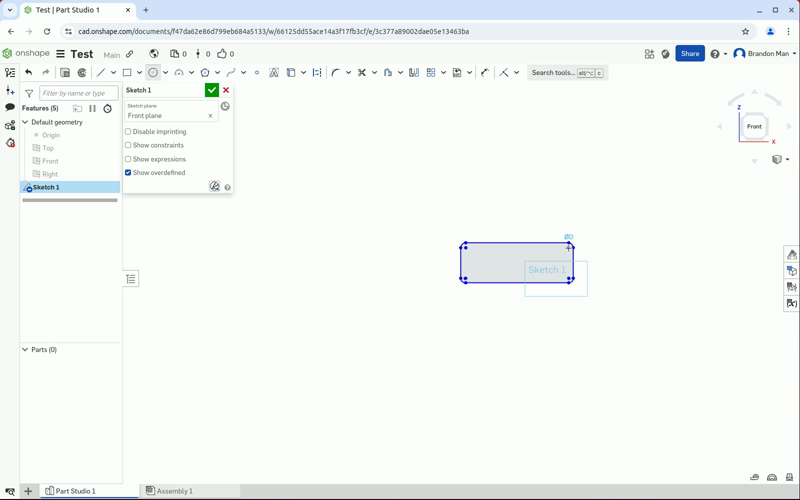
mouse_move(569, 247)
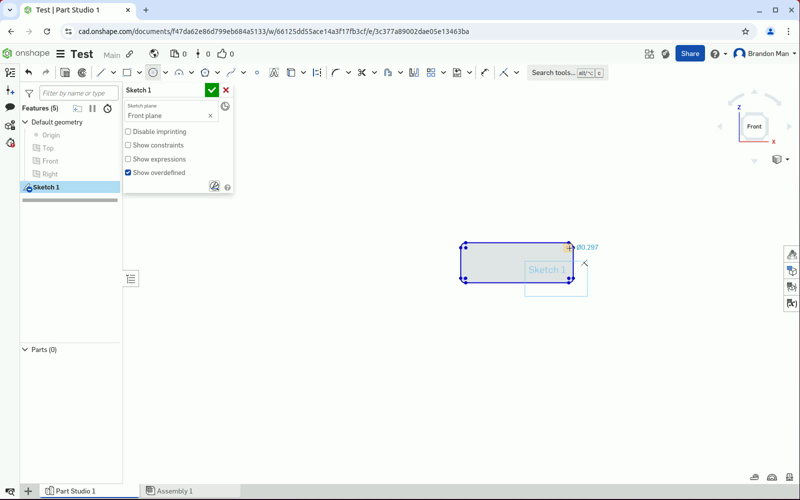
scroll(6)
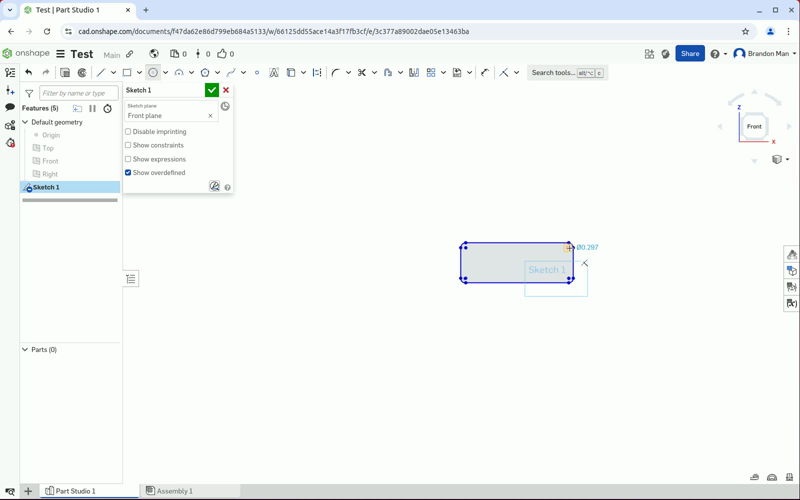
scroll(6)
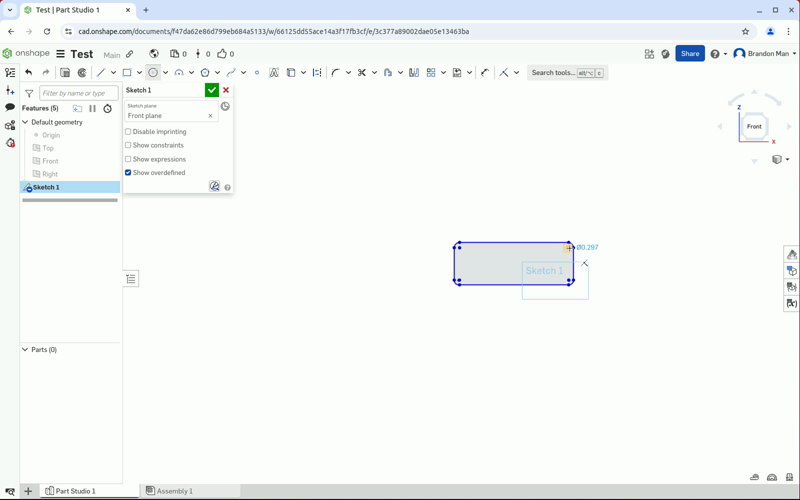
scroll(6)
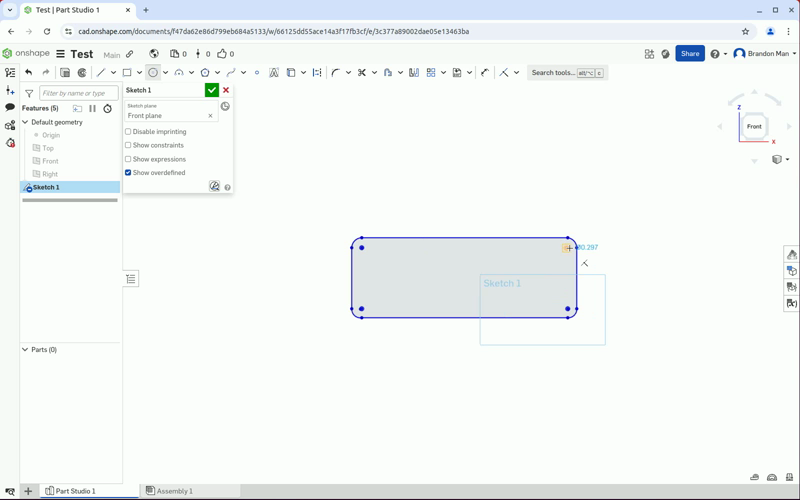
scroll(6)
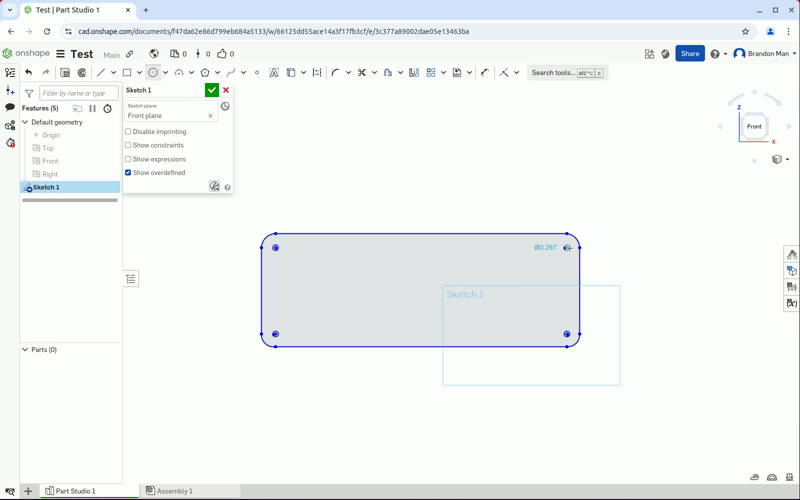
scroll(6)
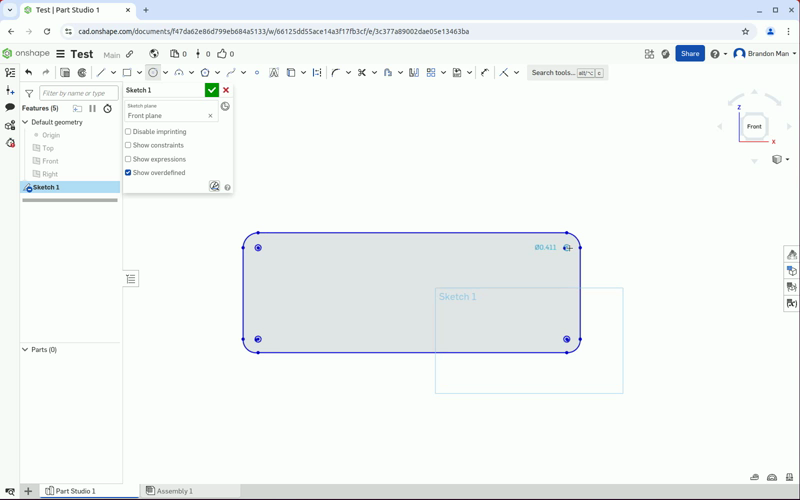
scroll(6)
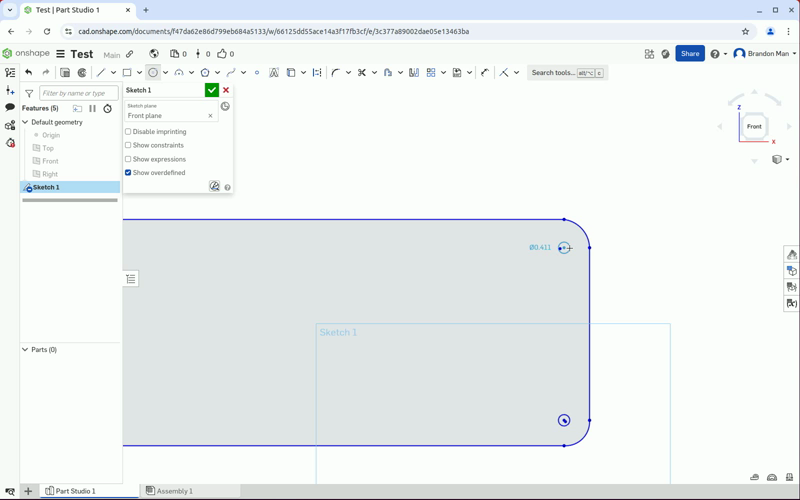
scroll(6)
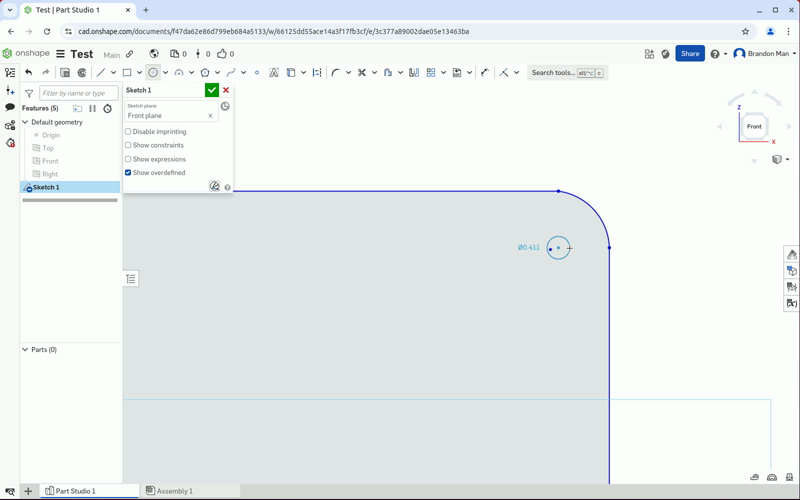
click(569, 247)
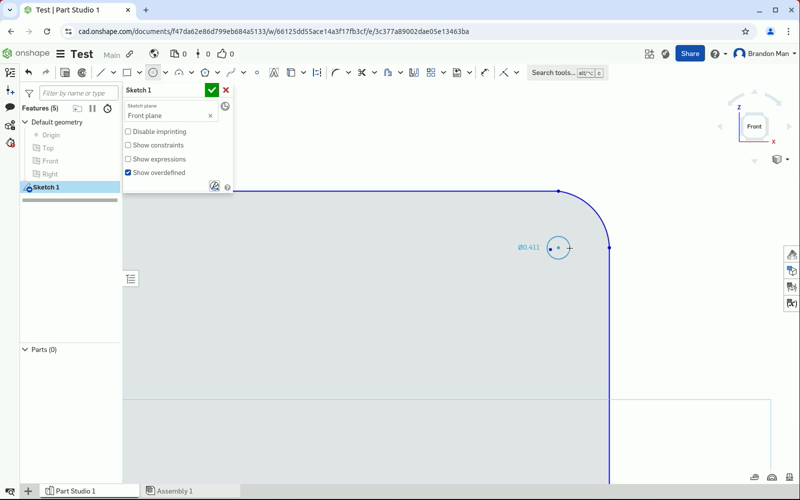
scroll(-6)
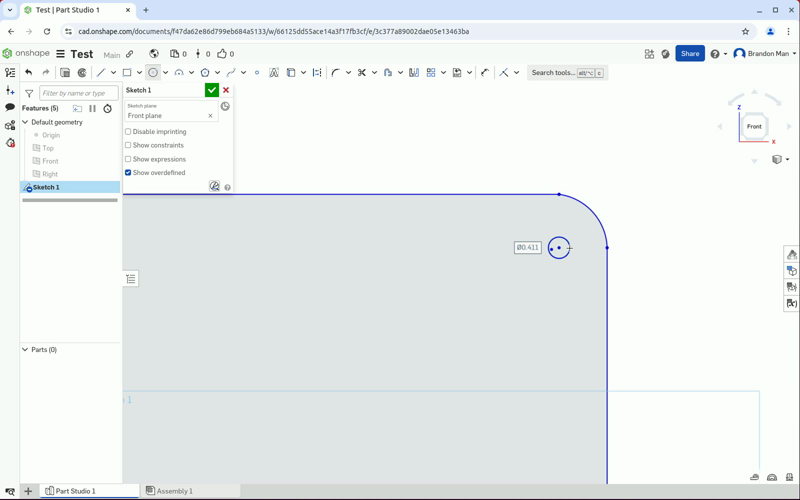
scroll(-6)
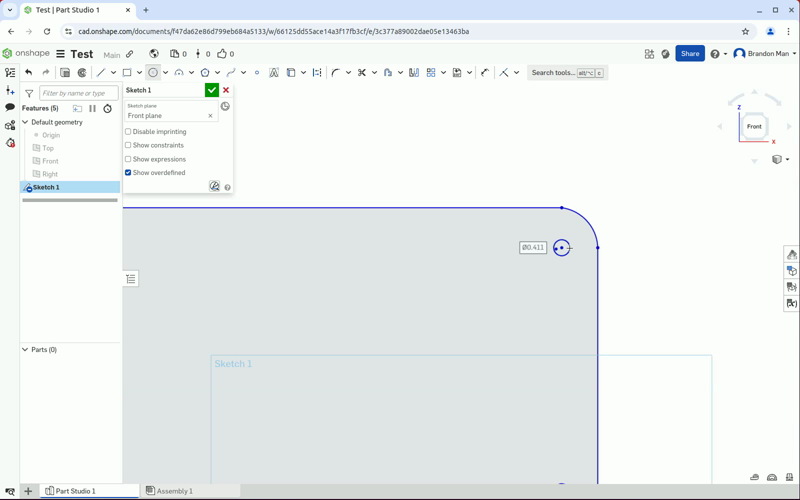
scroll(-6)
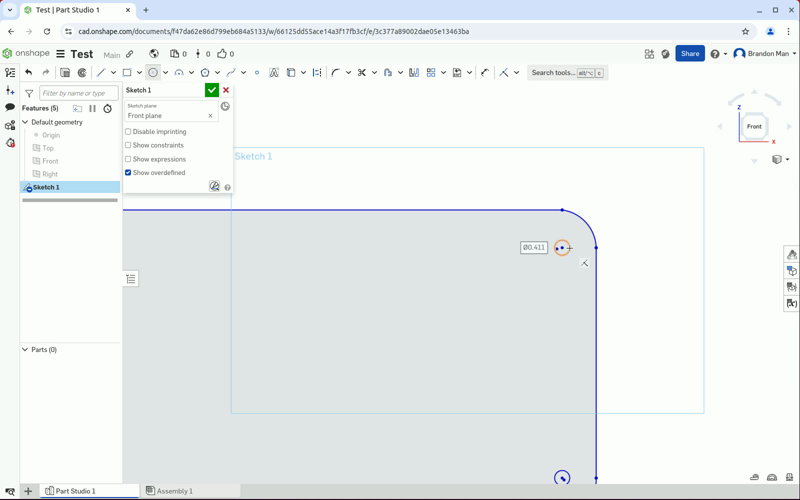
scroll(-6)
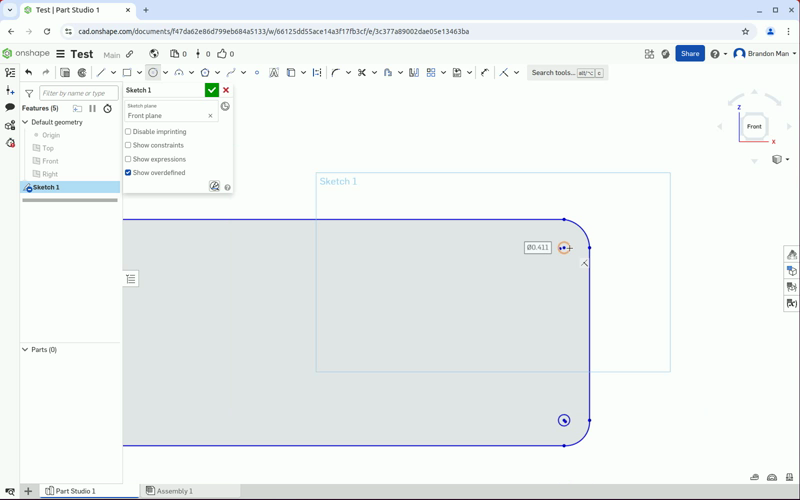
scroll(-6)
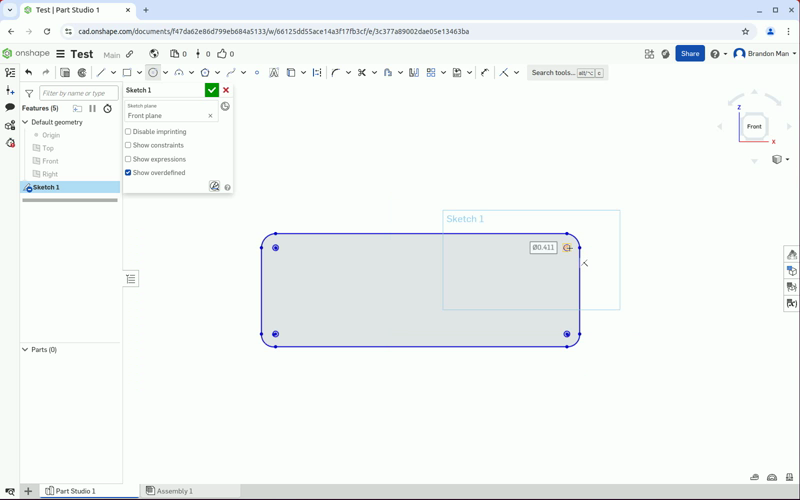
scroll(-6)
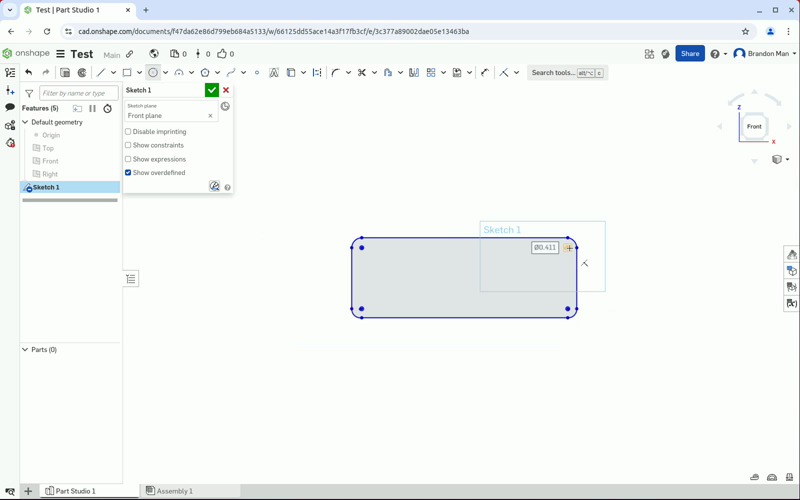
scroll(-6)
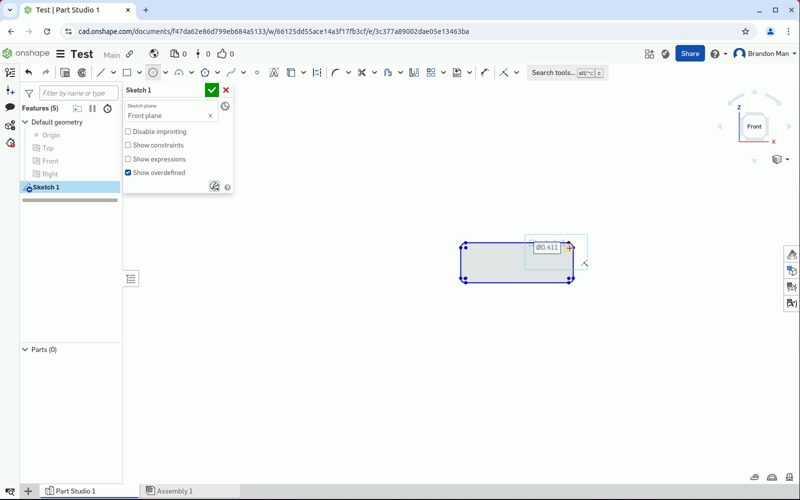
key(esc)
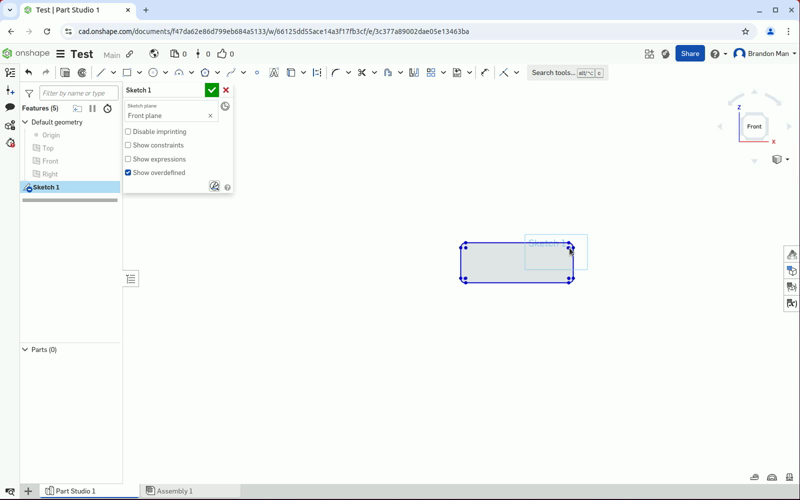
mouse_move(494, 248)
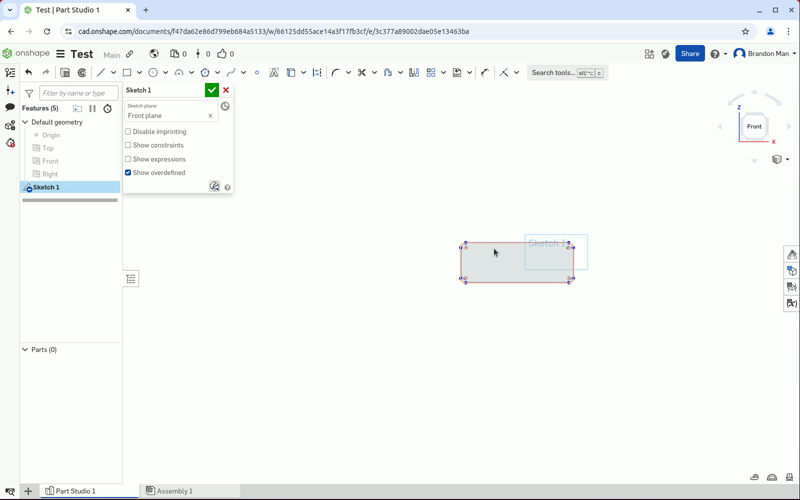
click(494, 248)
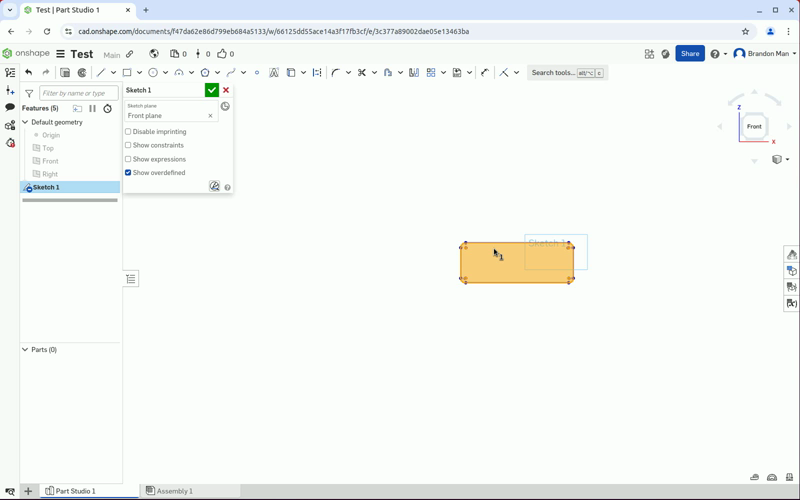
mouse_move(73, 352)
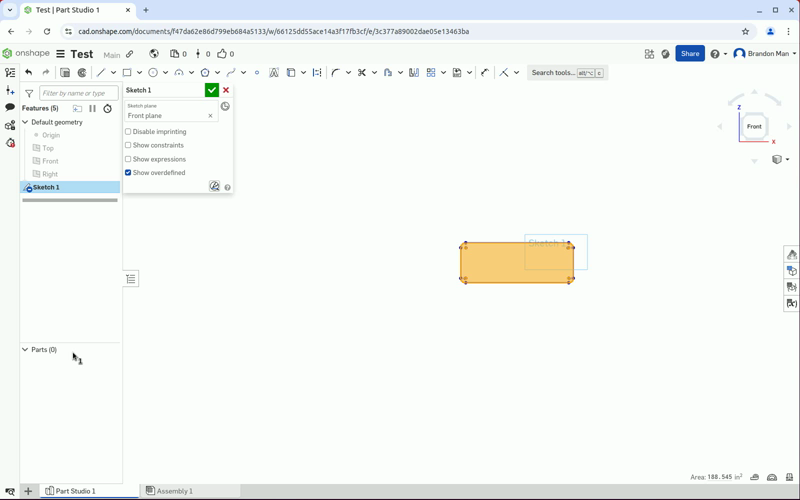
key(shift+y)
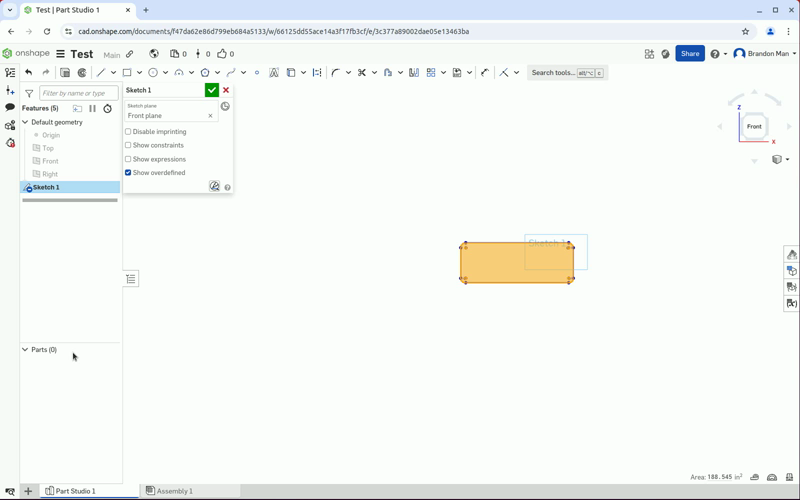
key(shift+e)
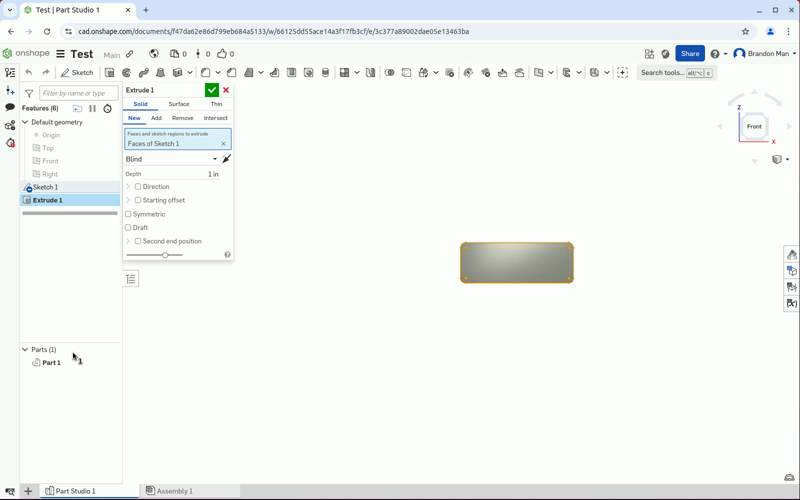
mouse_move(143, 106)
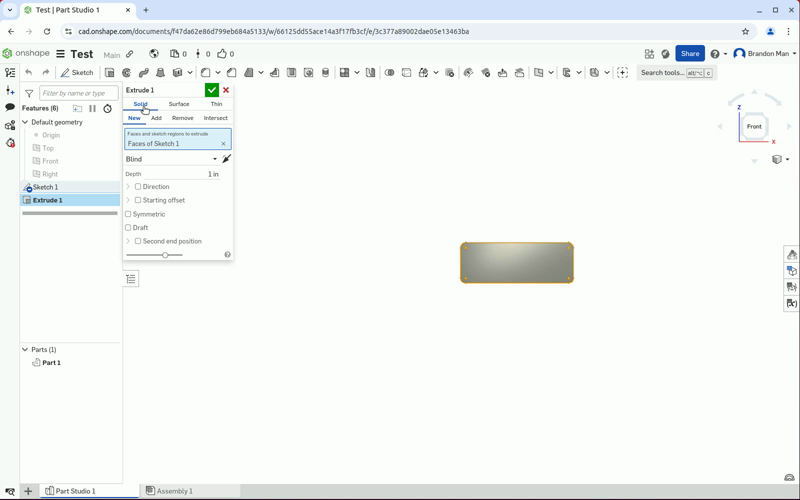
click(143, 106)
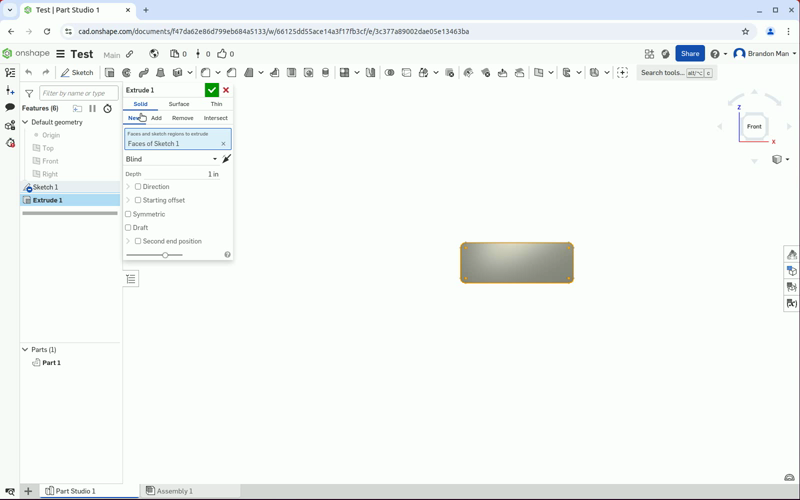
mouse_move(137, 120)
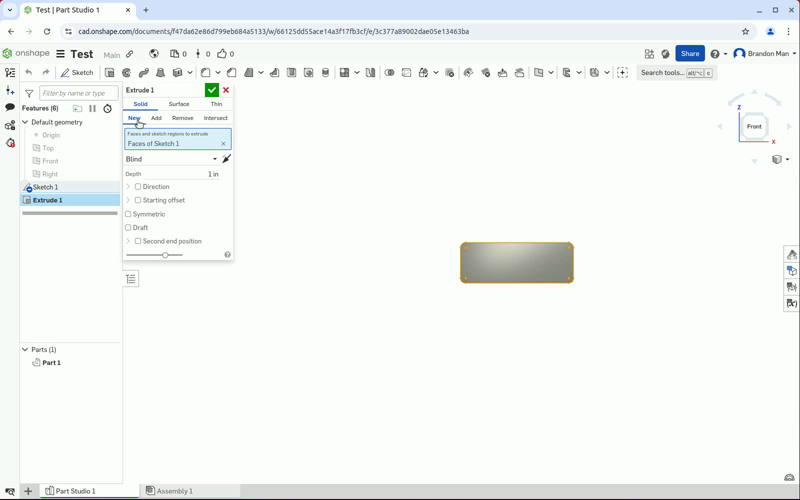
click(137, 120)
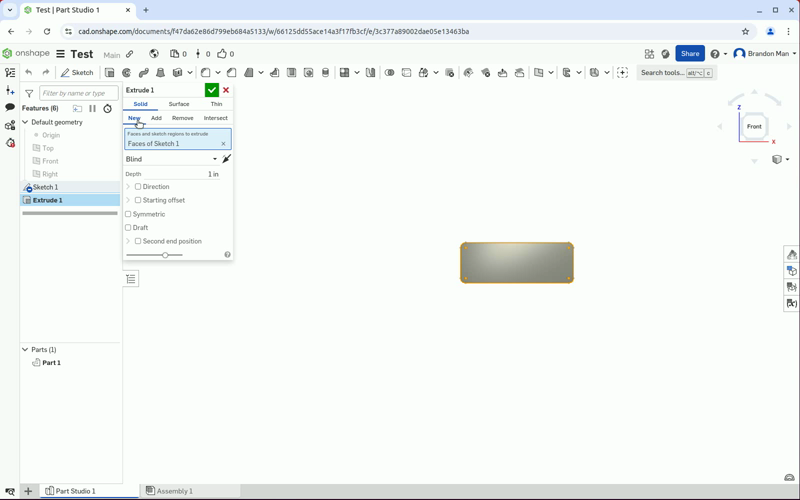
key(tab, 4)
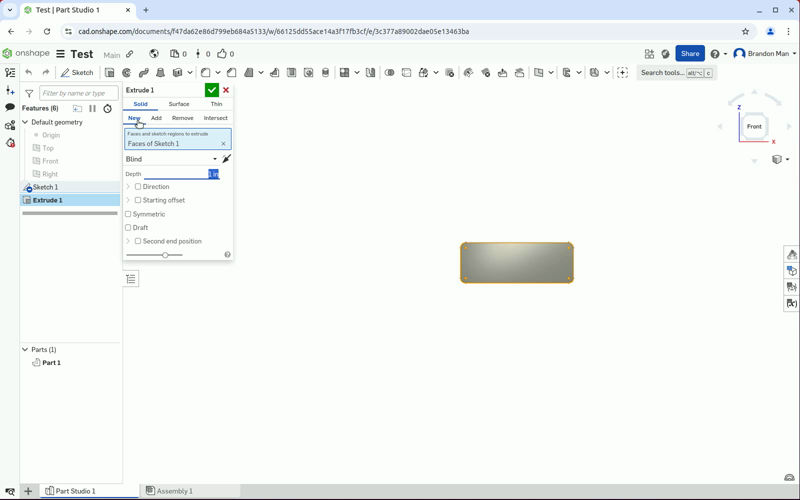
text(0.963)
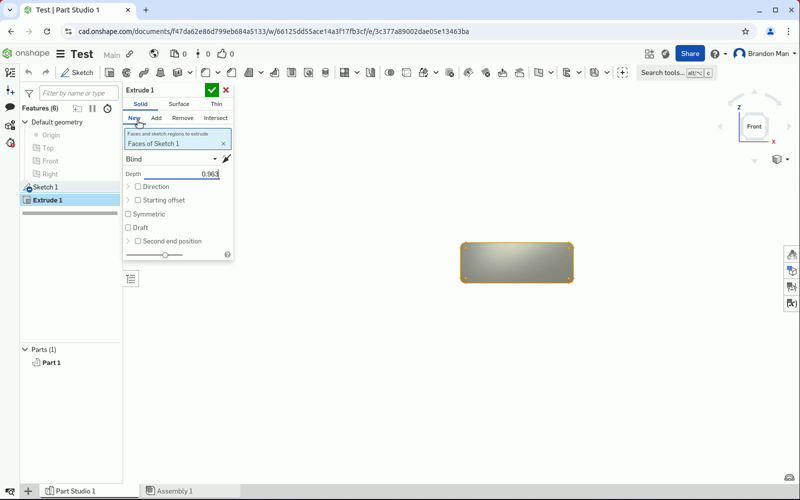
key(enter)
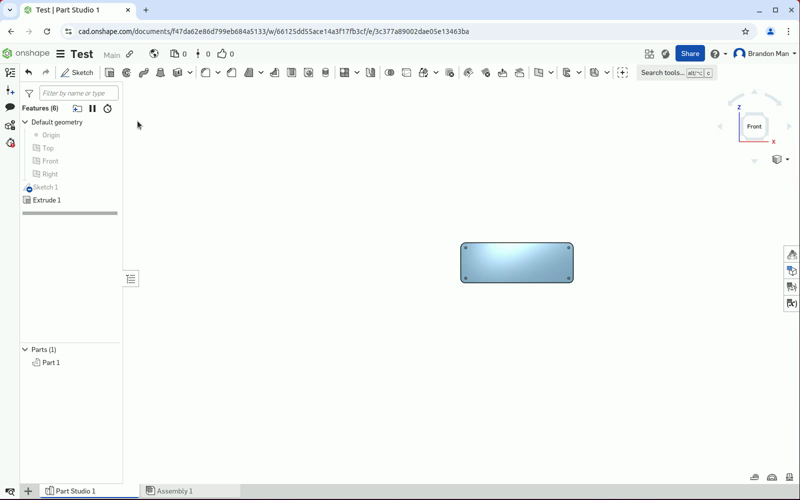
key(shift+h)
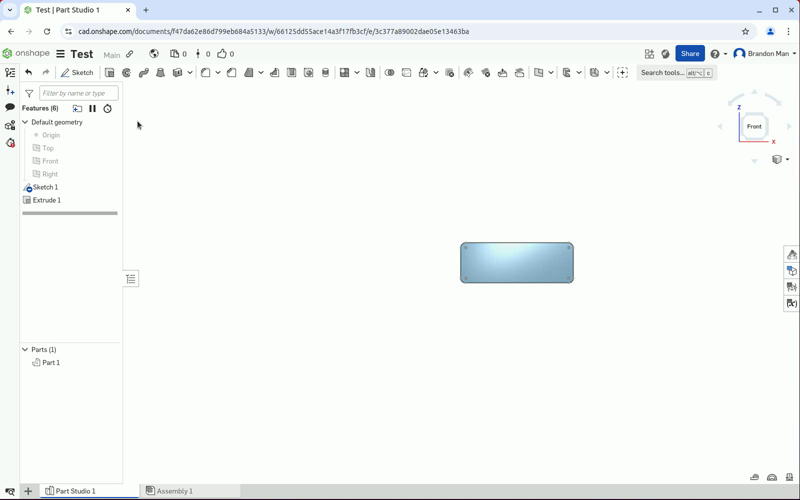
key(shift+h)
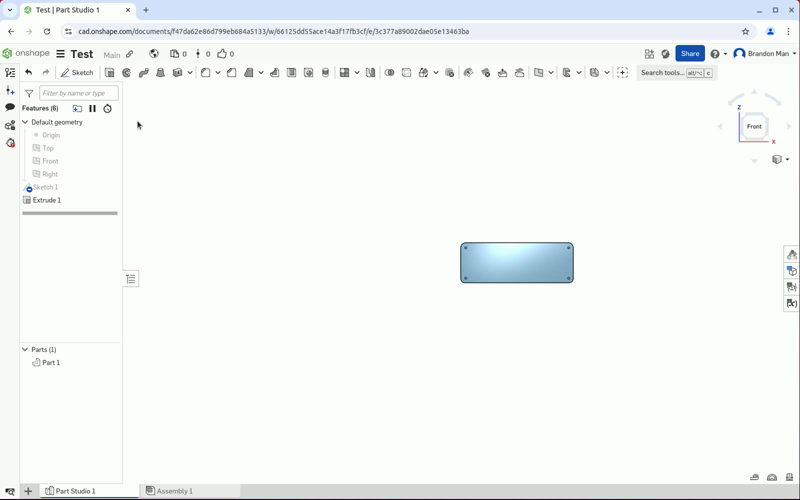
mouse_move(73, 189)
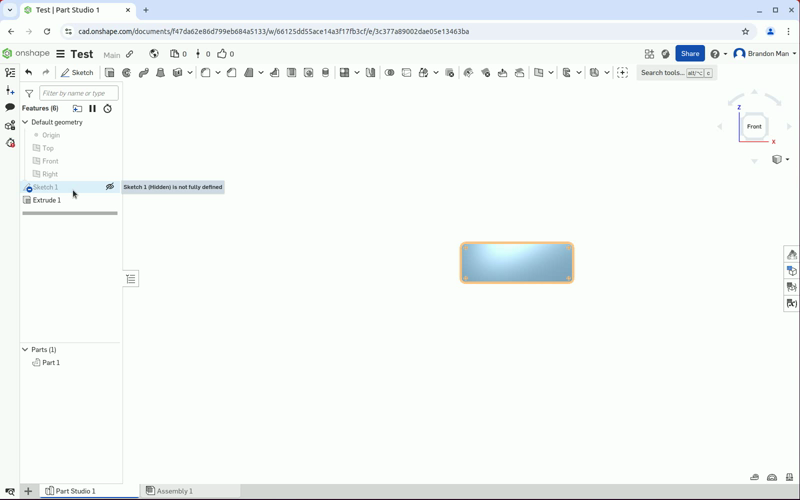
click(73, 189)
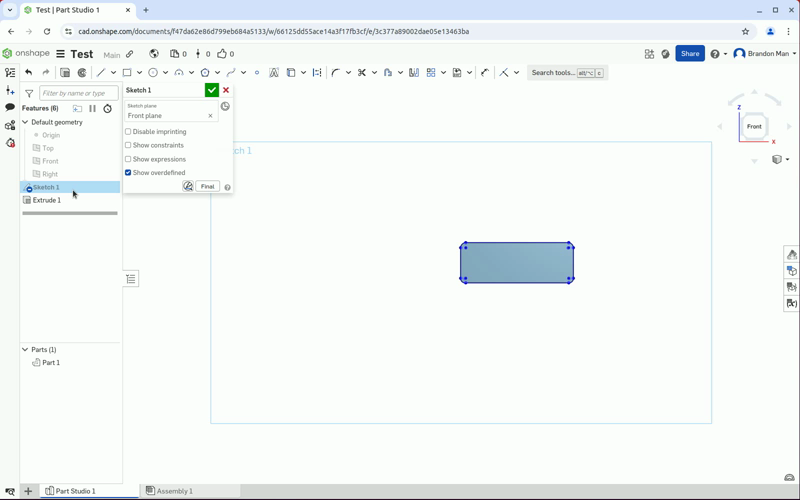
mouse_move(229, 92)
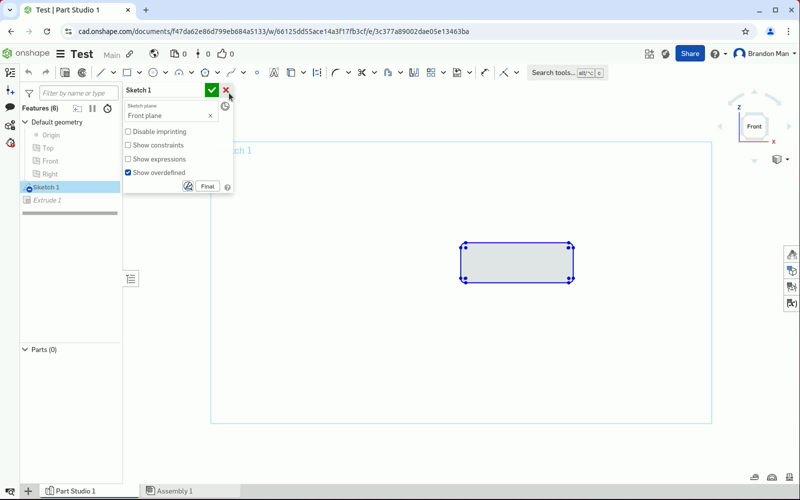
click(229, 92)
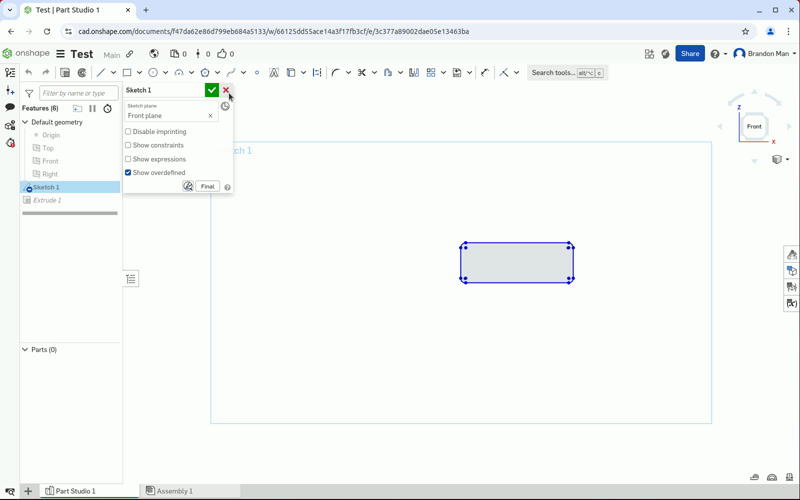
key(shift+s)
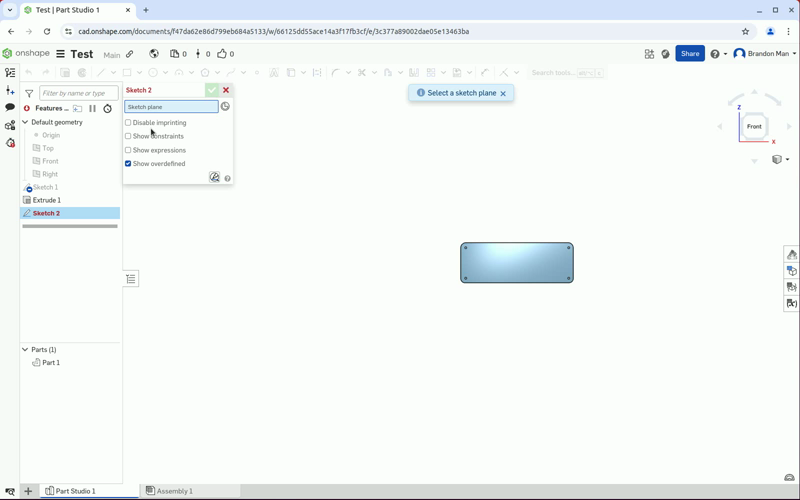
mouse_move(73, 163)
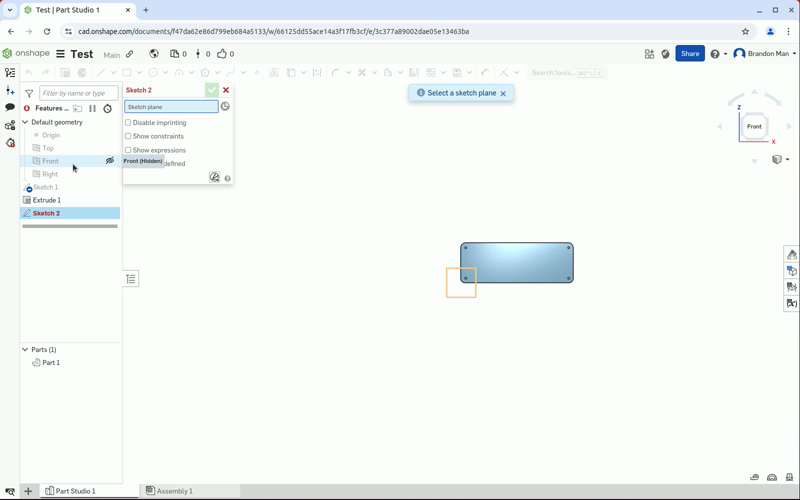
click(73, 163)
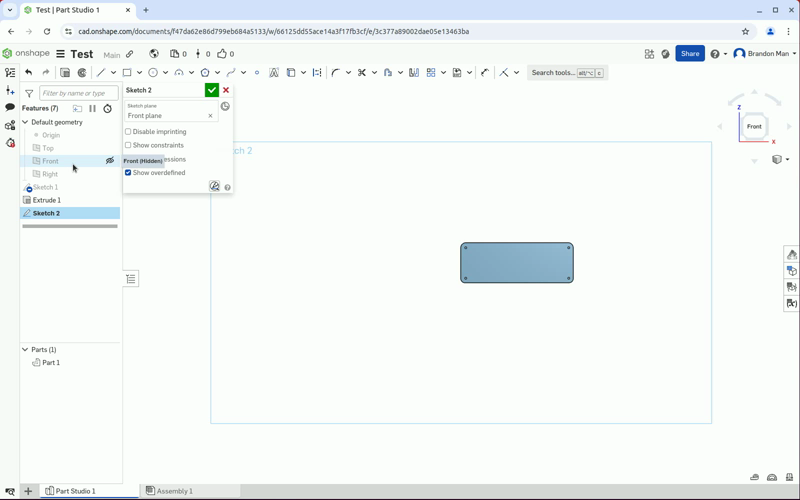
mouse_move(73, 352)
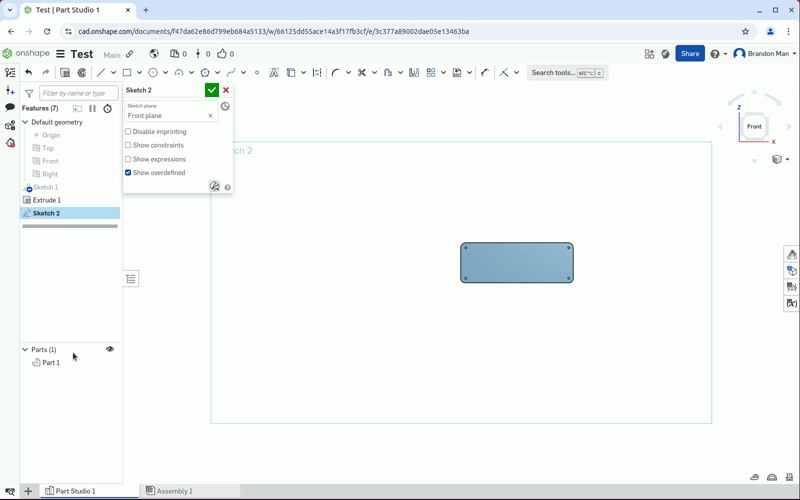
key(y)
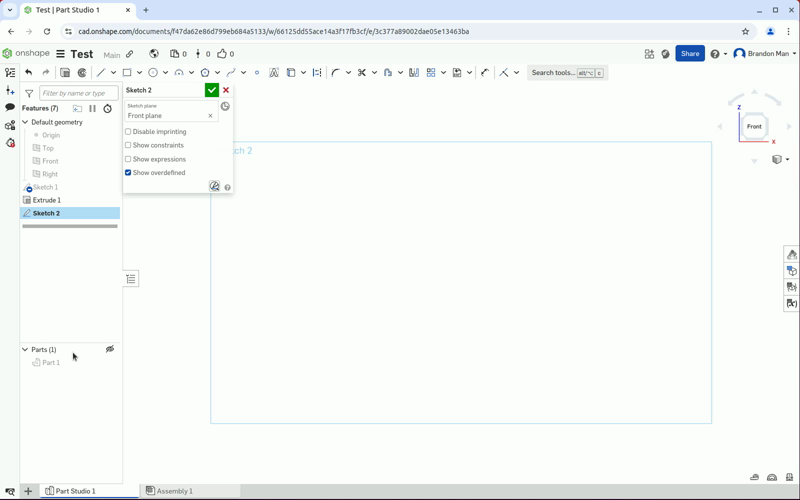
key(c)
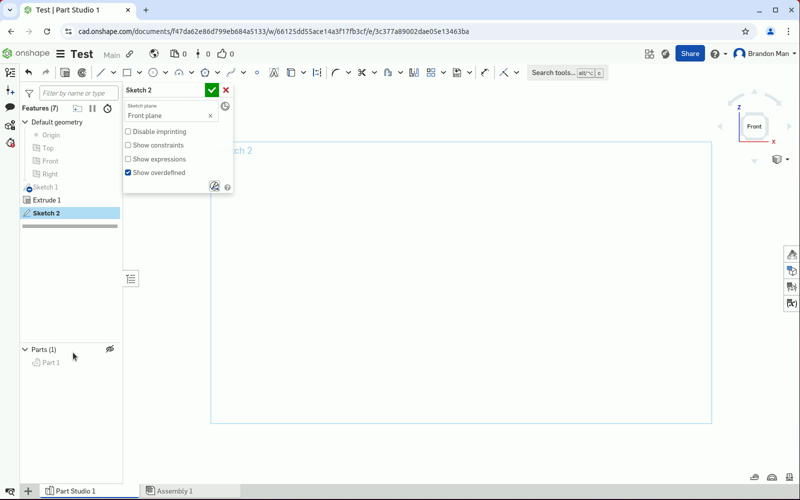
key_down(shift)
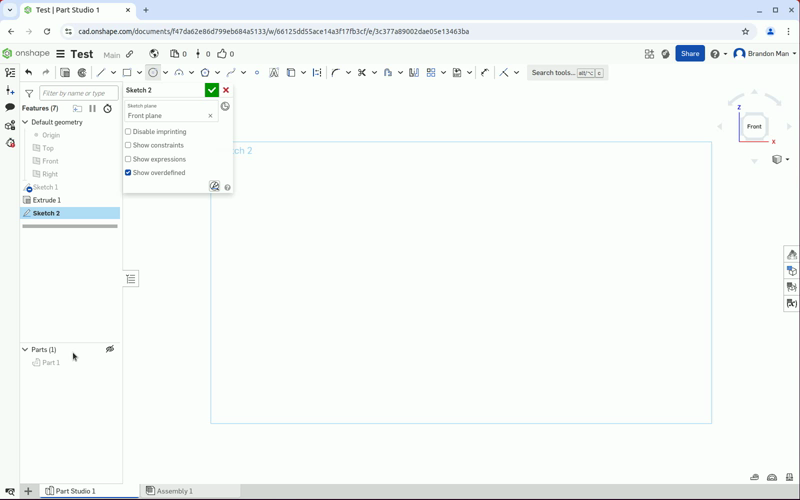
mouse_move(466, 262)
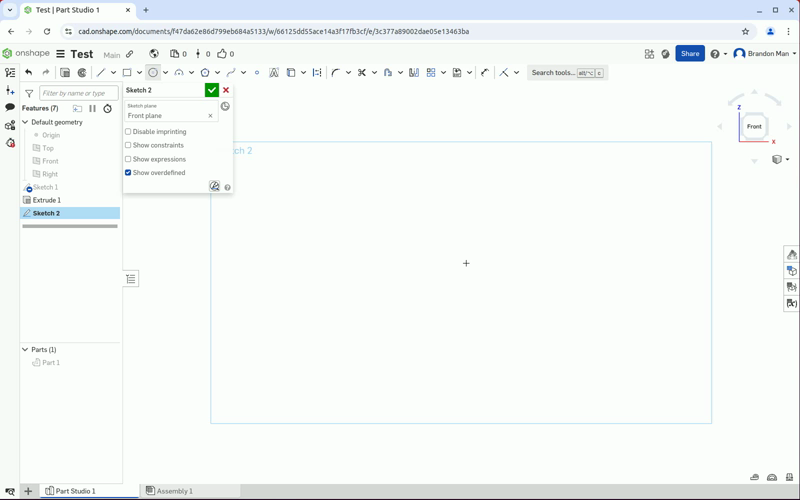
click(466, 262)
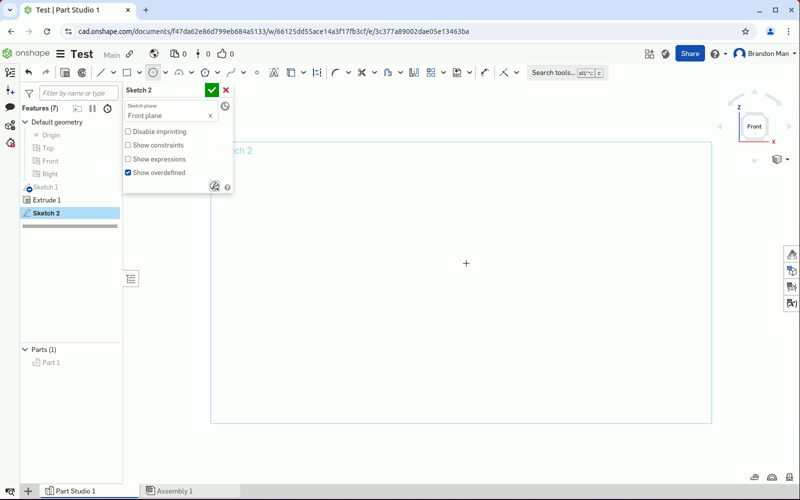
key_up(shift)
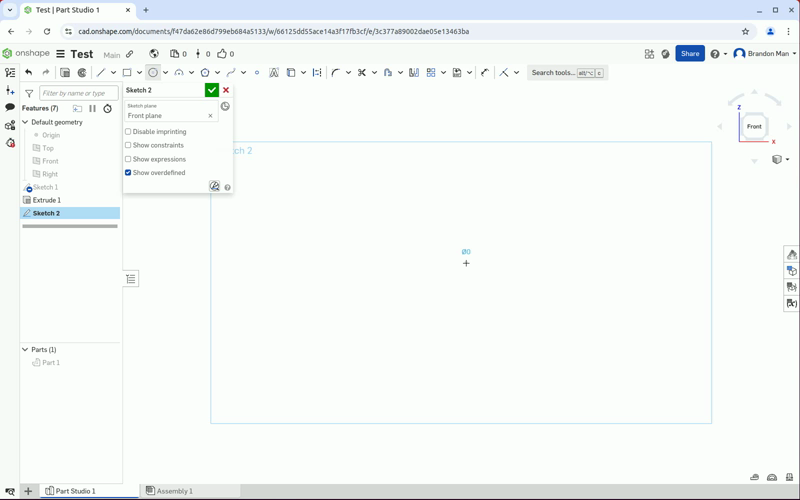
mouse_move(469, 262)
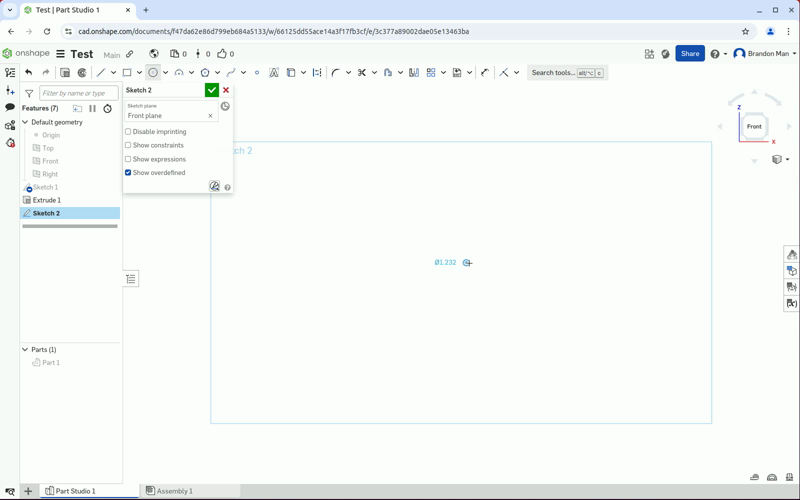
click(469, 262)
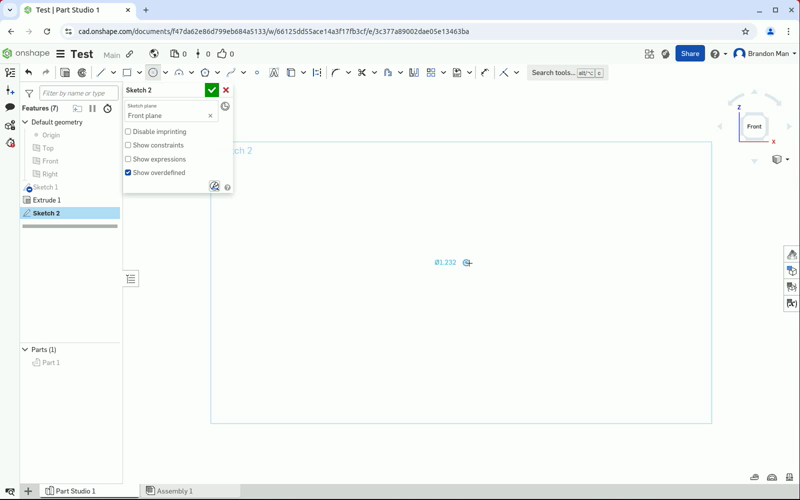
key(esc)
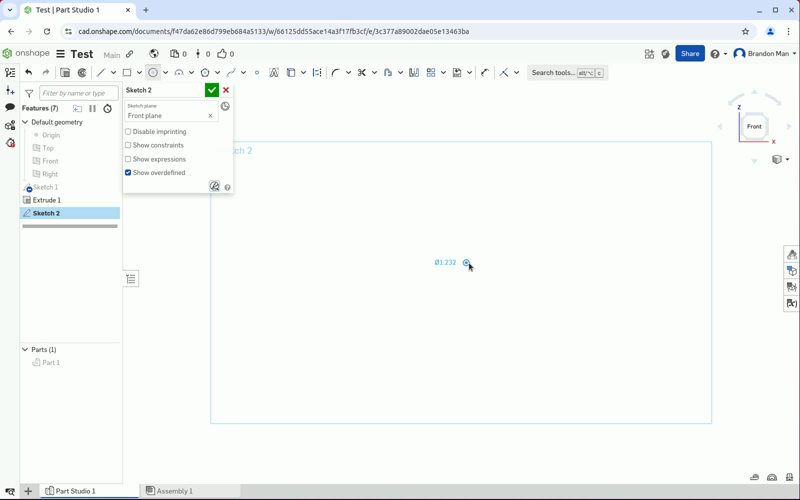
mouse_move(466, 264)
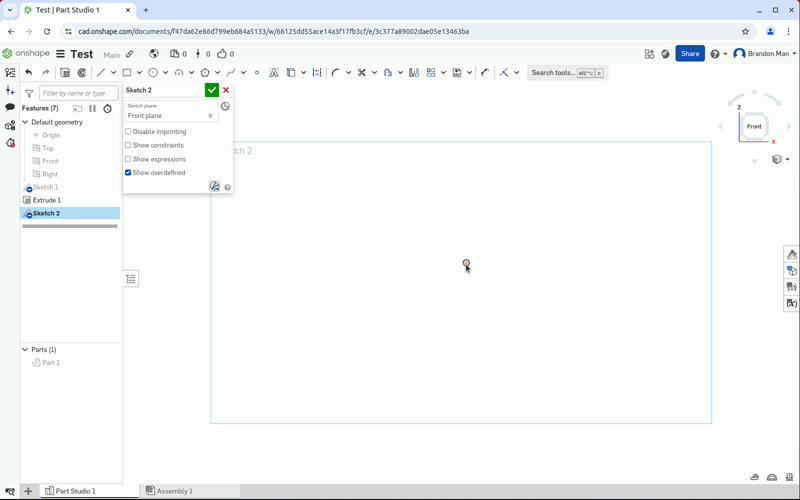
scroll(6)
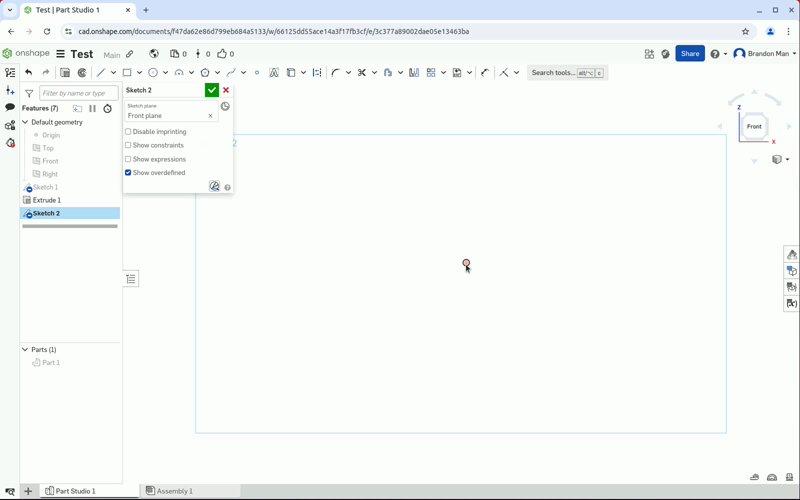
scroll(6)
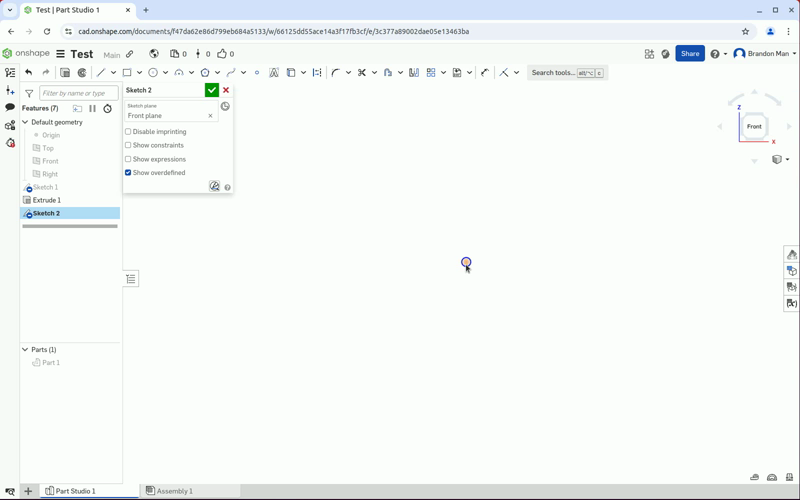
scroll(6)
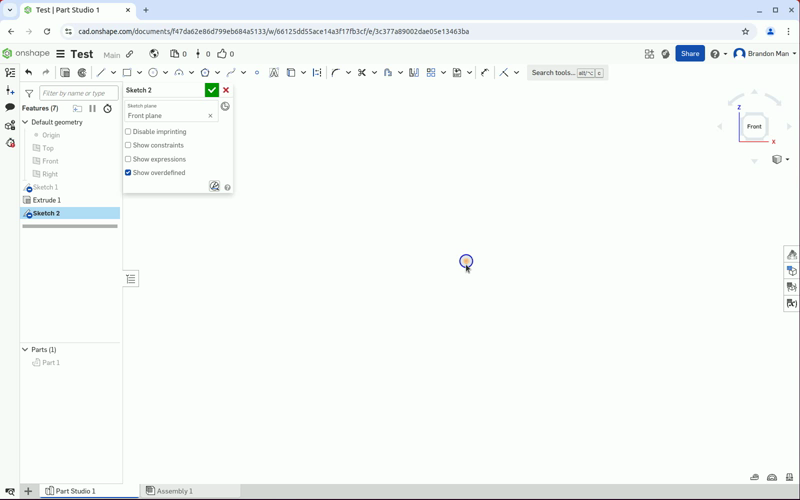
scroll(6)
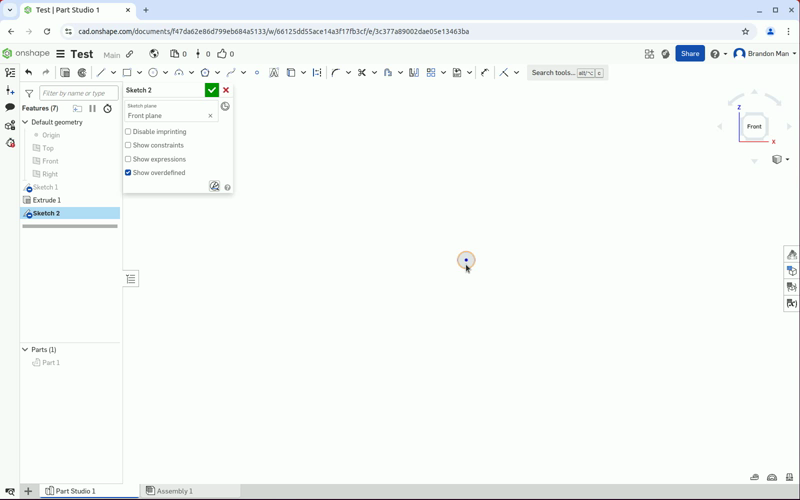
scroll(6)
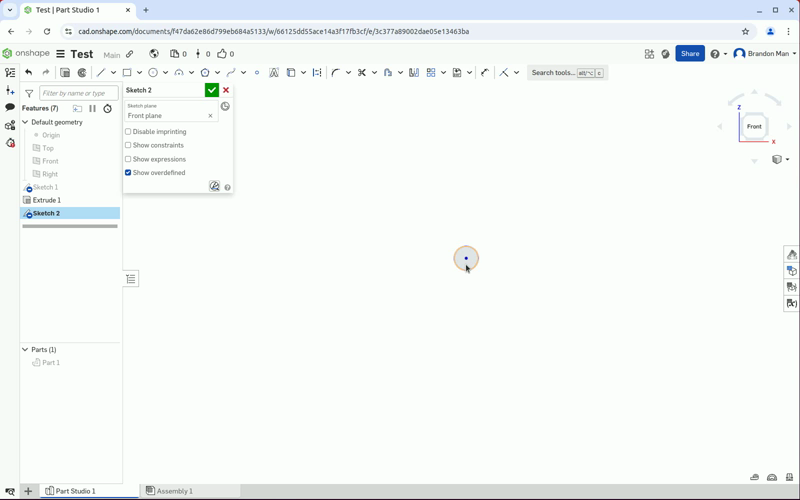
scroll(6)
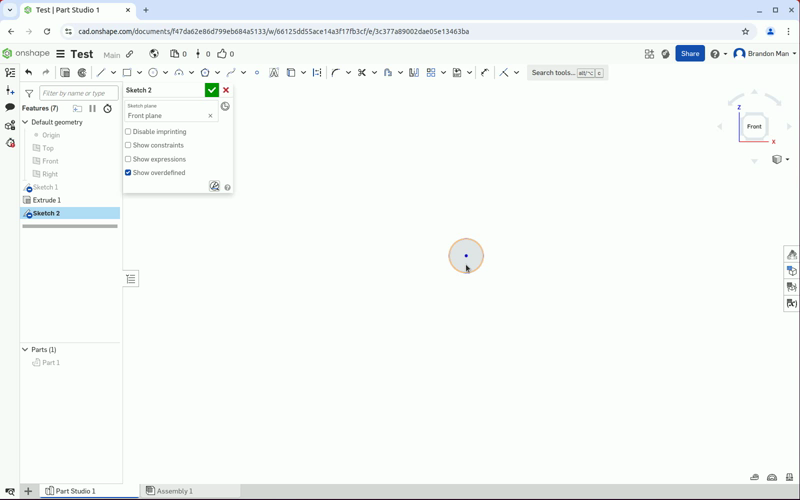
scroll(6)
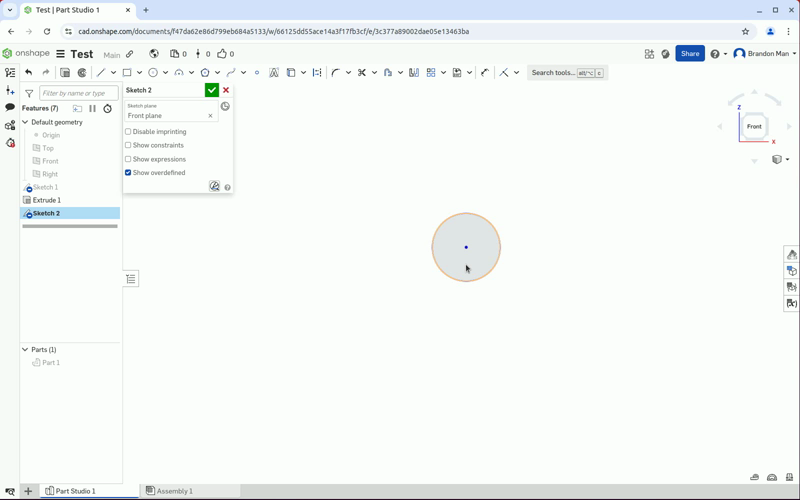
click(466, 264)
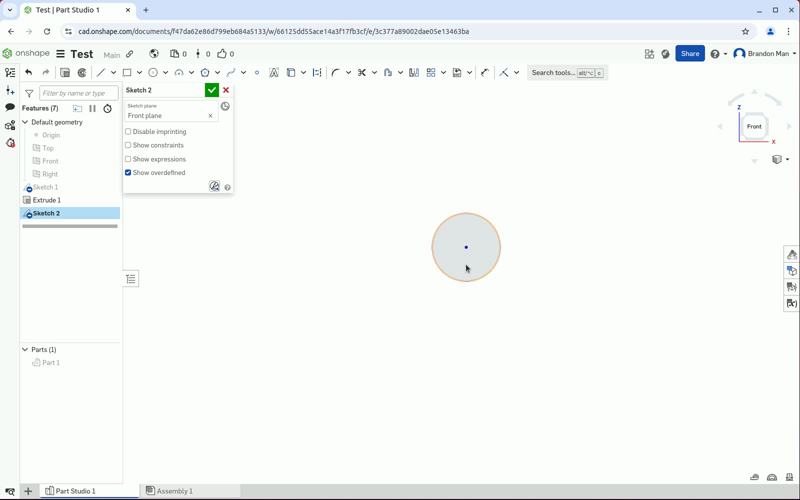
scroll(-6)
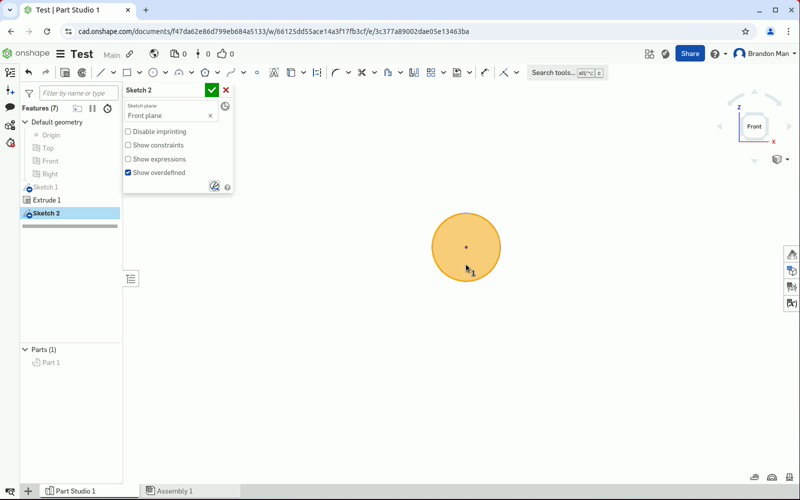
scroll(-6)
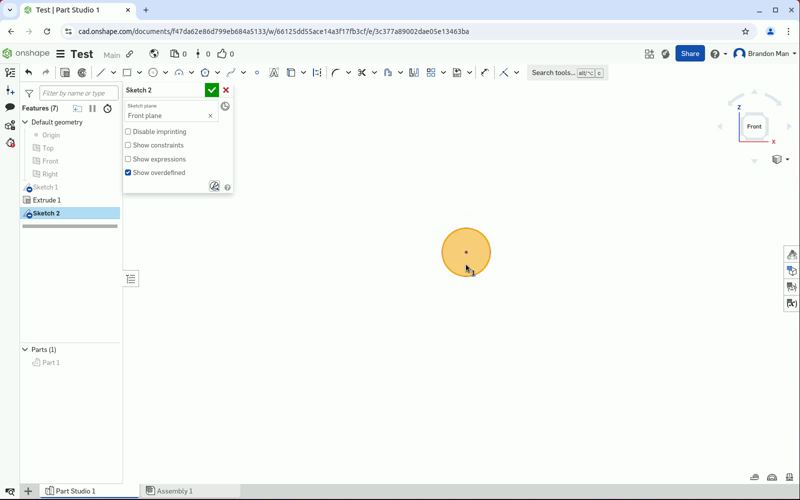
scroll(-6)
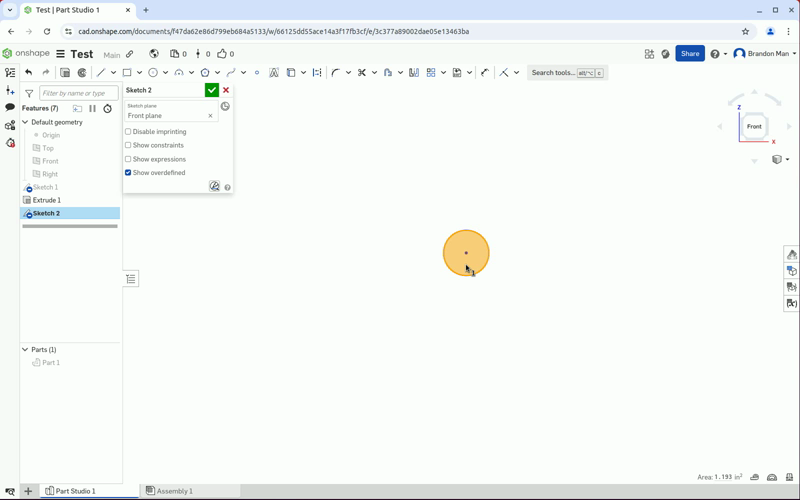
scroll(-6)
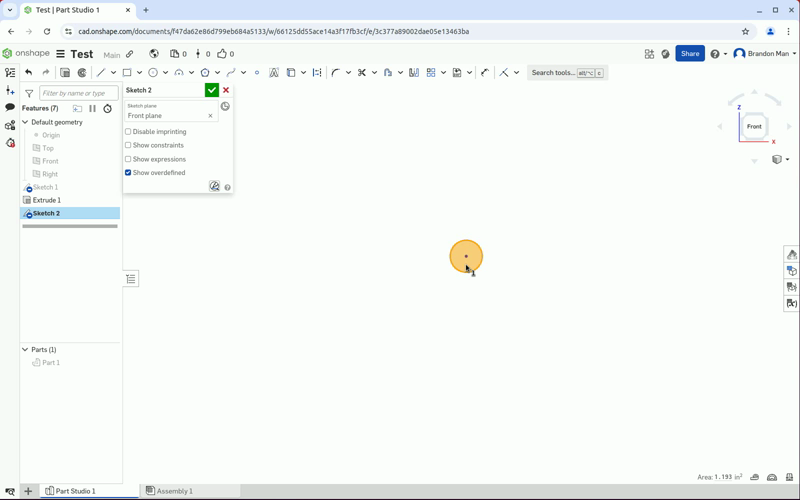
scroll(-6)
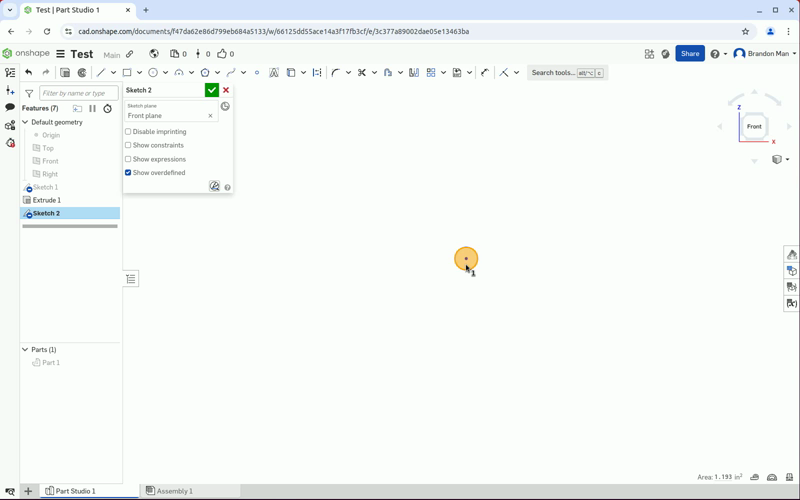
scroll(-6)
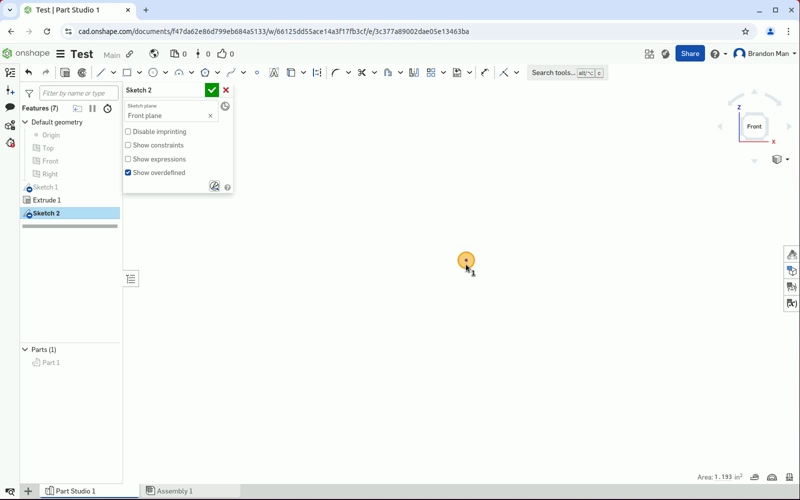
scroll(-6)
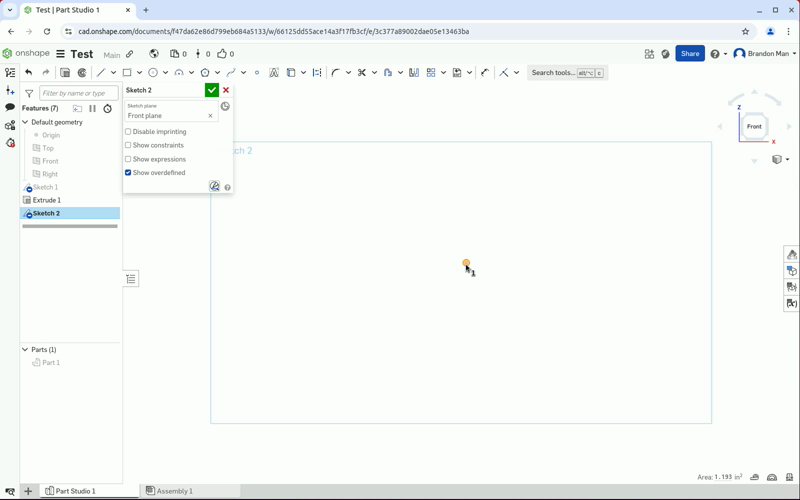
mouse_move(73, 352)
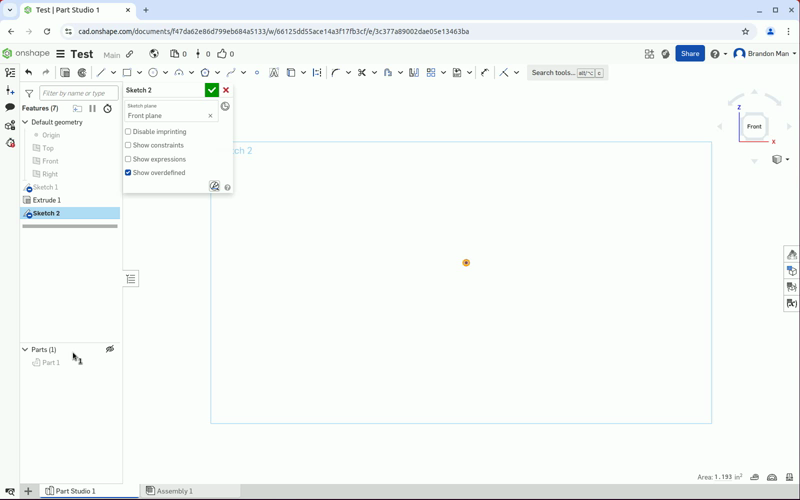
key(shift+y)
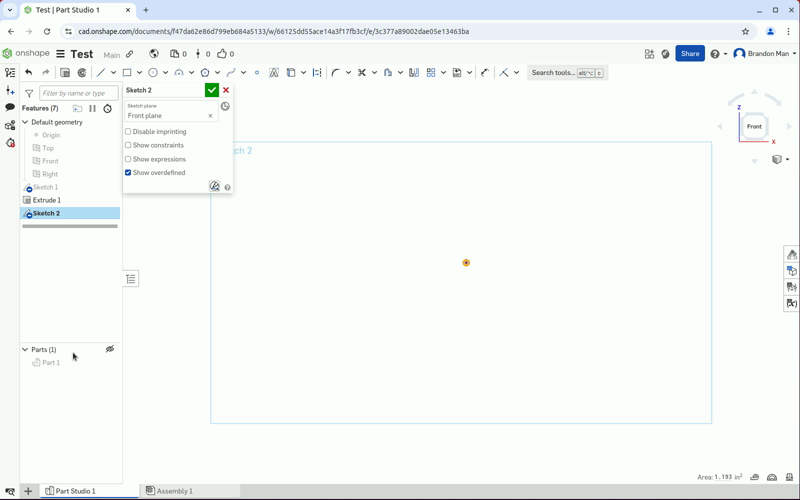
key(shift+e)
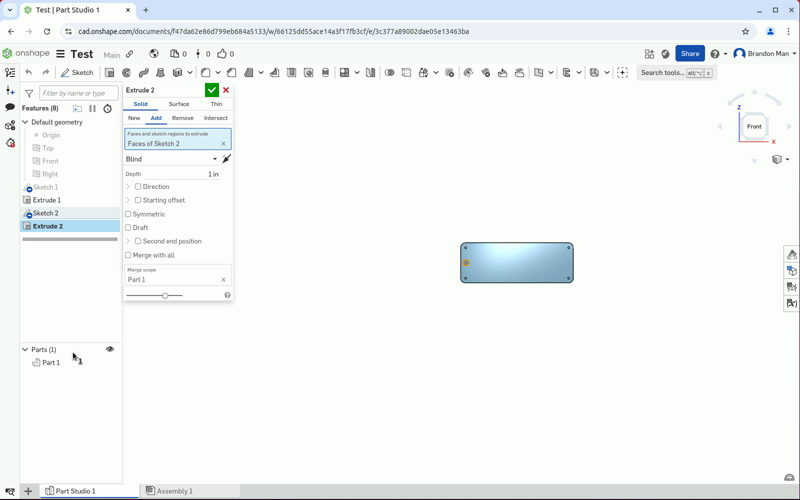
mouse_move(143, 106)
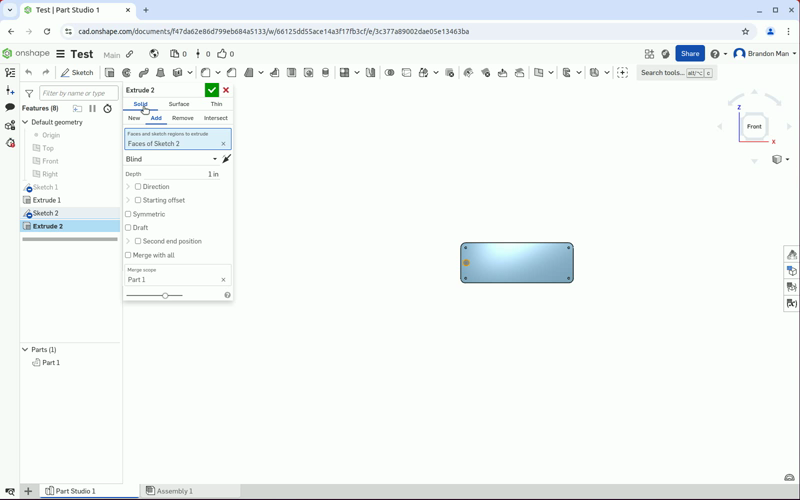
click(143, 106)
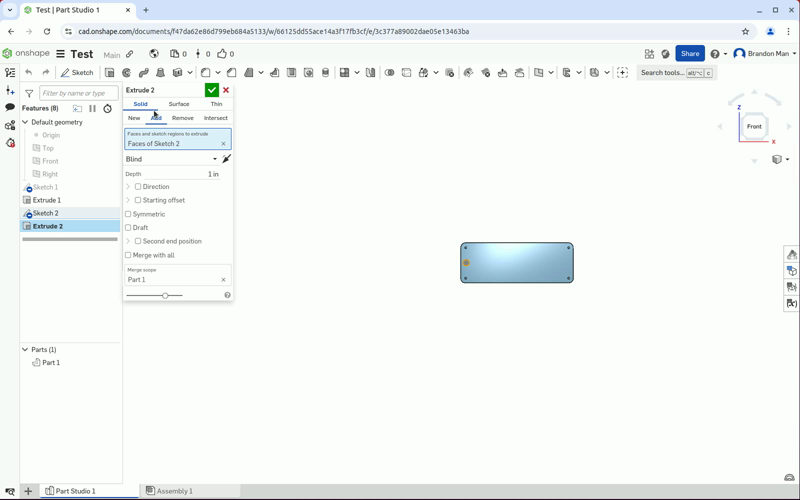
mouse_move(186, 120)
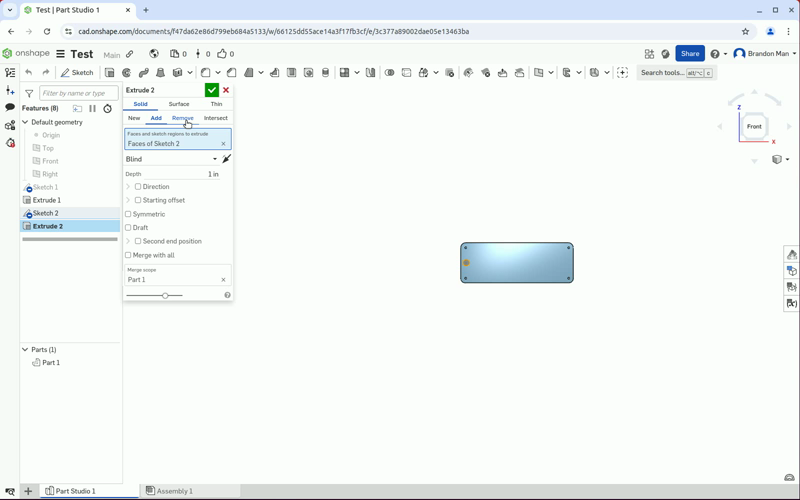
click(186, 120)
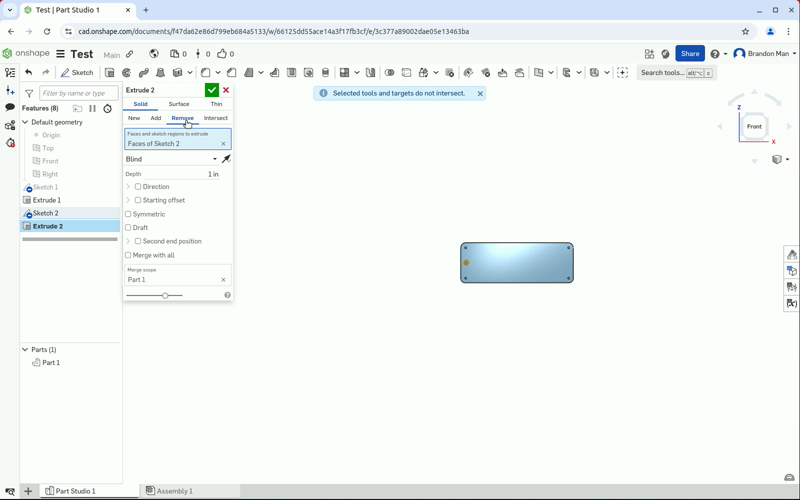
key(tab, 4)
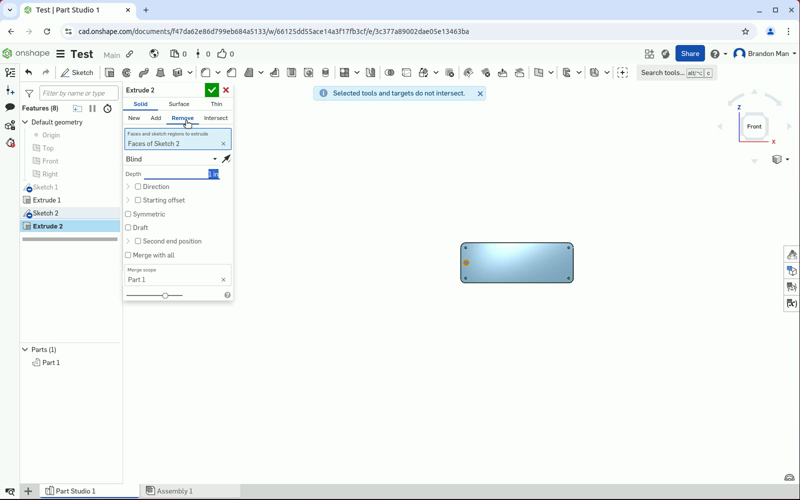
text(-2.166)
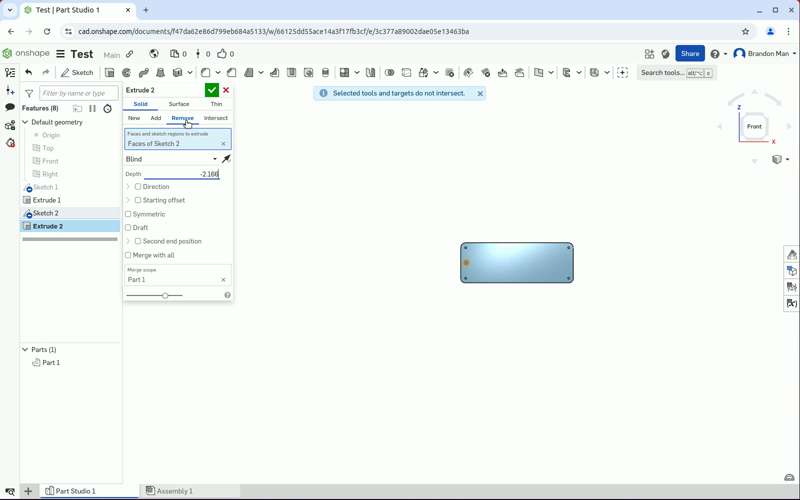
key(tab, 6)
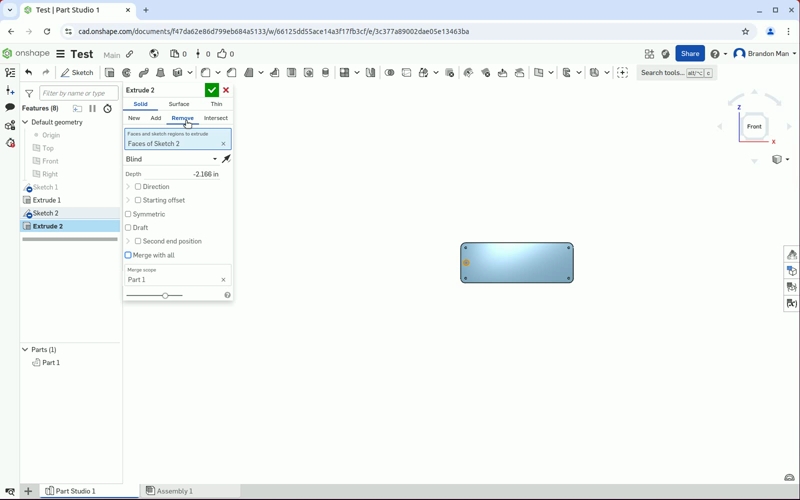
key(space)
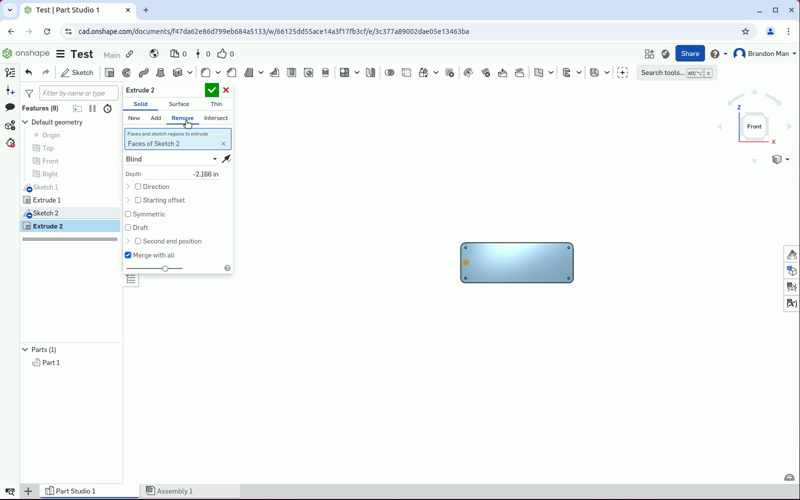
key(enter)
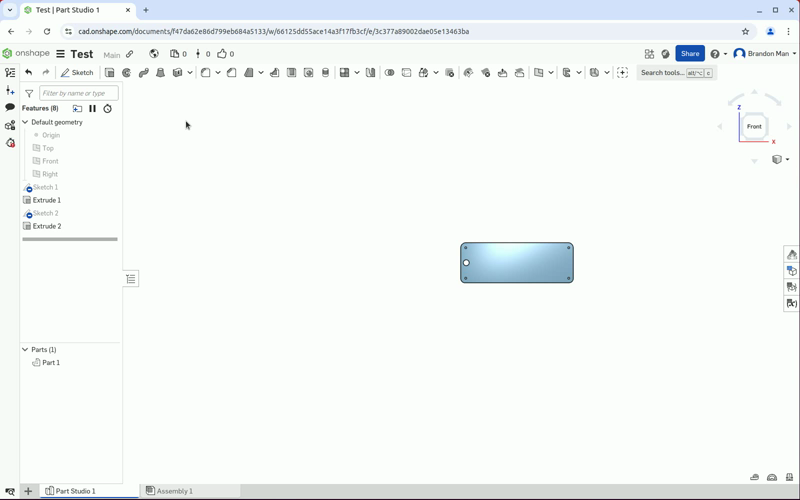
key(shift+h)
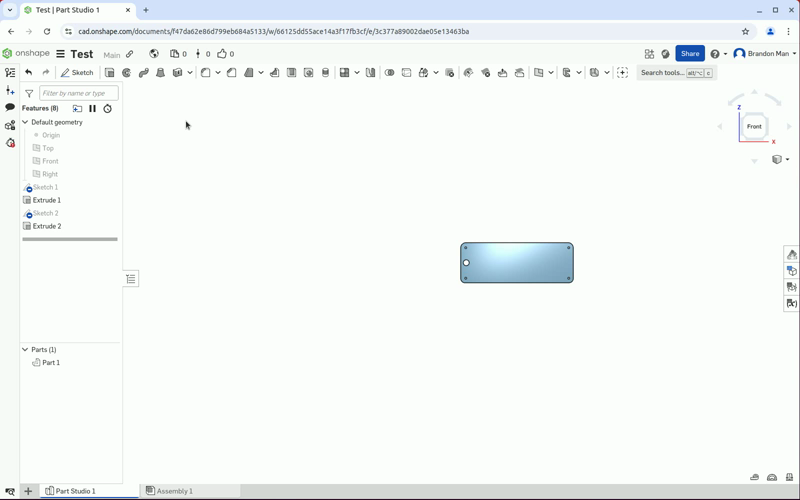
key(shift+h)
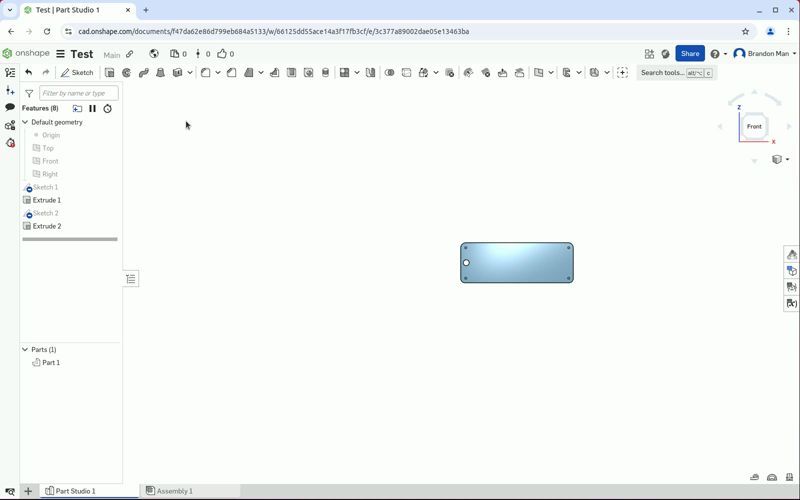
mouse_move(73, 189)
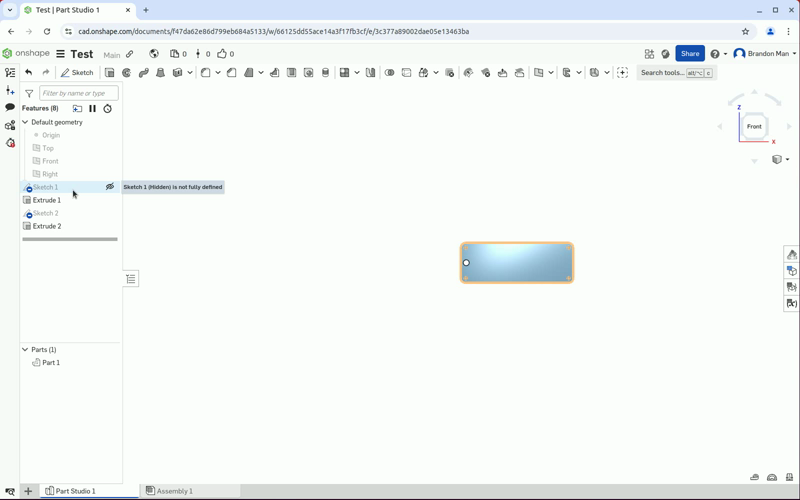
click(73, 189)
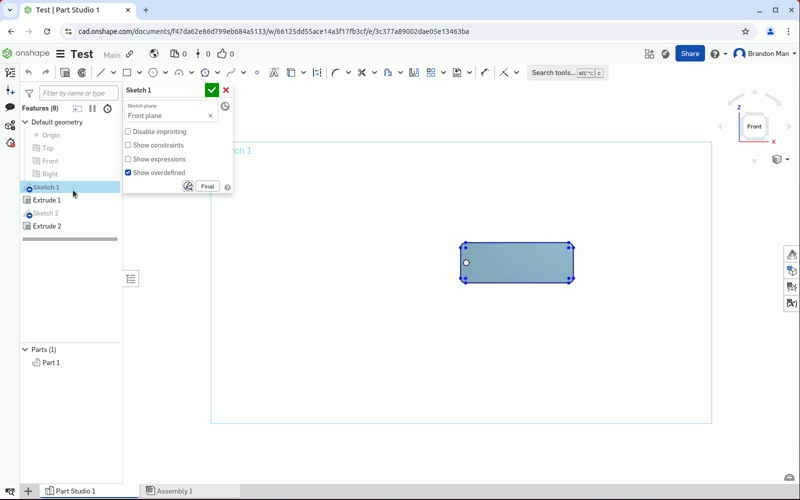
mouse_move(229, 92)
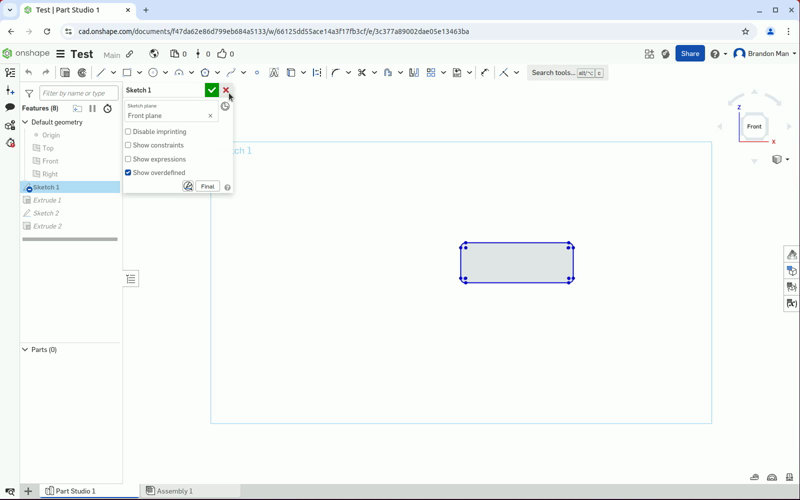
click(229, 92)
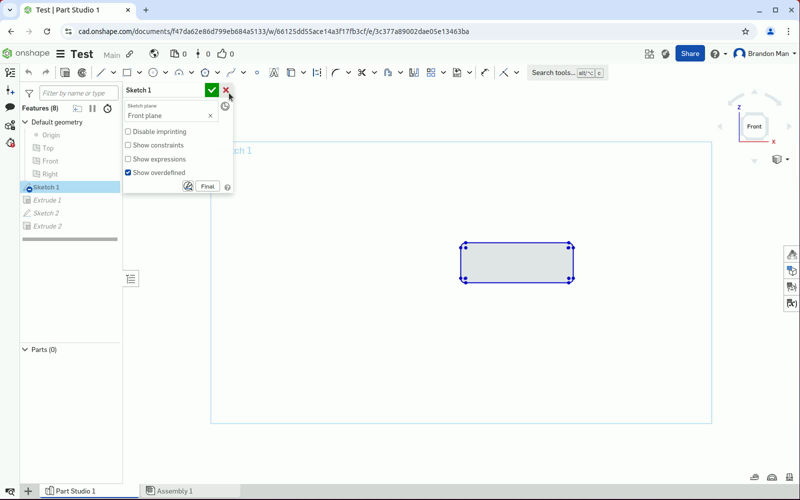
key(shift+s)
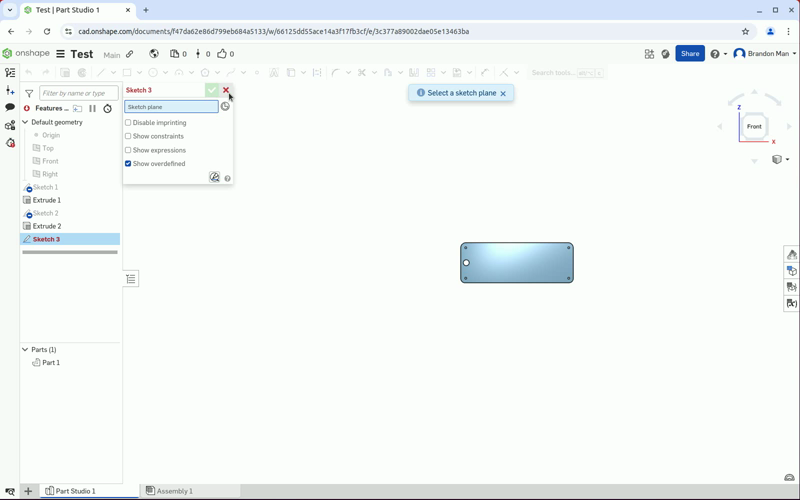
mouse_move(73, 163)
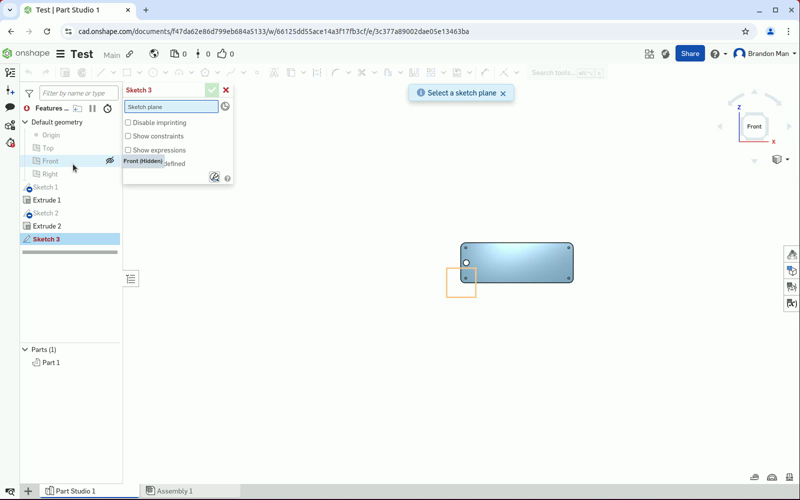
click(73, 163)
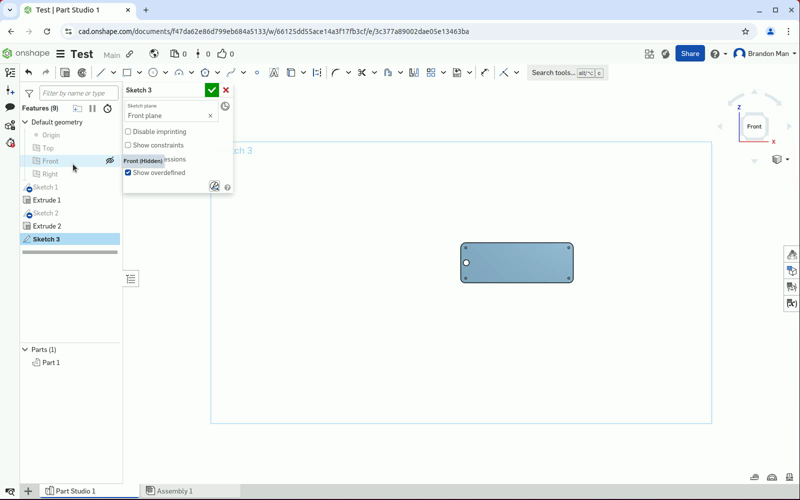
mouse_move(73, 352)
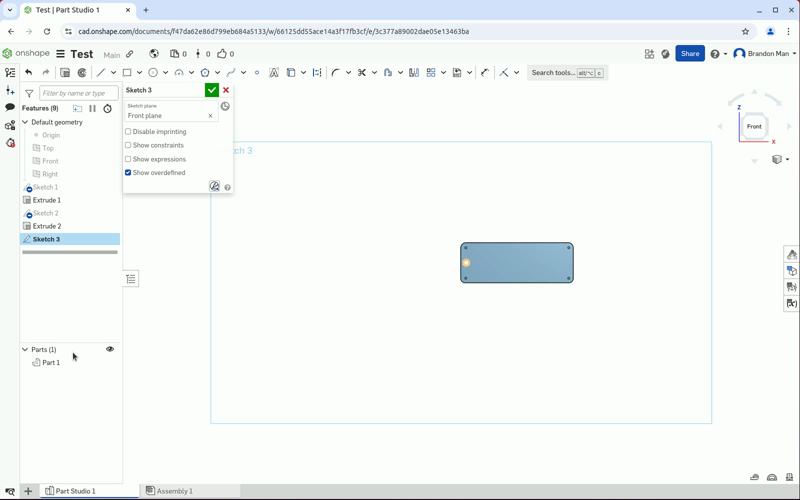
key(y)
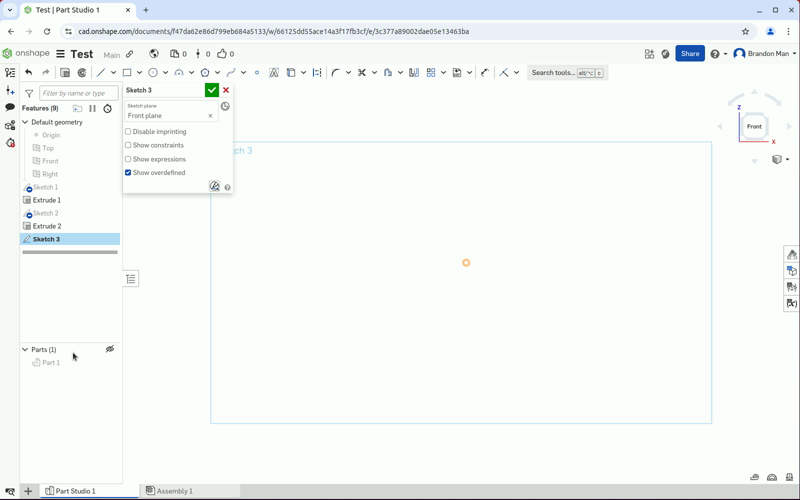
key(c)
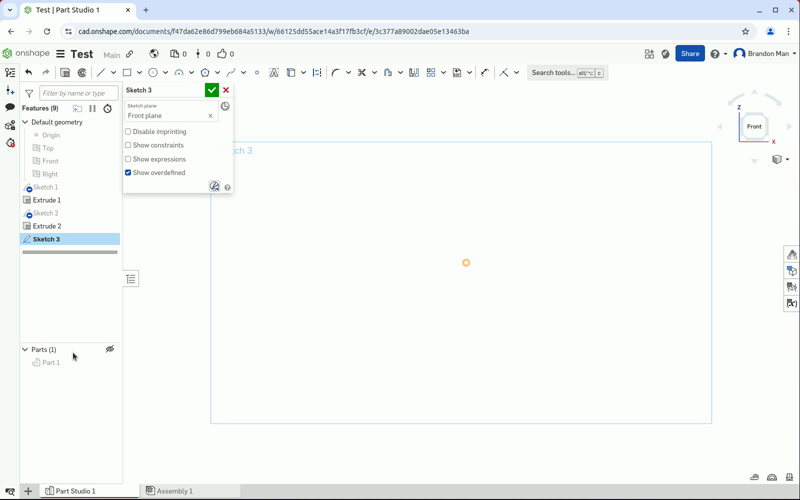
key_down(shift)
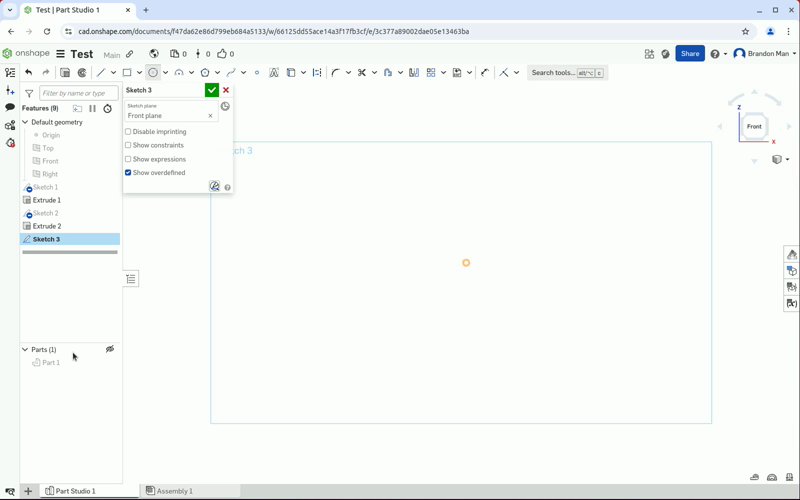
mouse_move(477, 262)
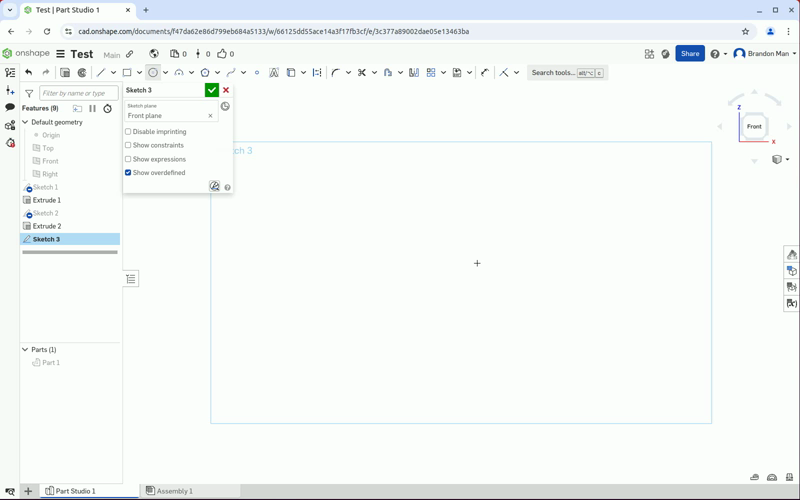
click(477, 262)
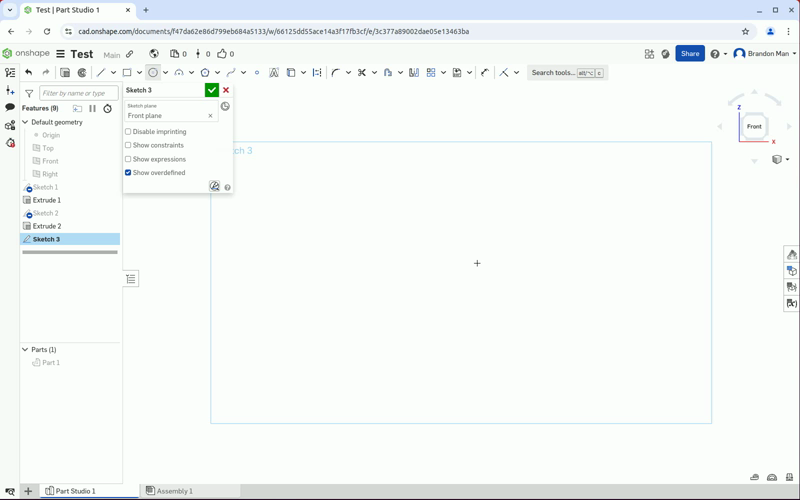
key_up(shift)
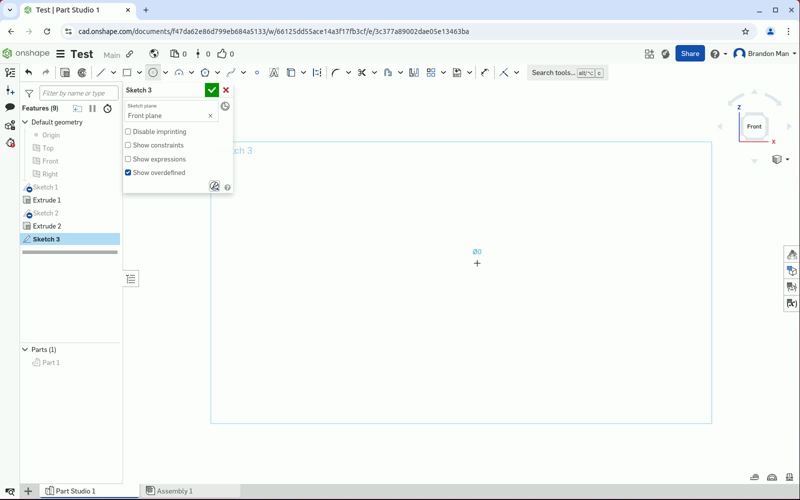
mouse_move(479, 262)
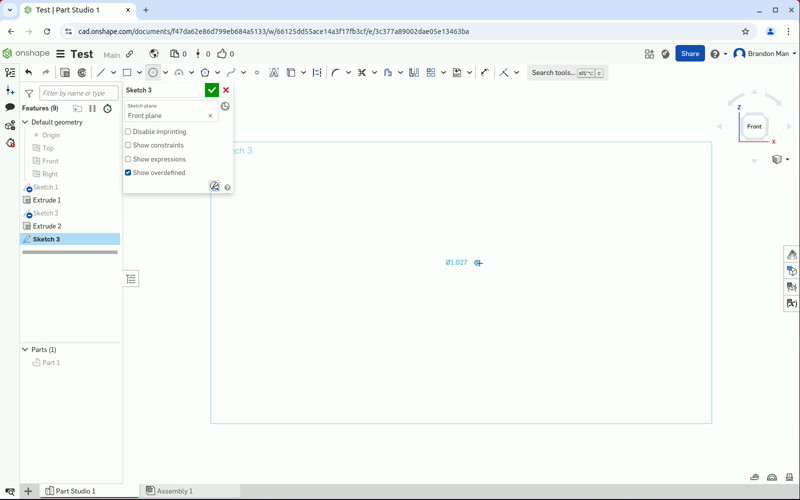
scroll(6)
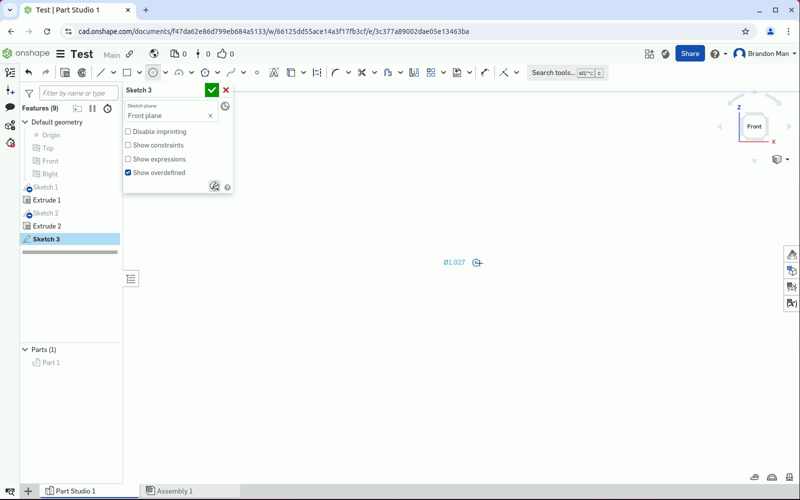
scroll(6)
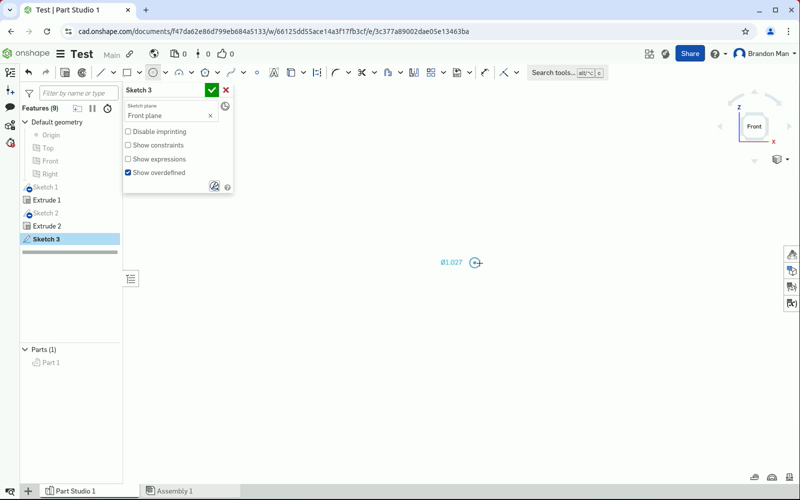
scroll(6)
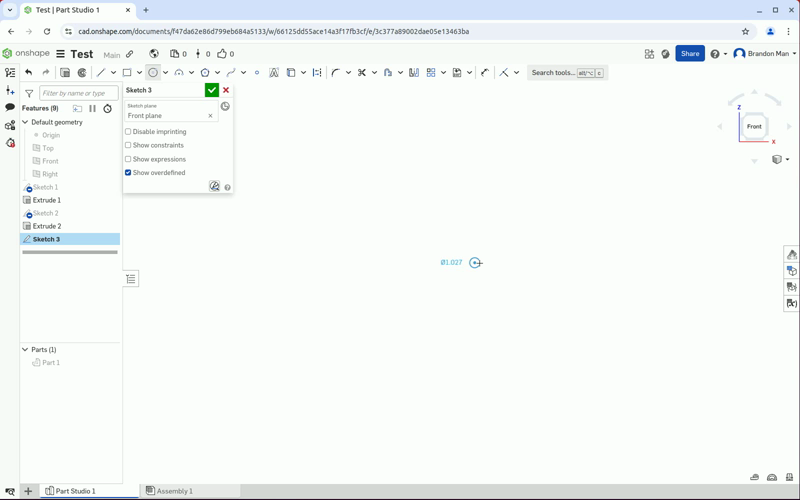
scroll(6)
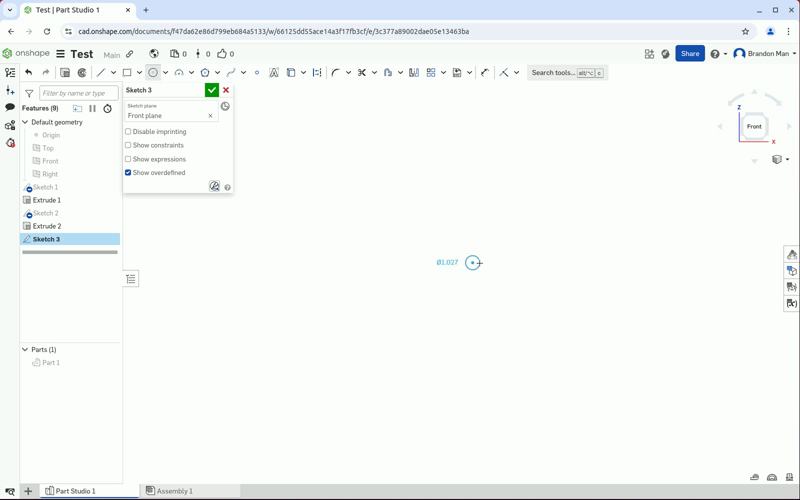
scroll(6)
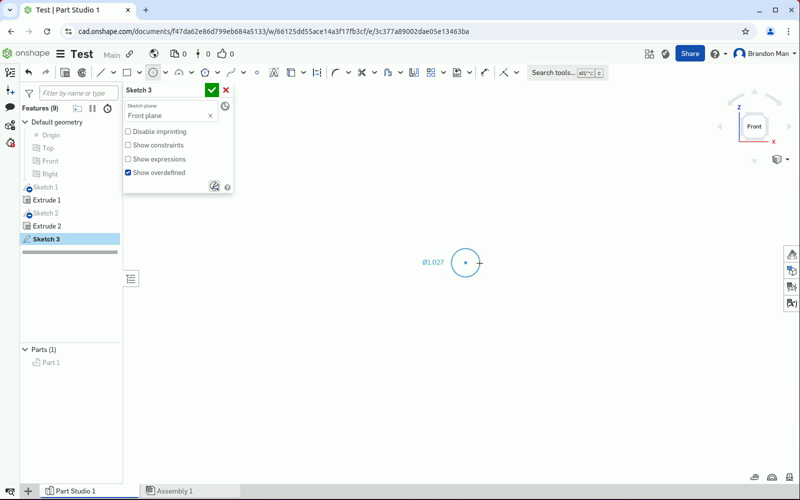
scroll(6)
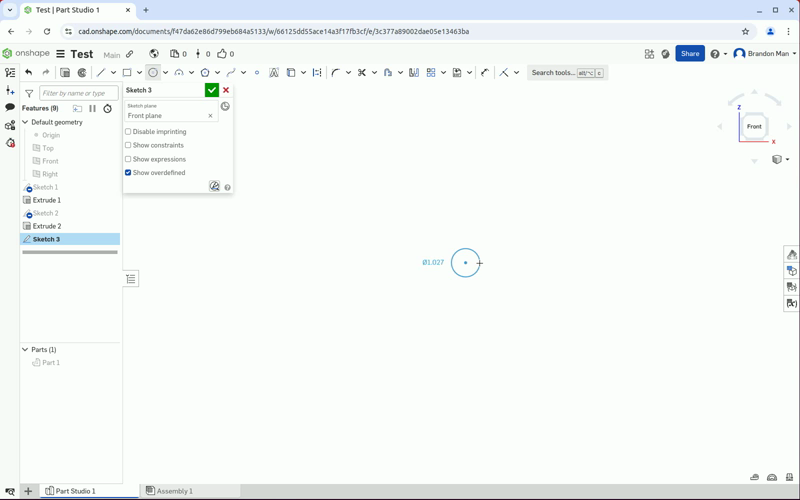
scroll(6)
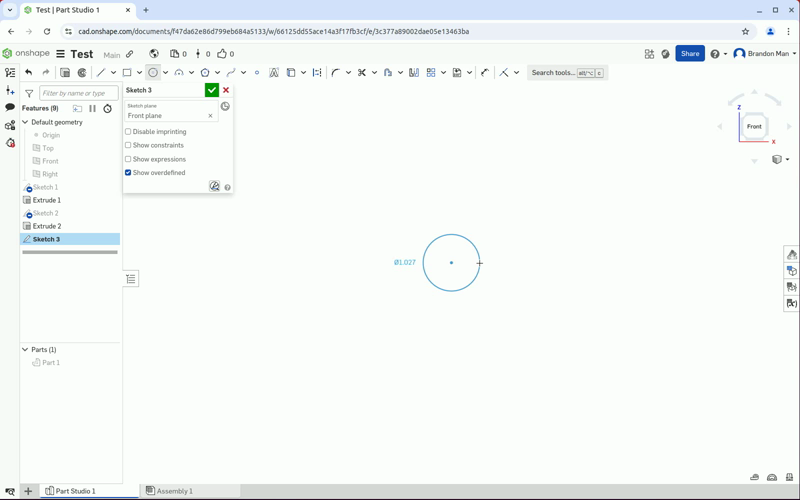
click(479, 262)
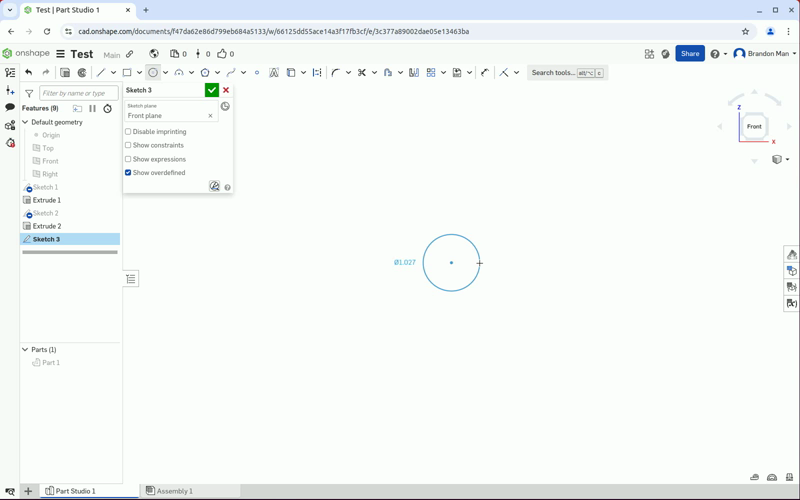
scroll(-6)
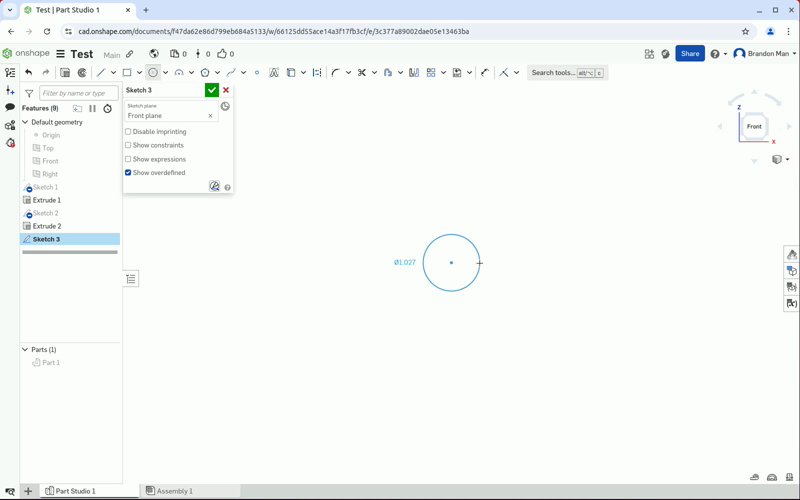
scroll(-6)
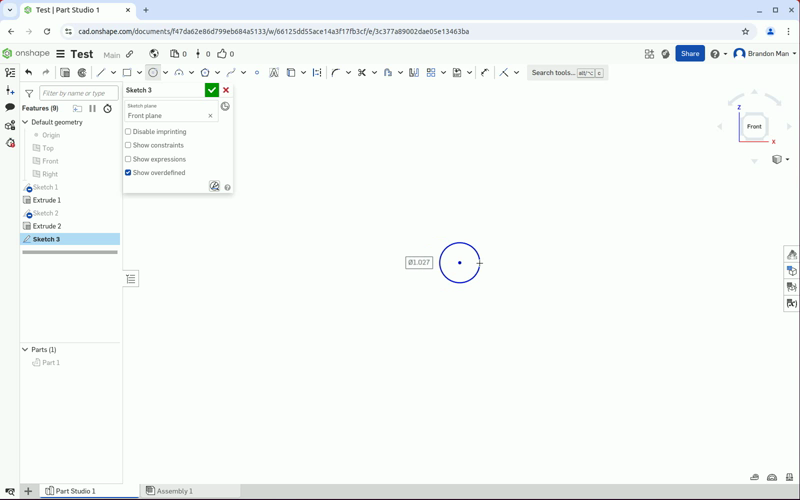
scroll(-6)
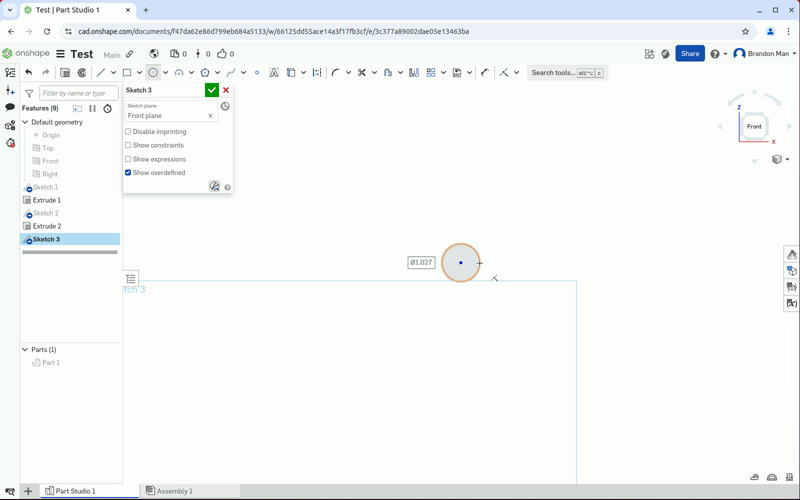
scroll(-6)
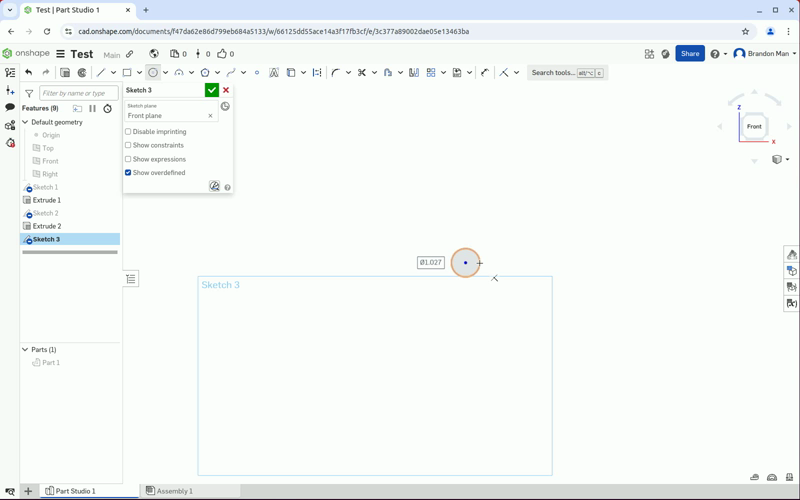
scroll(-6)
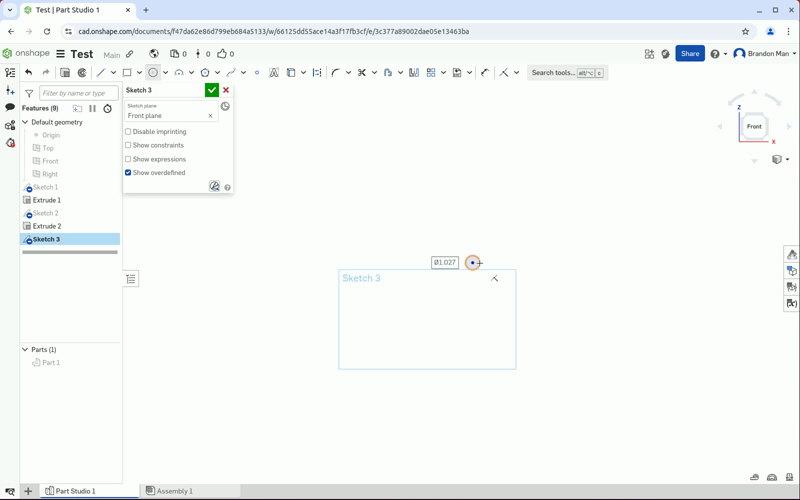
scroll(-6)
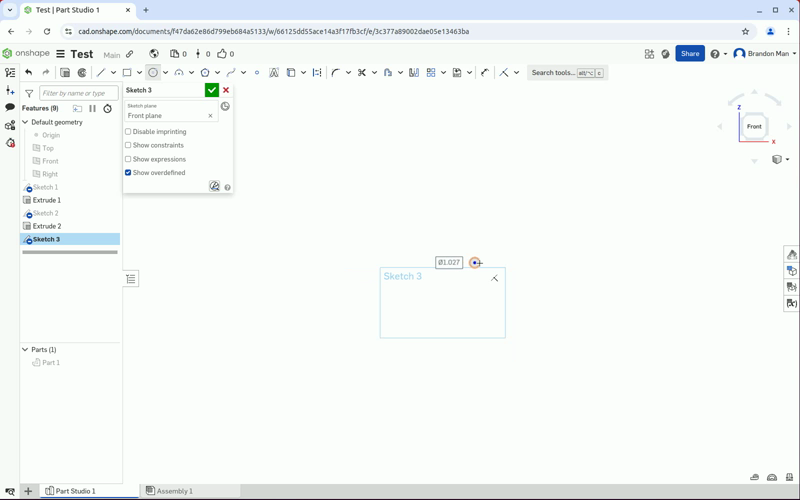
scroll(-6)
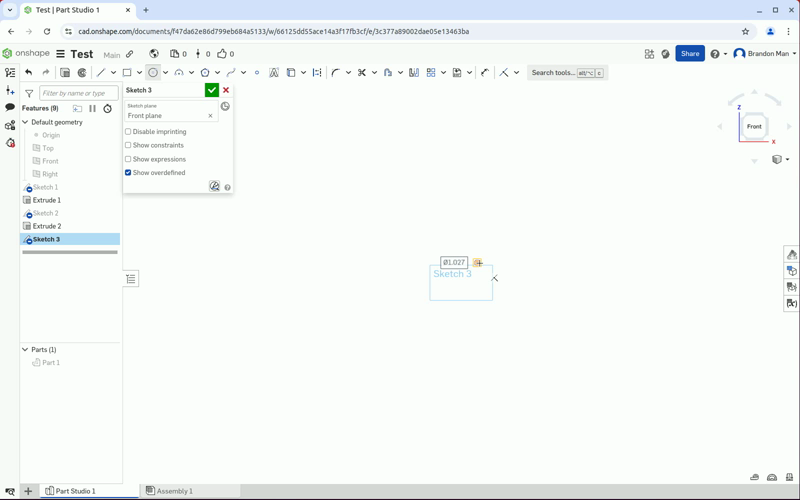
key(esc)
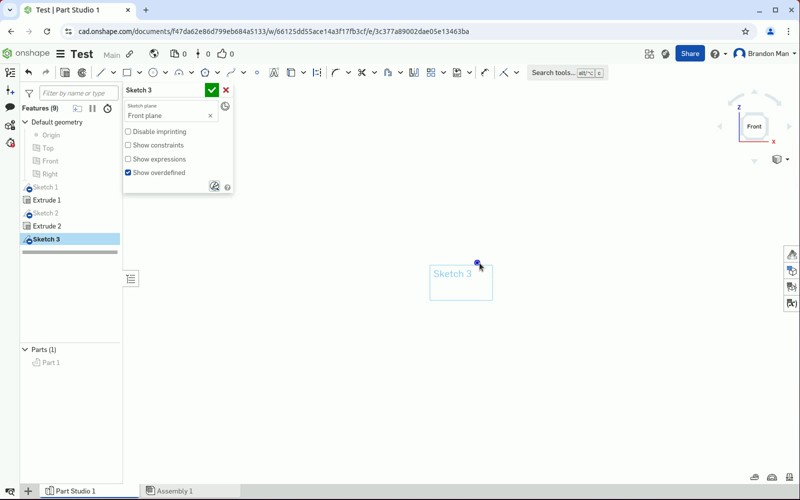
mouse_move(476, 263)
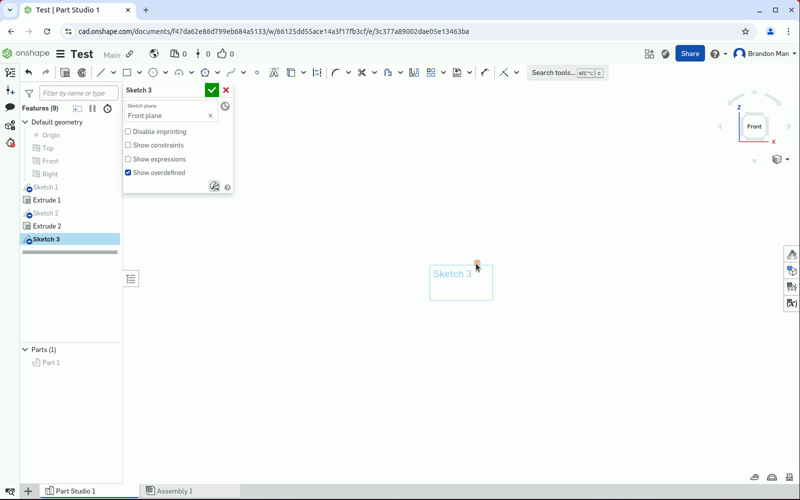
scroll(6)
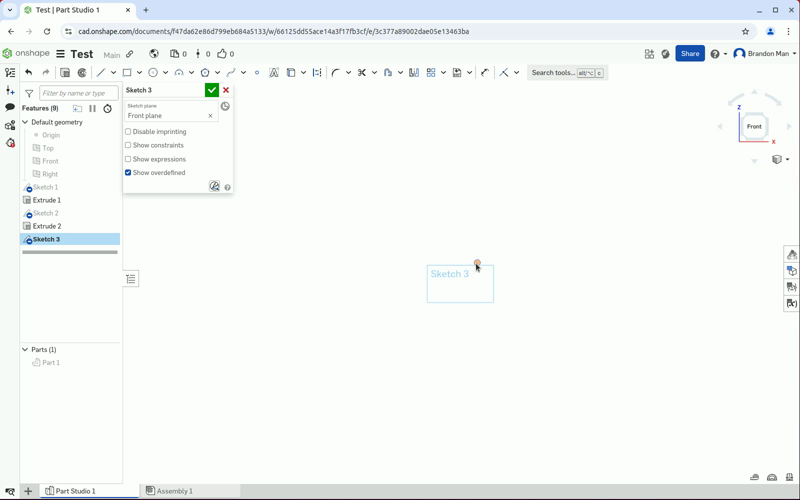
scroll(6)
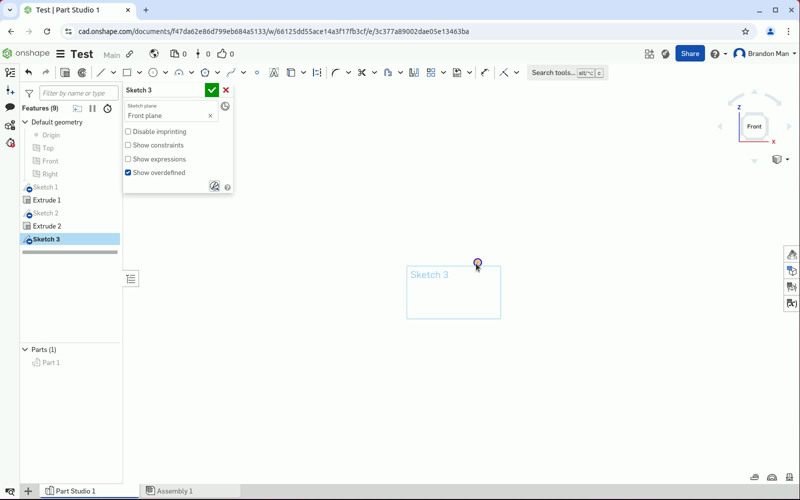
scroll(6)
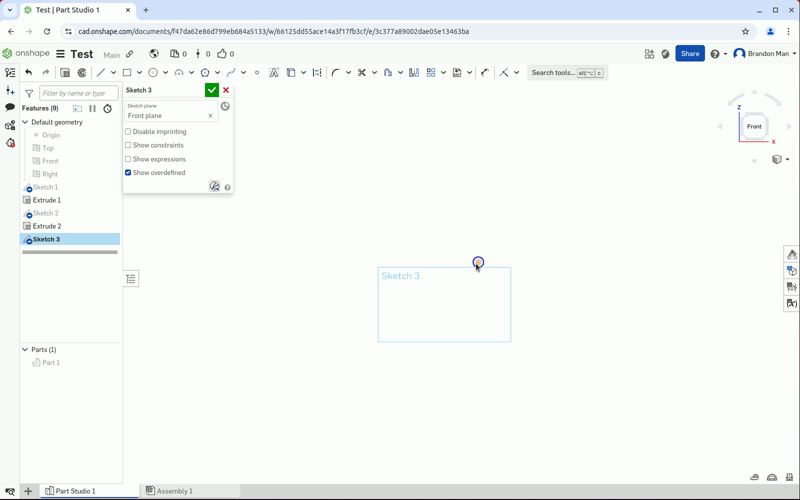
scroll(6)
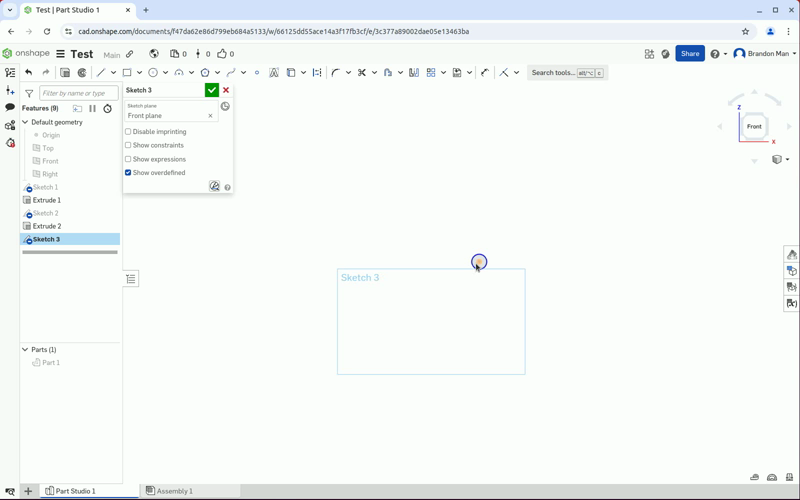
scroll(6)
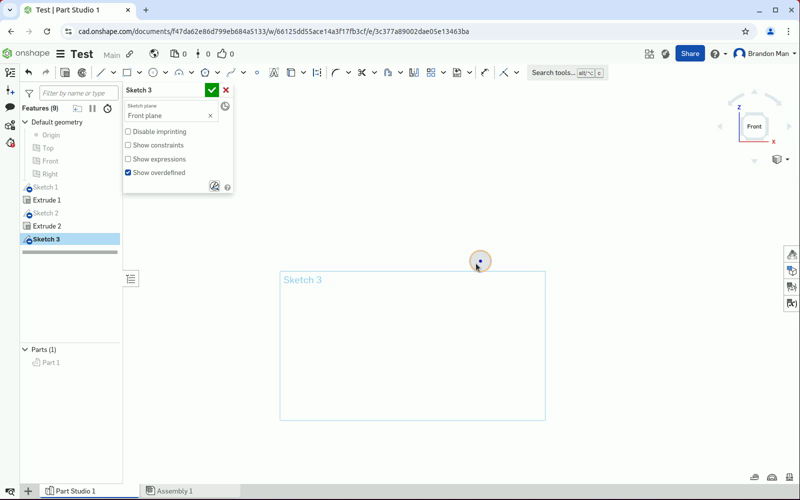
scroll(6)
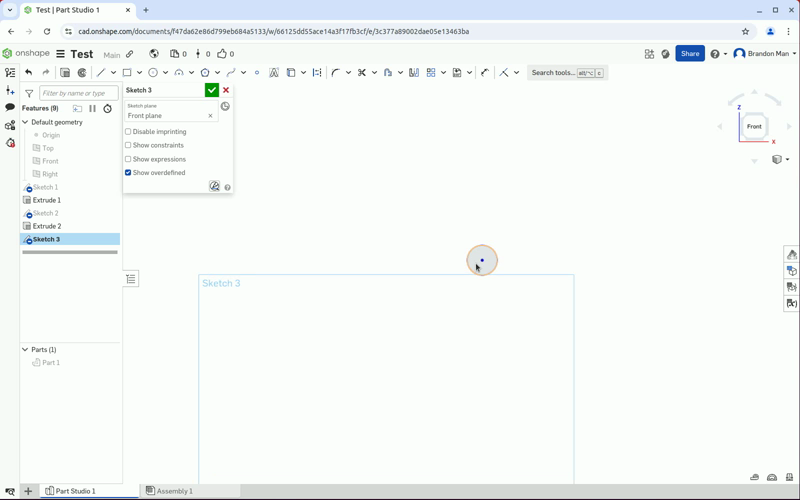
scroll(6)
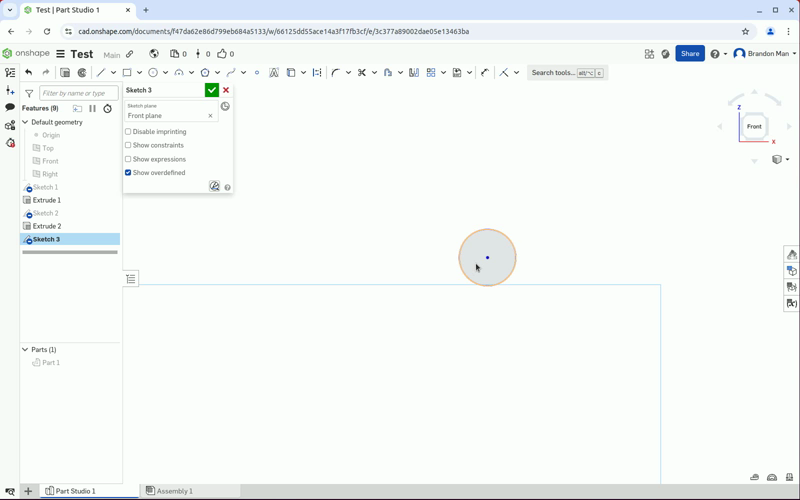
click(476, 263)
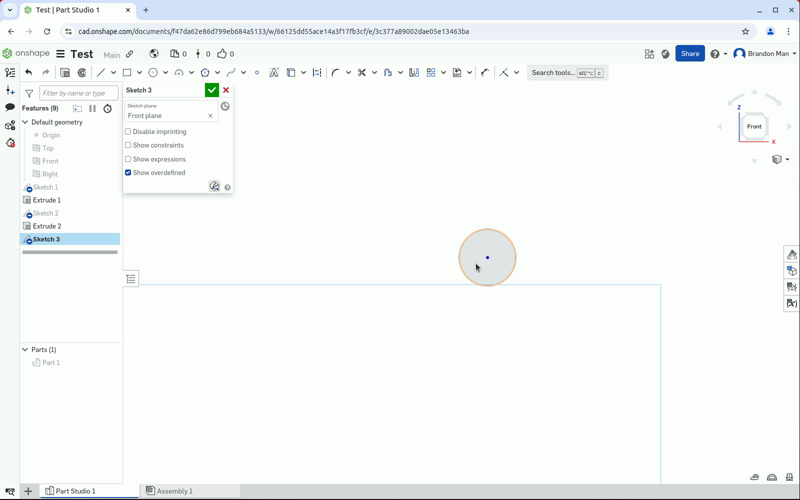
scroll(-6)
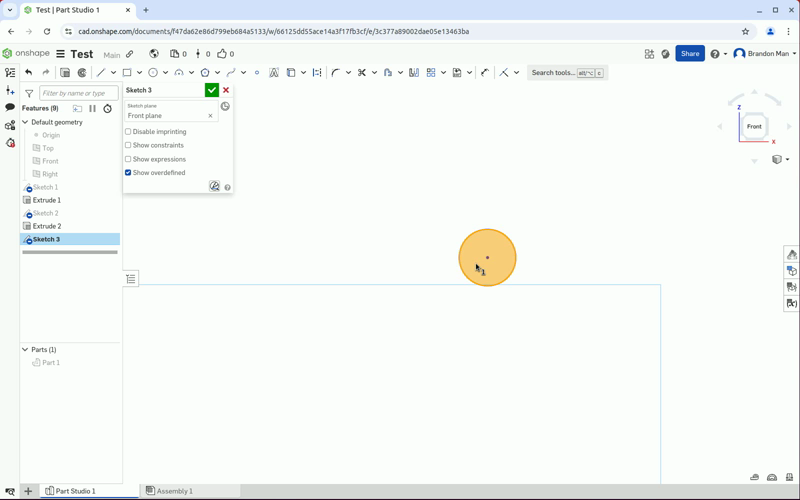
scroll(-6)
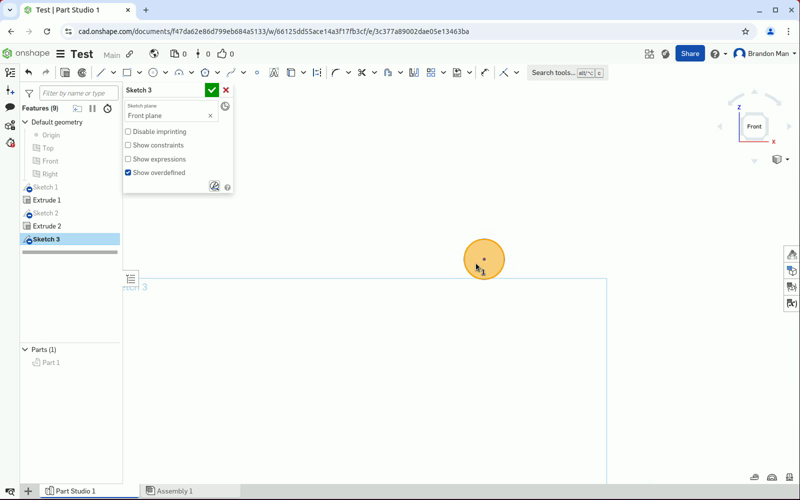
scroll(-6)
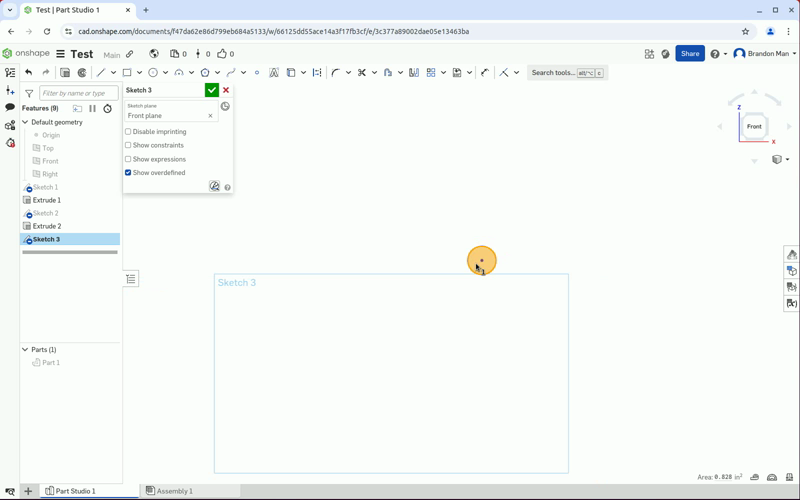
scroll(-6)
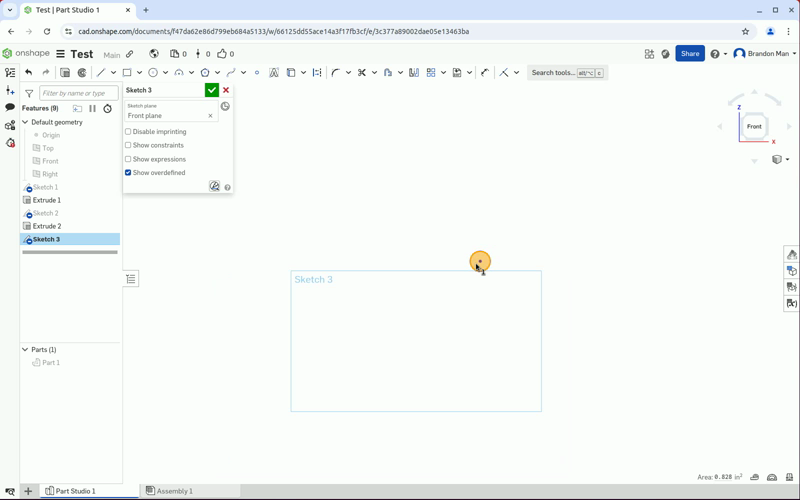
scroll(-6)
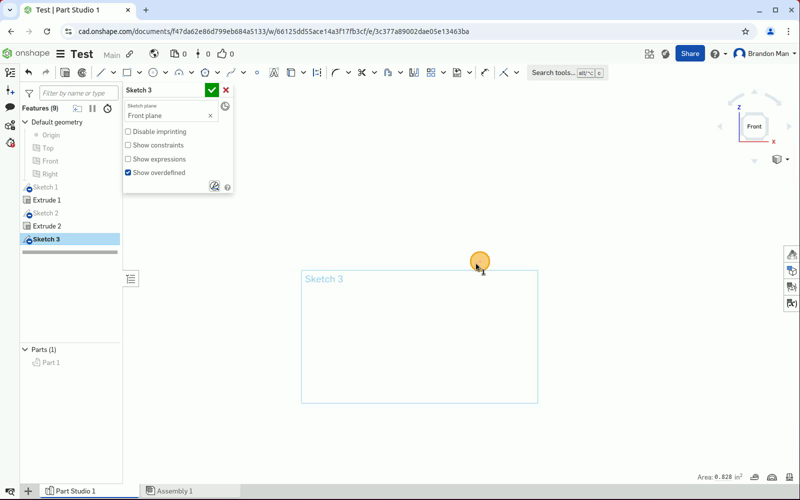
scroll(-6)
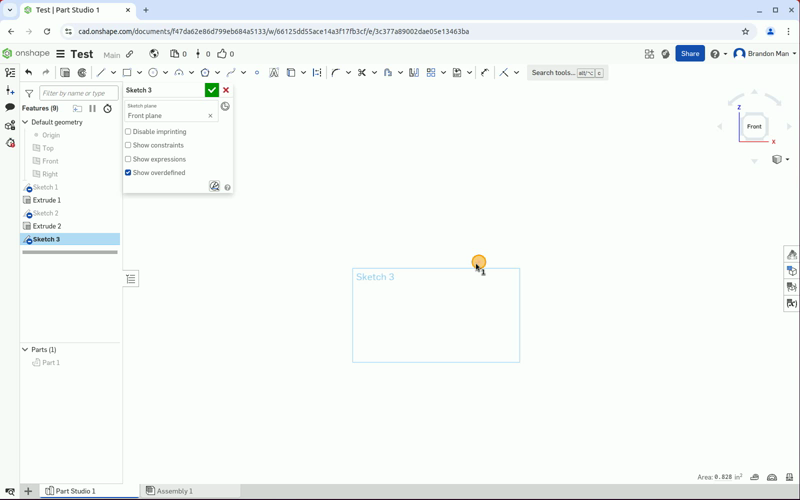
scroll(-6)
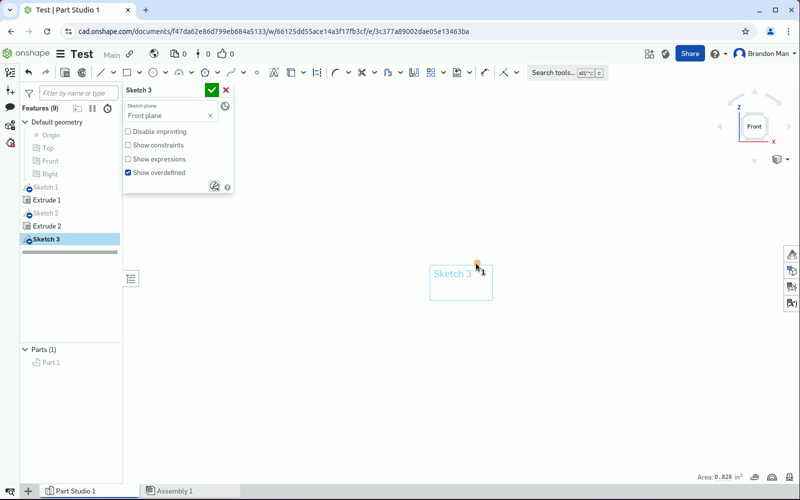
mouse_move(73, 352)
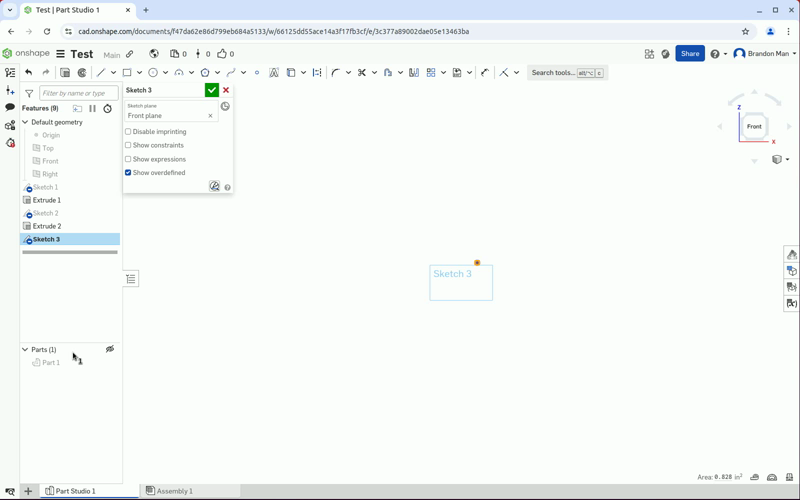
key(shift+y)
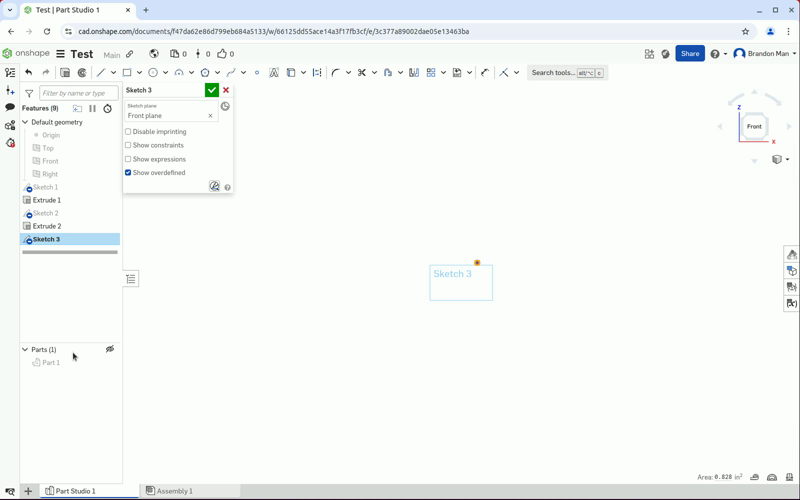
key(shift+e)
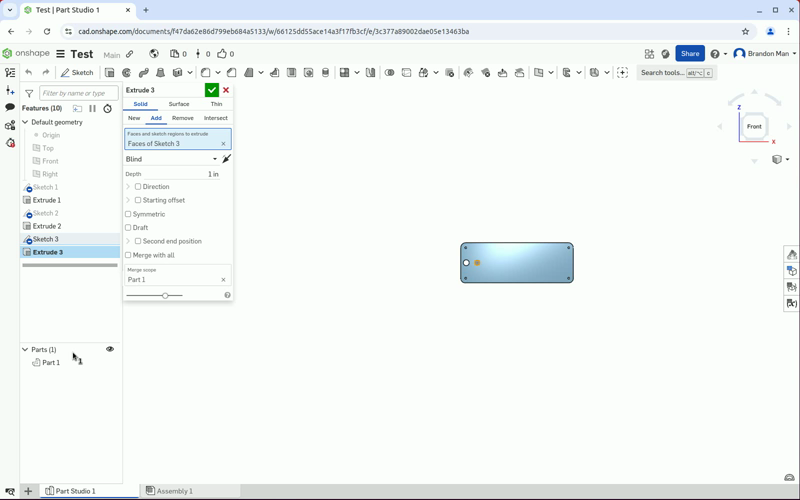
mouse_move(143, 106)
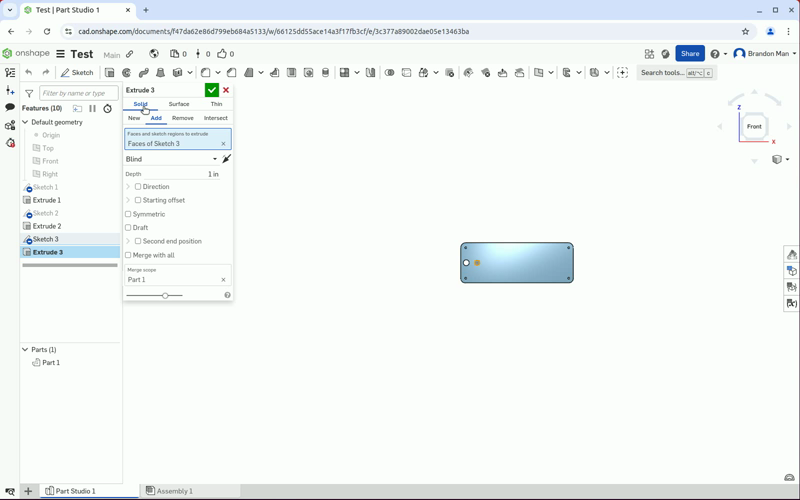
click(143, 106)
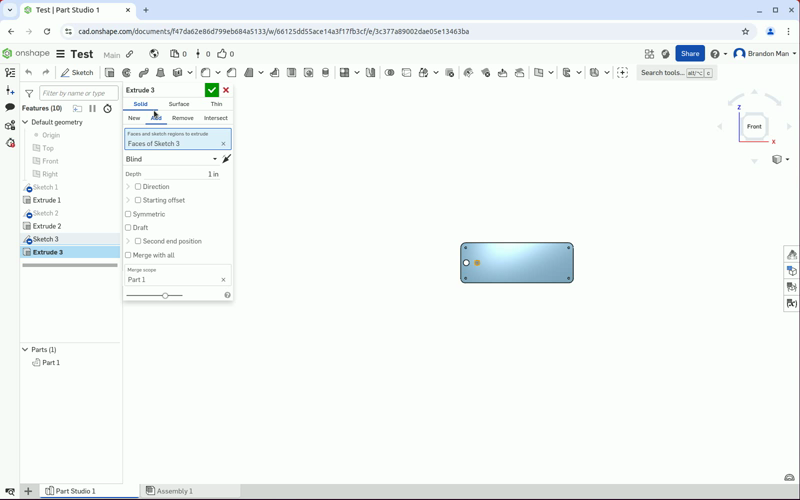
mouse_move(186, 120)
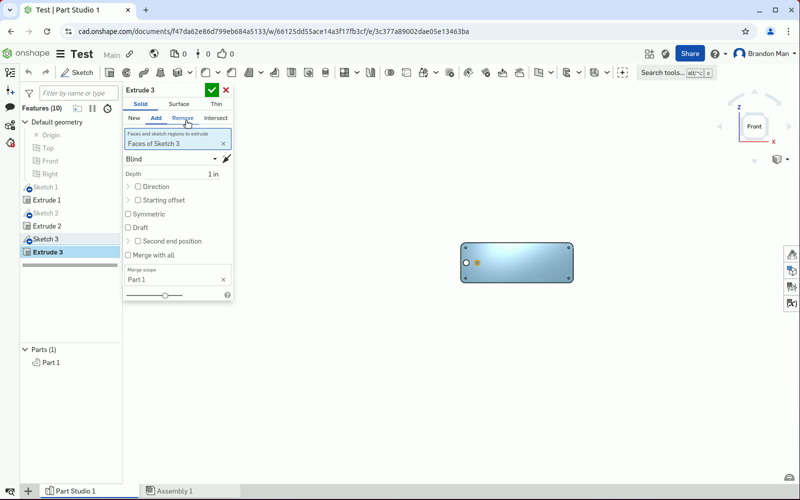
click(186, 120)
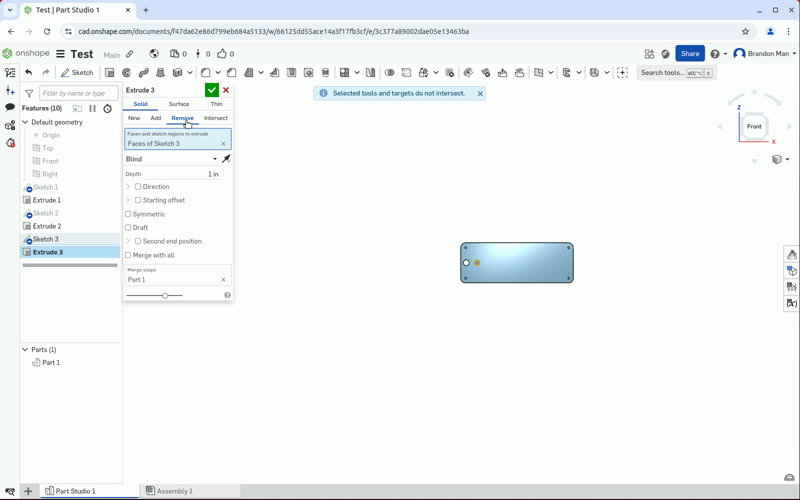
key(tab, 4)
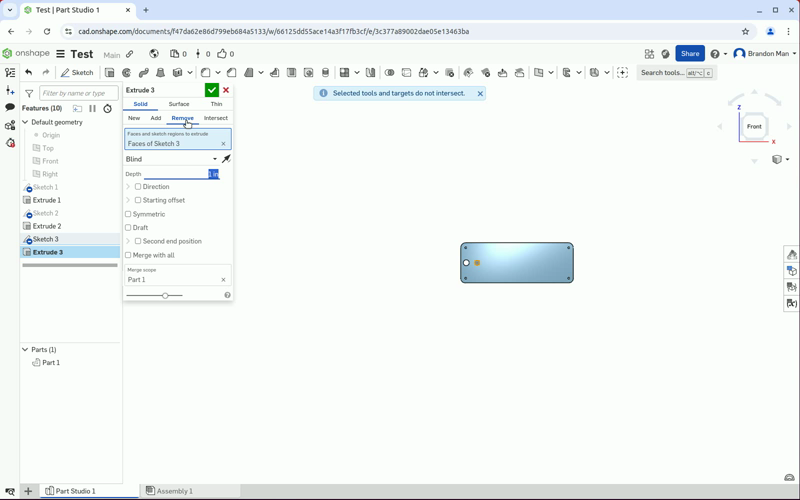
text(-2.166)
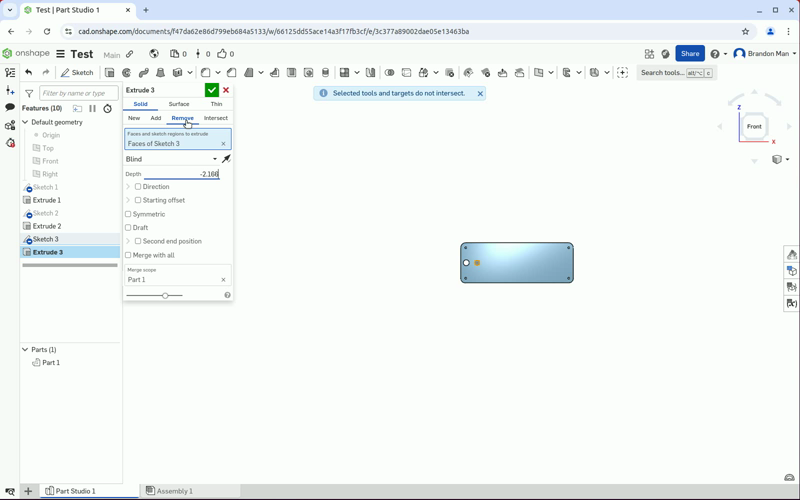
key(tab, 6)
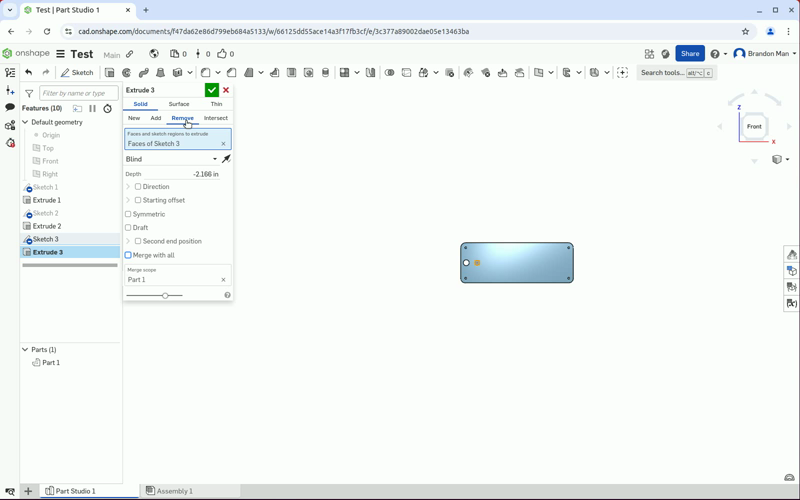
key(space)
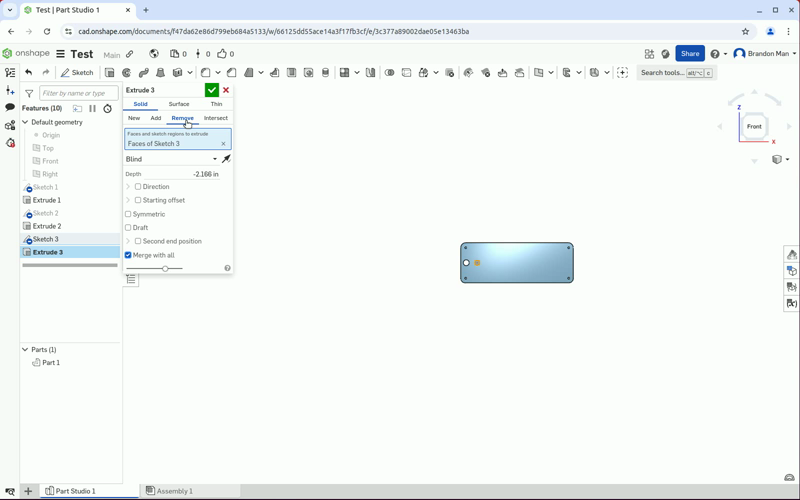
key(enter)
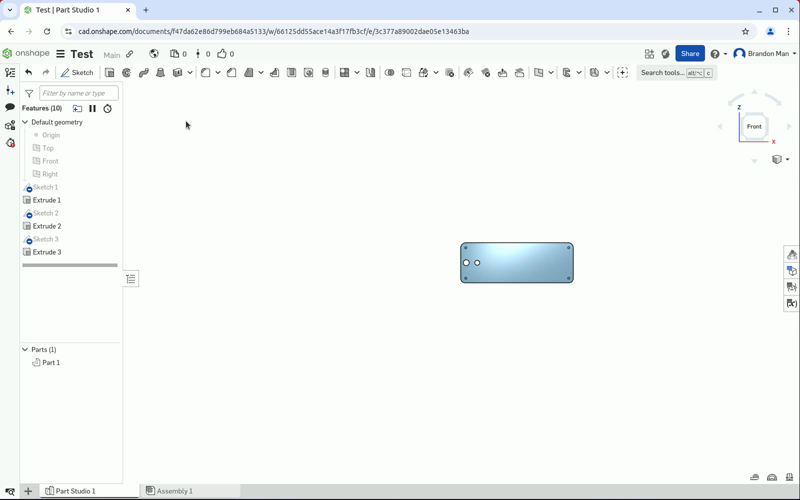
key(shift+h)
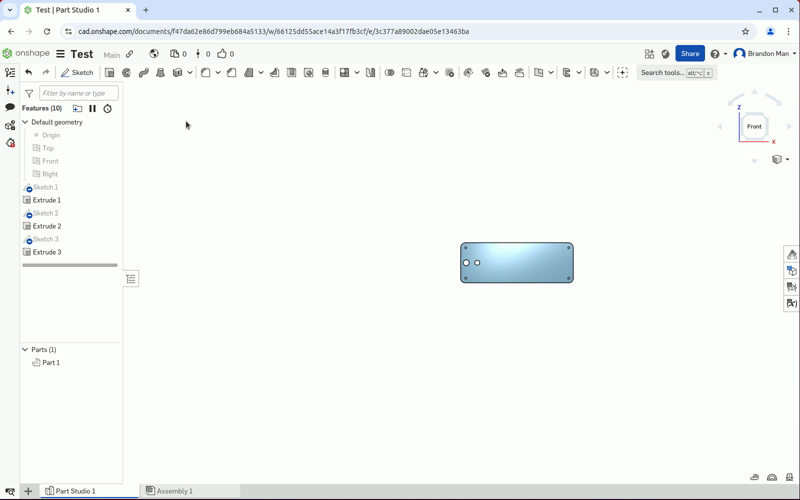
key(shift+h)
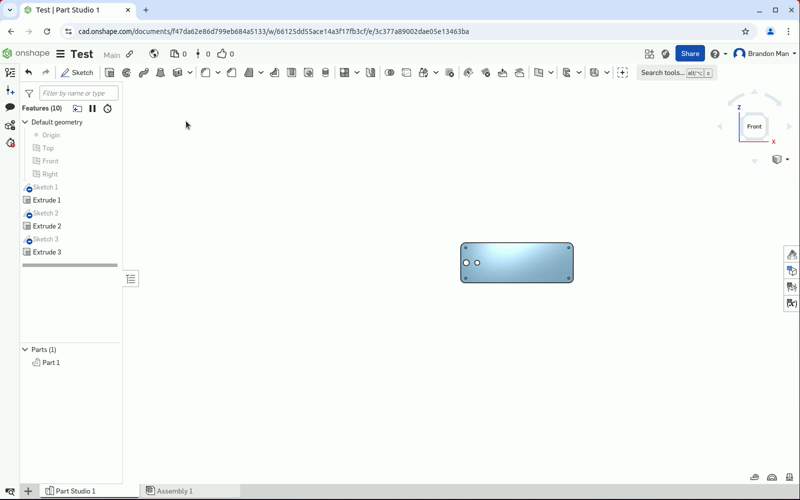
mouse_move(73, 189)
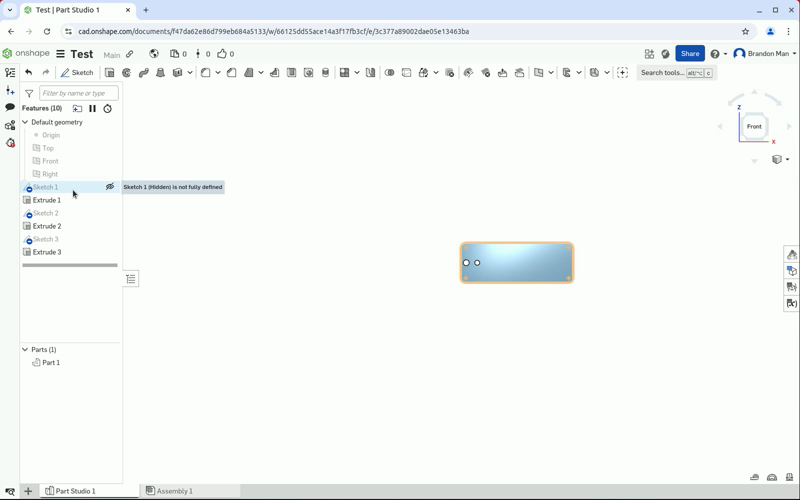
click(73, 189)
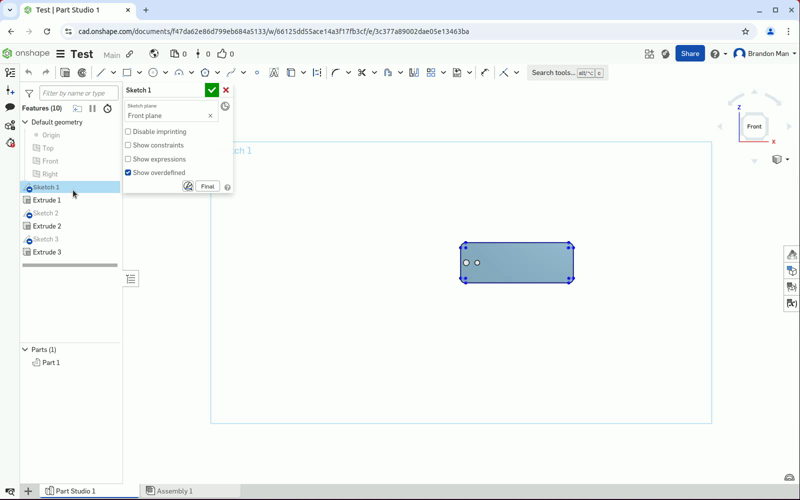
mouse_move(229, 92)
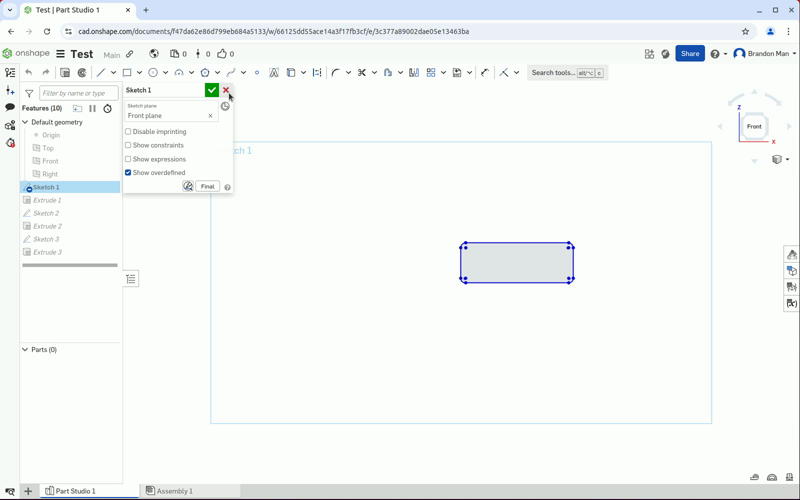
click(229, 92)
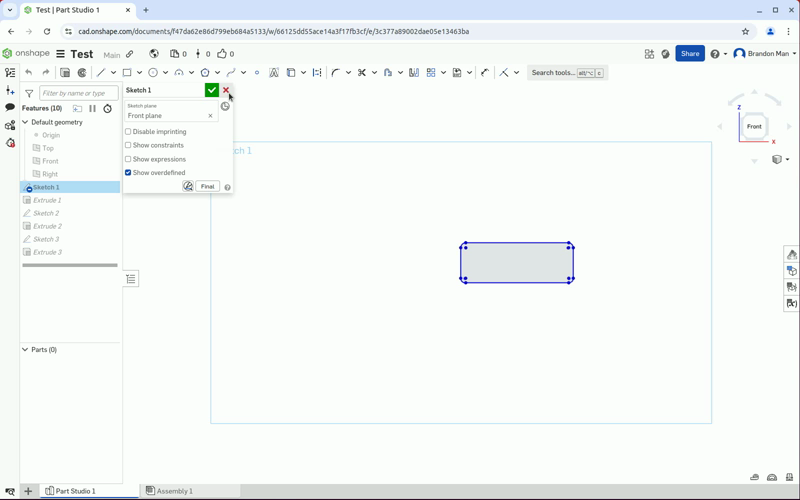
key(shift+s)
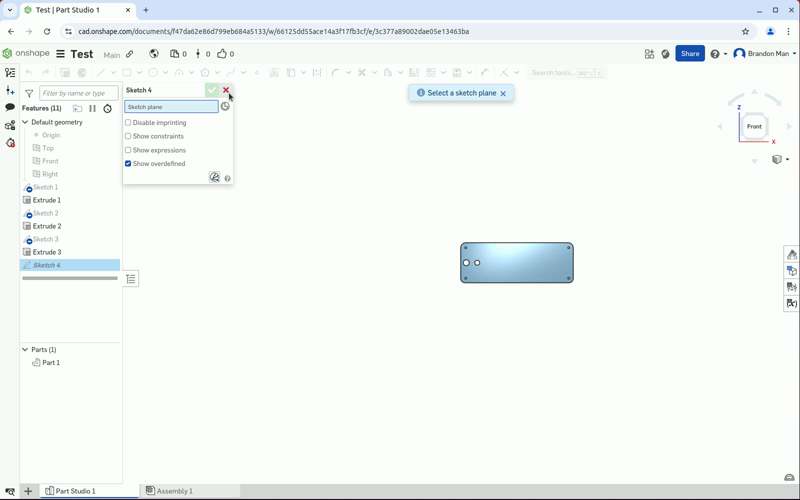
mouse_move(73, 163)
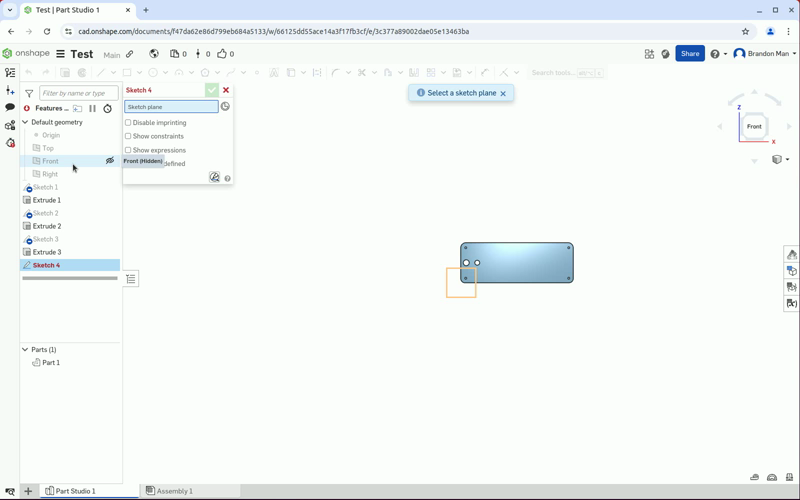
click(73, 163)
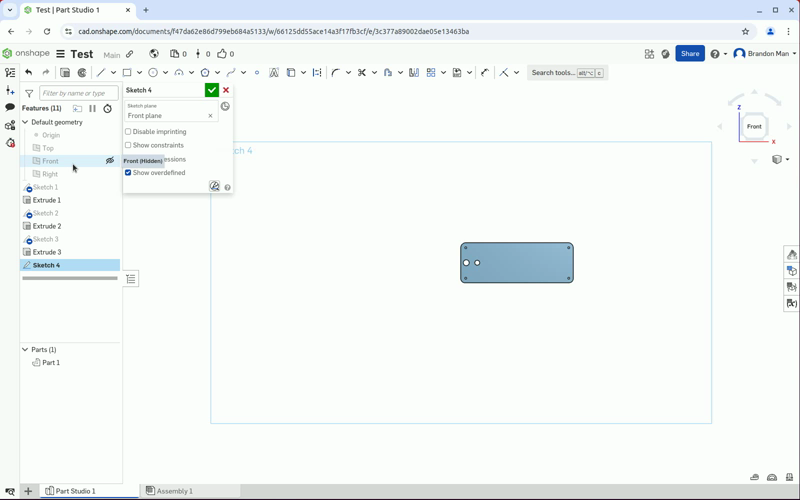
mouse_move(73, 352)
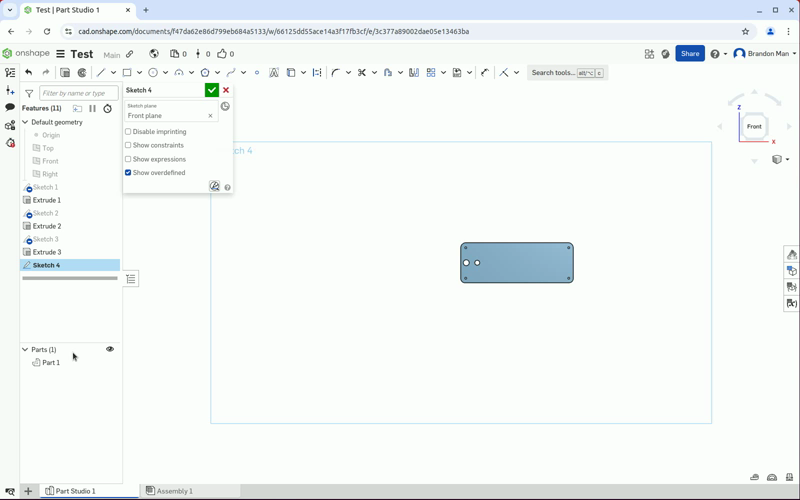
key(y)
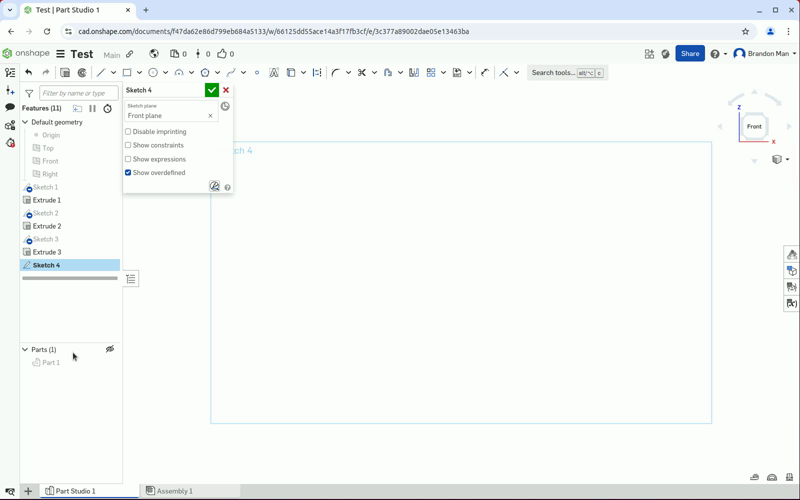
key(c)
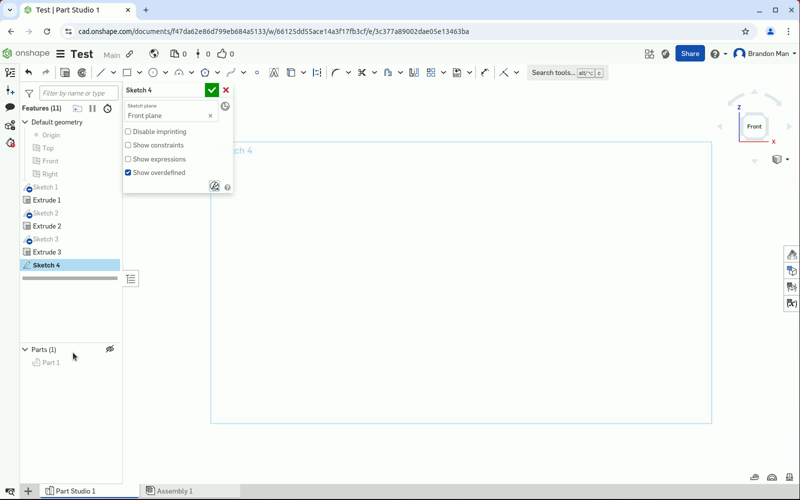
key_down(shift)
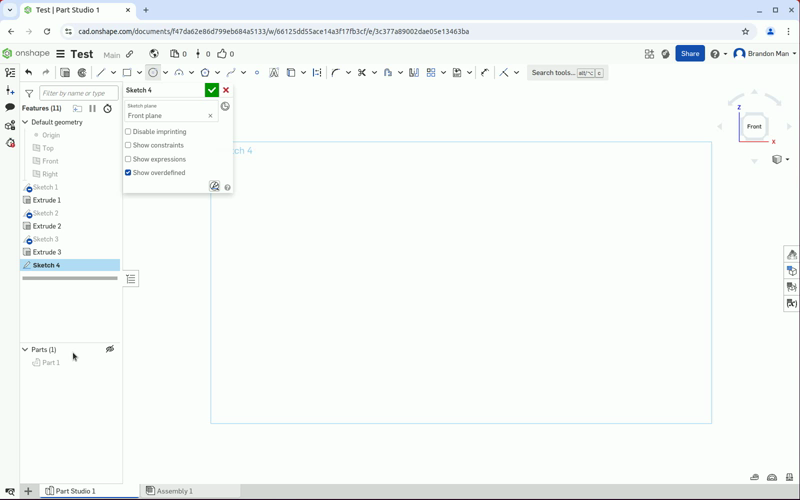
mouse_move(518, 262)
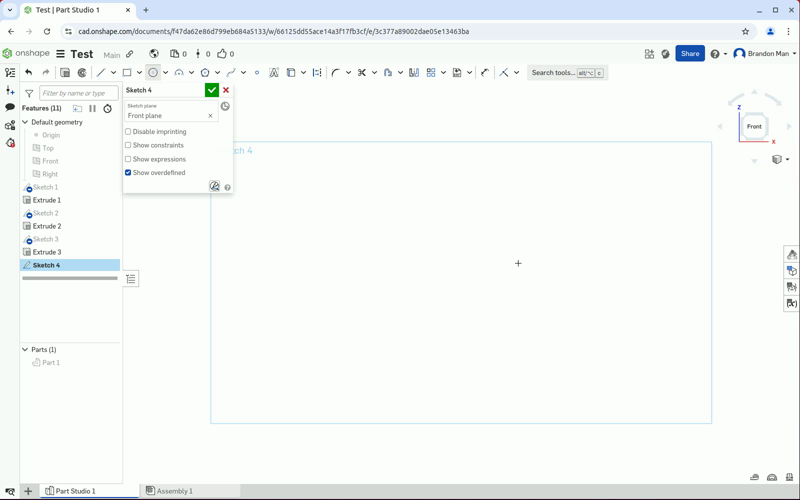
click(518, 262)
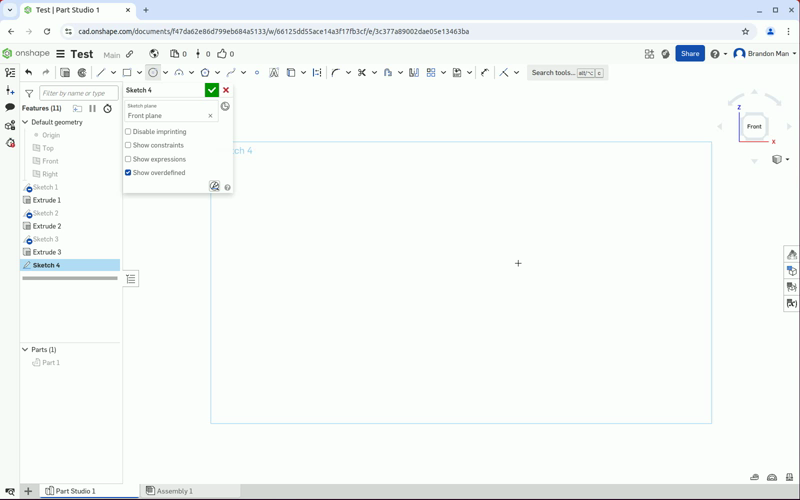
key_up(shift)
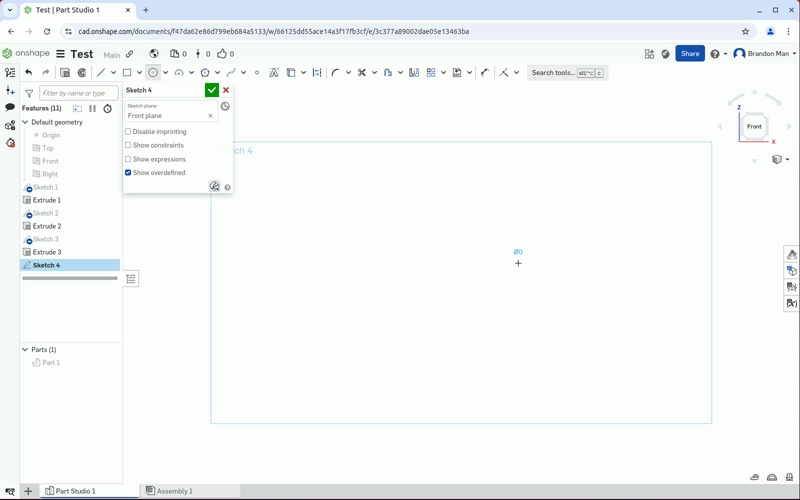
mouse_move(520, 262)
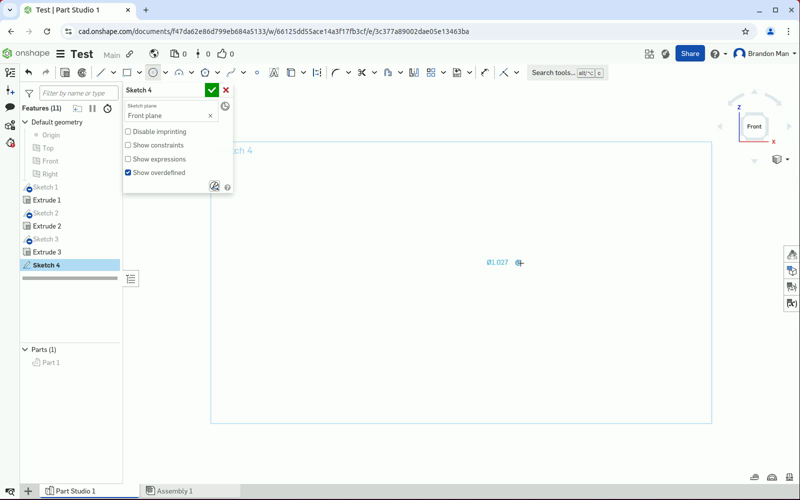
scroll(6)
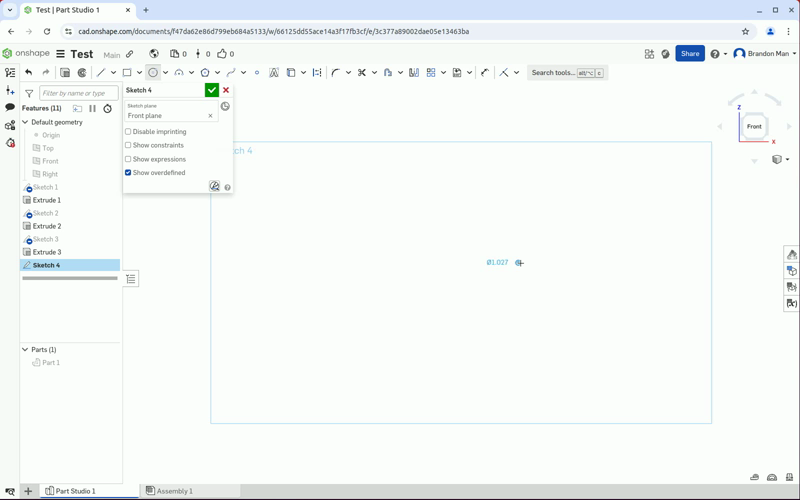
scroll(6)
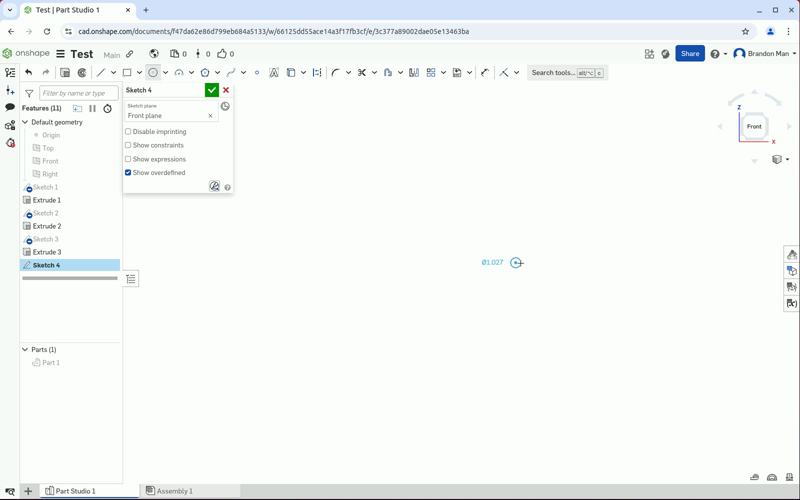
scroll(6)
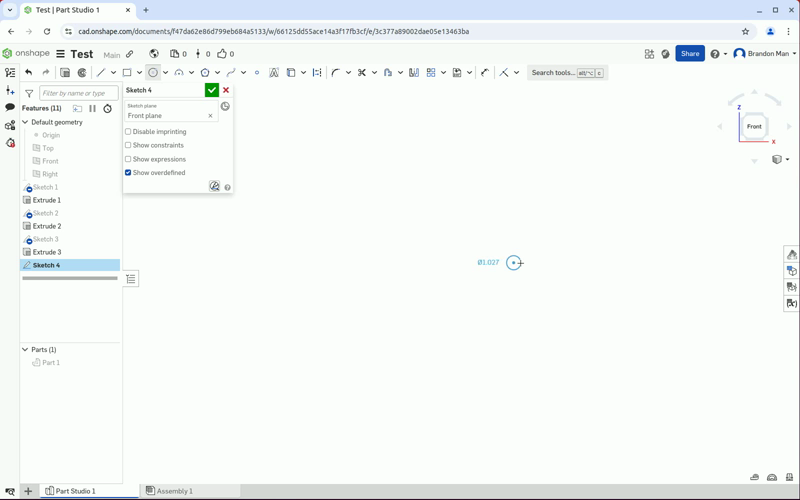
scroll(6)
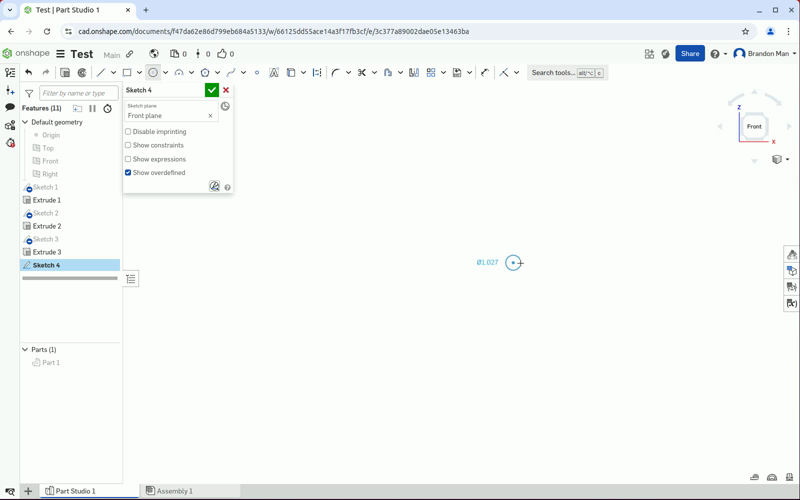
scroll(6)
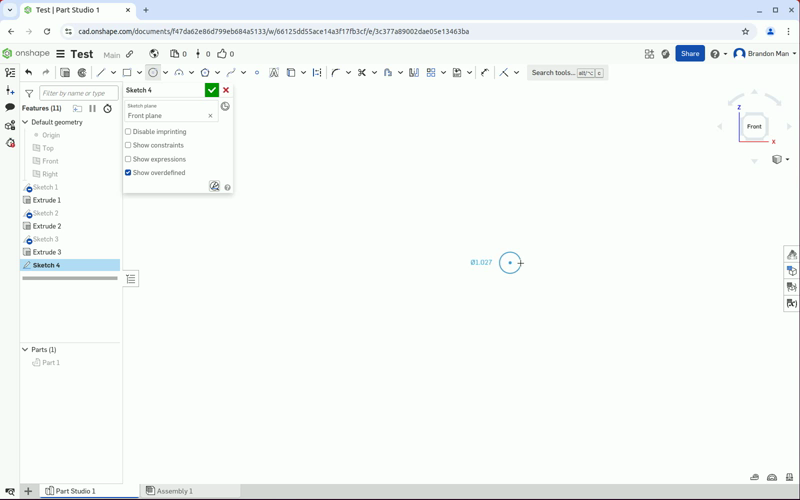
scroll(6)
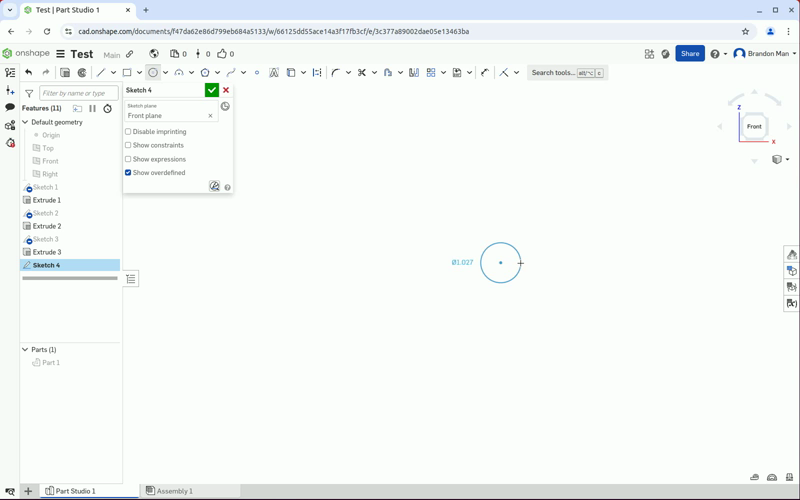
scroll(6)
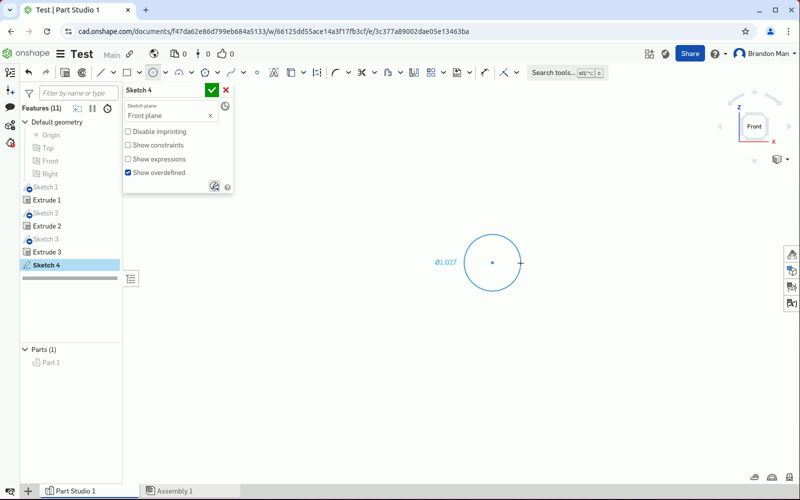
click(520, 262)
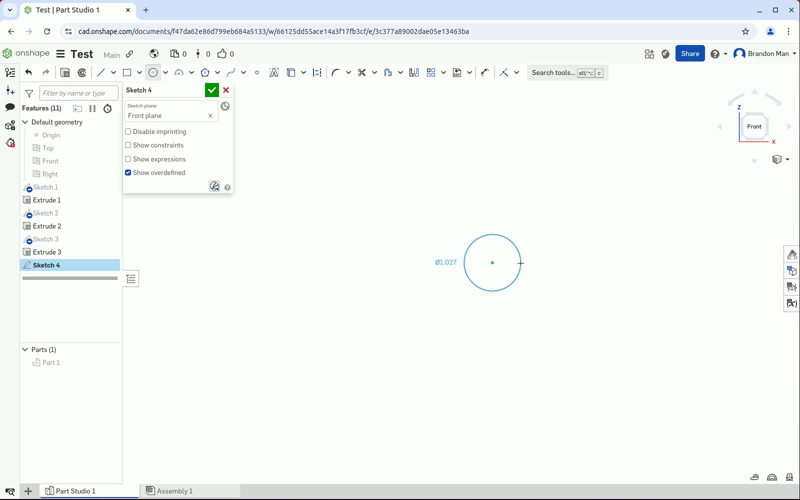
scroll(-6)
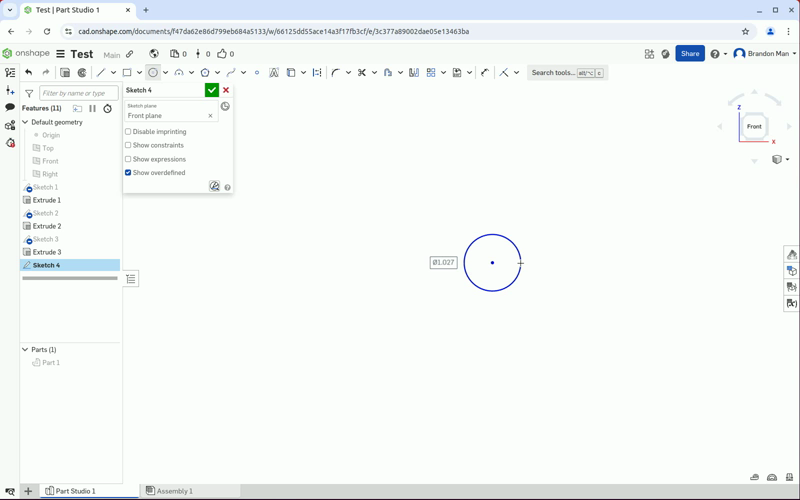
scroll(-6)
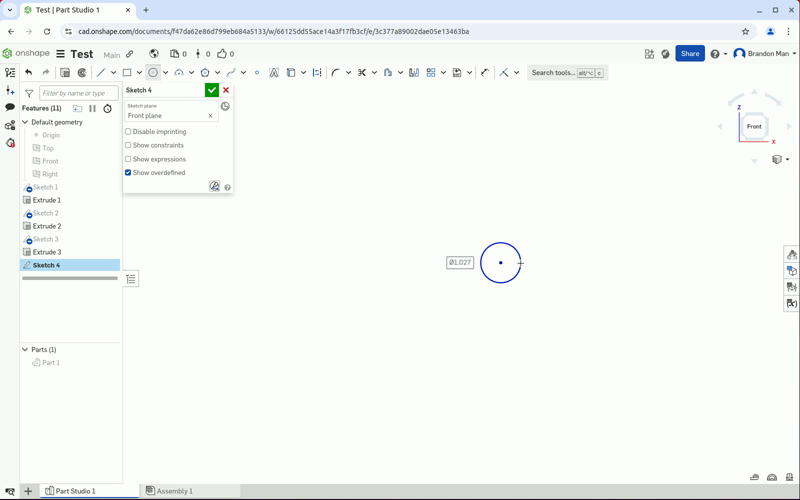
scroll(-6)
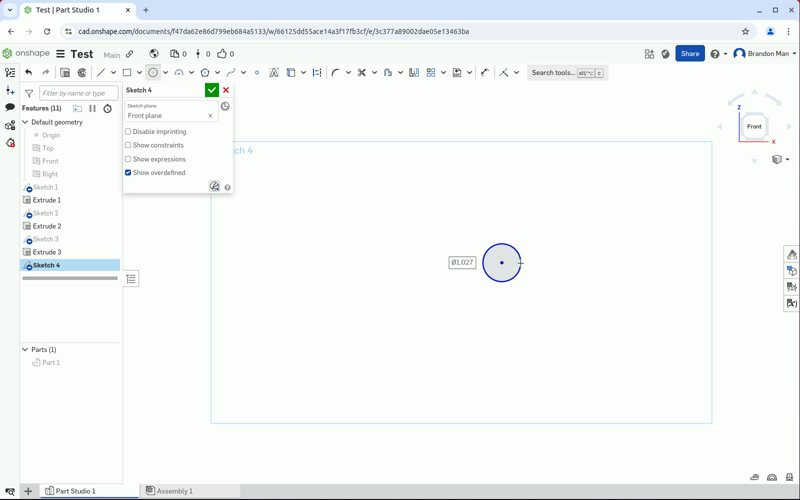
scroll(-6)
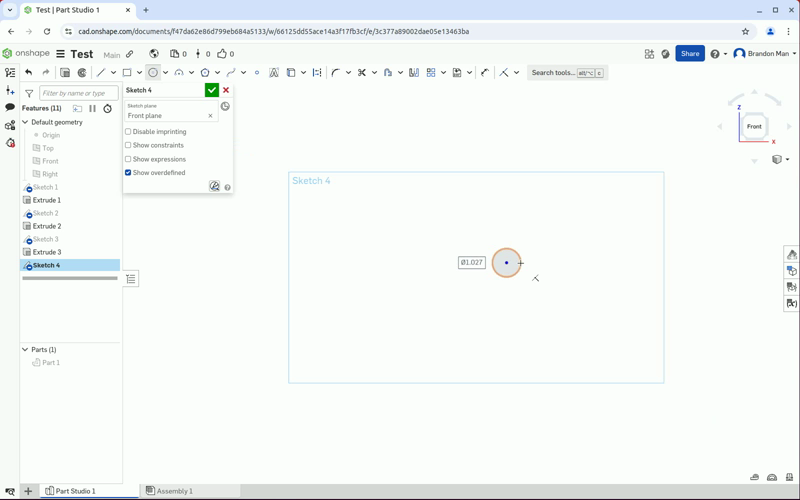
scroll(-6)
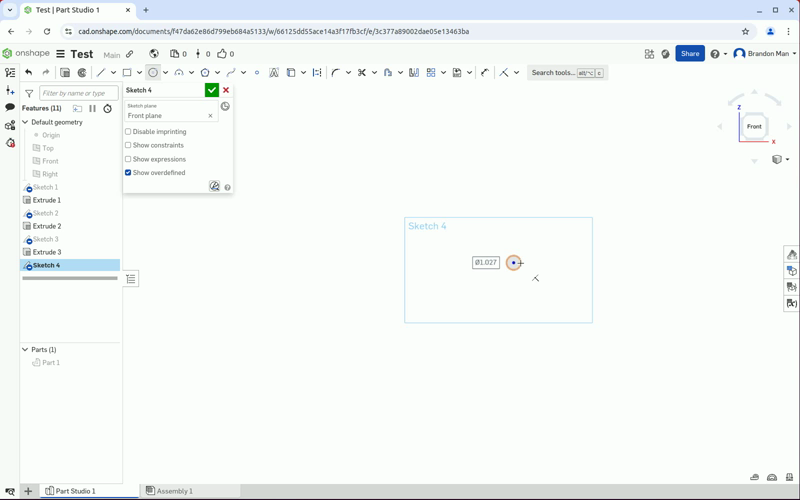
scroll(-6)
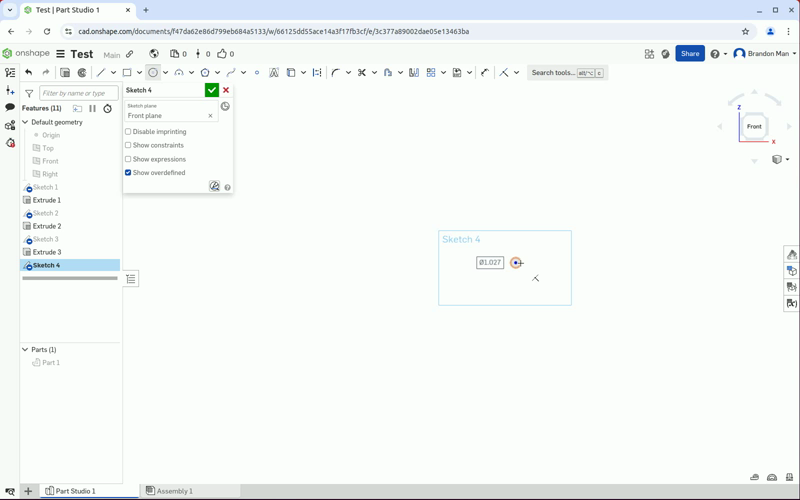
scroll(-6)
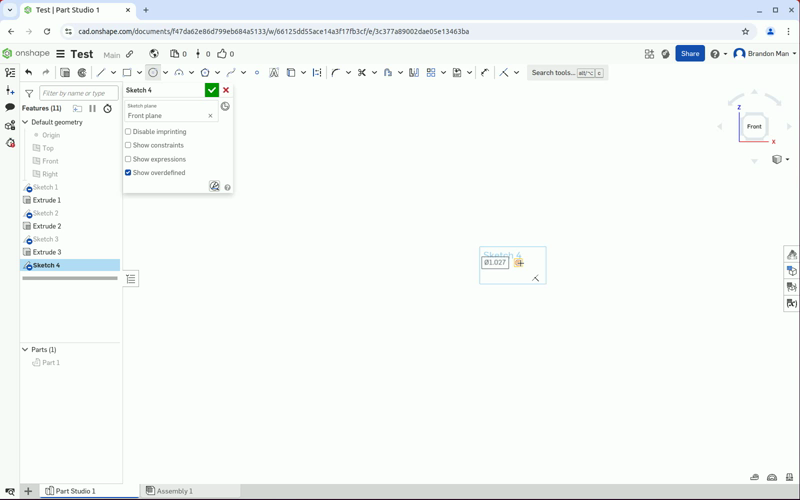
key(esc)
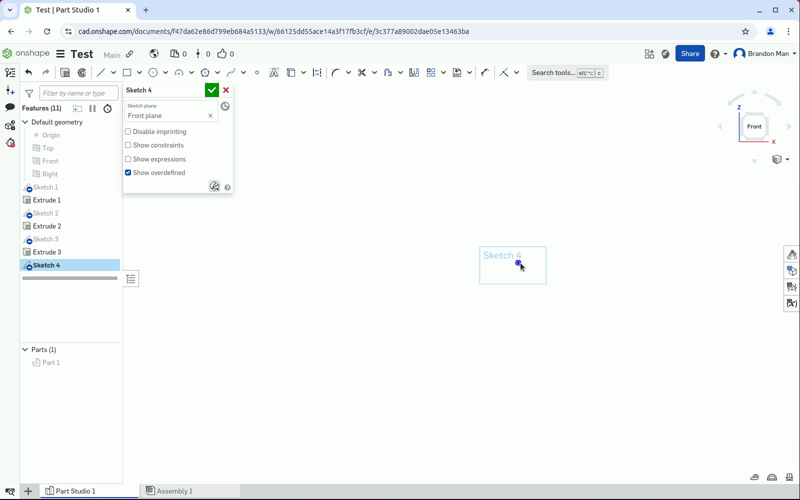
mouse_move(516, 261)
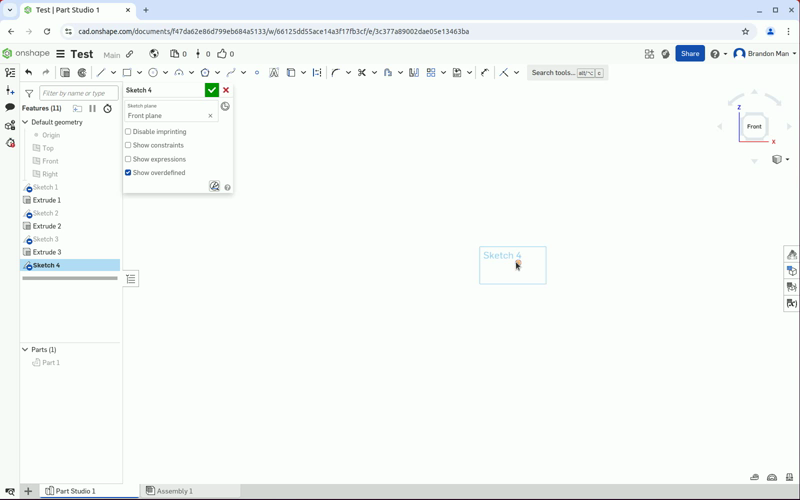
scroll(6)
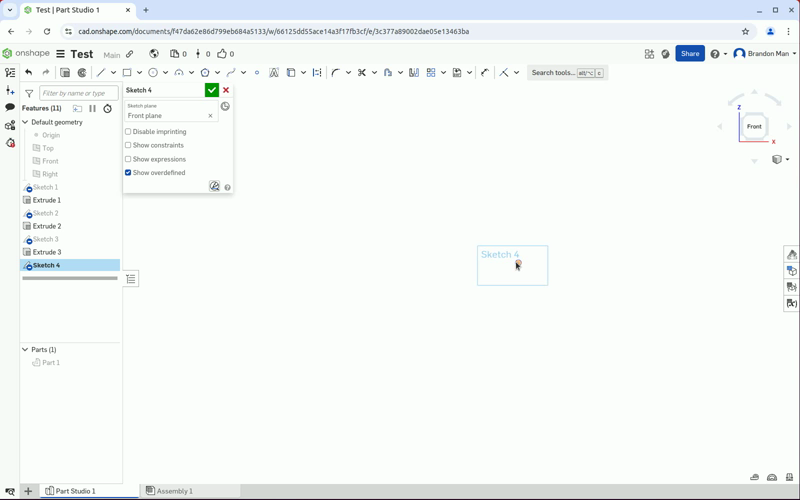
scroll(6)
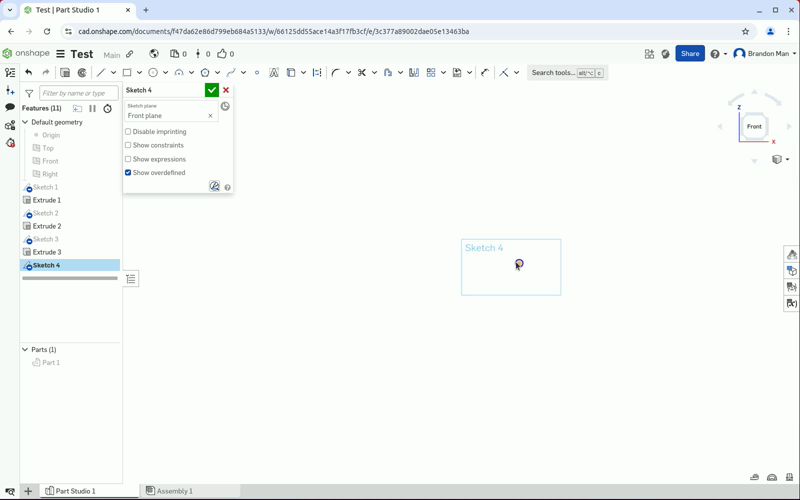
scroll(6)
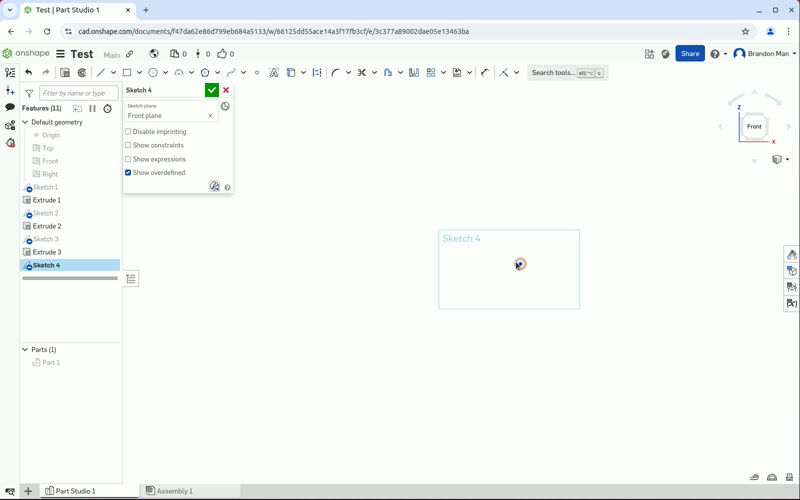
scroll(6)
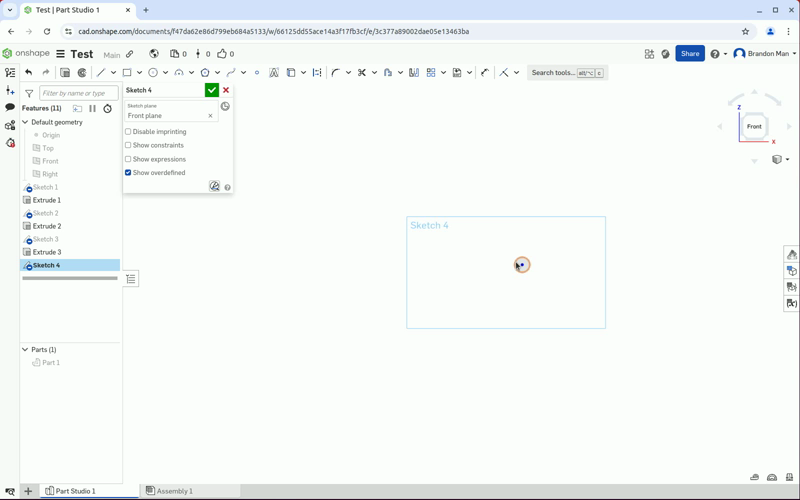
scroll(6)
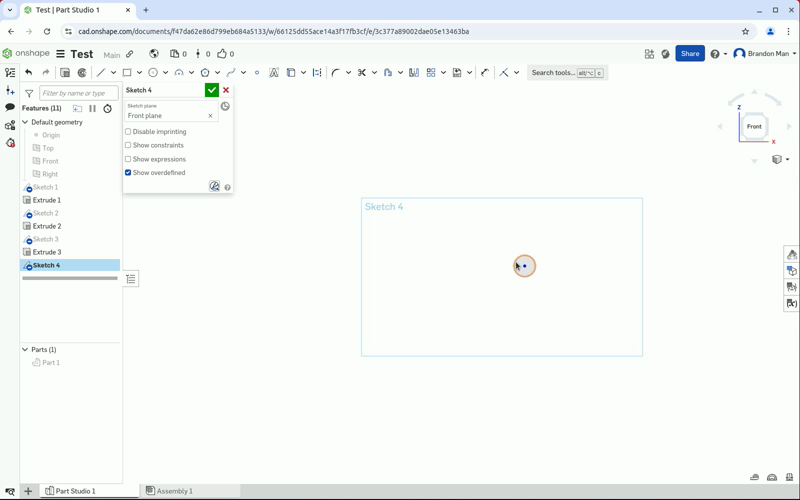
scroll(6)
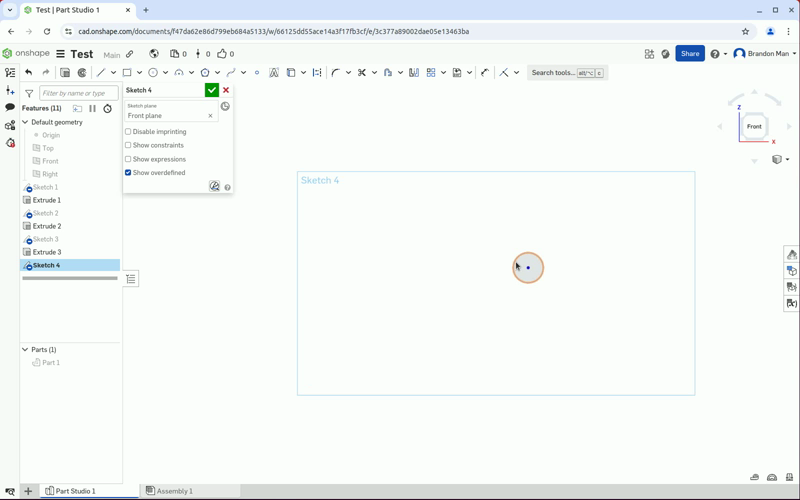
scroll(6)
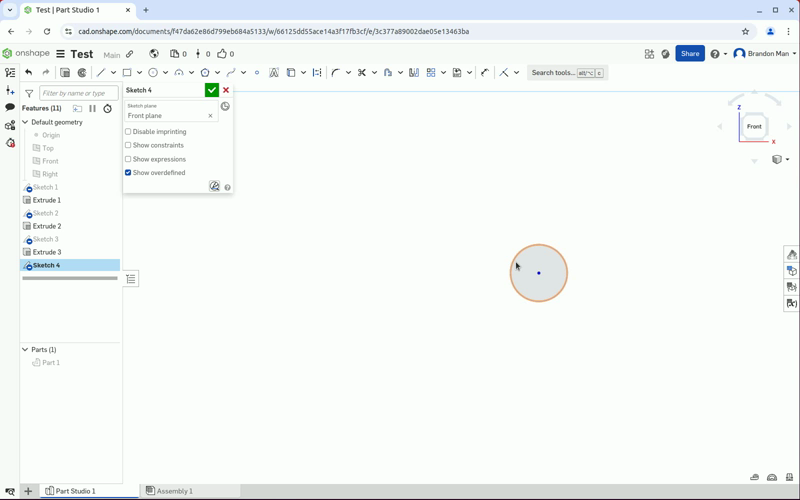
click(516, 261)
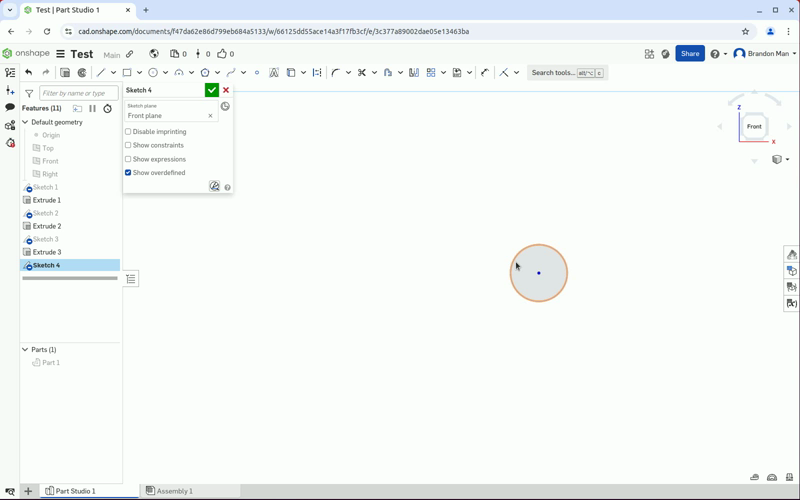
scroll(-6)
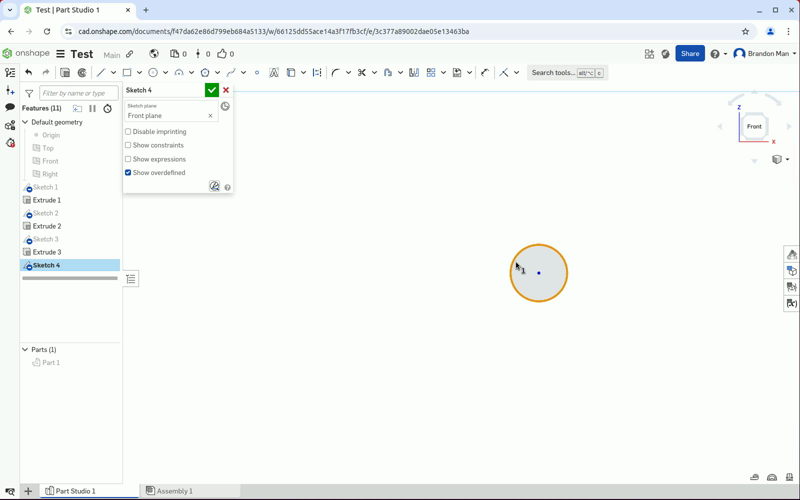
scroll(-6)
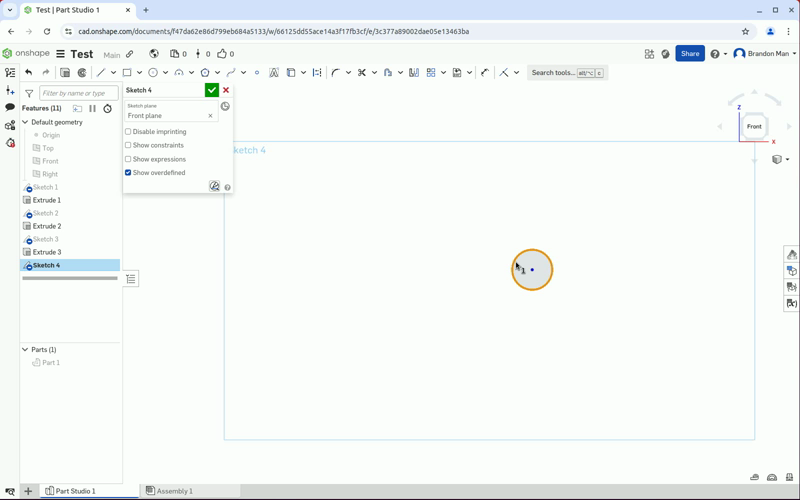
scroll(-6)
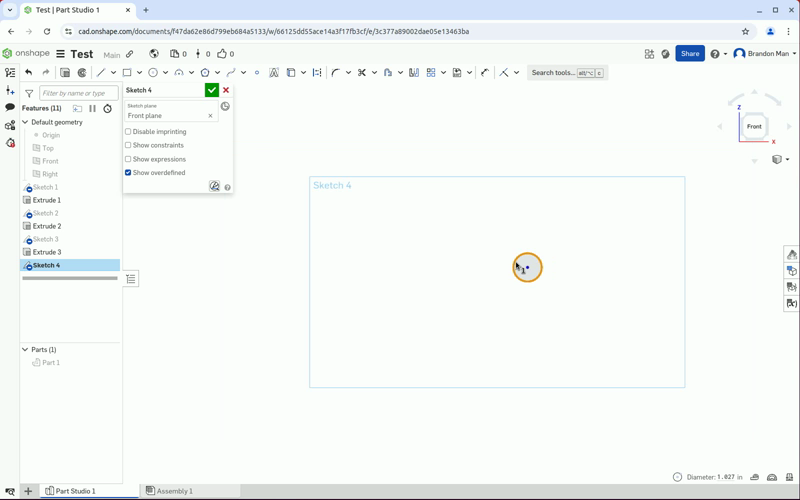
scroll(-6)
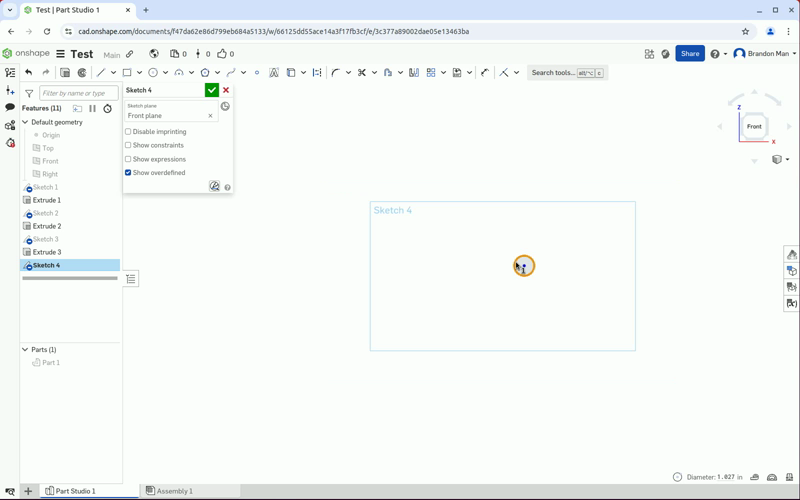
scroll(-6)
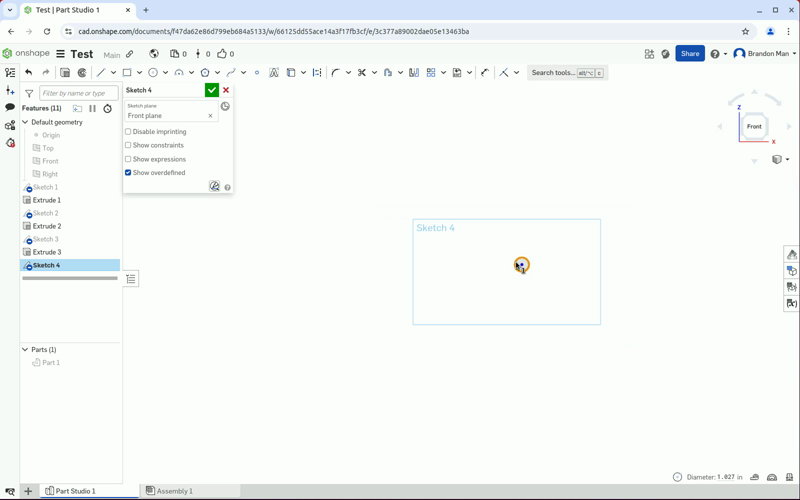
scroll(-6)
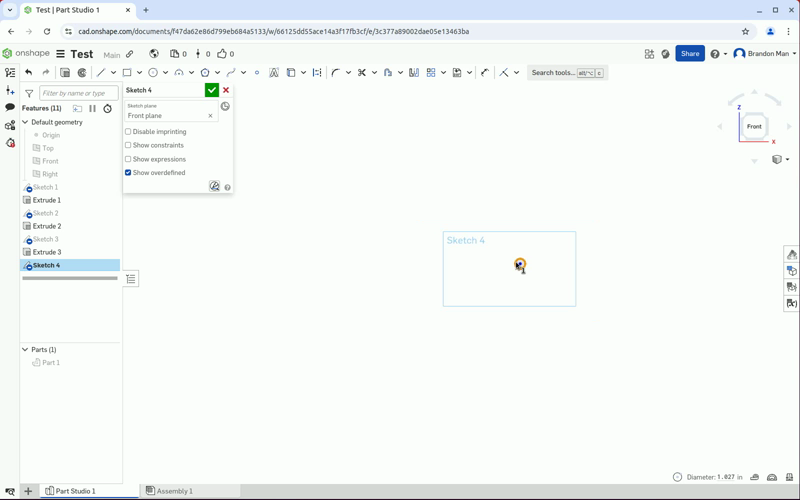
scroll(-6)
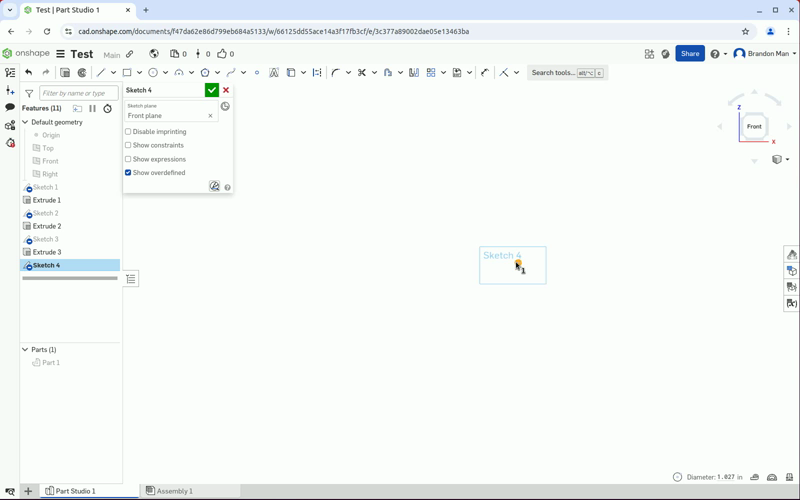
mouse_move(73, 352)
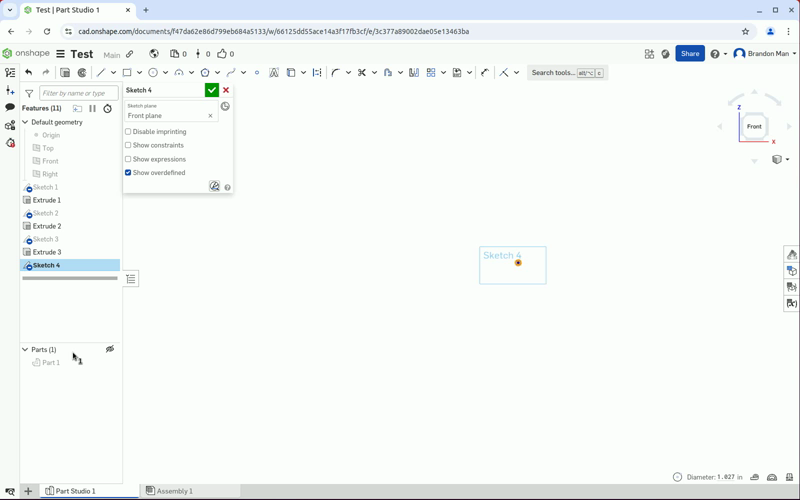
key(shift+y)
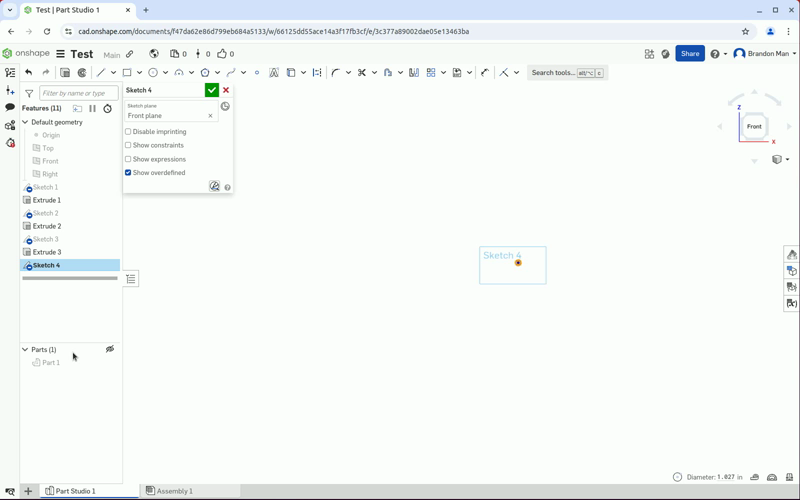
key(shift+e)
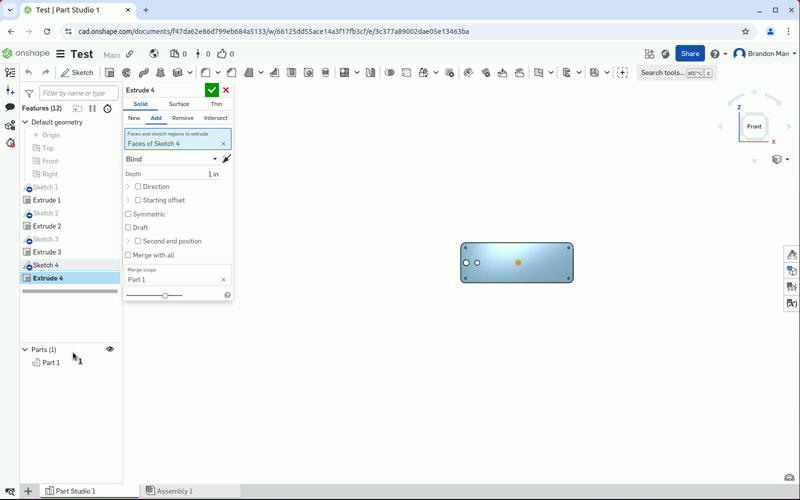
mouse_move(143, 106)
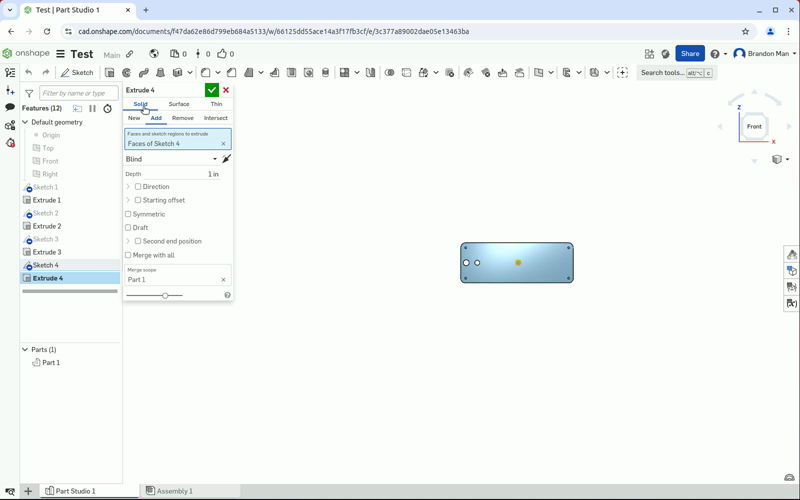
click(143, 106)
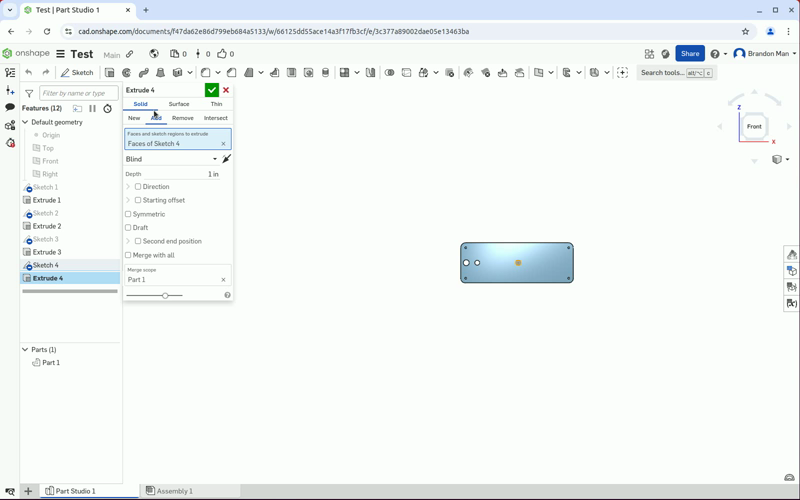
mouse_move(186, 120)
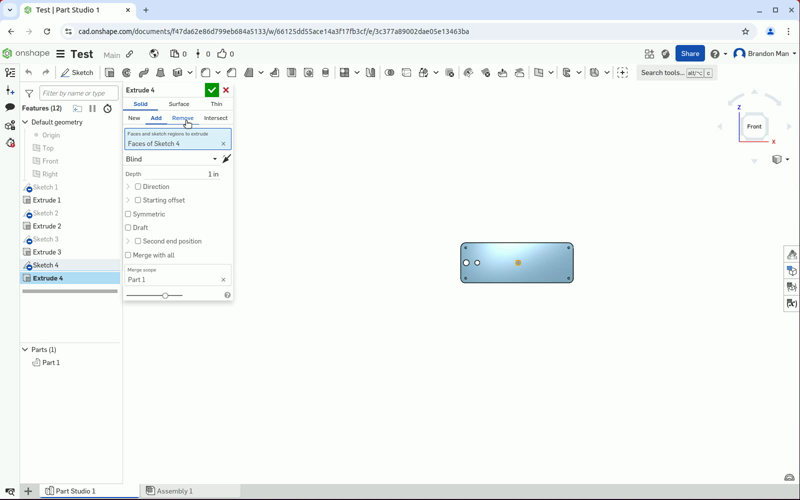
click(186, 120)
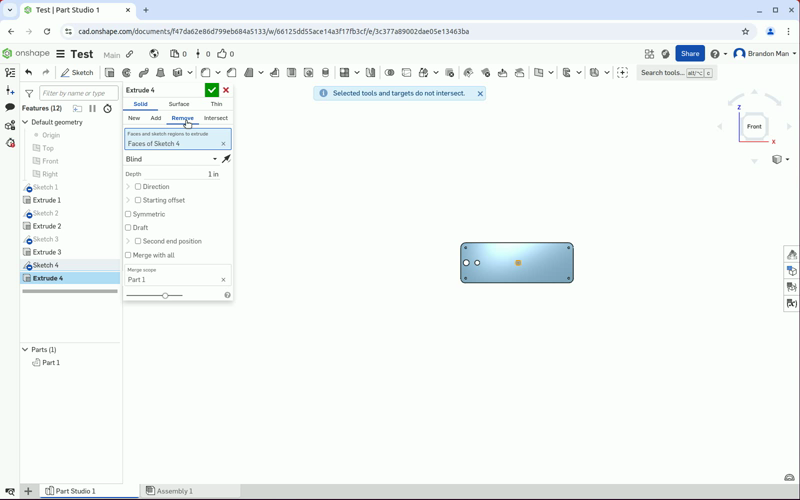
key(tab, 4)
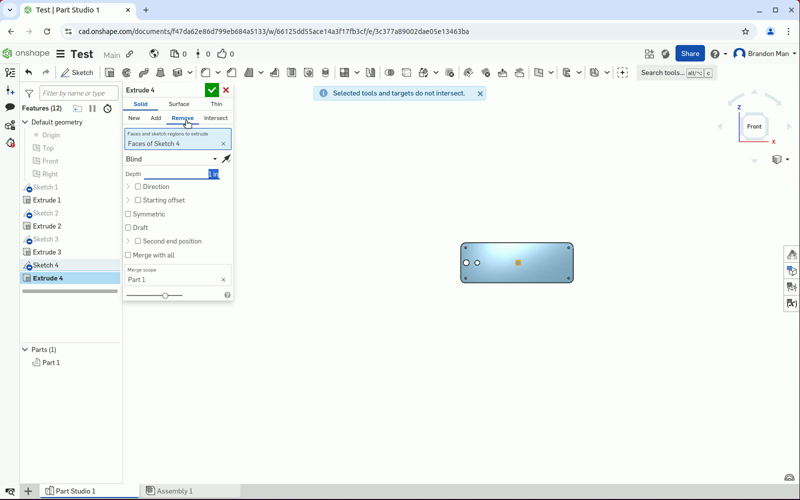
text(-2.166)
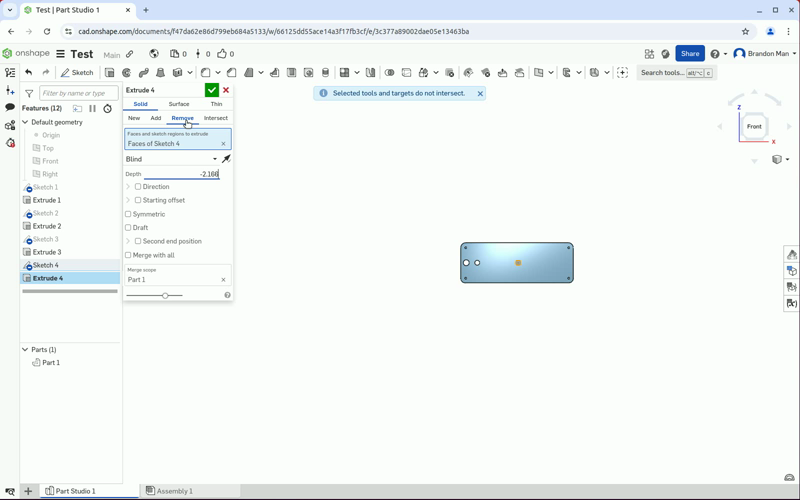
key(tab, 6)
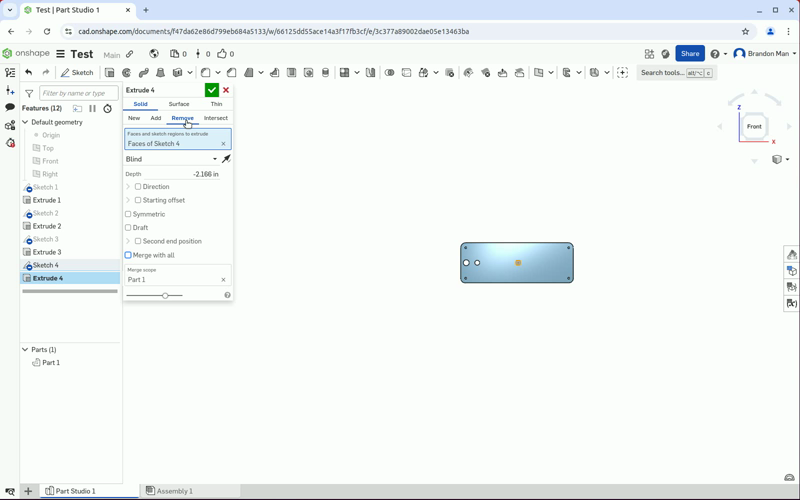
key(space)
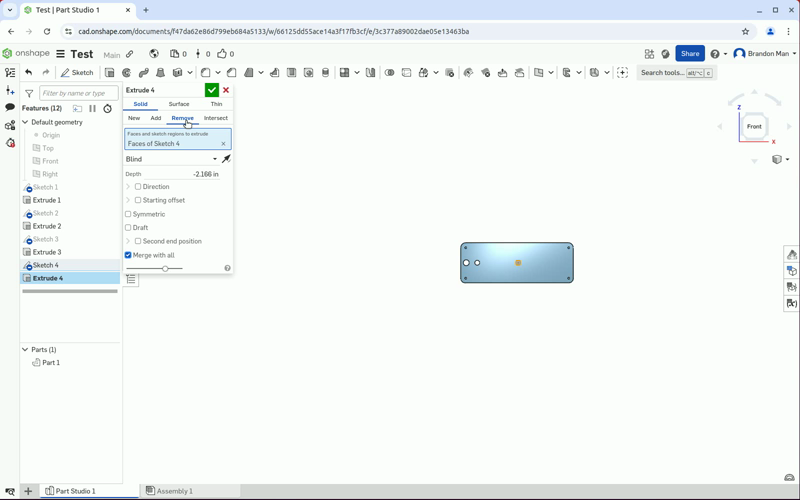
key(enter)
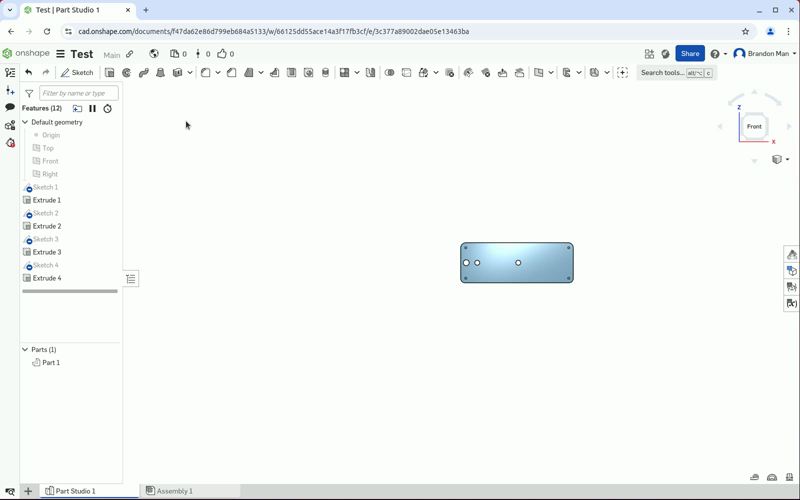
key(shift+h)
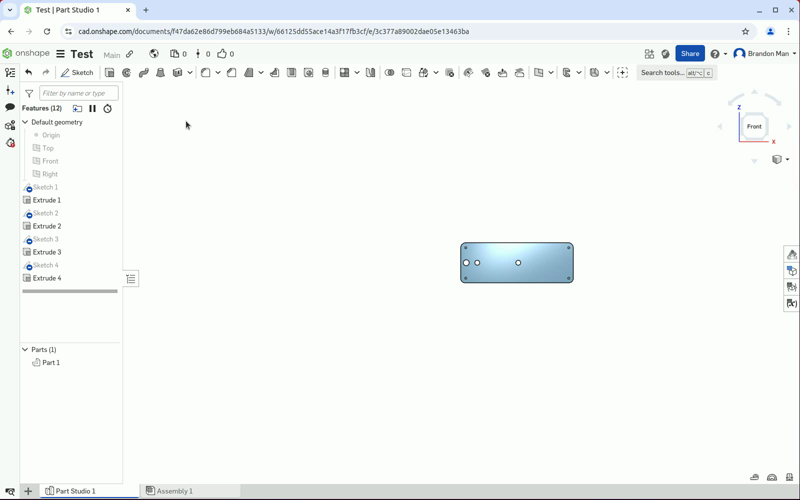
key(shift+h)
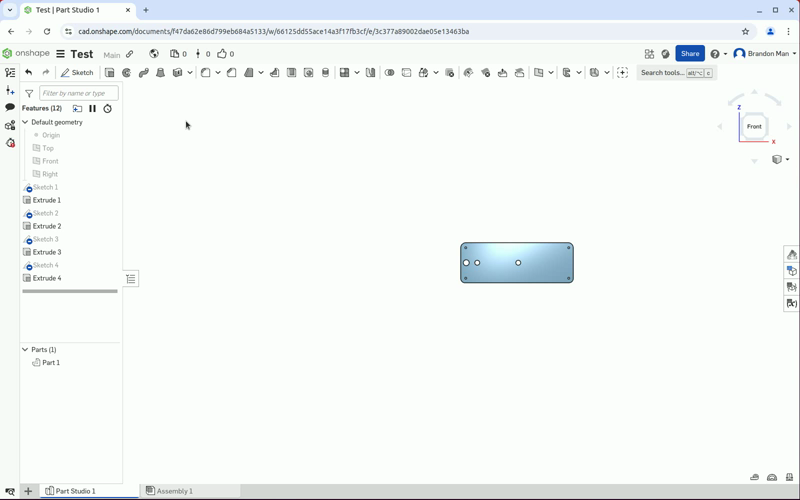
mouse_move(73, 189)
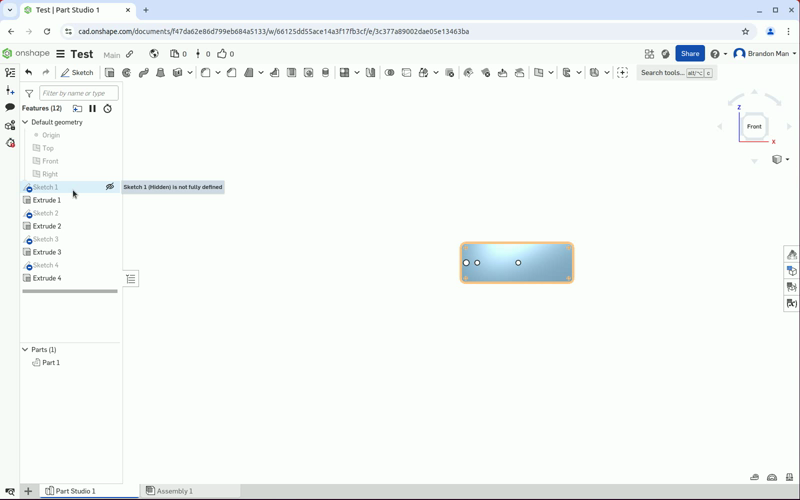
click(73, 189)
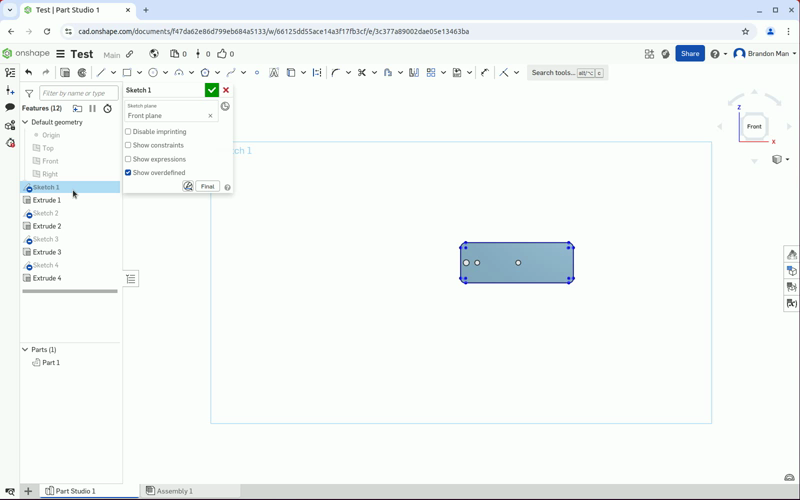
mouse_move(229, 92)
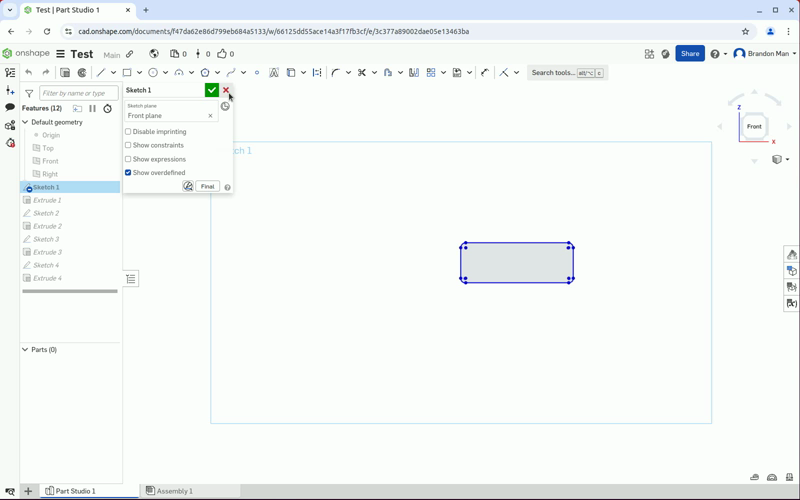
click(229, 92)
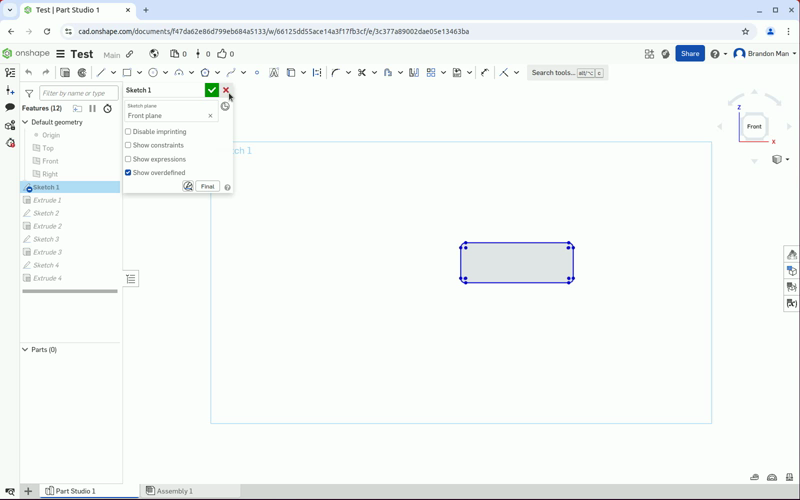
key(shift+s)
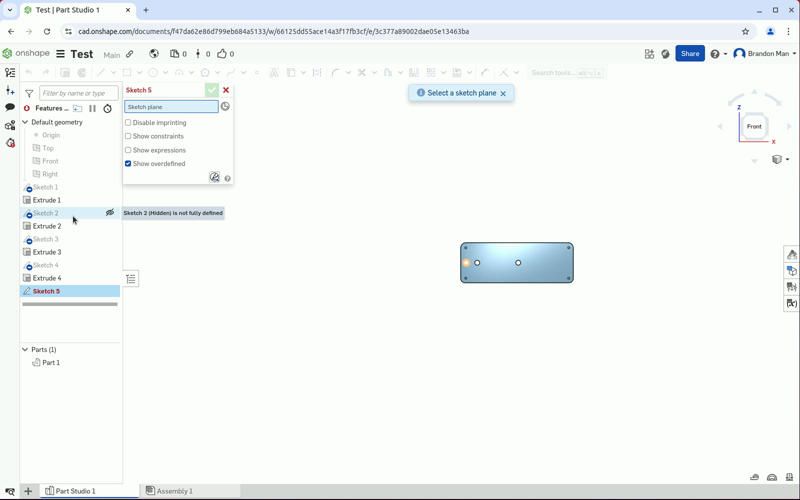
scroll(3)
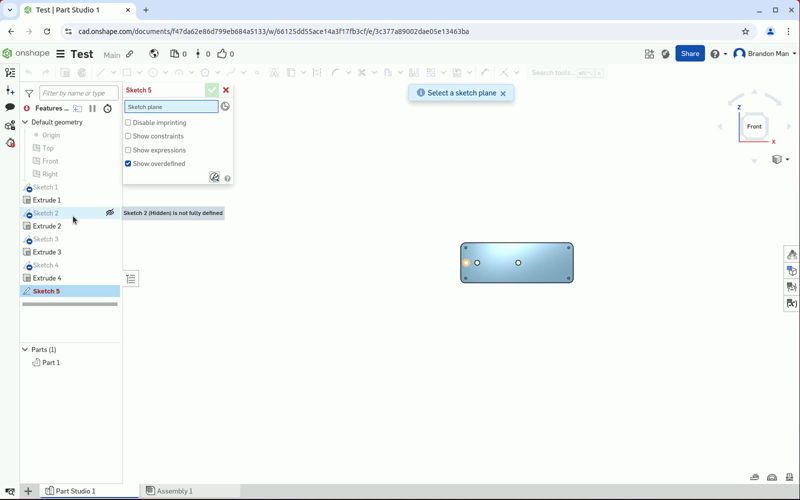
mouse_move(73, 163)
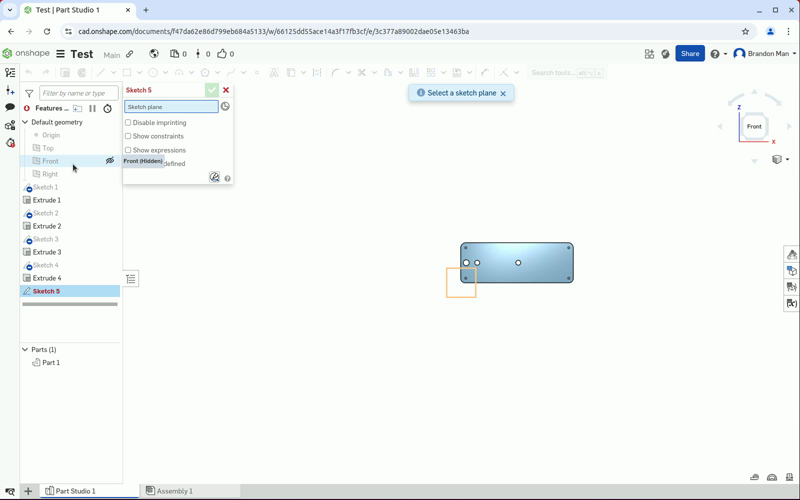
click(73, 163)
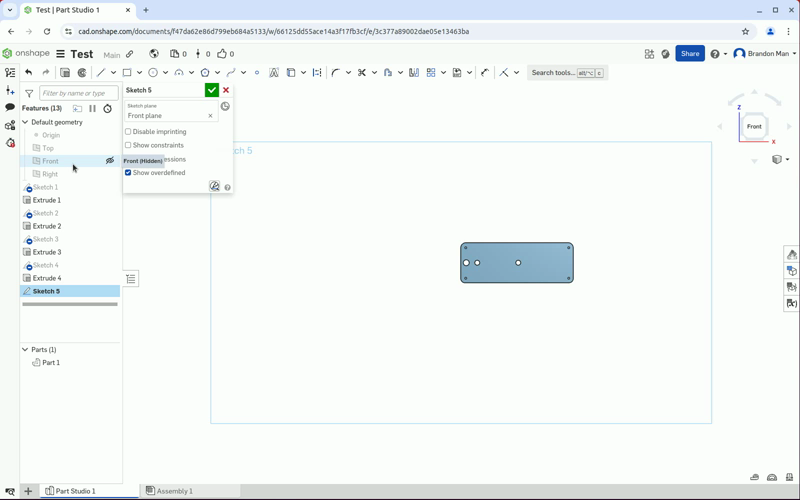
mouse_move(73, 352)
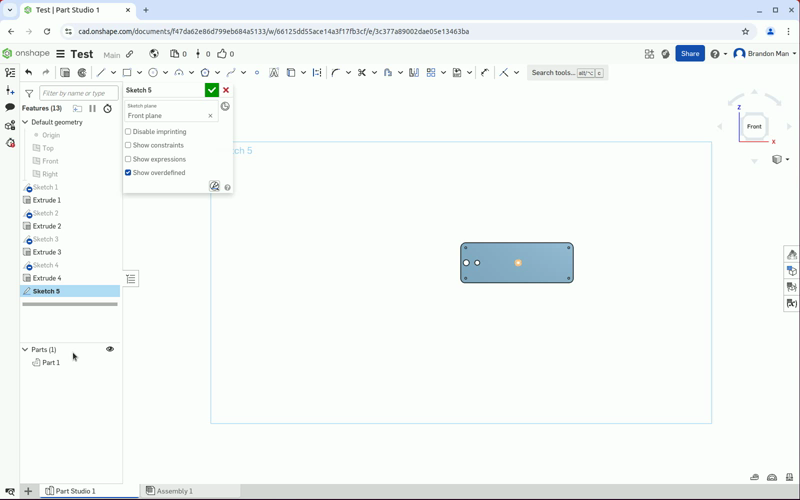
key(y)
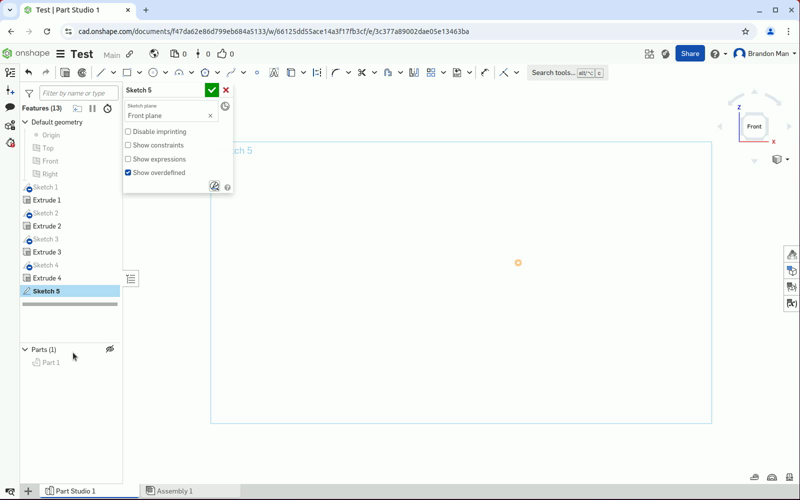
key(c)
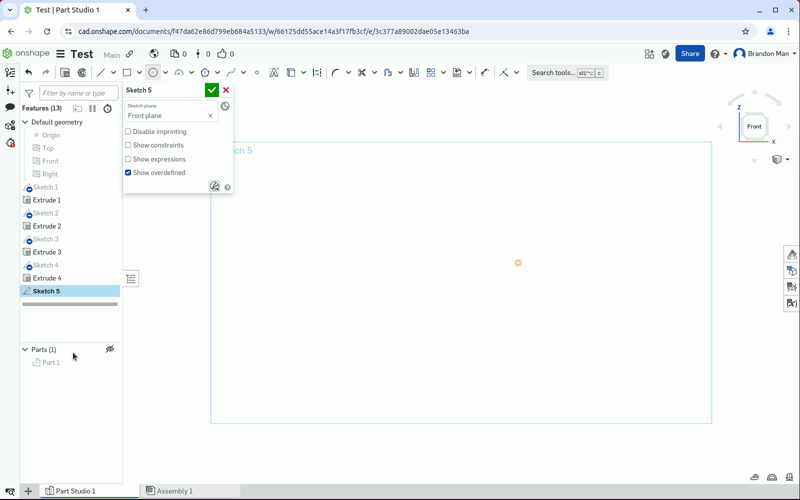
key_down(shift)
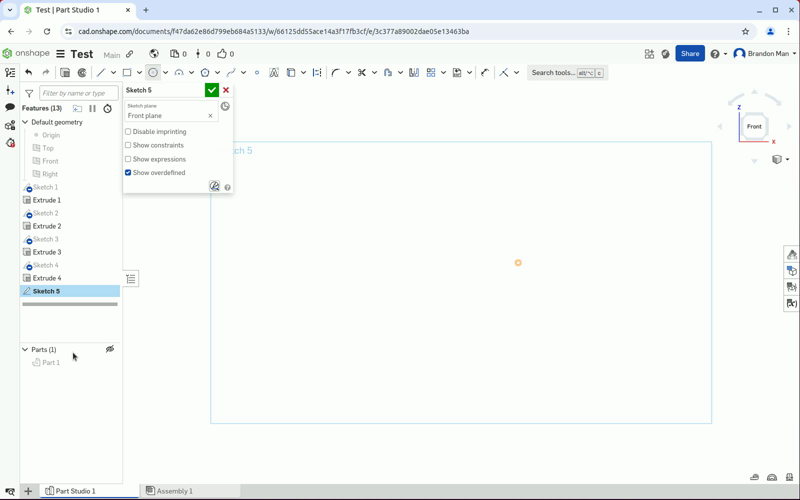
mouse_move(569, 262)
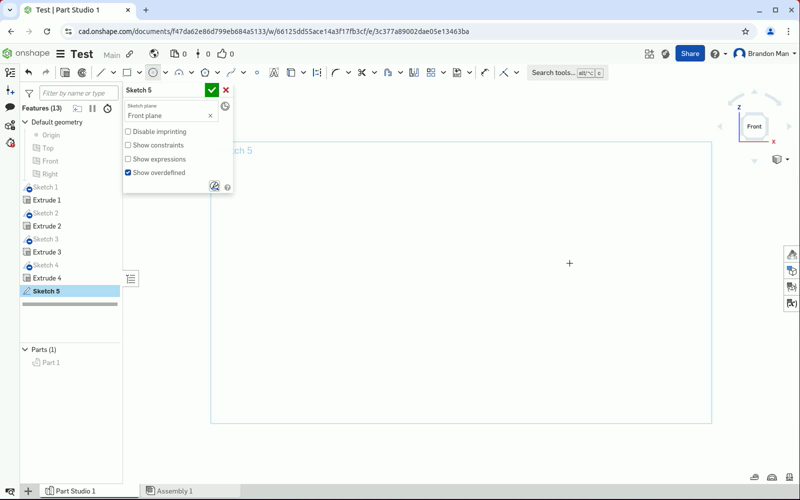
click(569, 262)
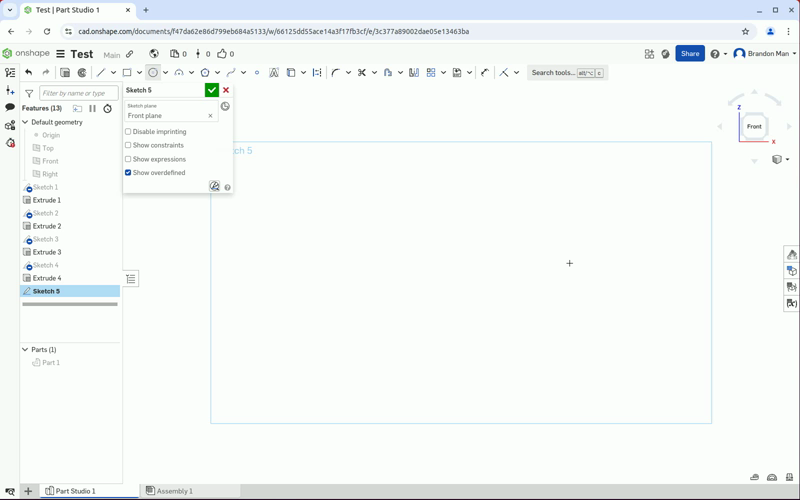
key_up(shift)
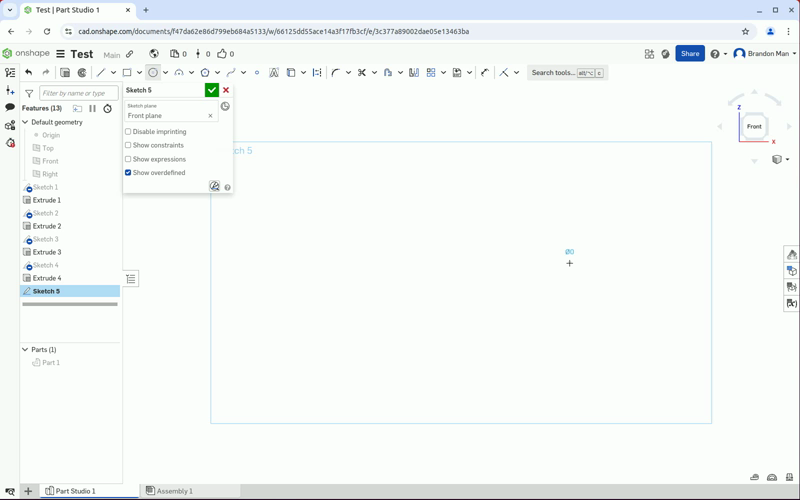
mouse_move(572, 262)
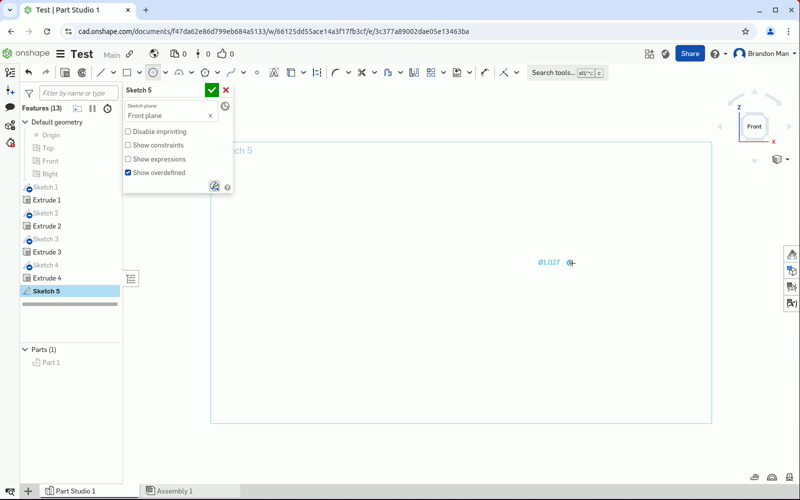
scroll(6)
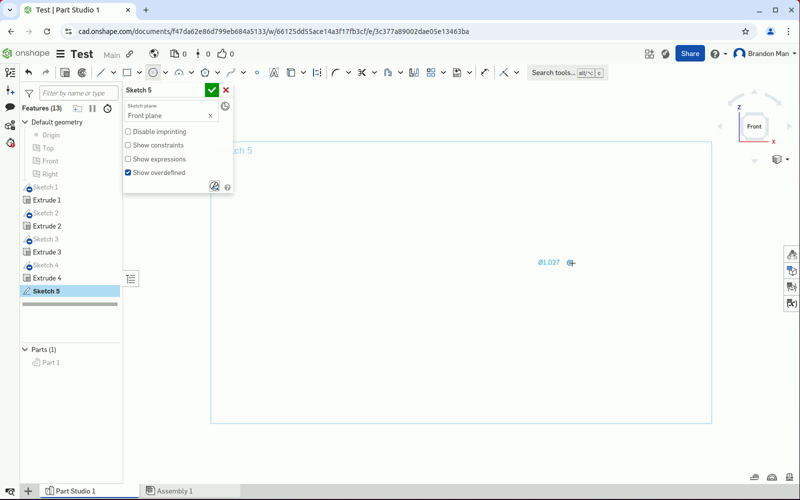
scroll(6)
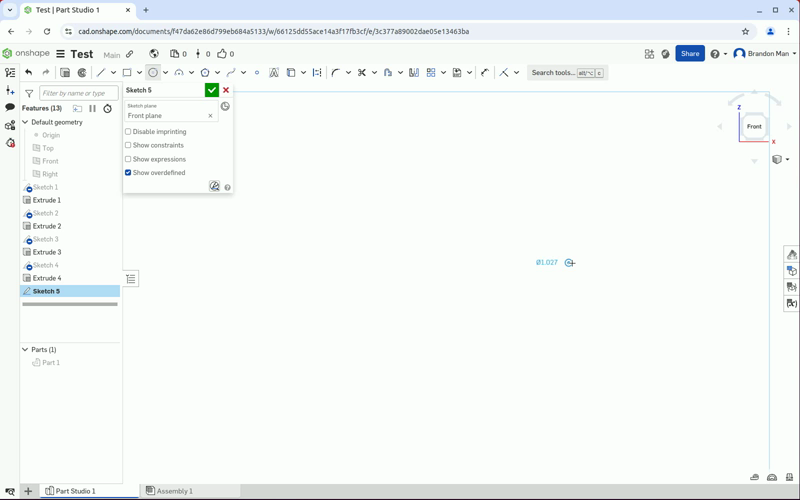
scroll(6)
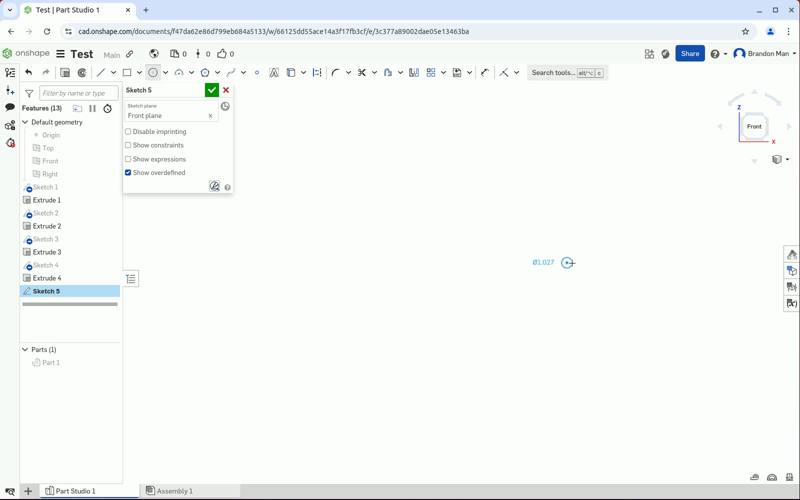
scroll(6)
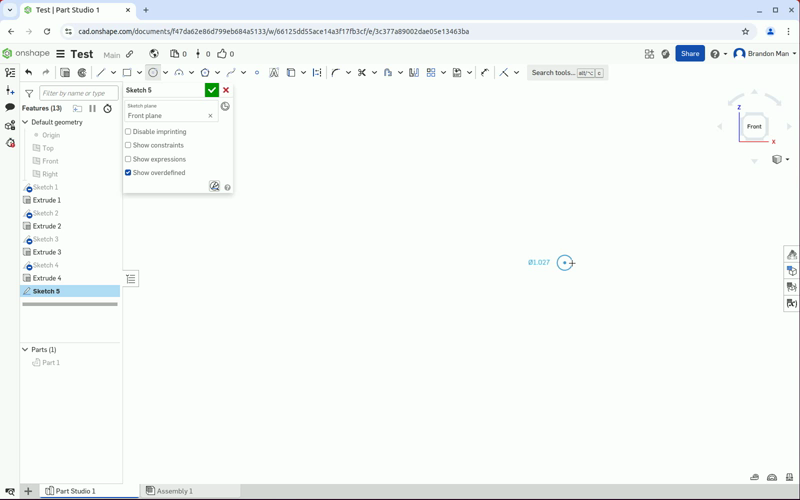
scroll(6)
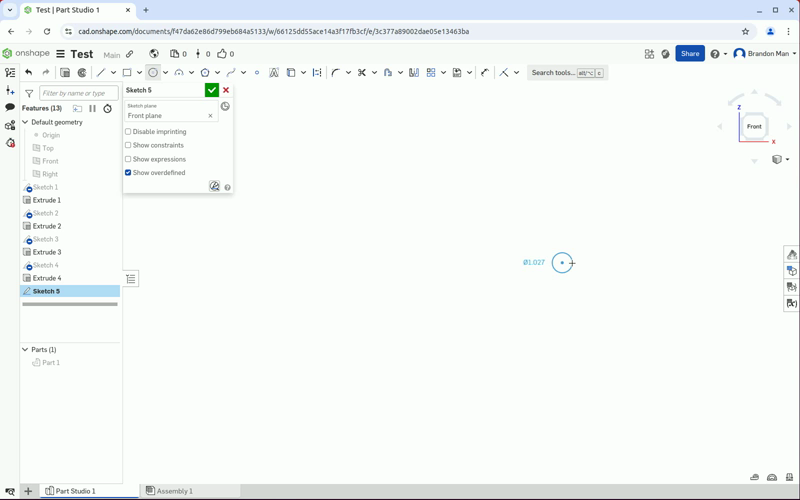
scroll(6)
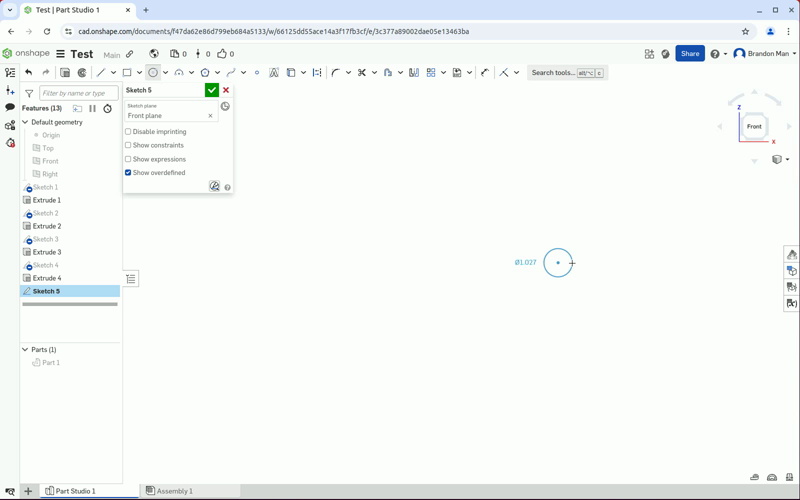
scroll(6)
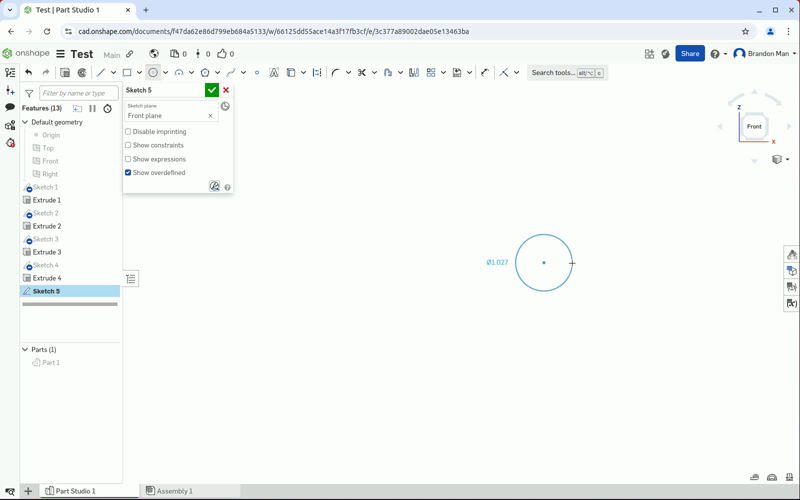
click(572, 262)
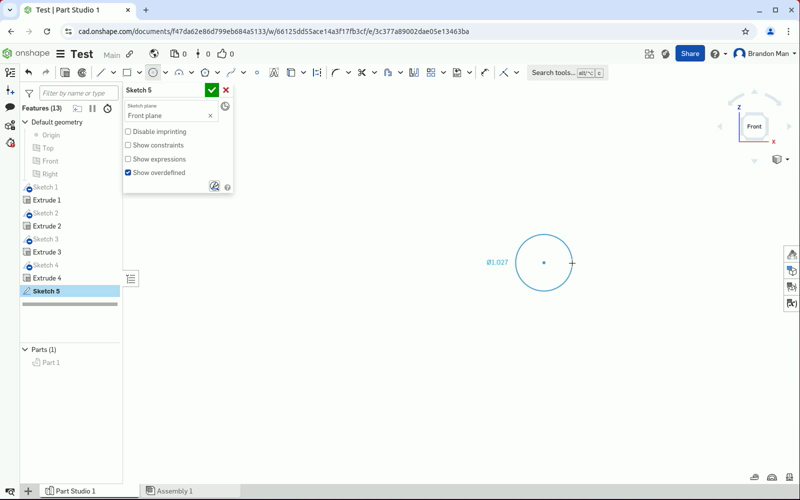
scroll(-6)
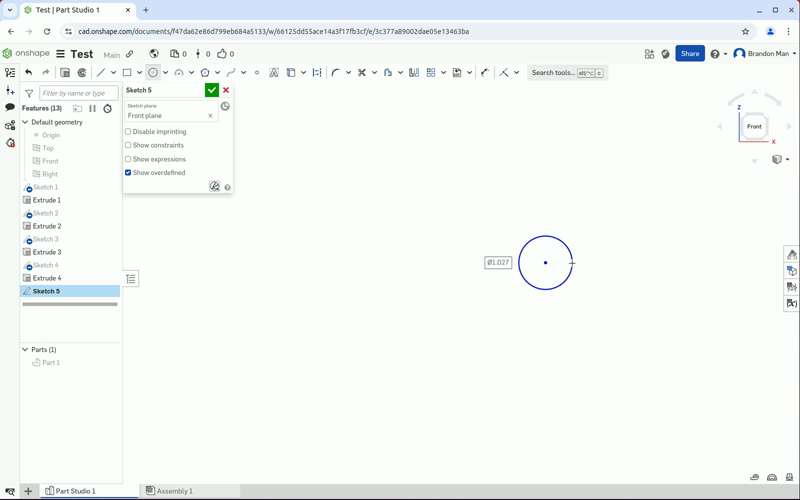
scroll(-6)
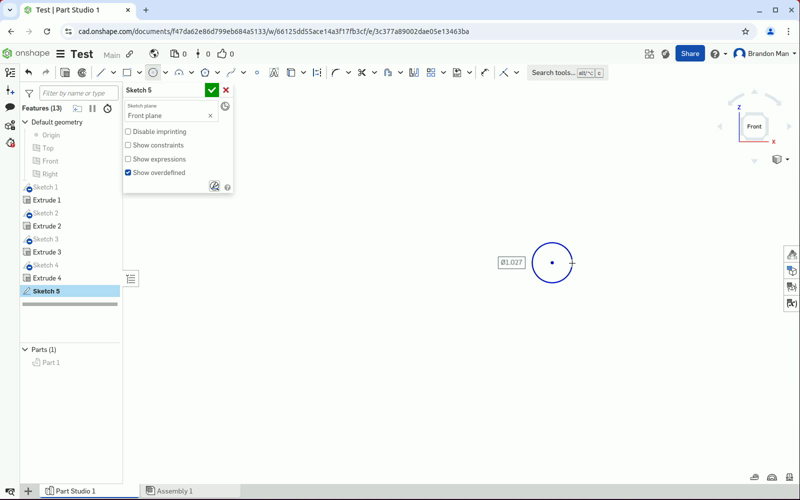
scroll(-6)
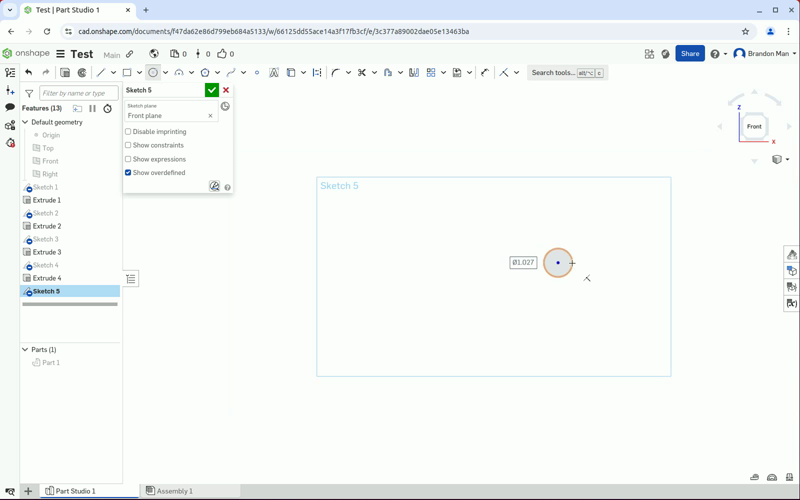
scroll(-6)
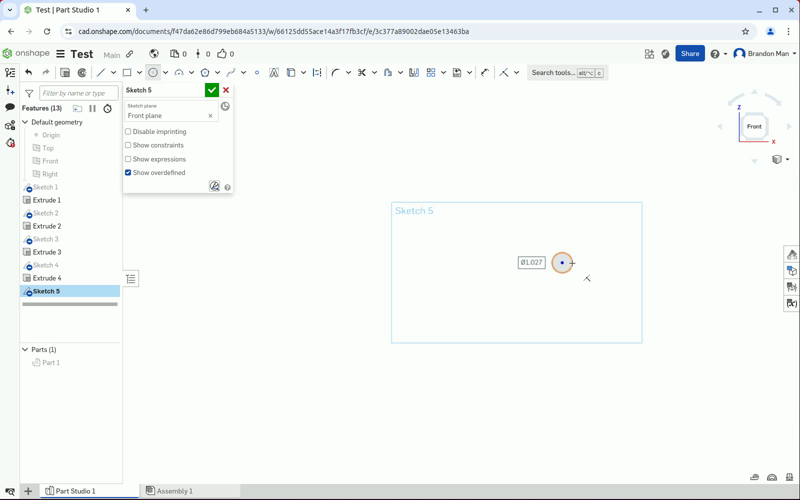
scroll(-6)
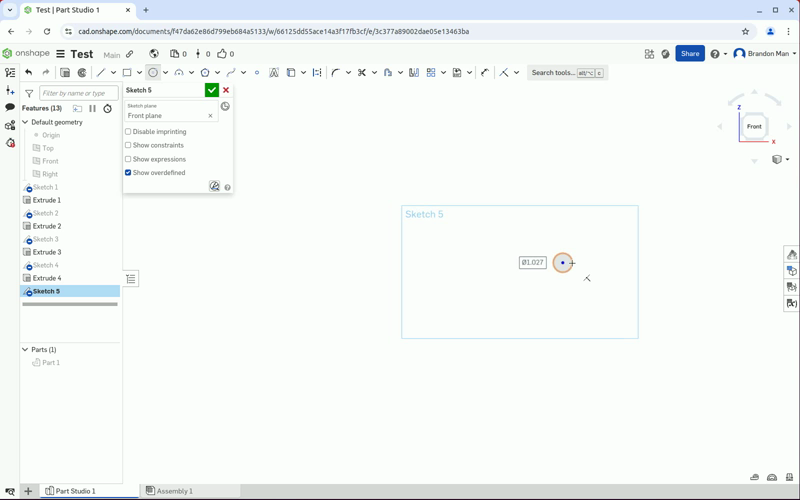
scroll(-6)
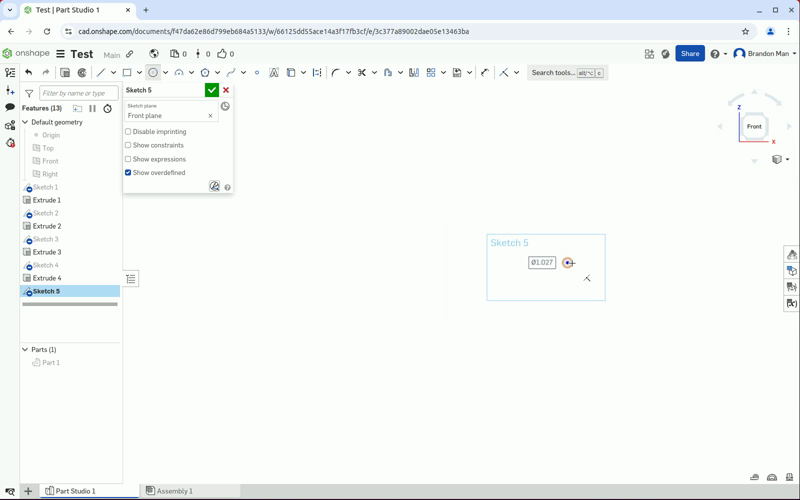
scroll(-6)
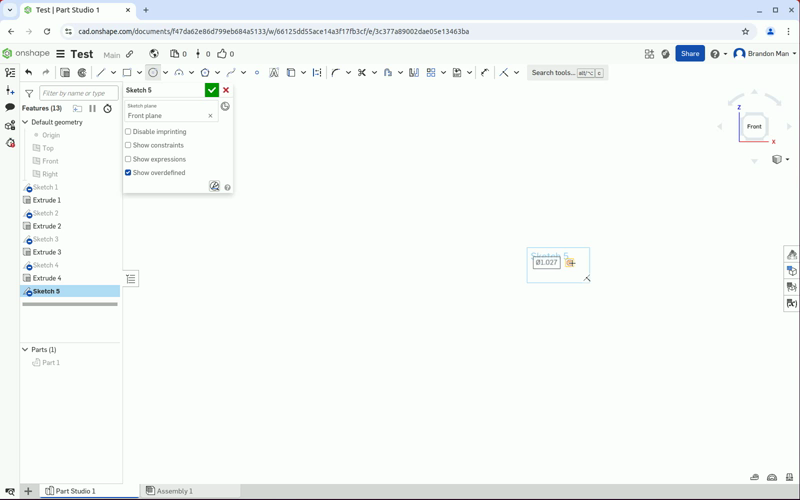
key(esc)
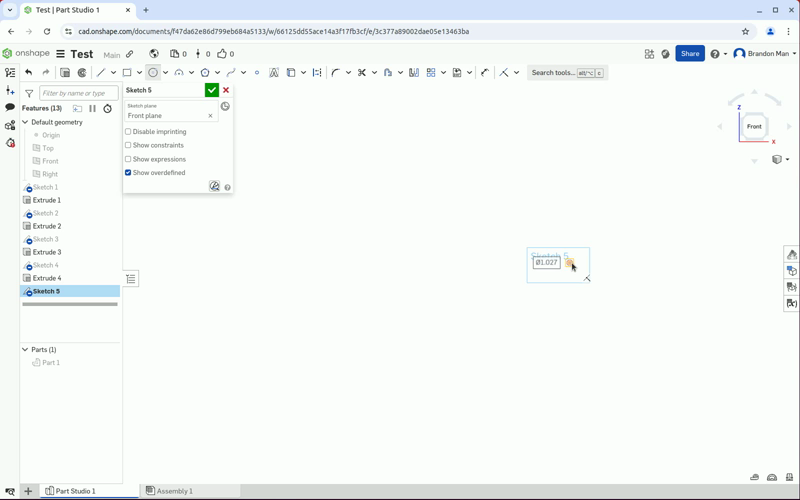
mouse_move(571, 262)
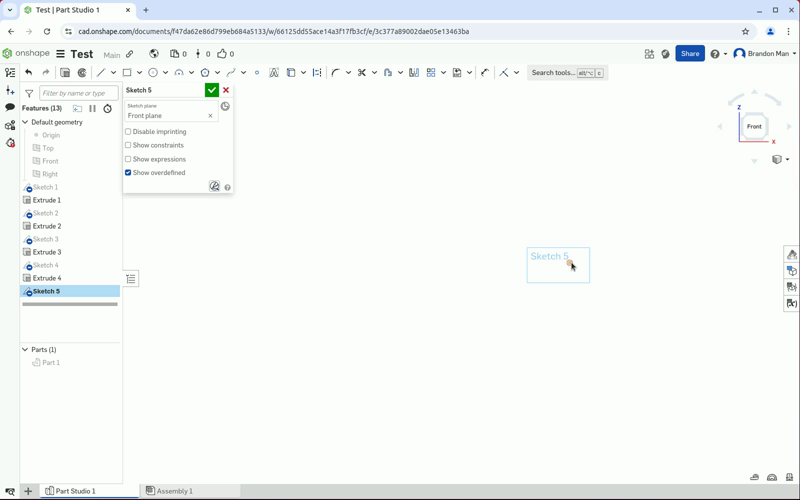
scroll(6)
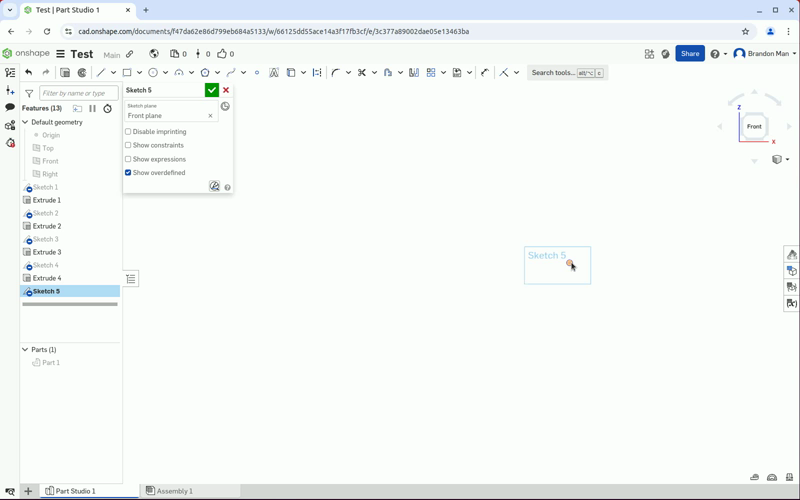
scroll(6)
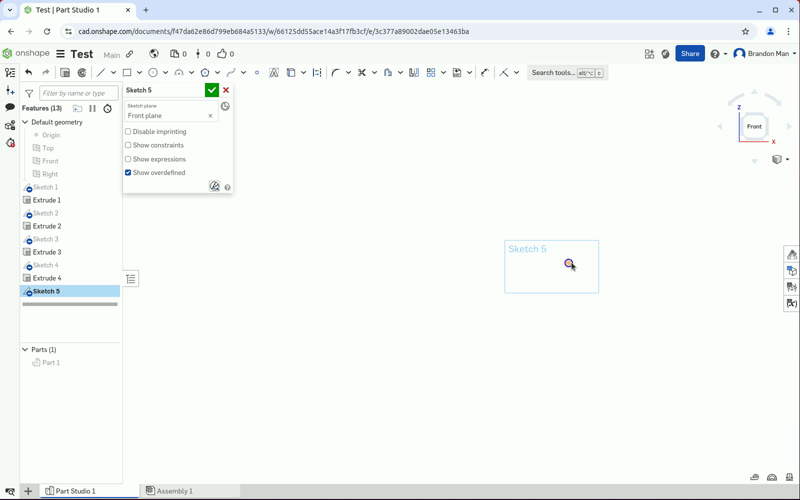
scroll(6)
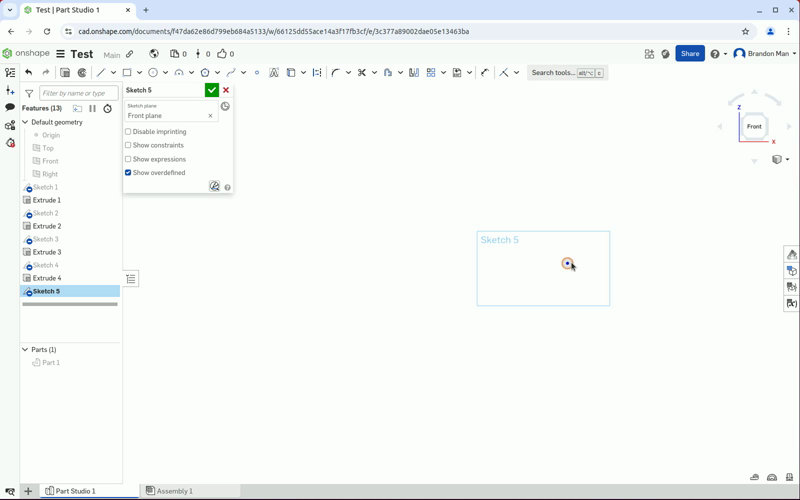
scroll(6)
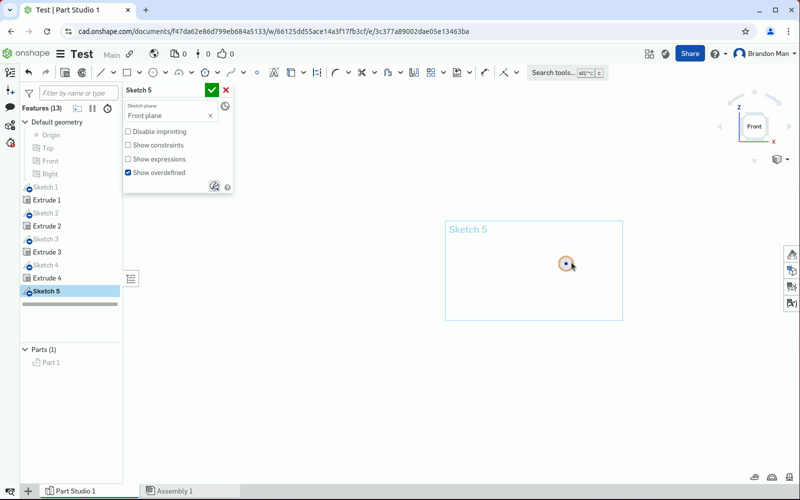
scroll(6)
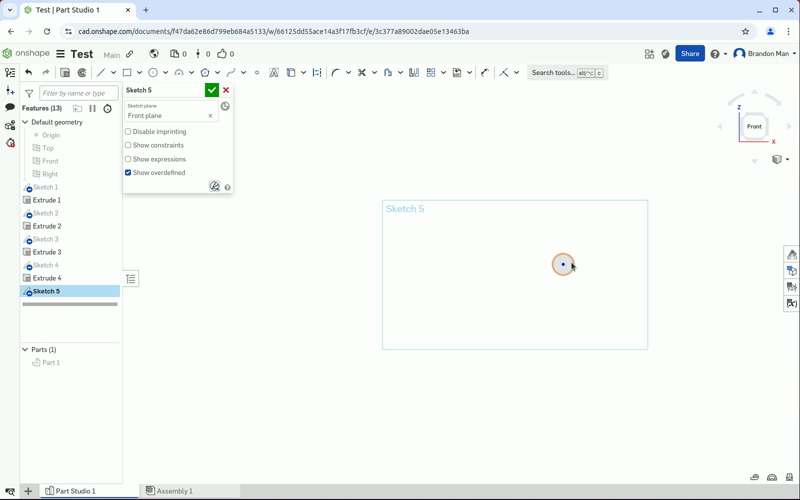
scroll(6)
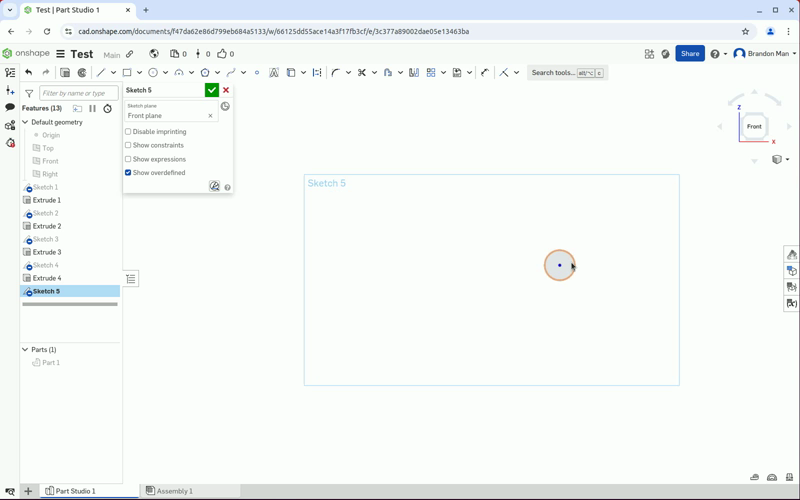
scroll(6)
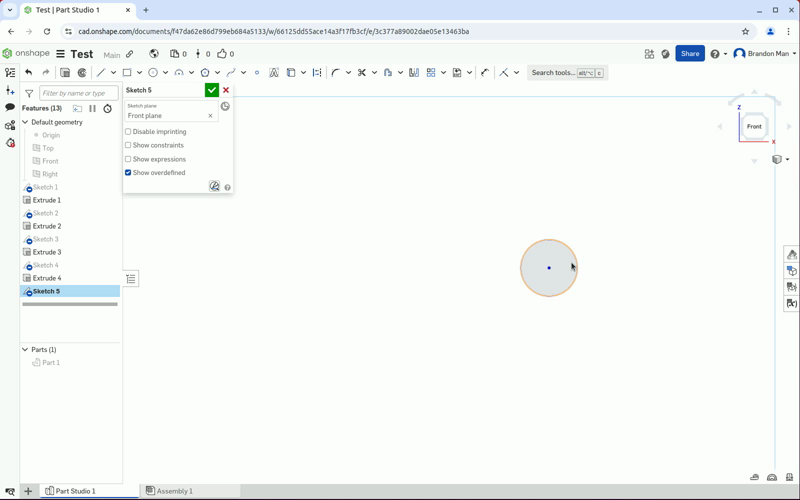
click(571, 262)
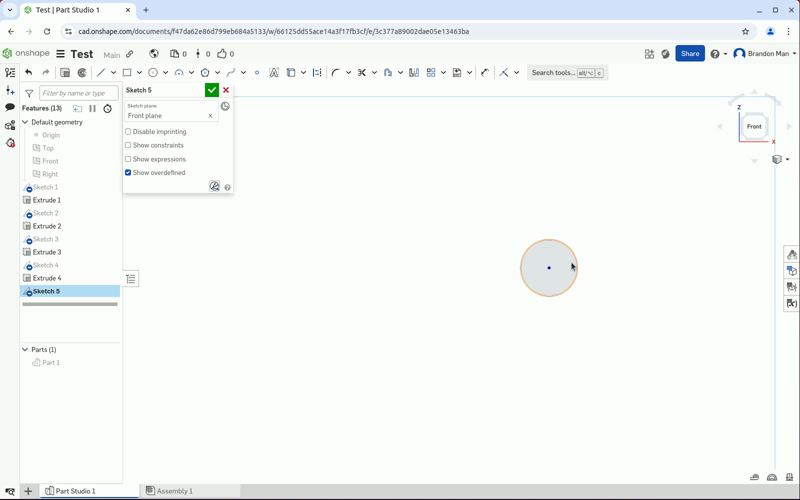
scroll(-6)
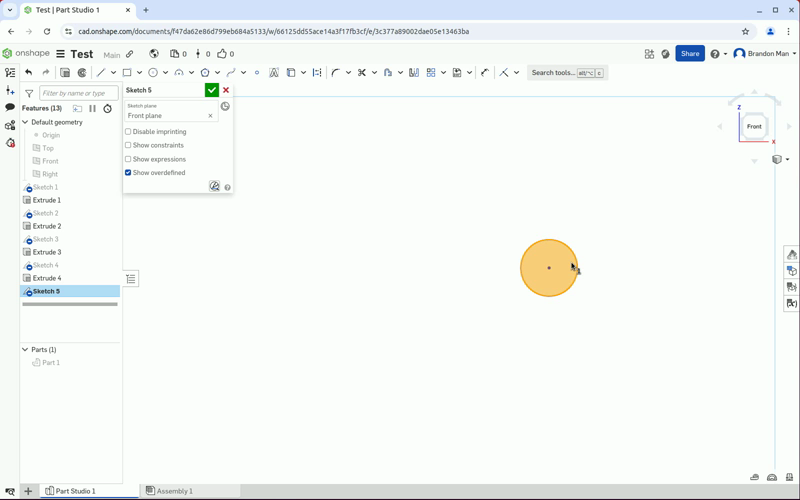
scroll(-6)
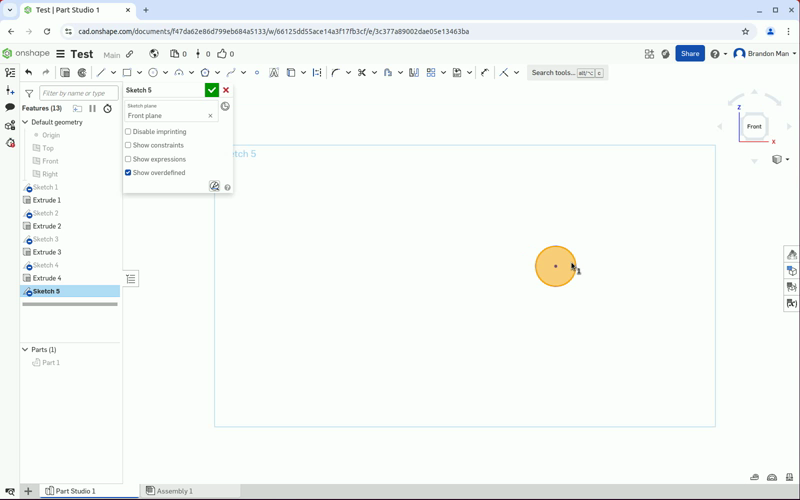
scroll(-6)
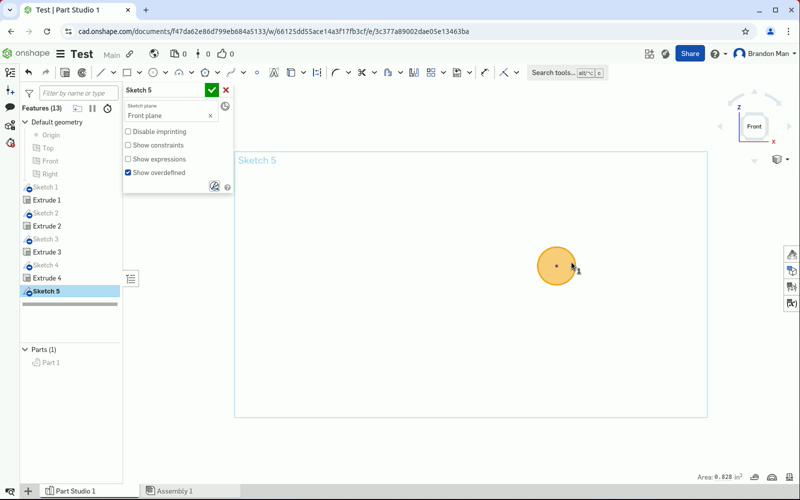
scroll(-6)
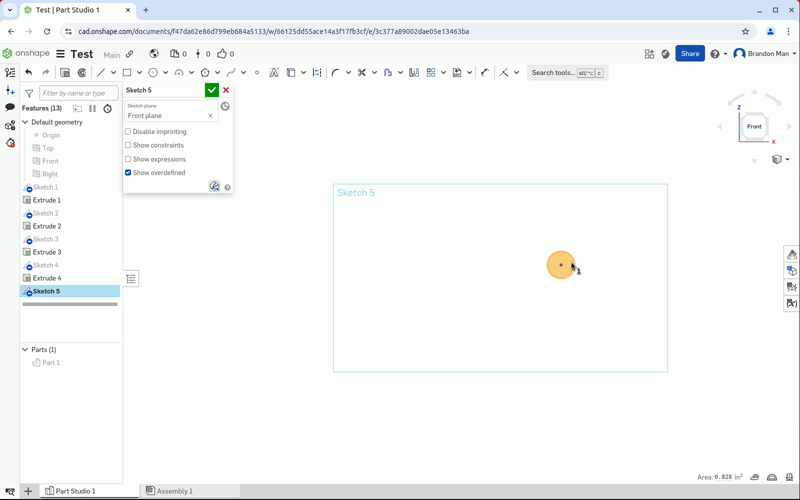
scroll(-6)
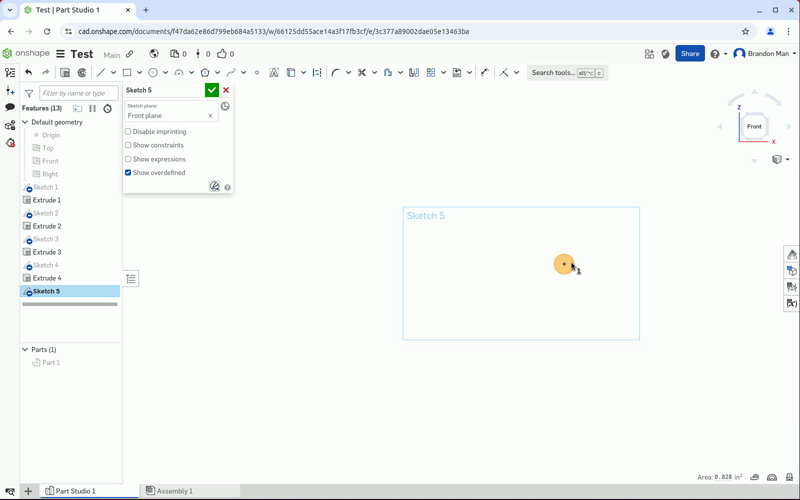
scroll(-6)
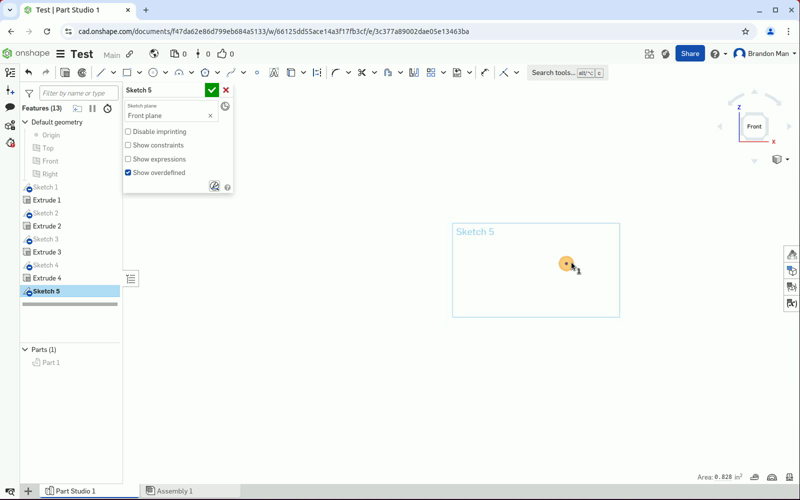
scroll(-6)
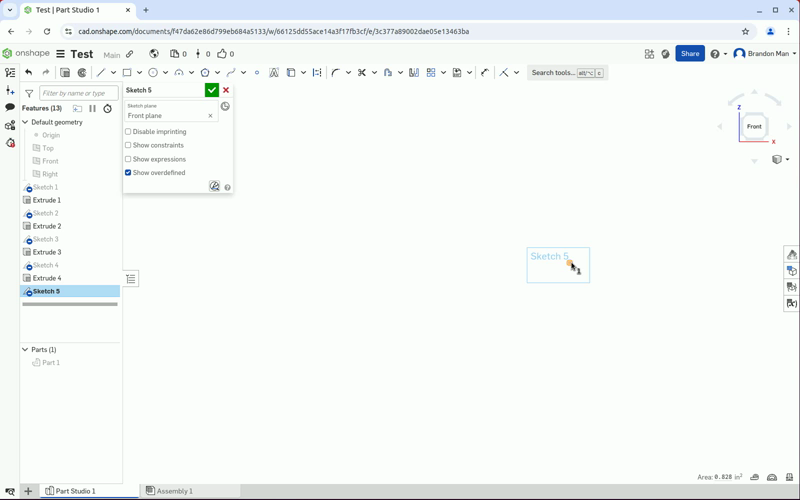
mouse_move(73, 352)
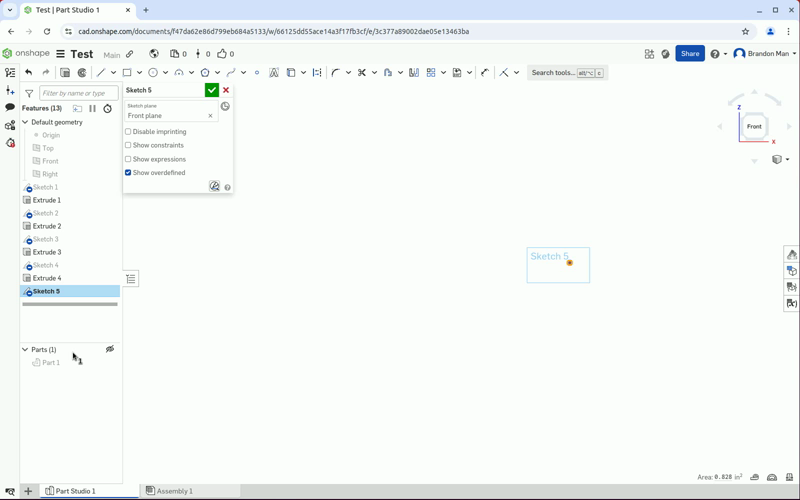
key(shift+y)
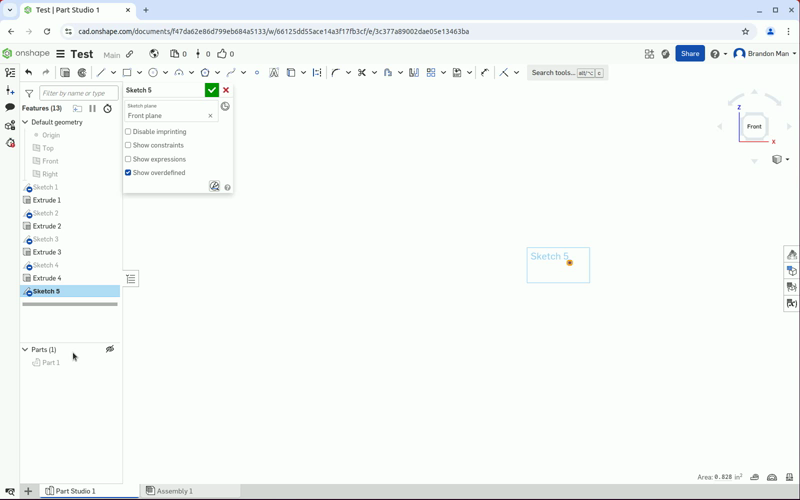
key(shift+e)
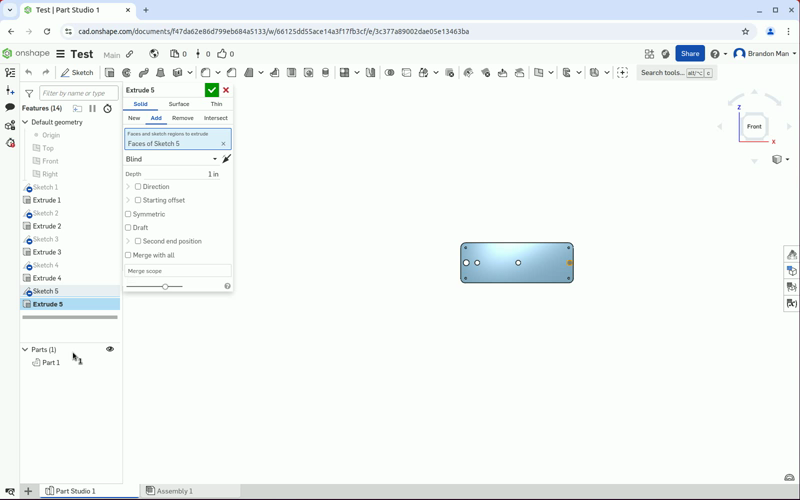
mouse_move(143, 106)
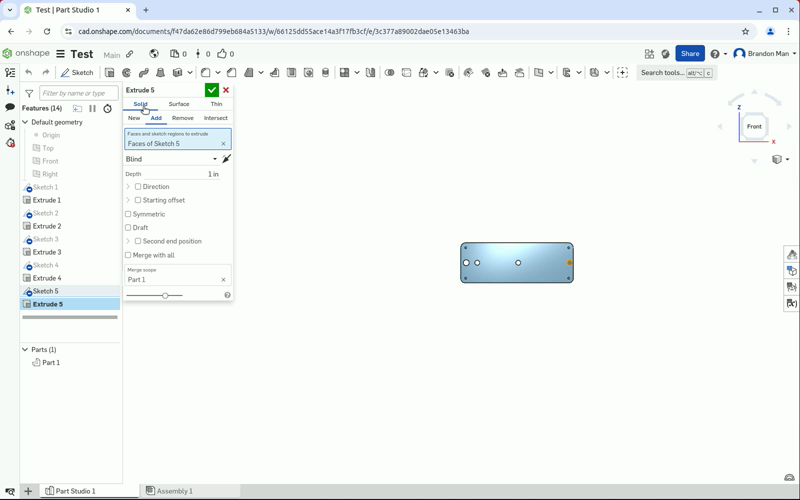
click(143, 106)
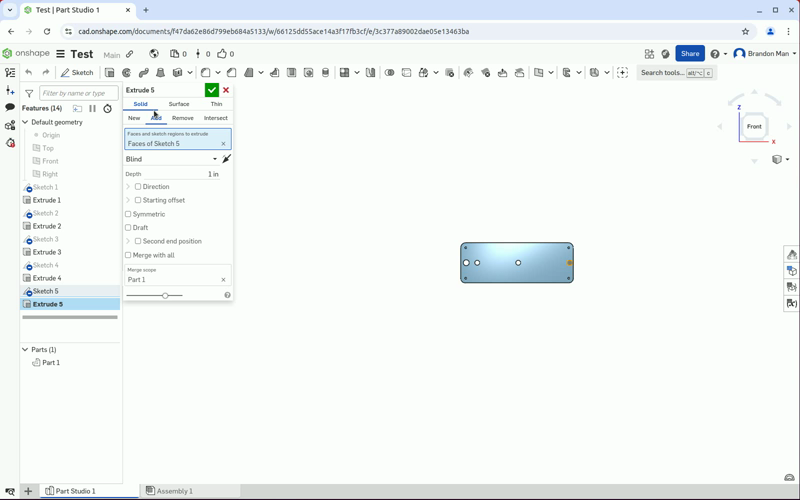
mouse_move(186, 120)
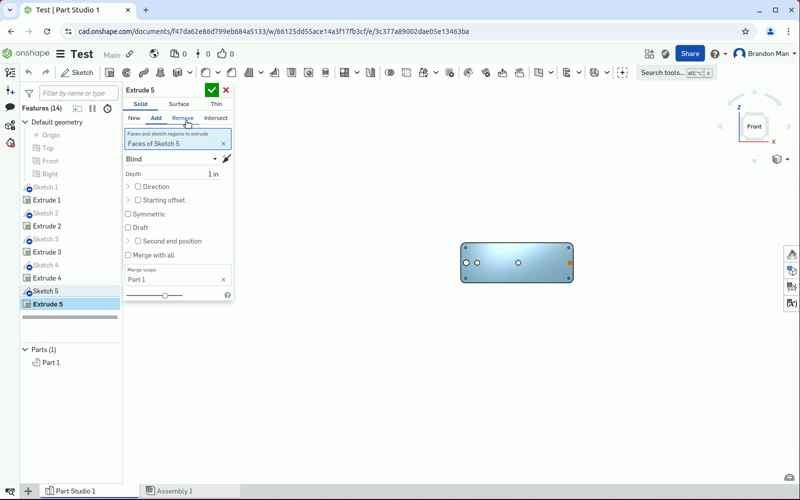
click(186, 120)
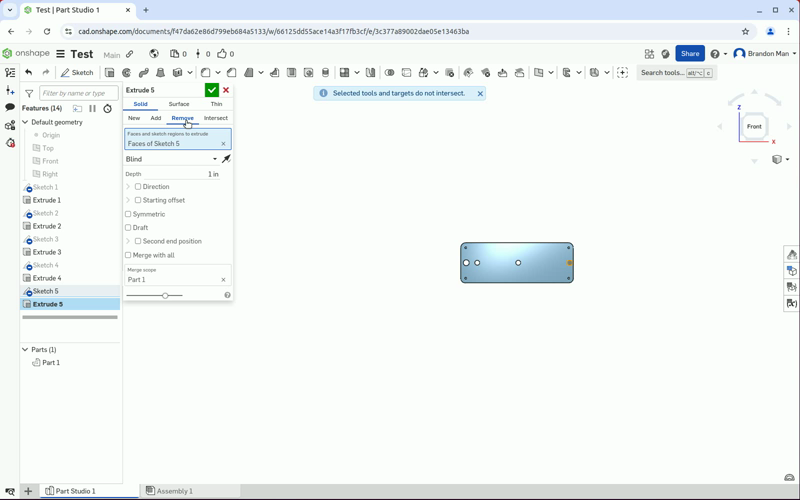
key(tab, 4)
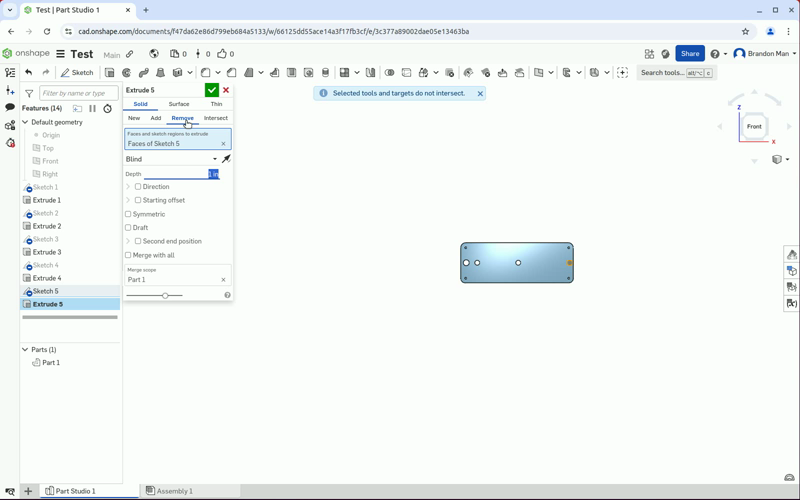
text(-2.166)
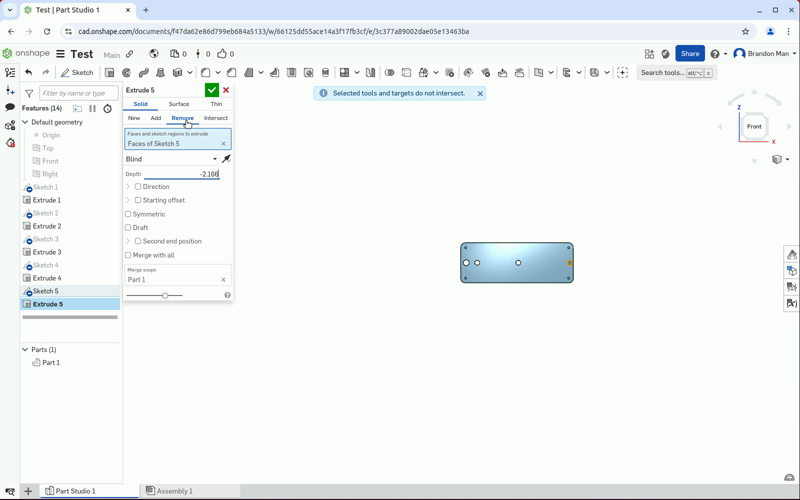
key(tab, 6)
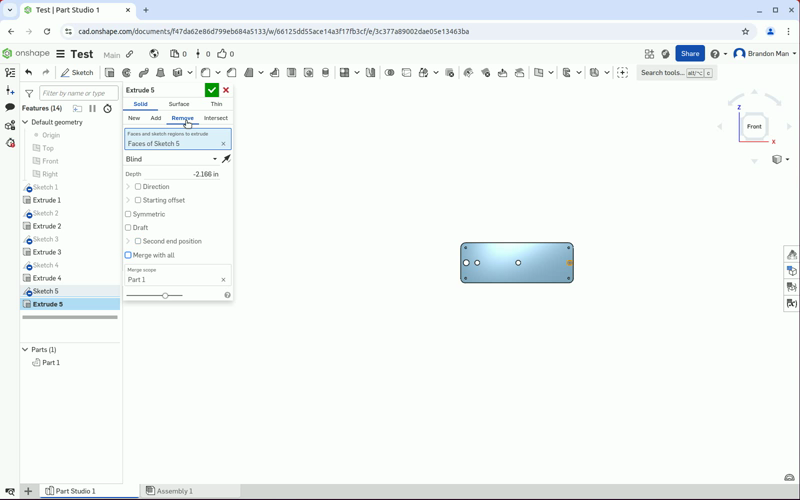
key(space)
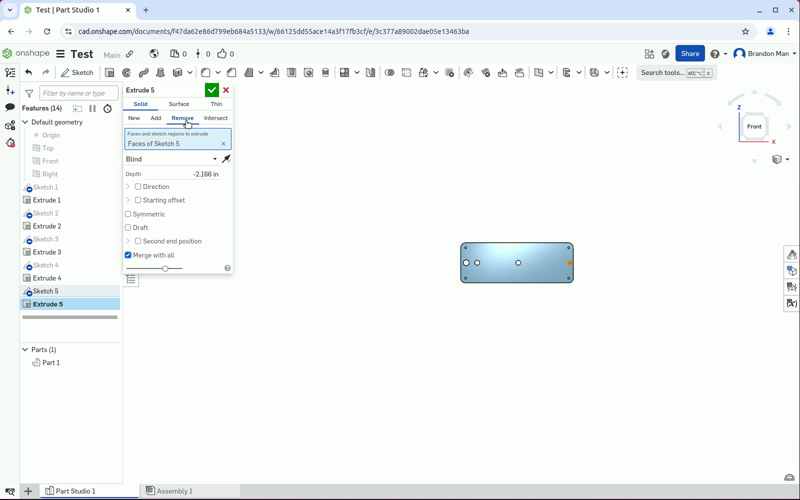
key(enter)
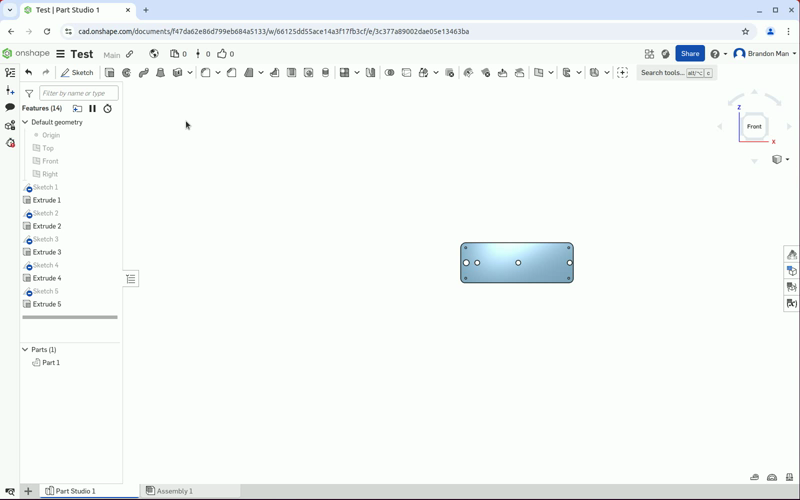
key(shift+h)
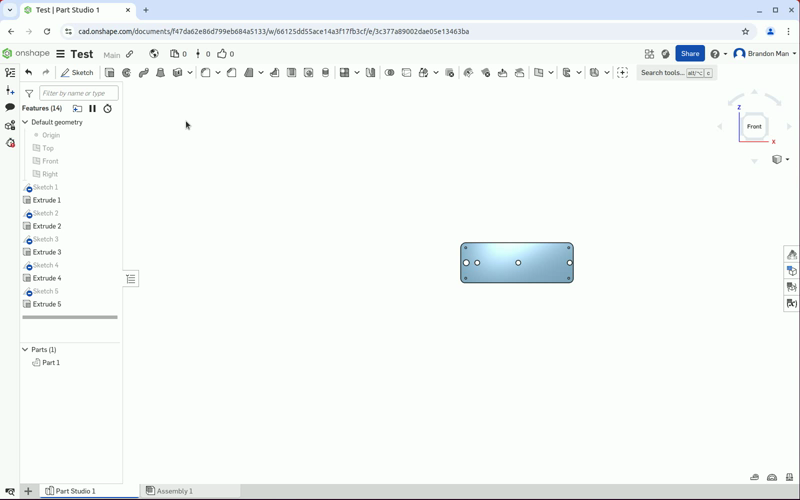
key(shift+h)
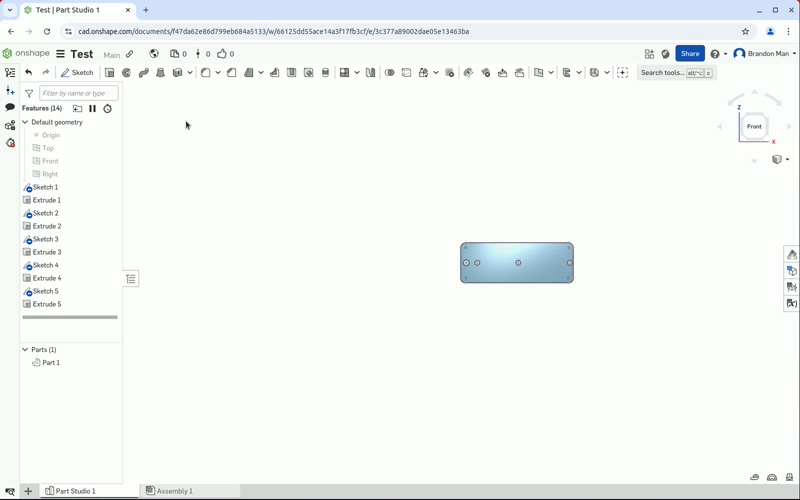
key(shift+7)
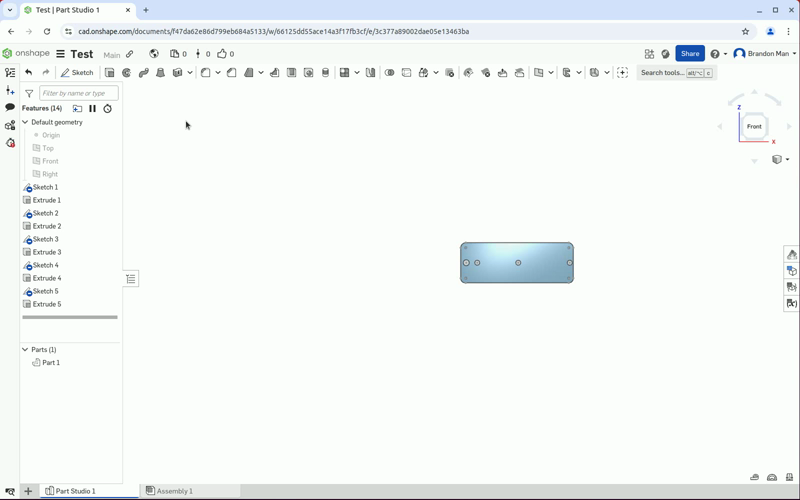
key(left, 2)
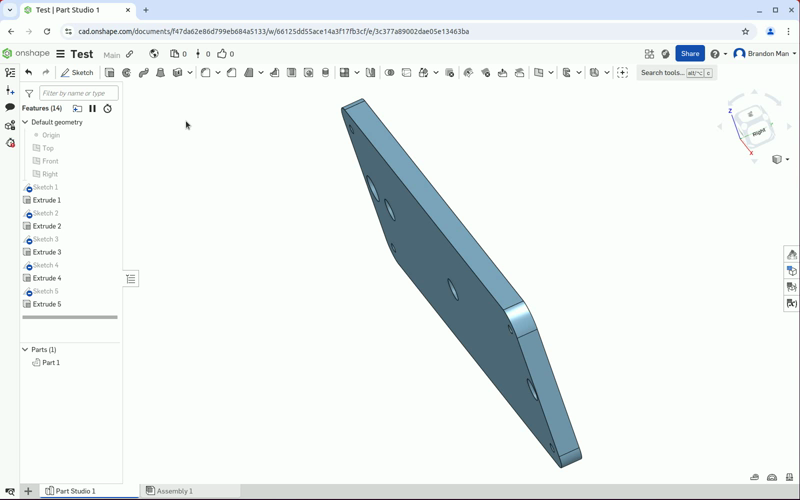
key(down, 2)
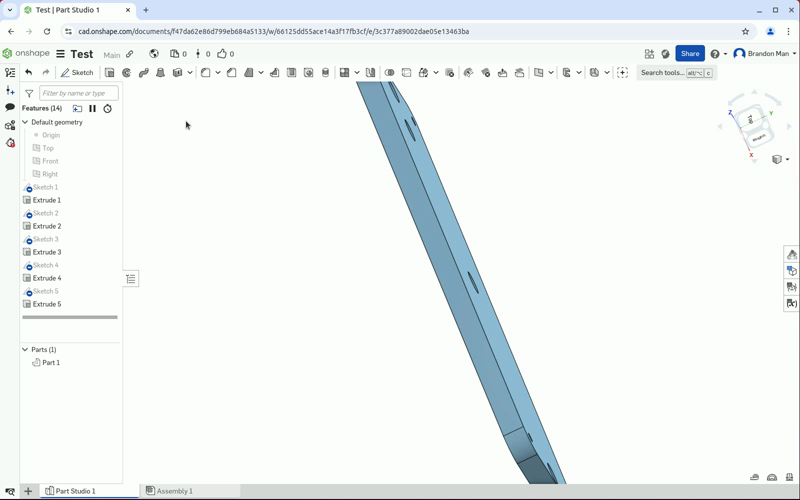
key(up, 2)
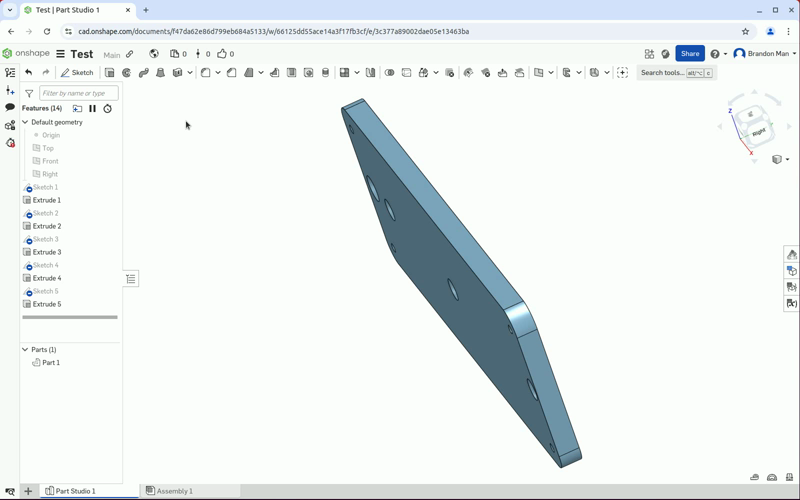
key(right, 2)
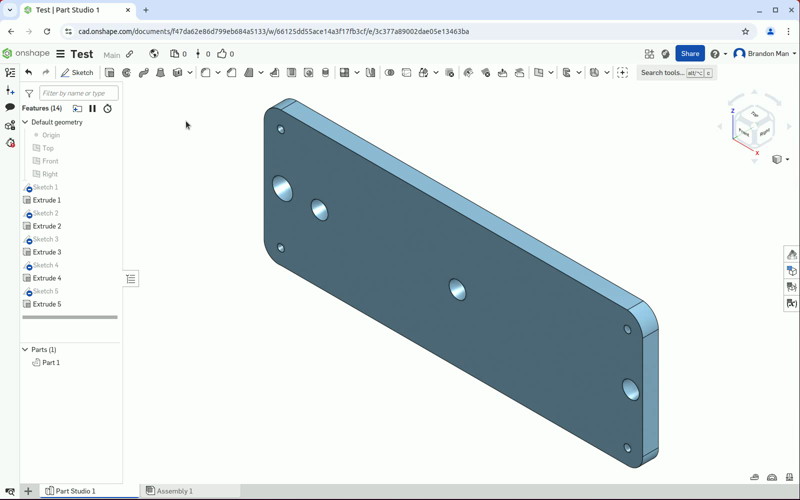
mouse_move(73, 189)
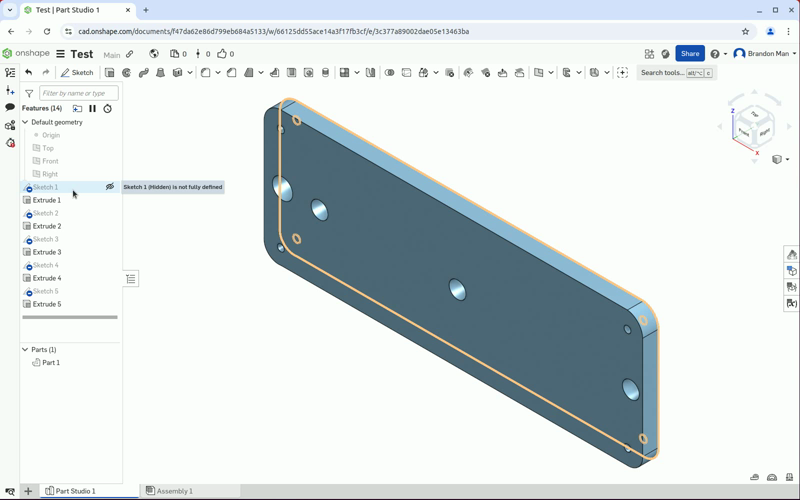
click(73, 189)